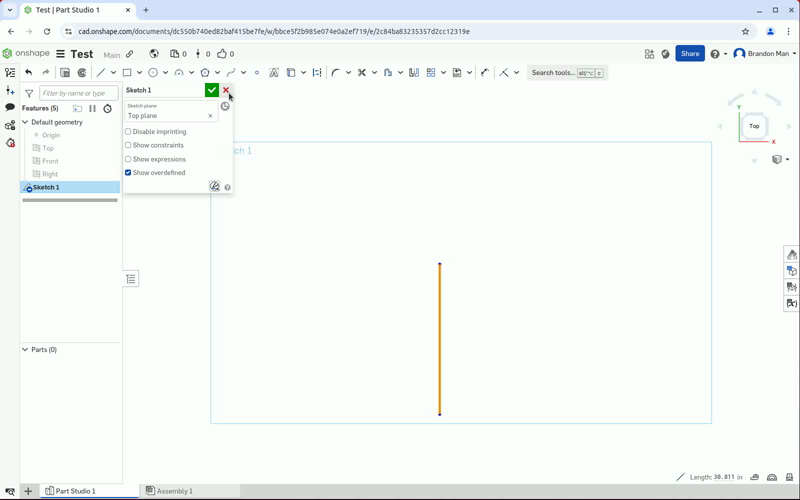
key(shift+h)
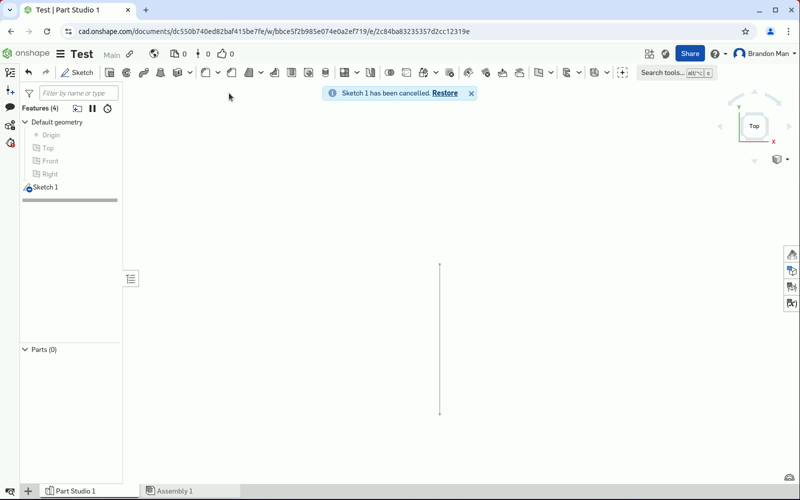
mouse_move(73, 352)
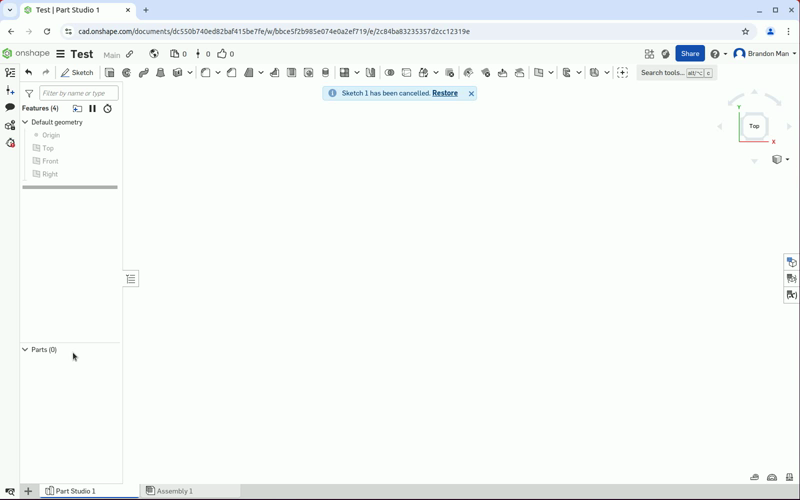
key(y)
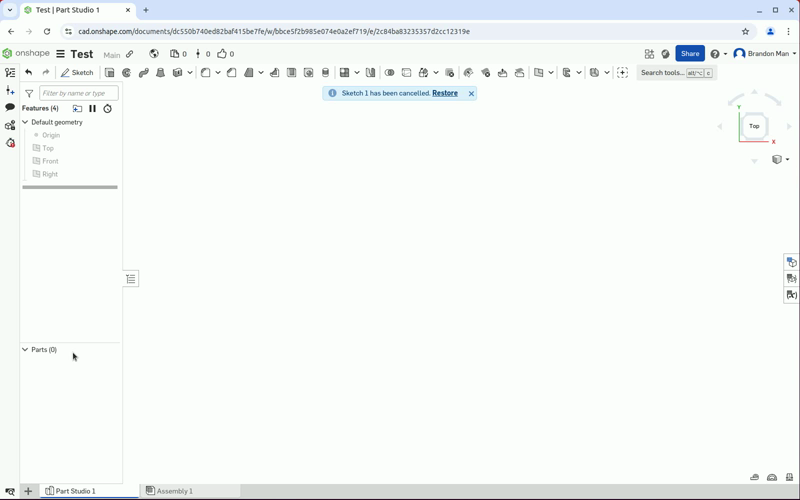
key(shift+p)
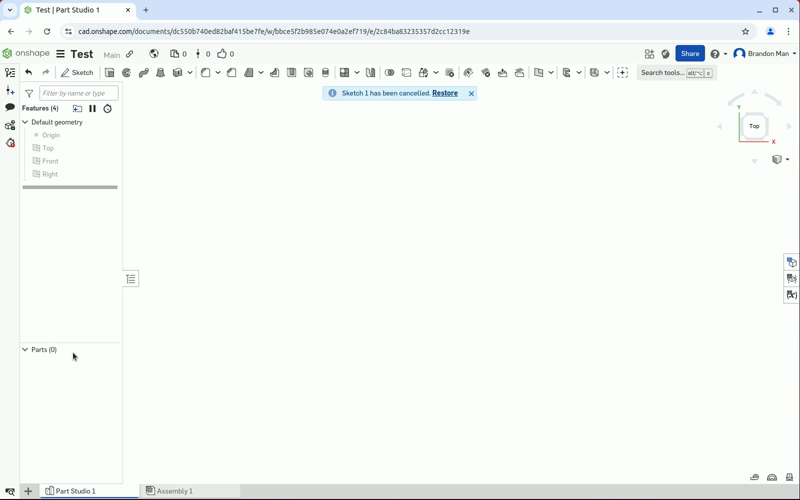
key(space)
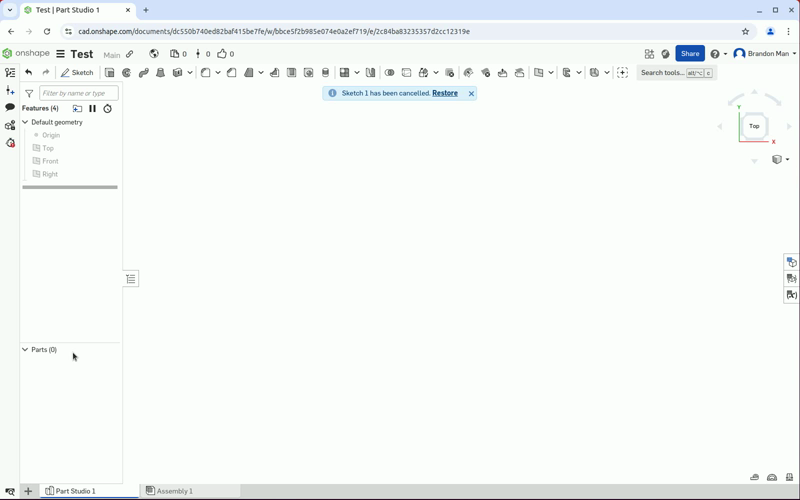
key_down(shift)
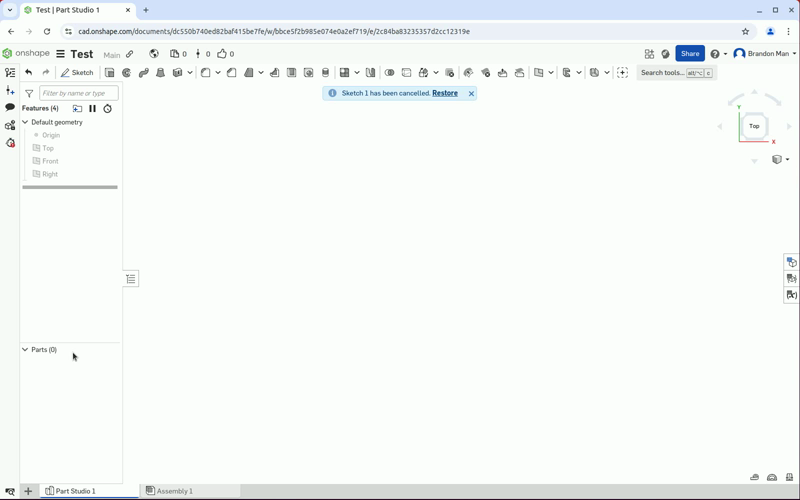
key(up)
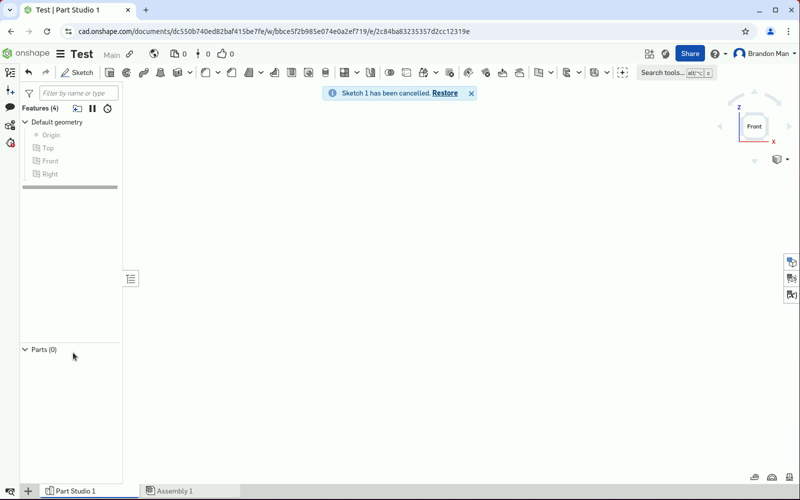
key_up(shift)
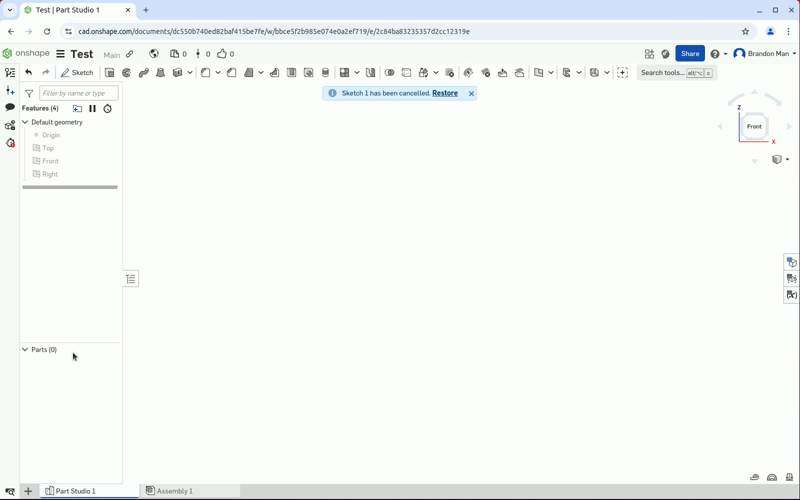
mouse_move(73, 352)
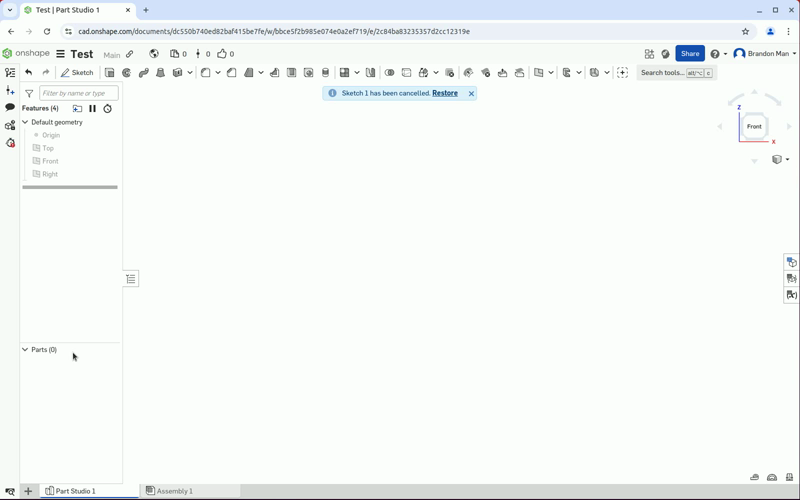
key(shift+y)
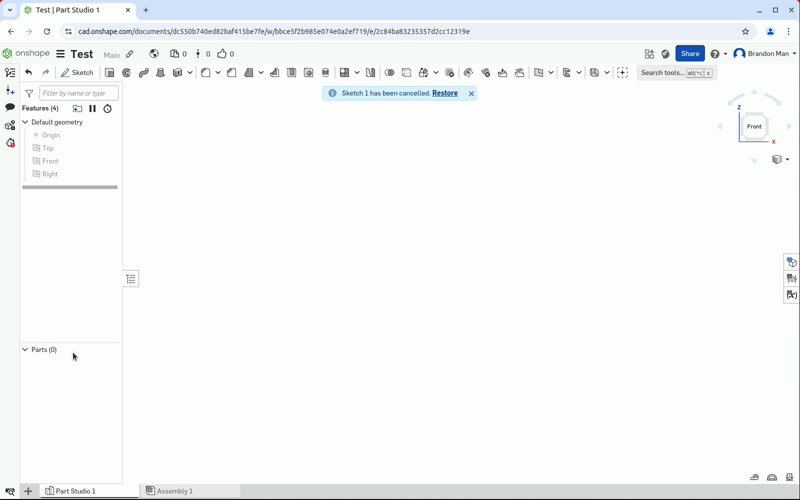
key(shift+s)
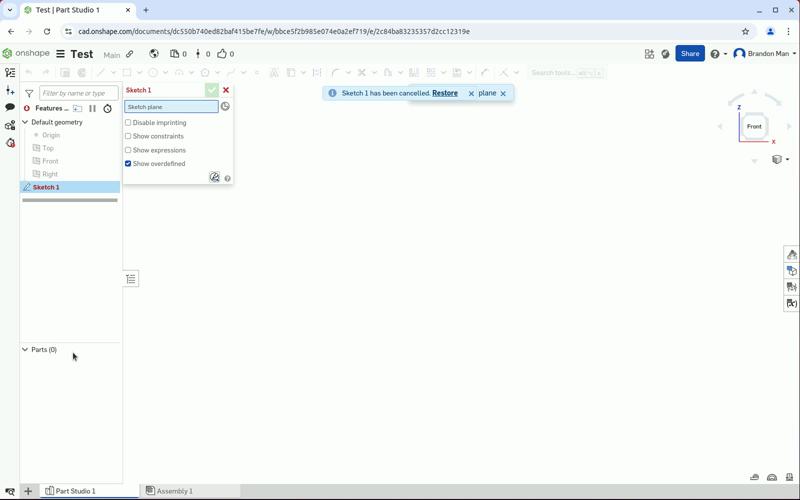
mouse_move(73, 163)
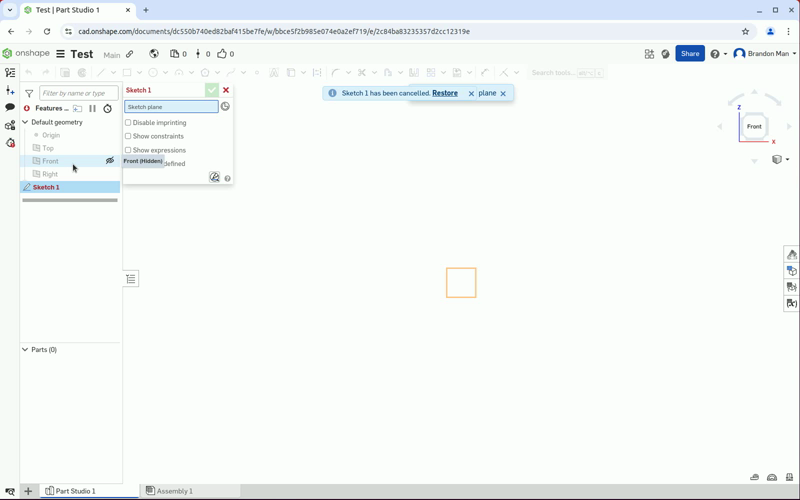
click(73, 163)
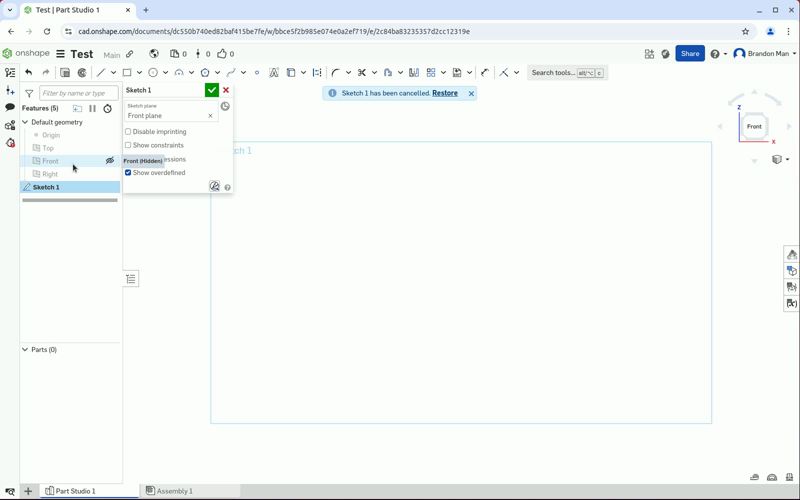
mouse_move(73, 352)
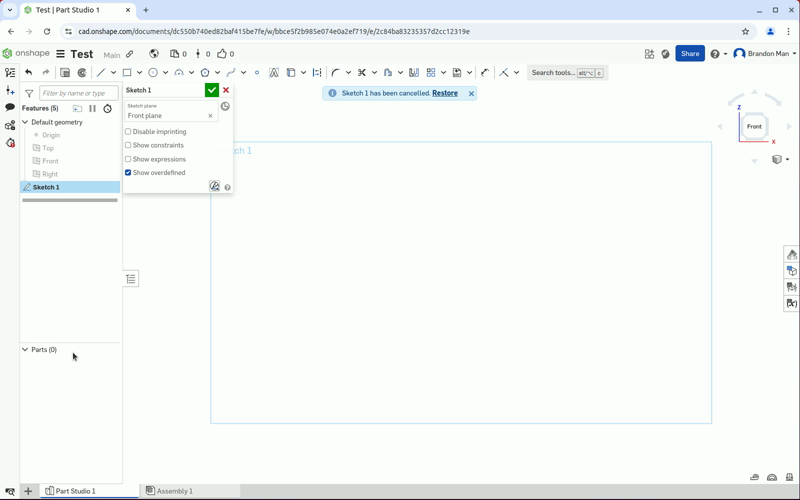
key(y)
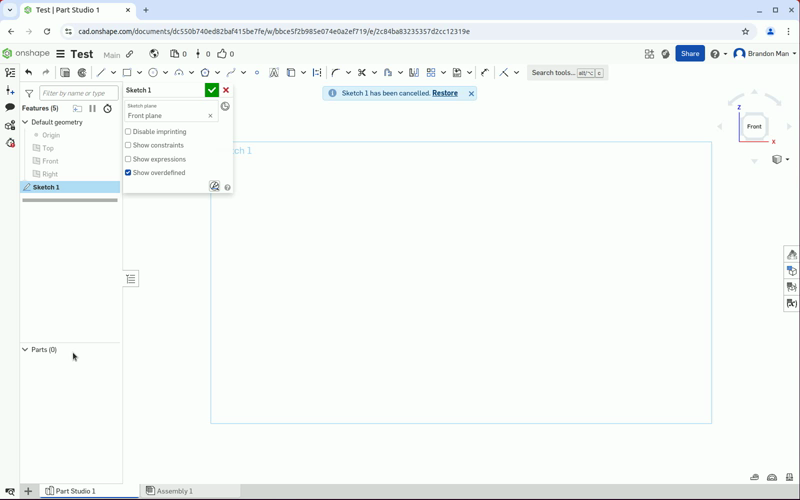
key(l)
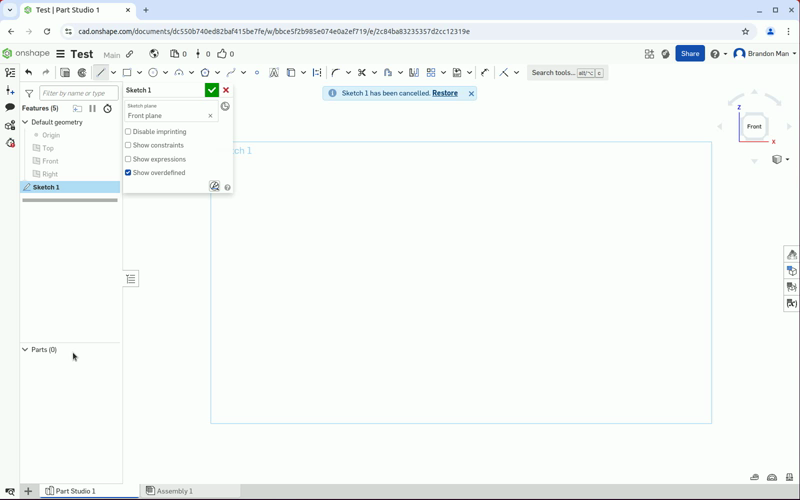
key_down(shift)
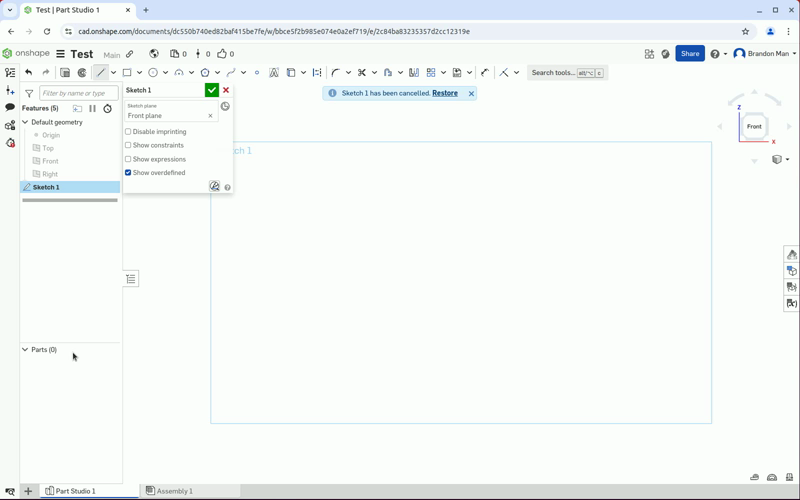
mouse_move(348, 294)
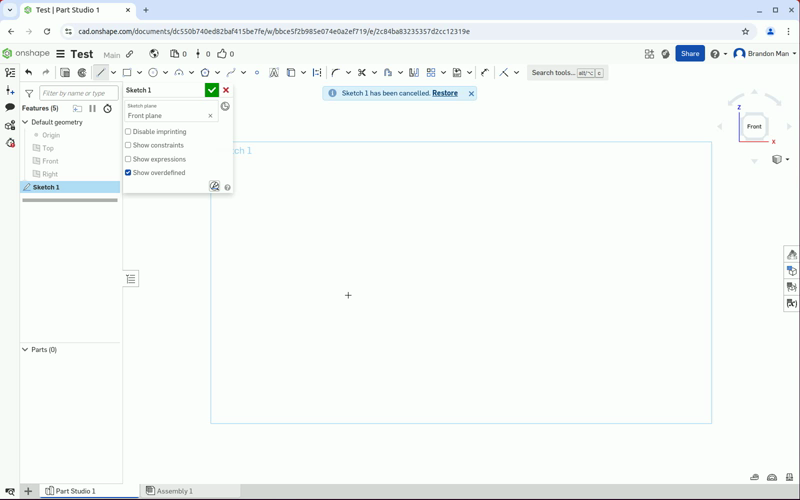
click(348, 294)
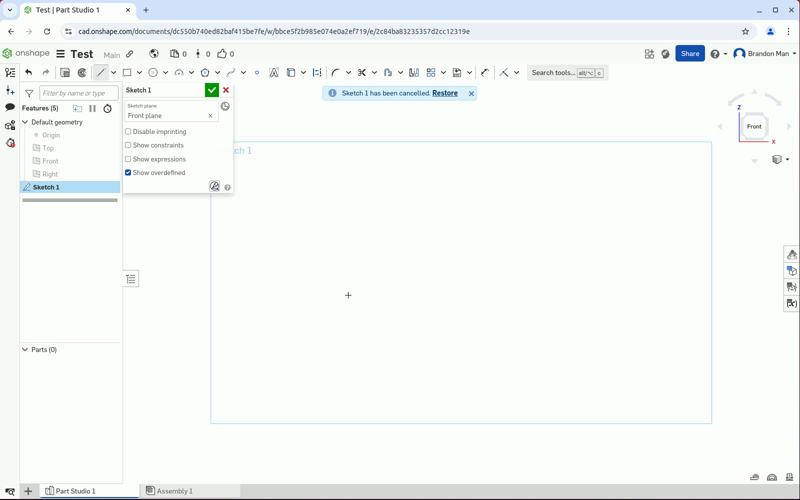
key_up(shift)
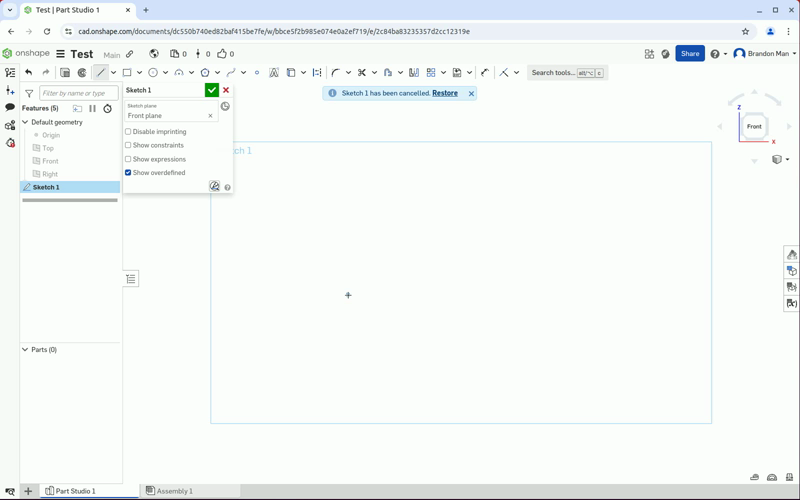
key_down(shift)
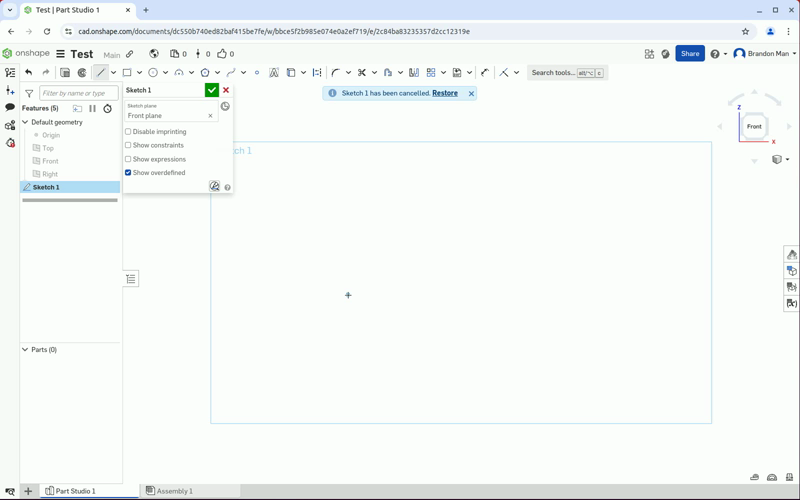
mouse_move(421, 294)
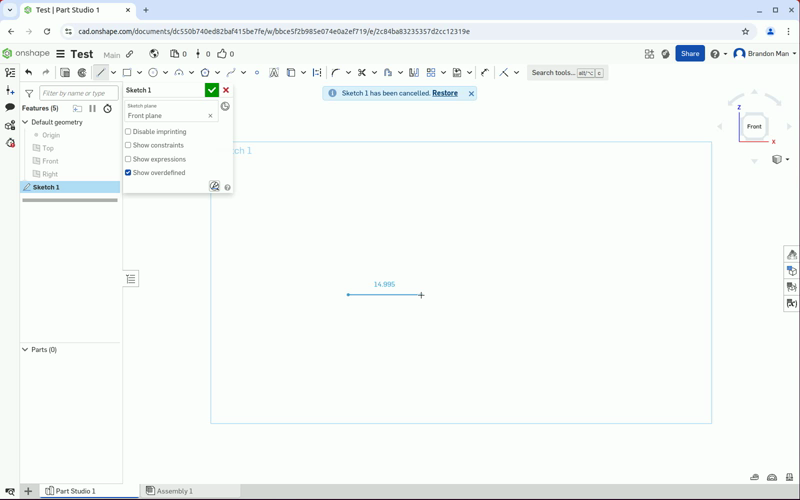
click(421, 294)
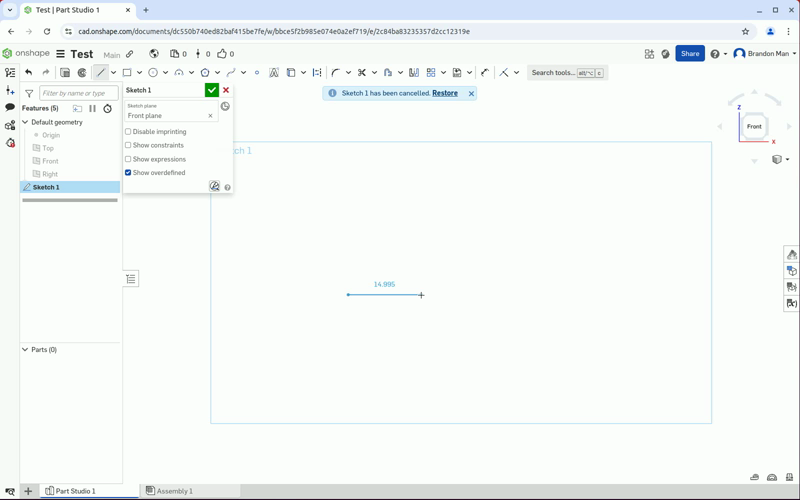
key_up(shift)
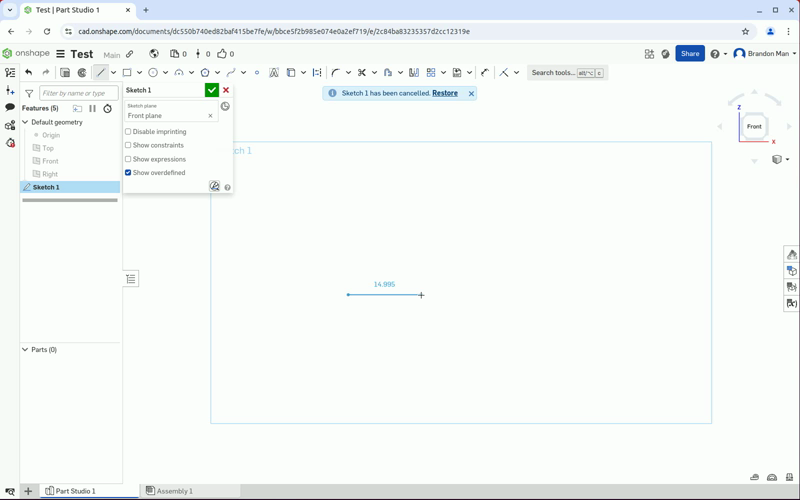
key(esc)
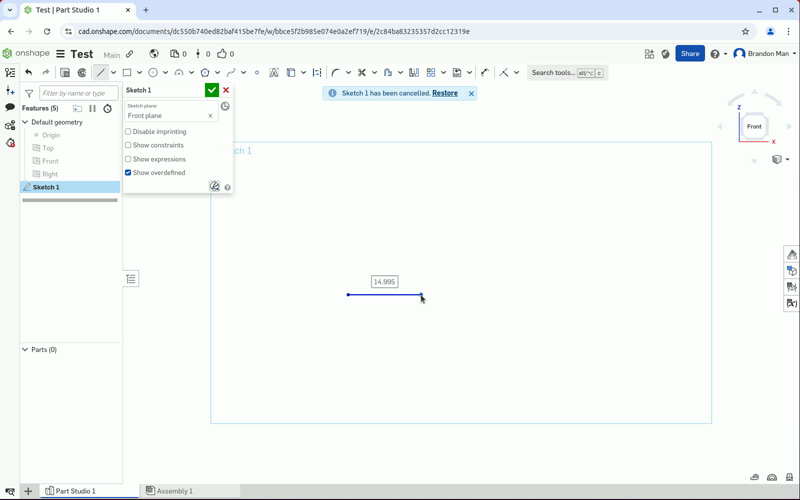
key(a)
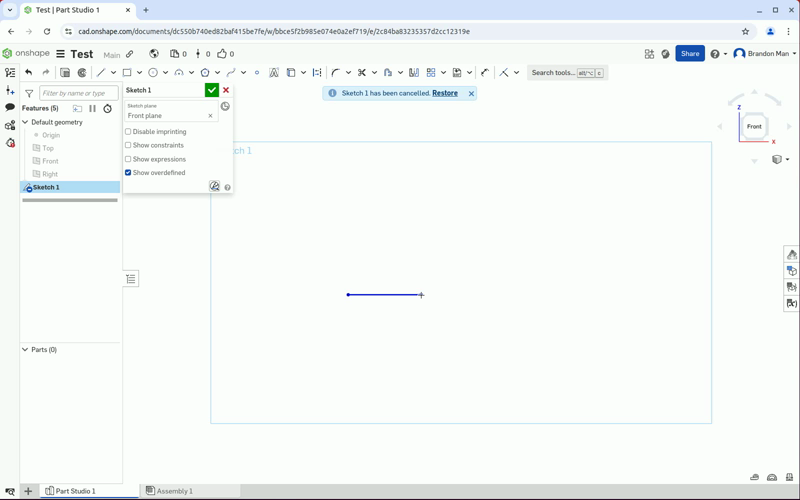
mouse_move(421, 294)
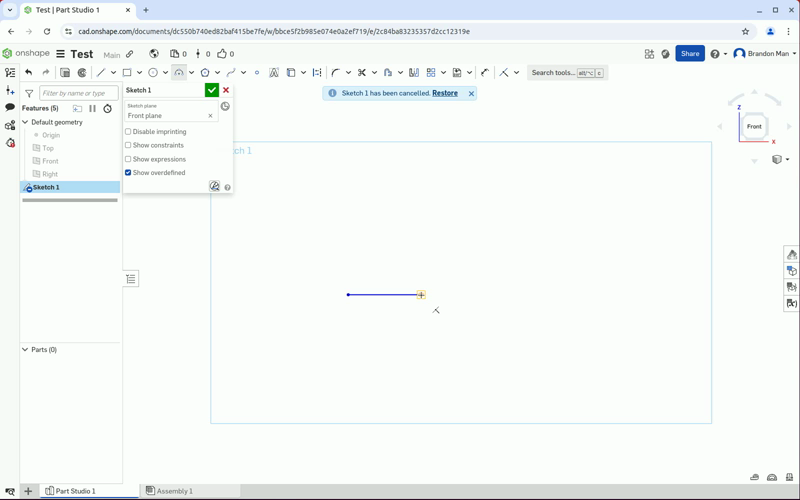
click(421, 294)
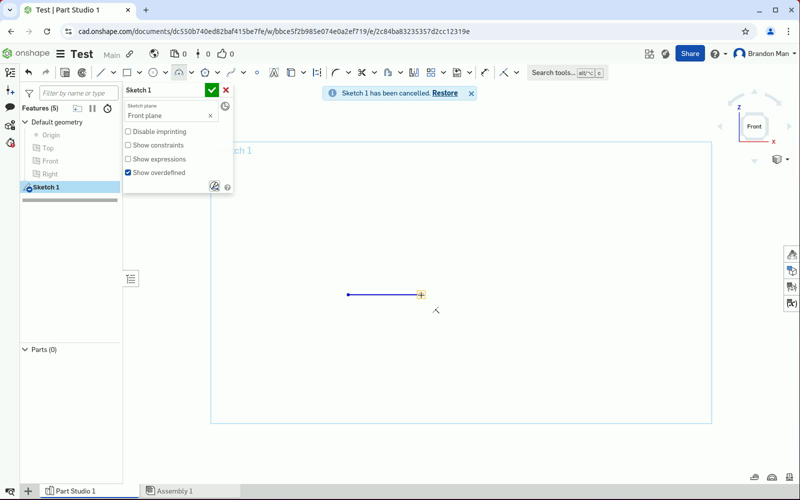
key_down(shift)
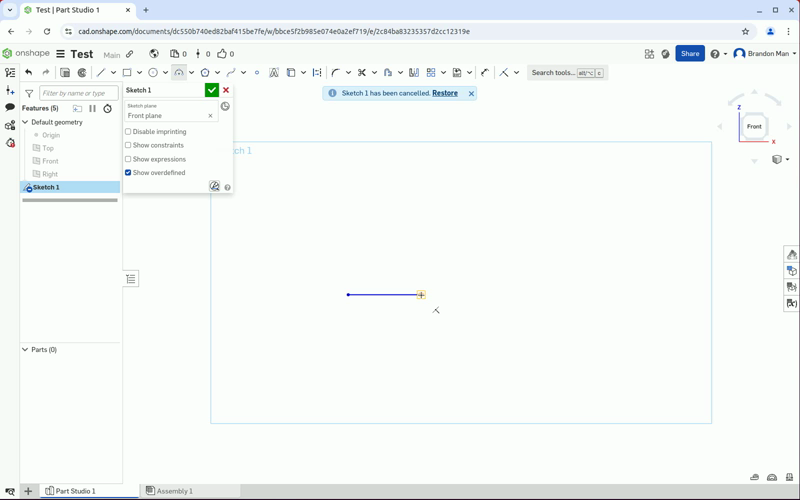
mouse_move(499, 294)
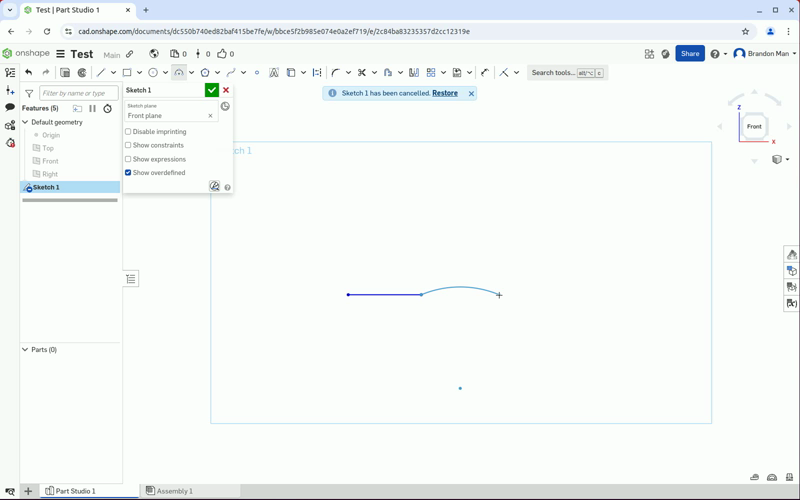
click(499, 294)
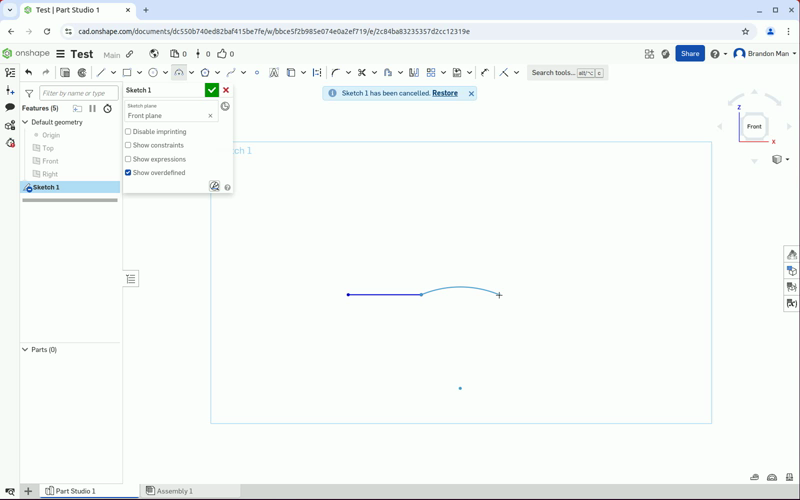
mouse_move(460, 243)
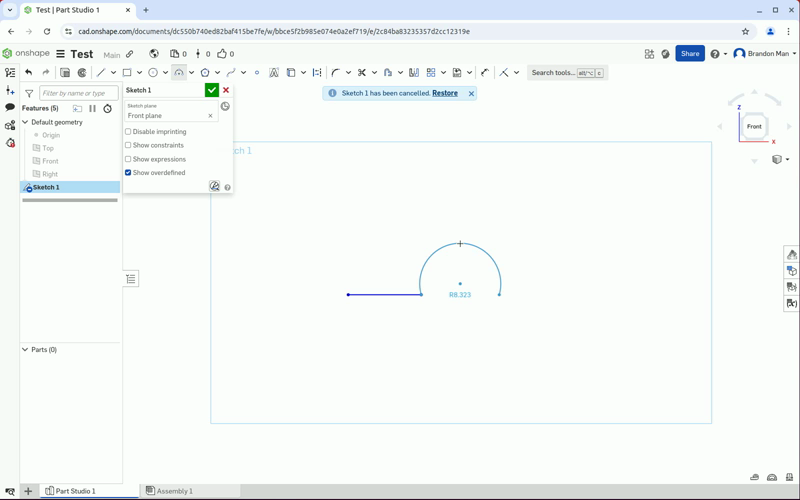
click(460, 243)
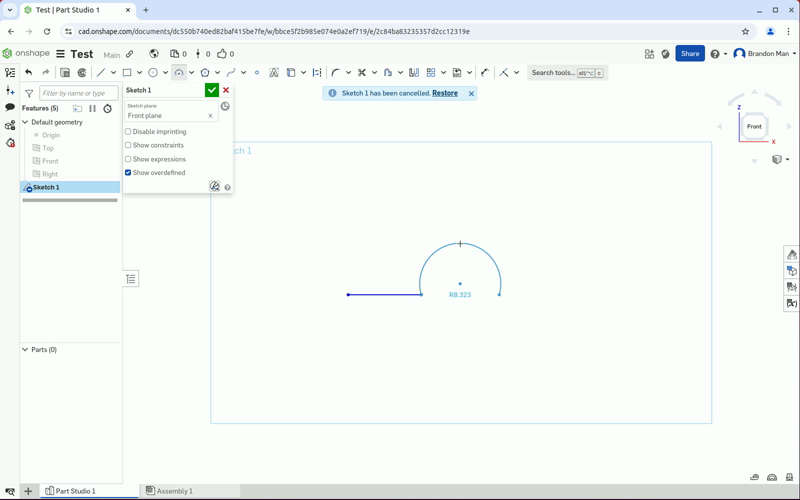
key_up(shift)
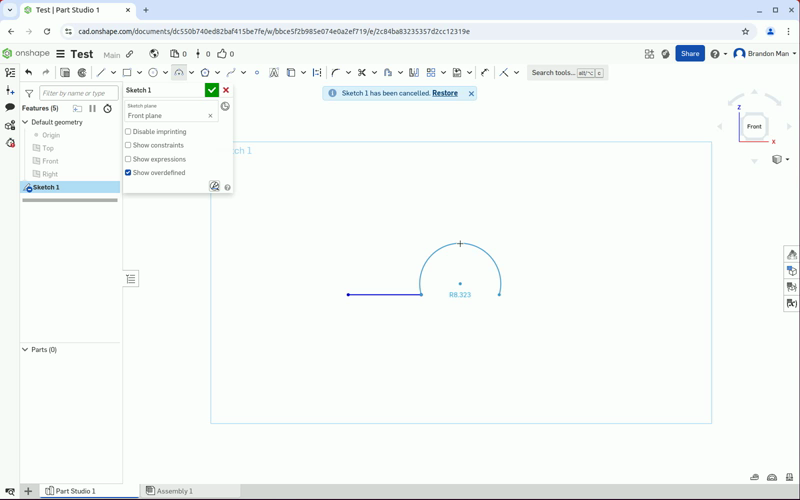
key(esc)
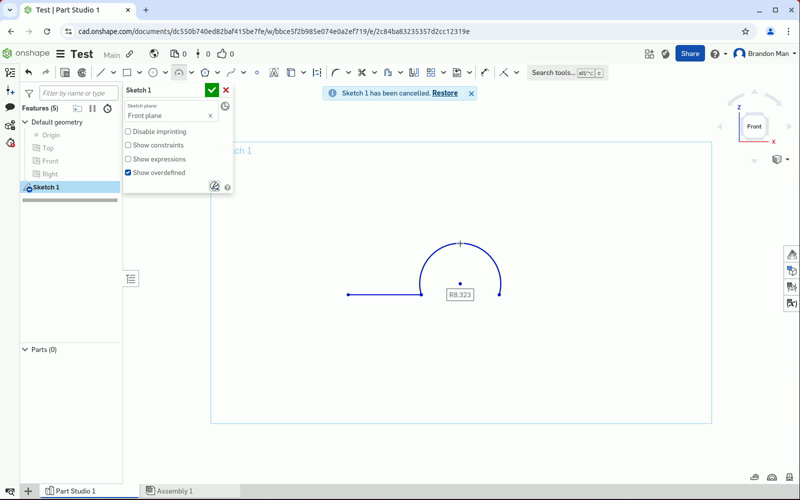
key(l)
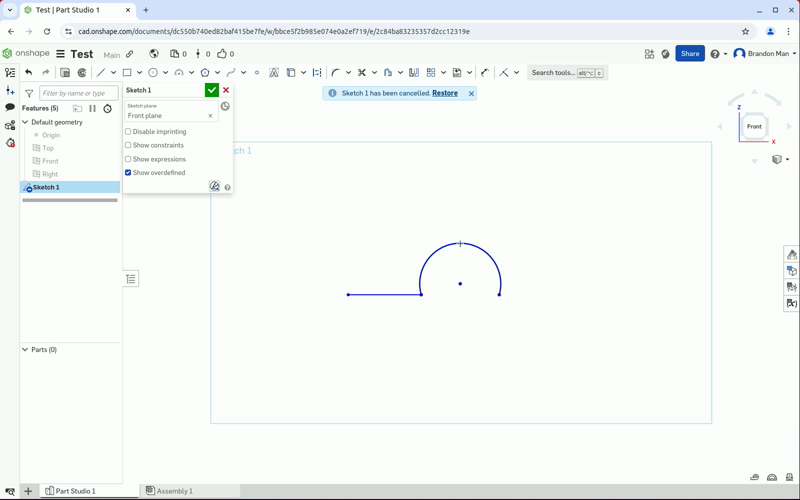
mouse_move(499, 294)
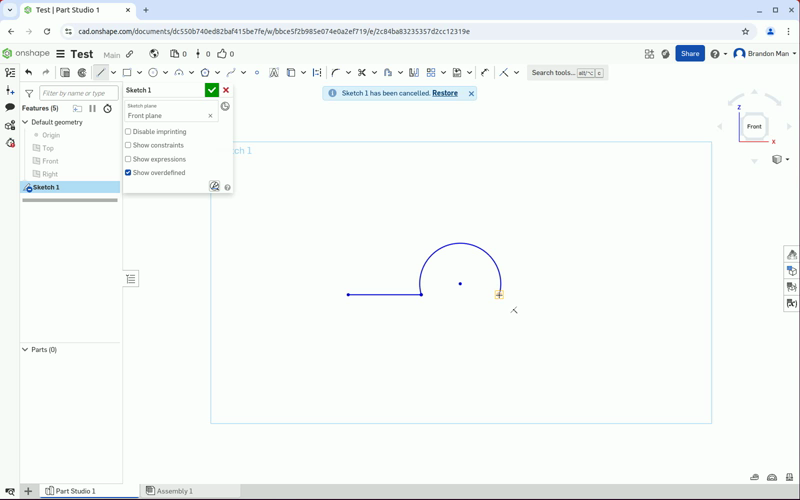
click(499, 294)
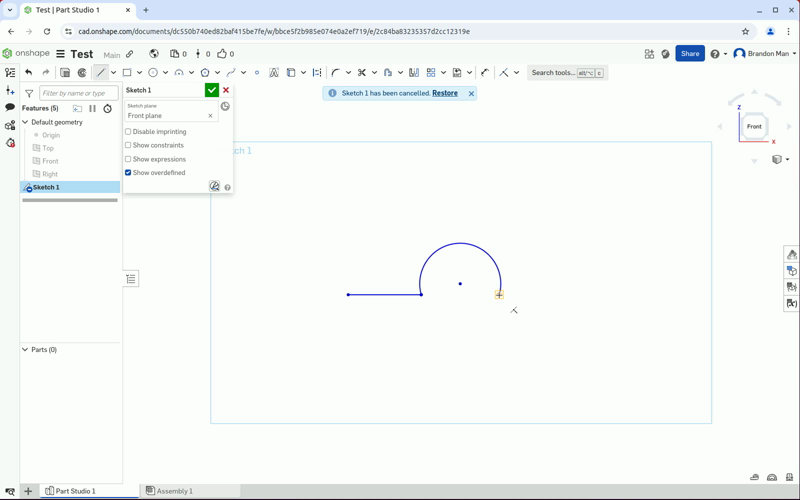
key_down(shift)
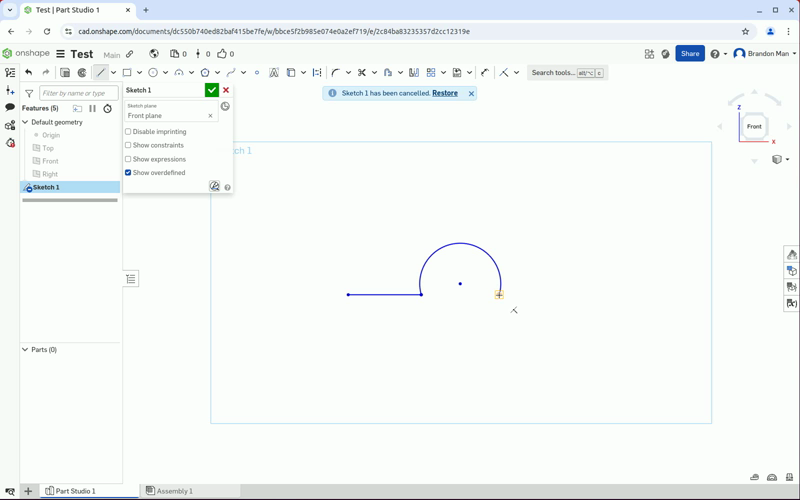
mouse_move(572, 294)
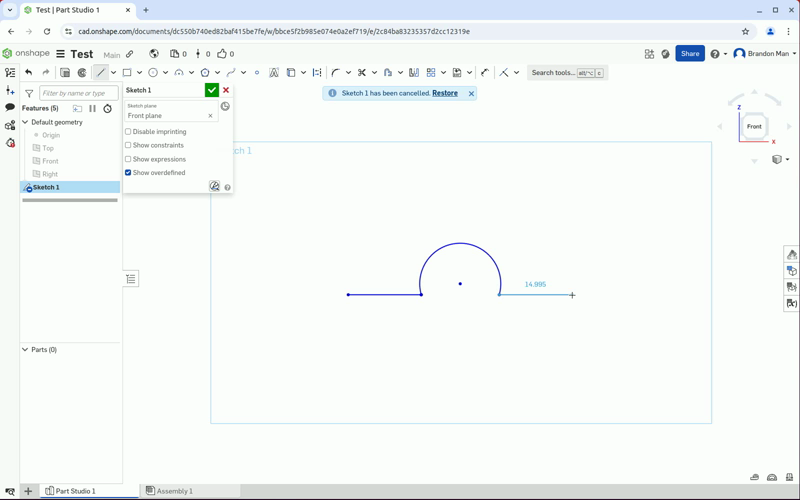
click(572, 294)
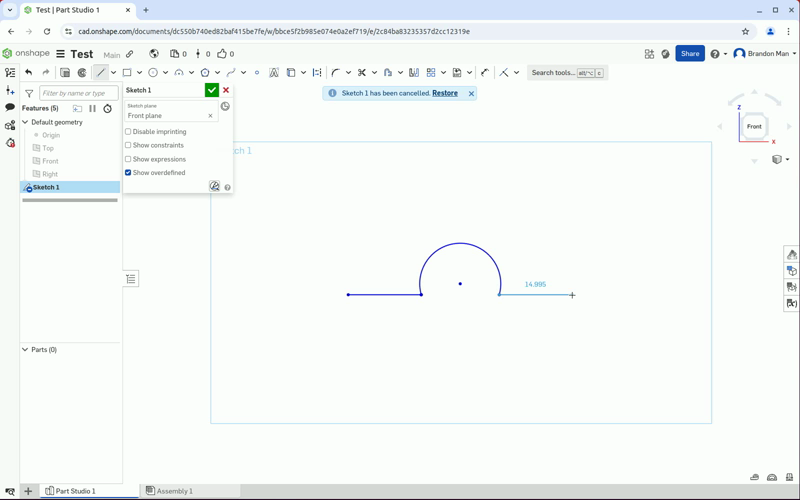
key_up(shift)
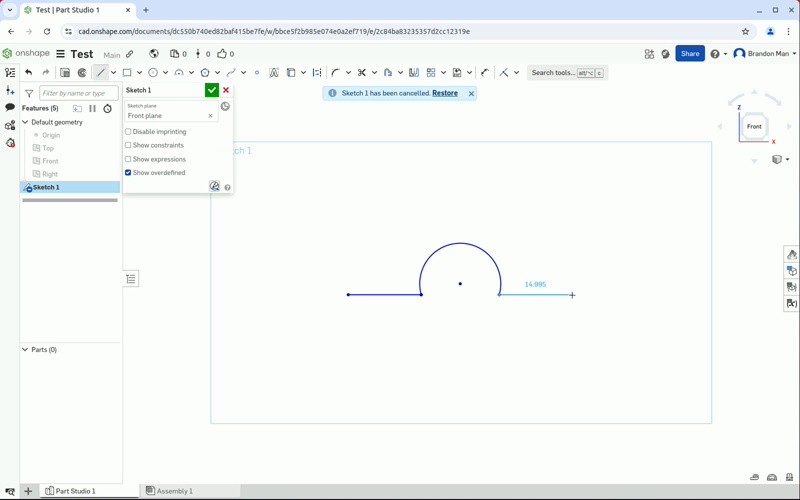
key_down(shift)
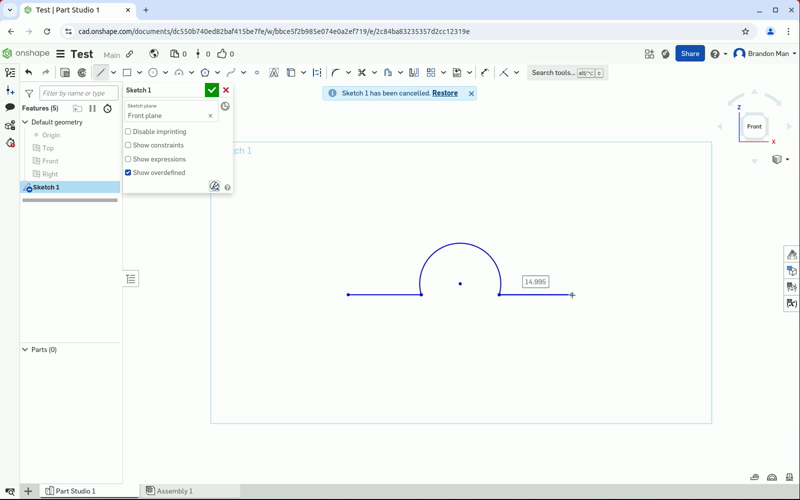
mouse_move(589, 294)
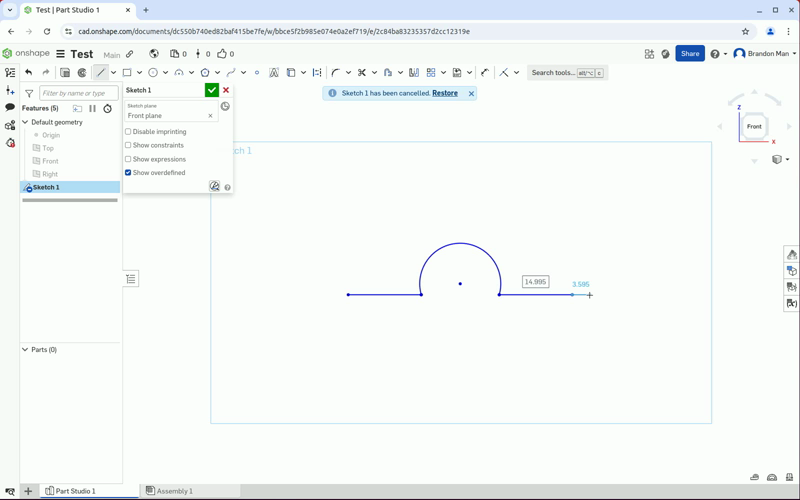
mouse_move(572, 270)
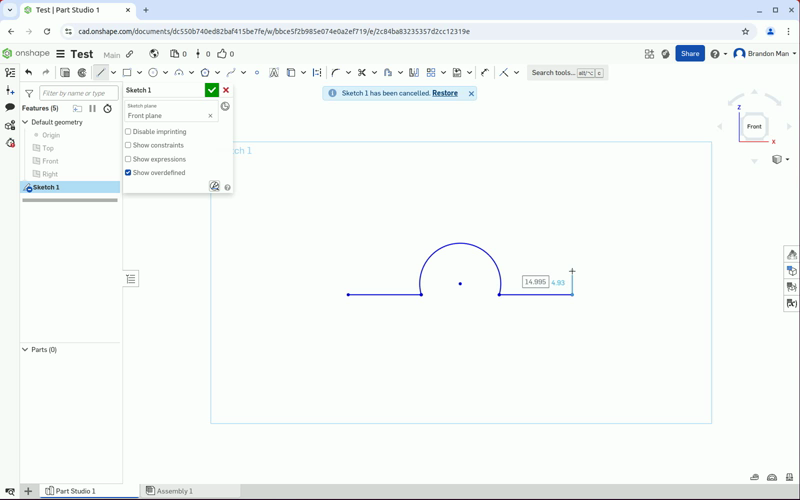
click(572, 270)
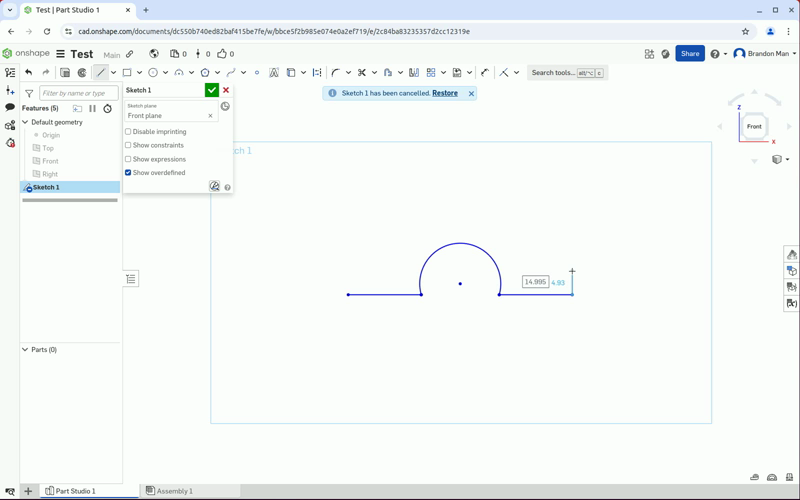
key_up(shift)
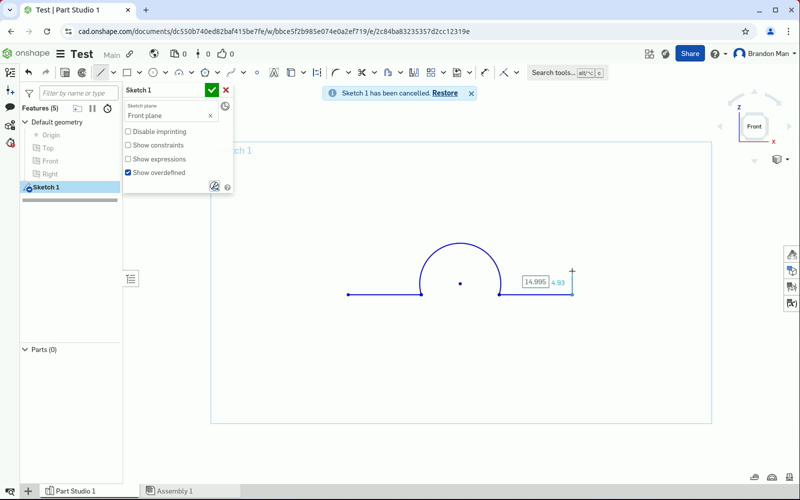
key_down(shift)
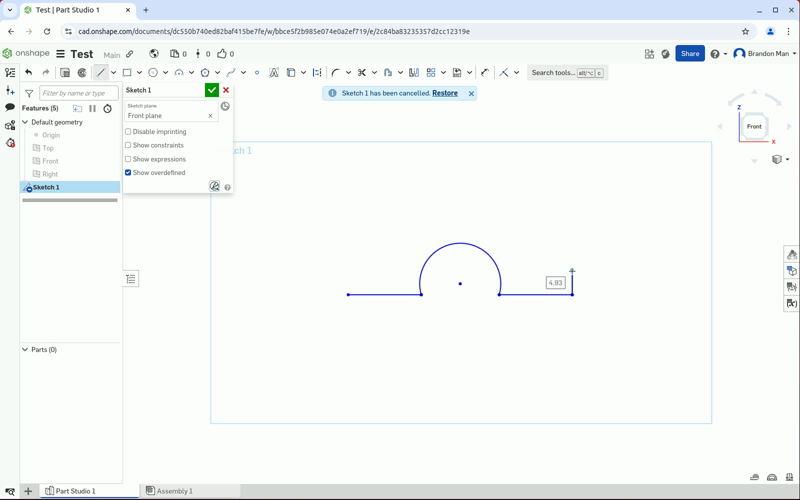
mouse_move(572, 209)
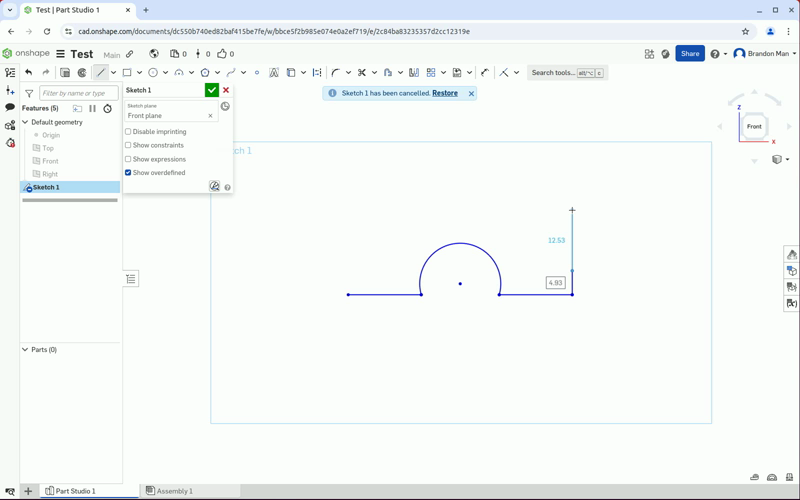
click(572, 209)
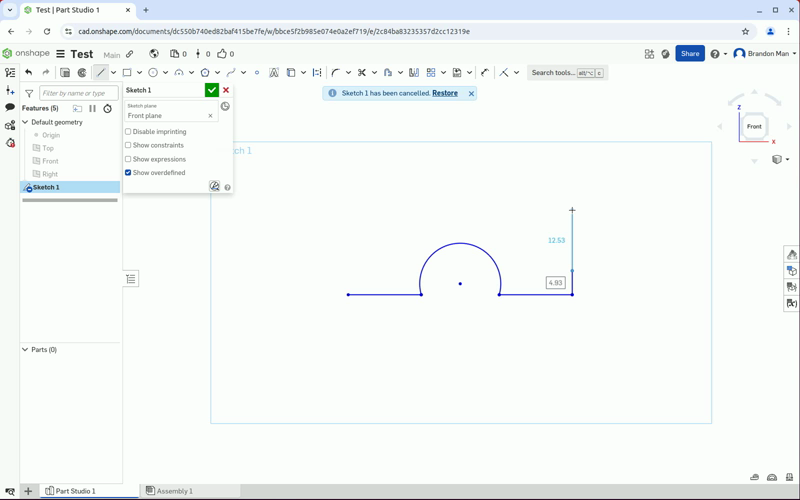
key_up(shift)
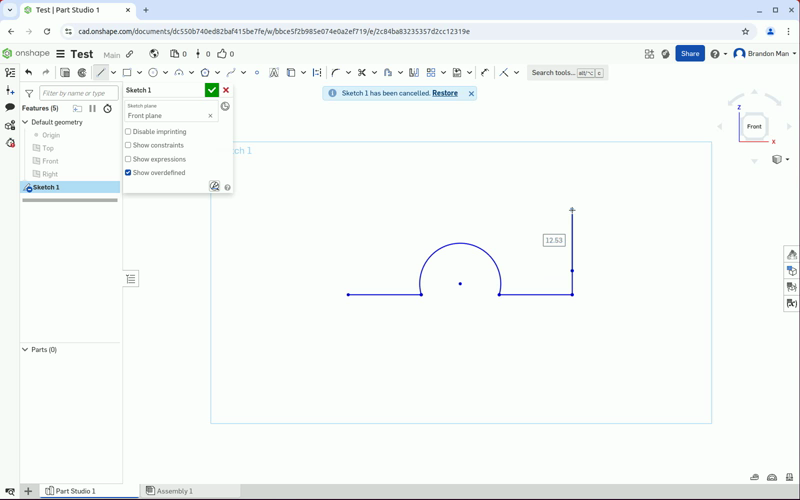
key_down(shift)
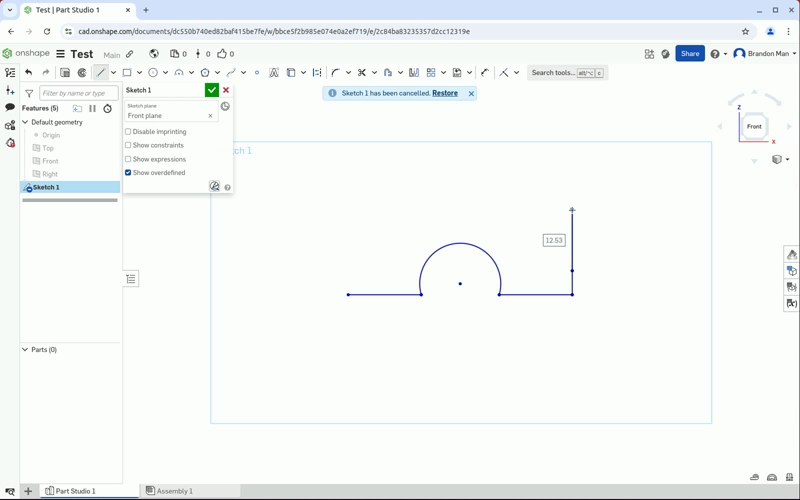
mouse_move(589, 209)
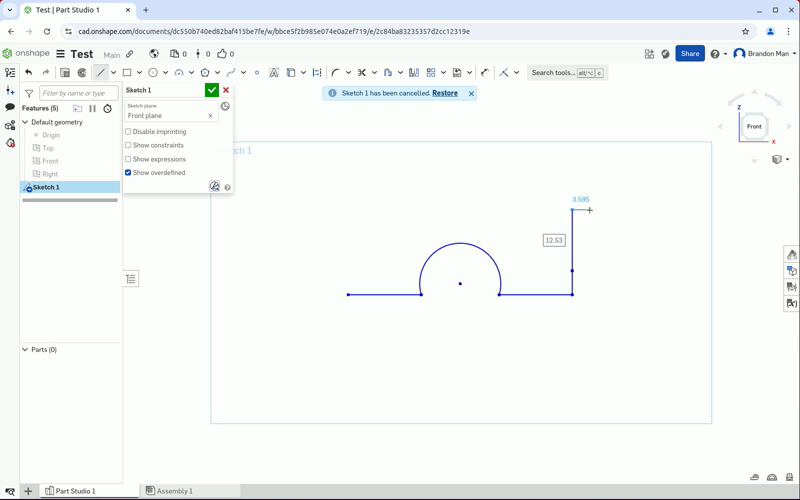
mouse_move(548, 209)
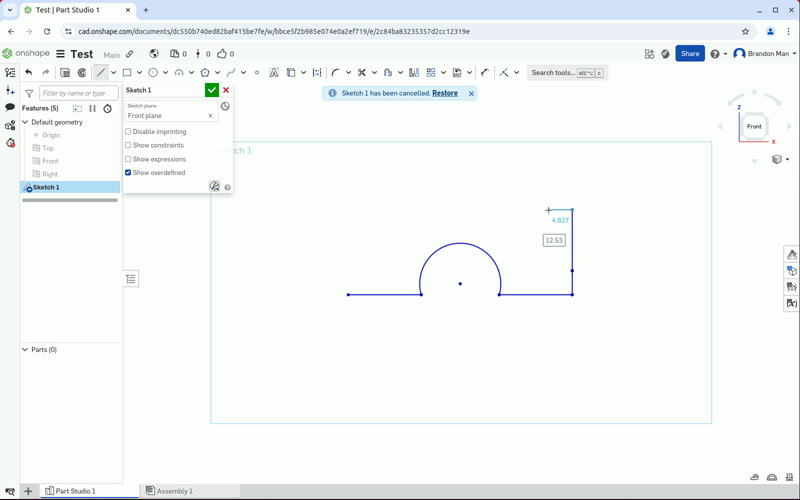
click(548, 209)
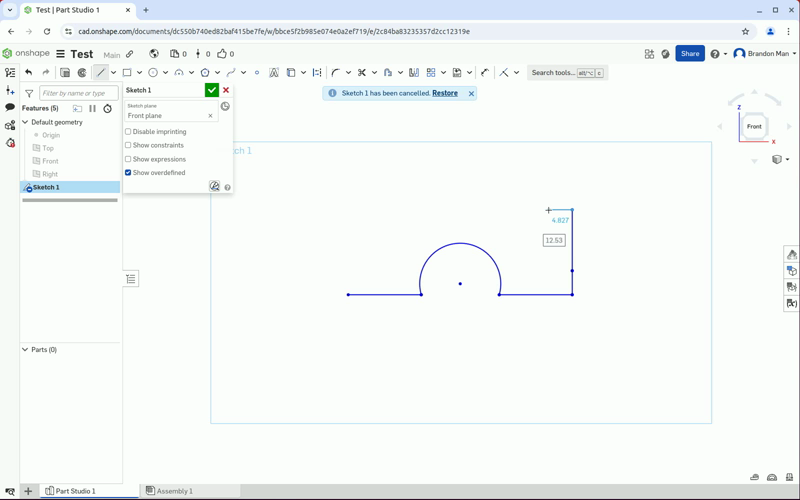
key_up(shift)
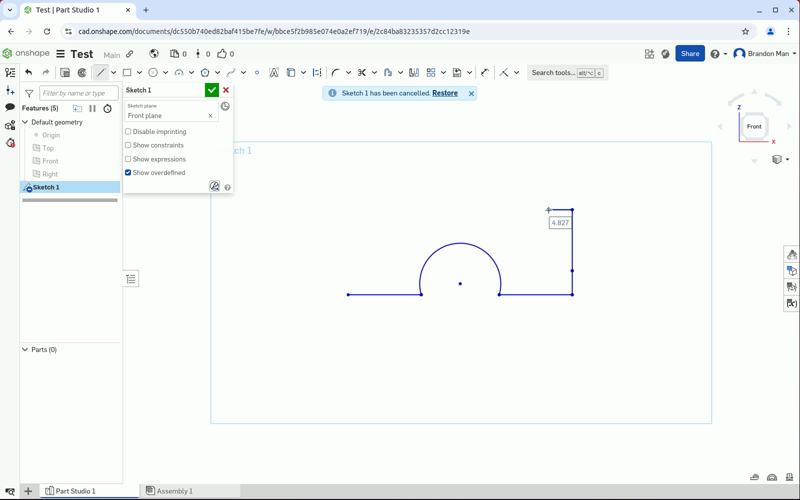
key_down(shift)
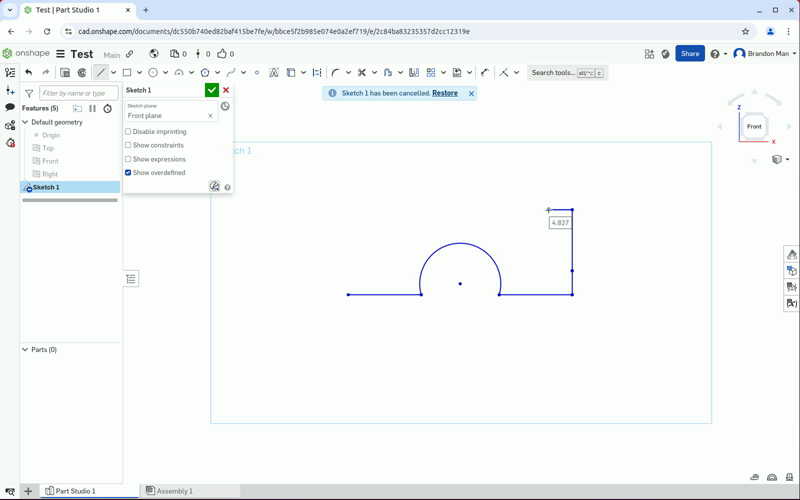
mouse_move(548, 270)
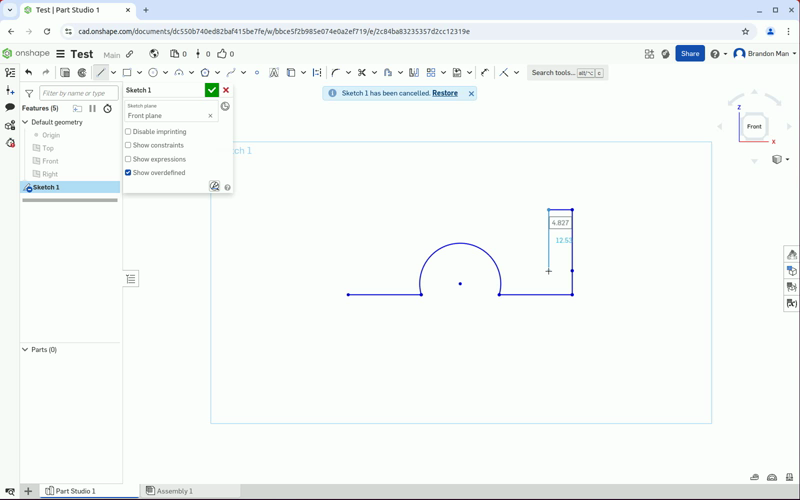
click(548, 270)
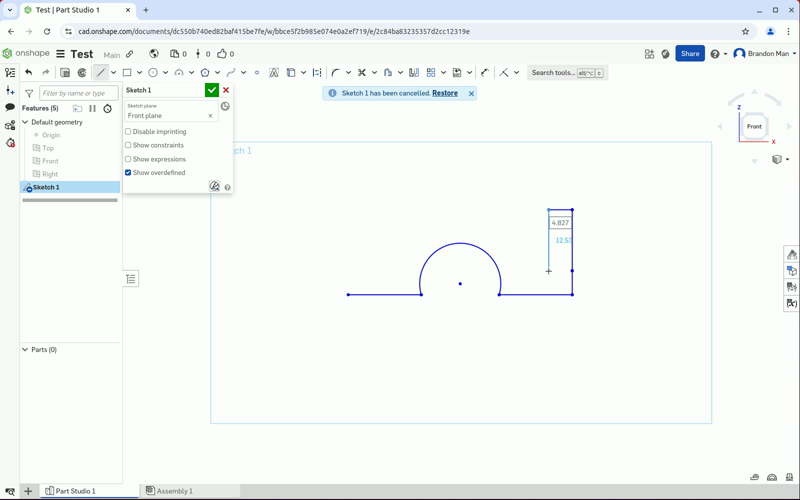
key_up(shift)
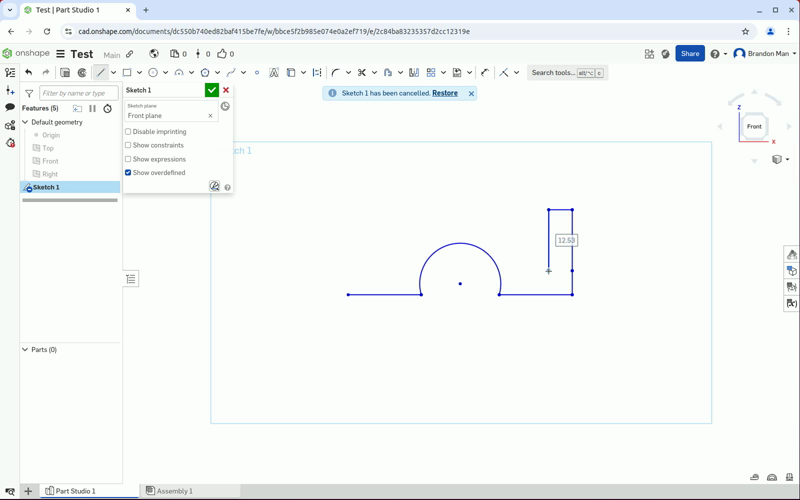
key_down(shift)
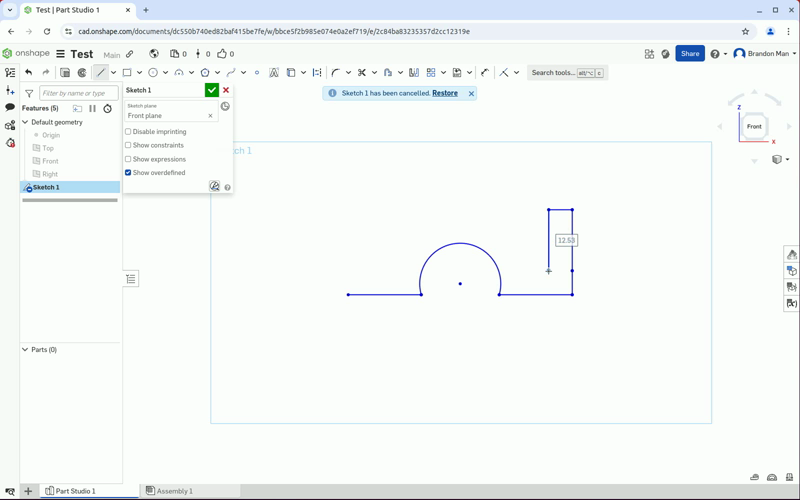
mouse_move(578, 270)
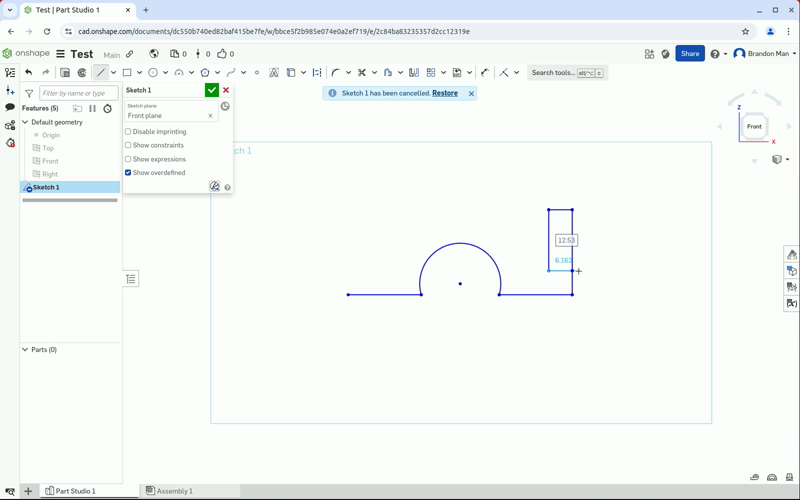
mouse_move(522, 270)
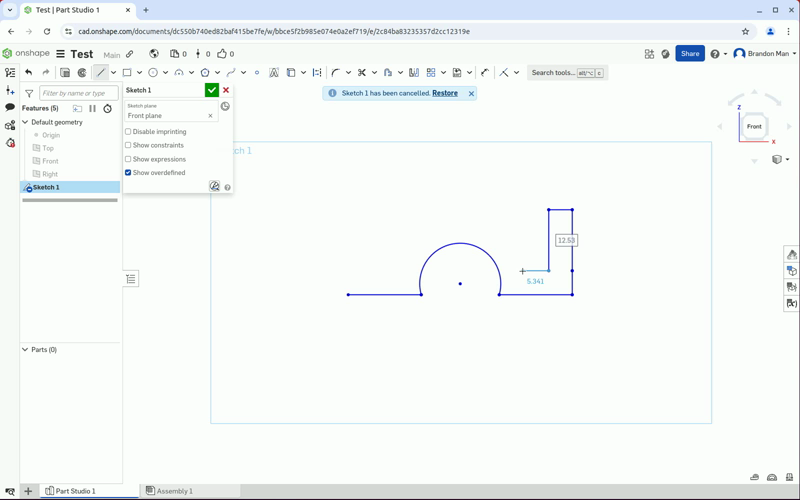
click(522, 270)
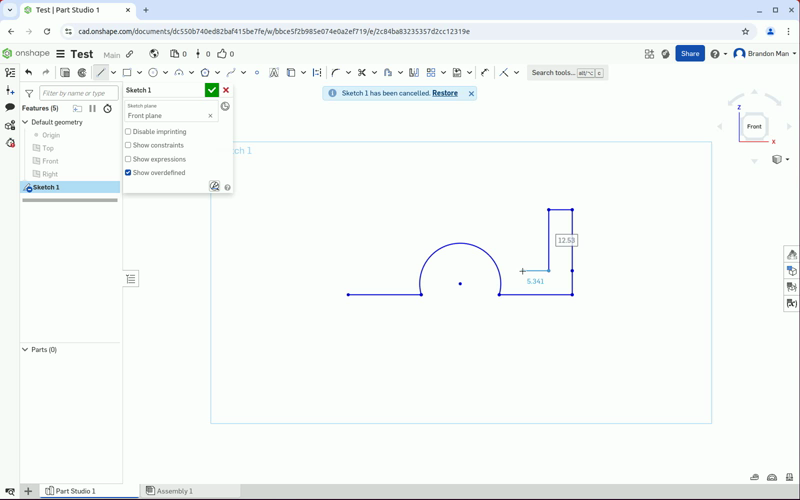
key_up(shift)
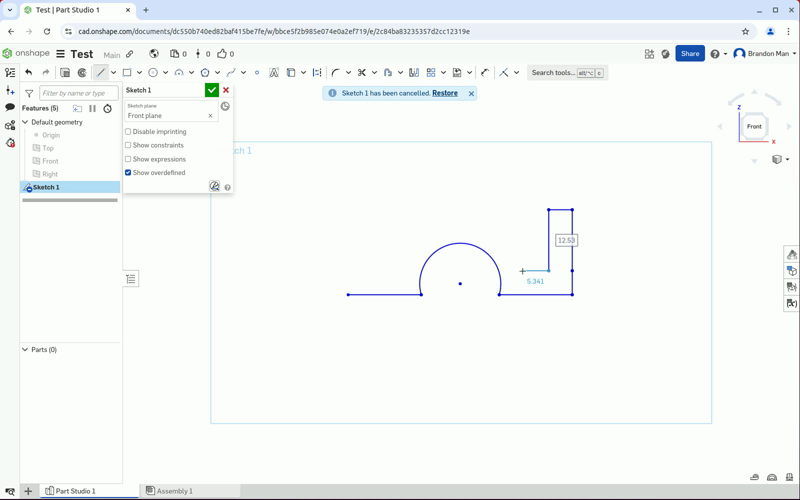
key(esc)
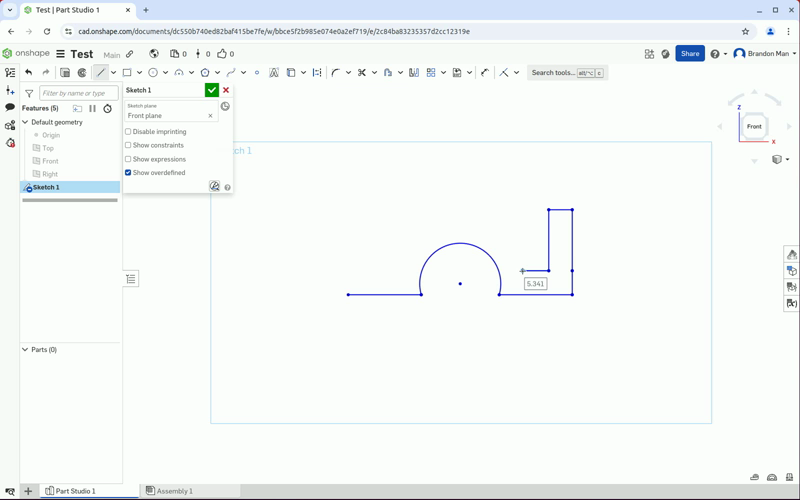
key(a)
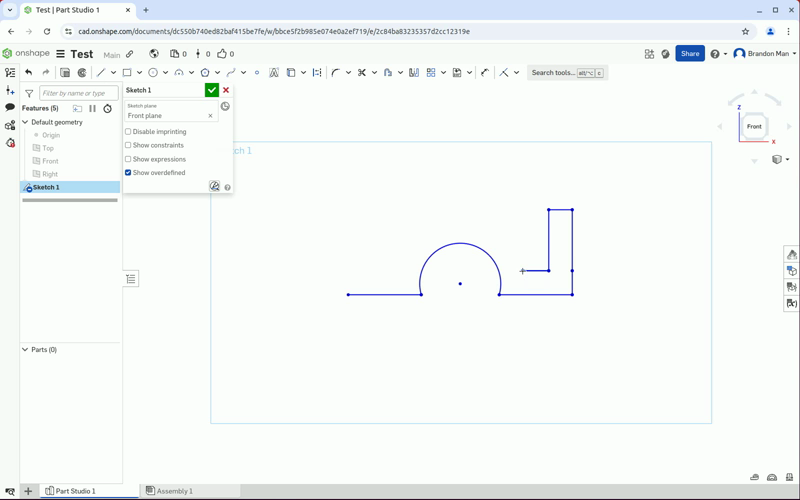
mouse_move(522, 270)
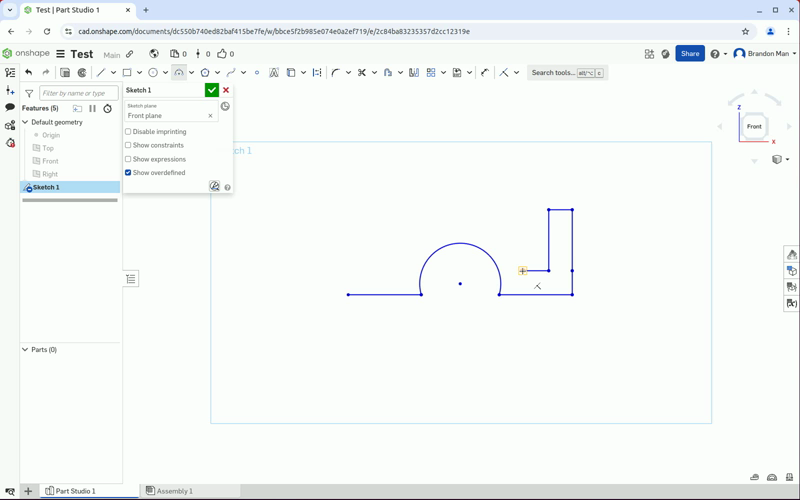
click(522, 270)
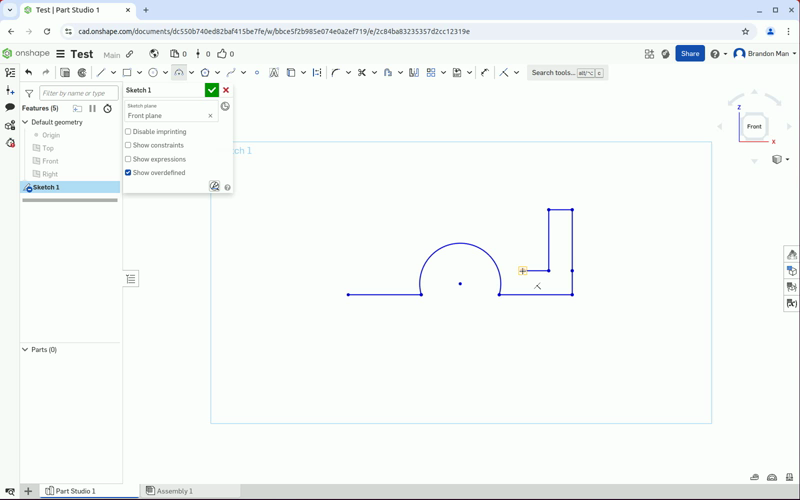
key_down(shift)
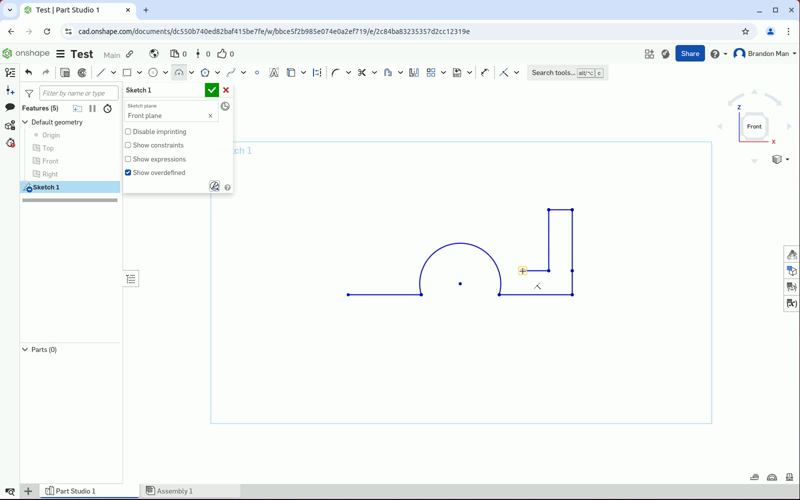
mouse_move(397, 270)
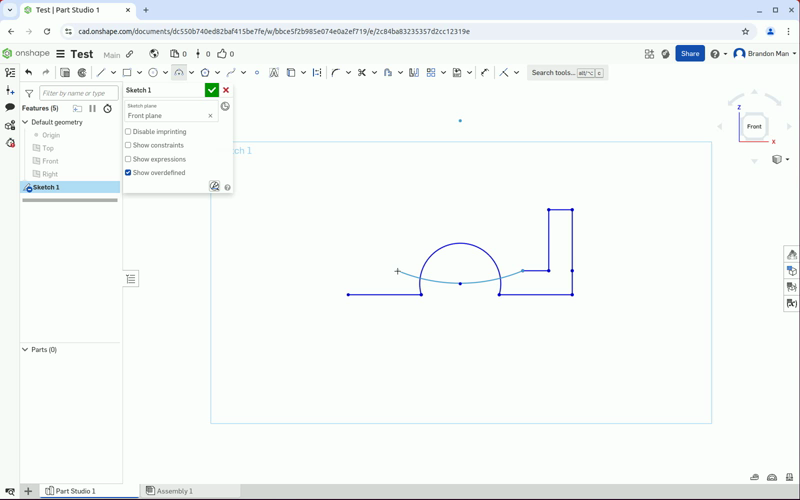
click(397, 270)
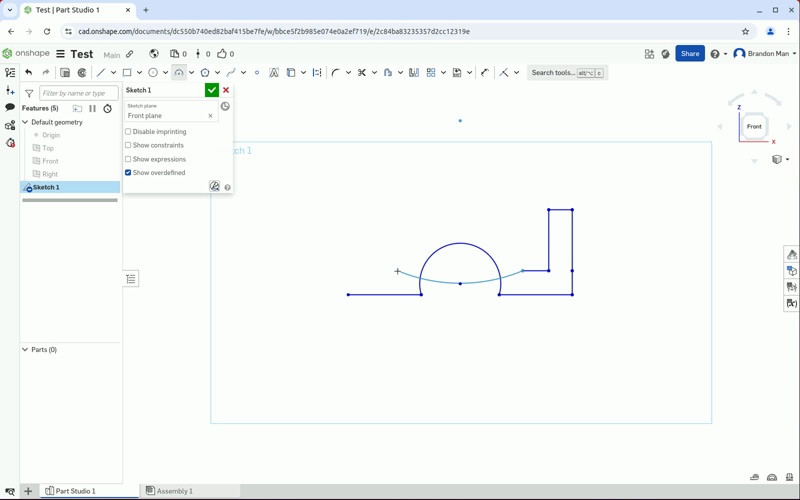
mouse_move(460, 219)
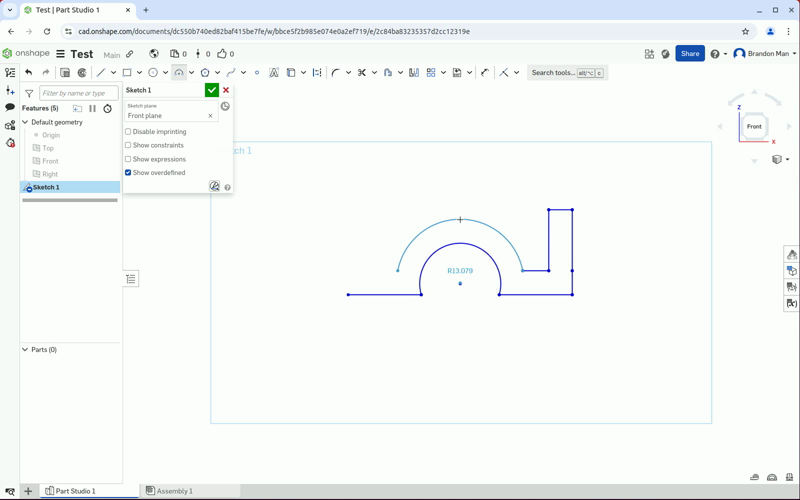
click(460, 219)
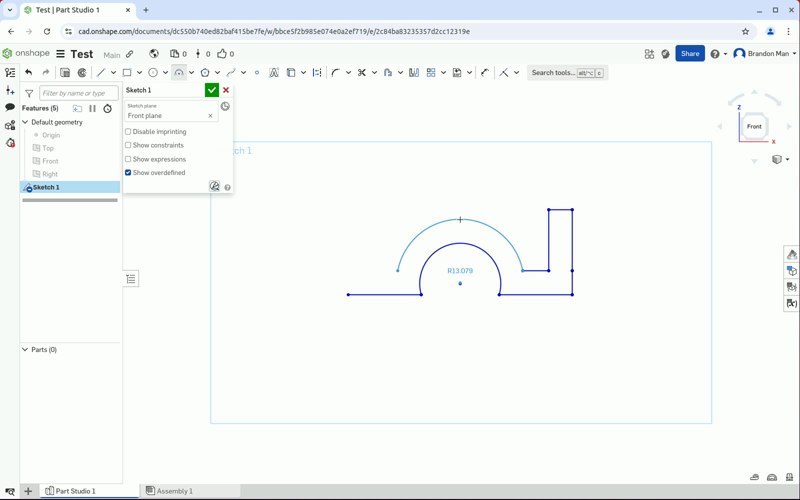
key_up(shift)
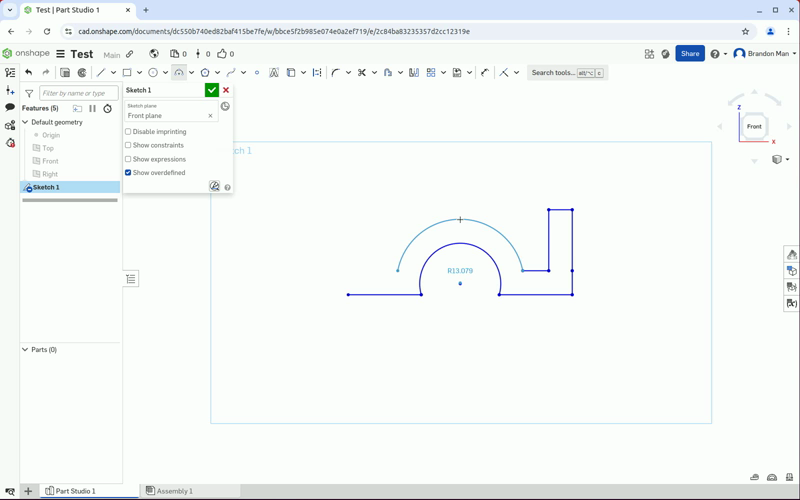
key(esc)
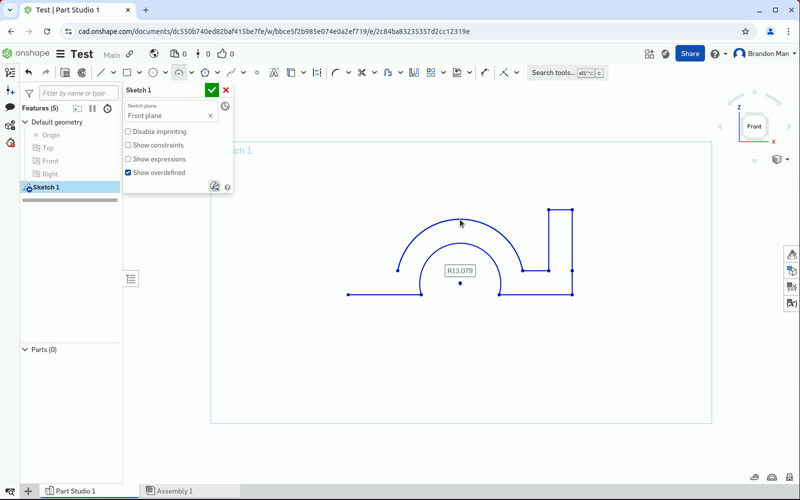
key(l)
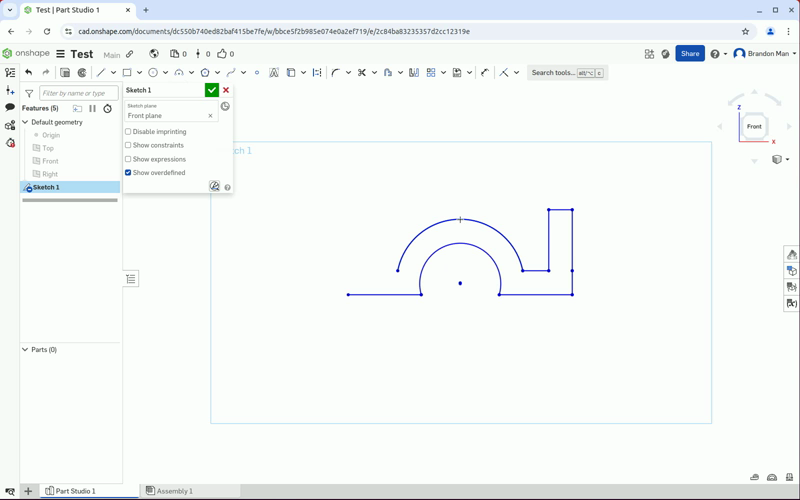
mouse_move(397, 270)
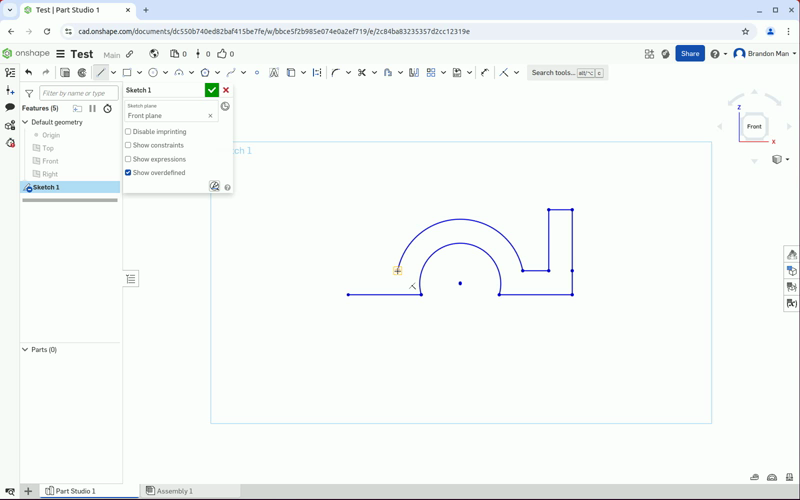
click(397, 270)
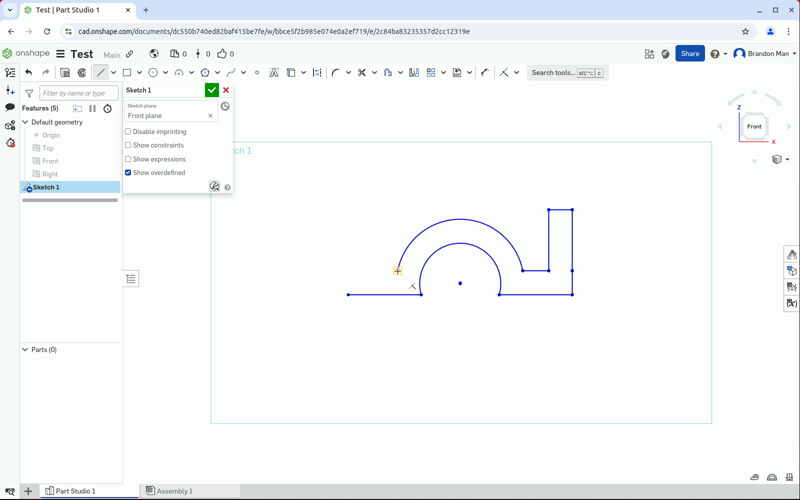
key_down(shift)
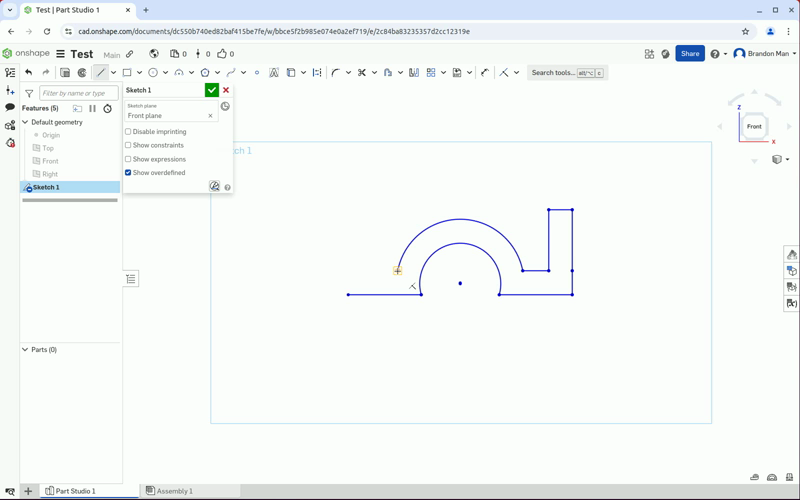
mouse_move(427, 270)
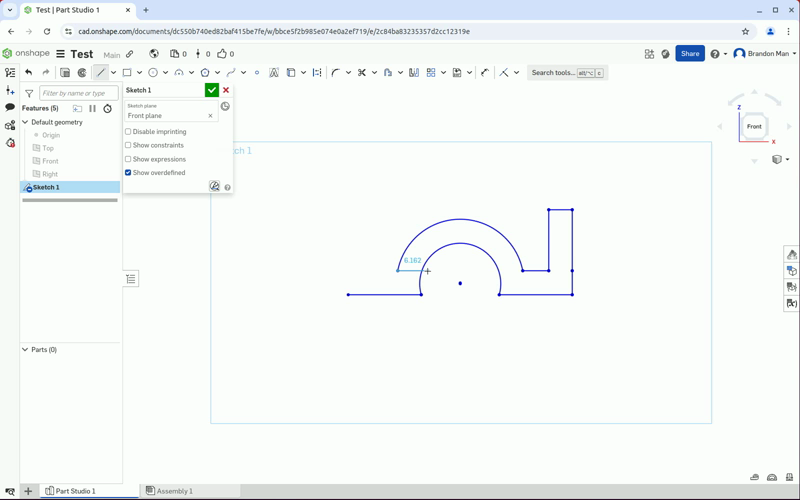
mouse_move(348, 270)
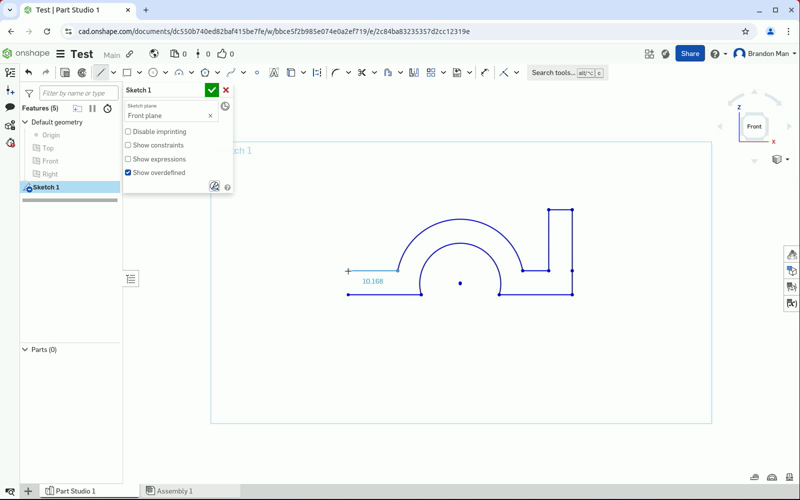
click(348, 270)
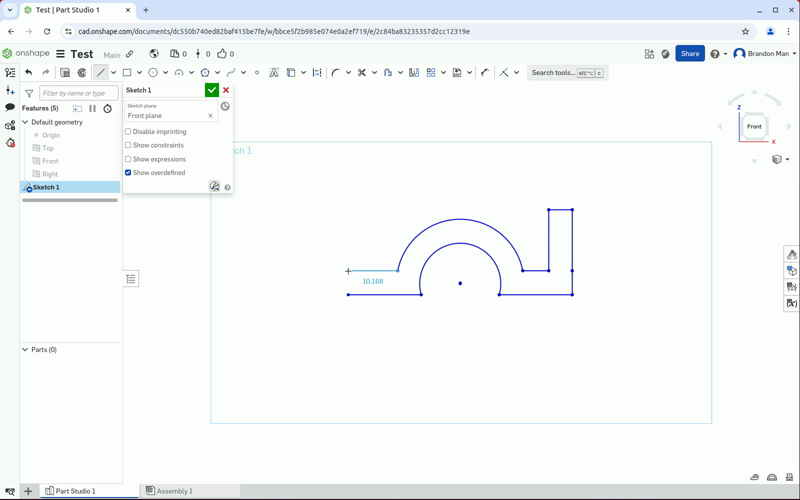
key_up(shift)
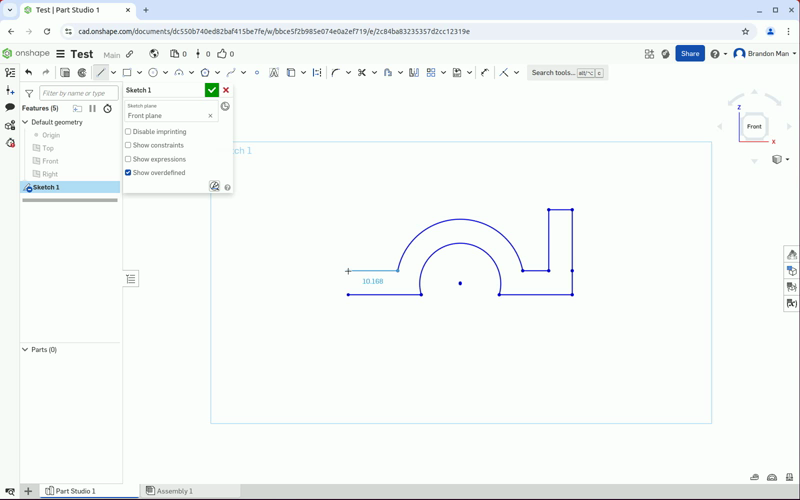
mouse_move(378, 270)
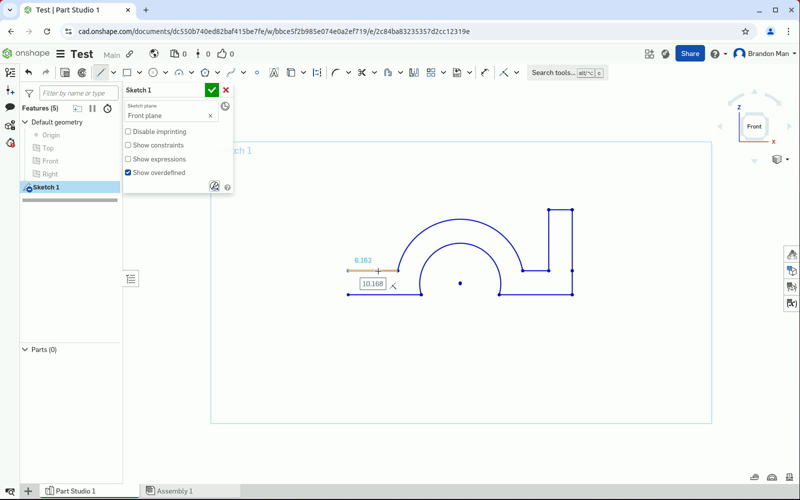
key_down(shift)
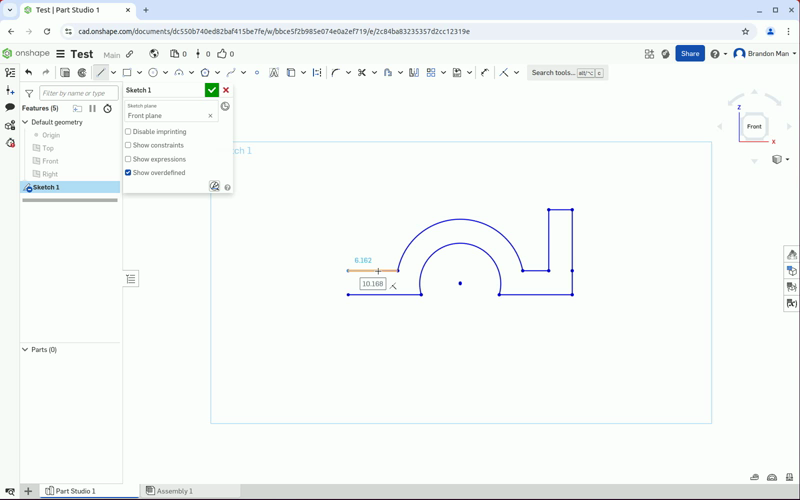
mouse_move(348, 294)
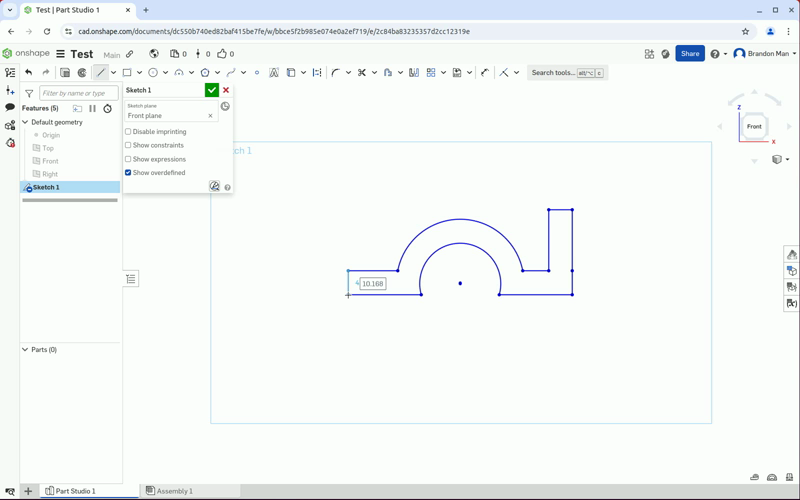
key_up(shift)
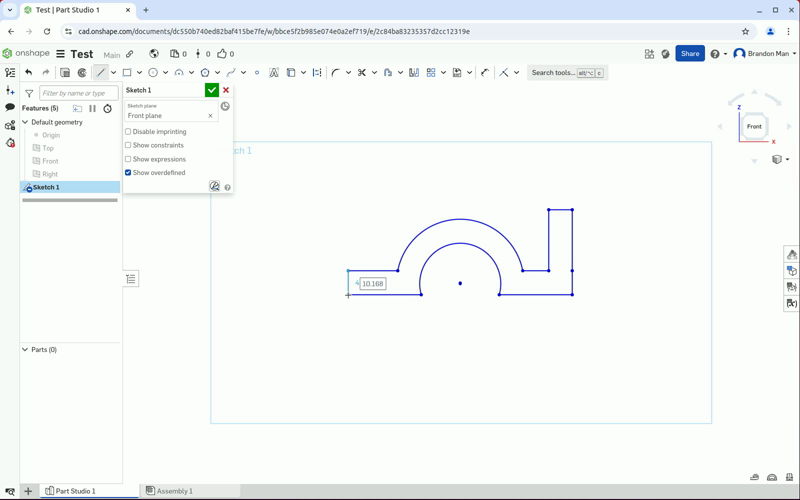
click(348, 294)
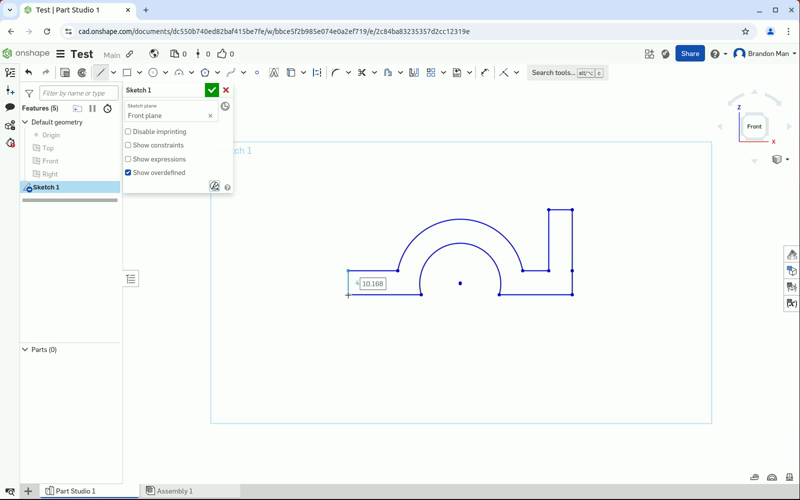
key(esc)
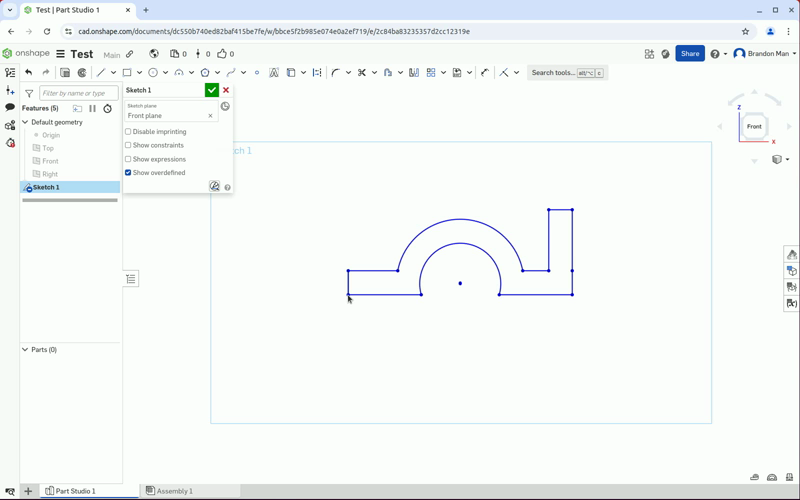
mouse_move(361, 279)
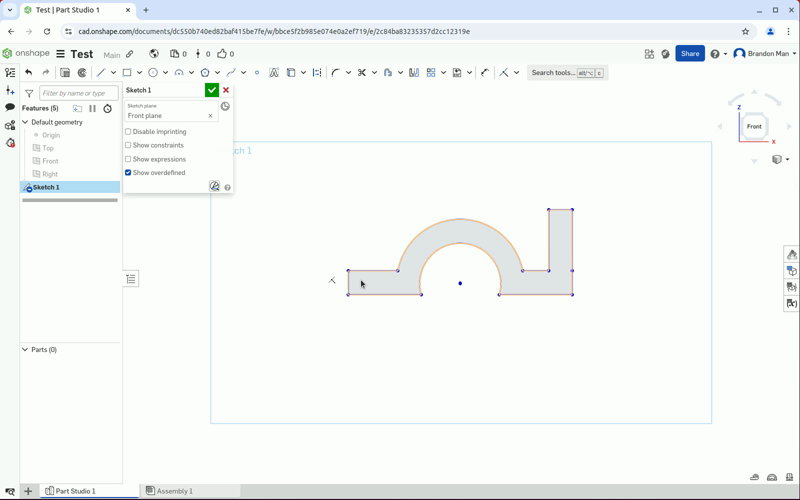
click(361, 279)
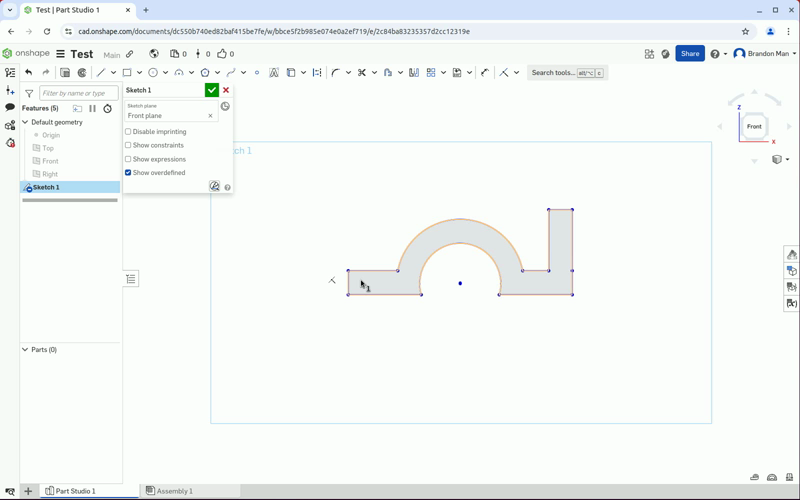
mouse_move(73, 352)
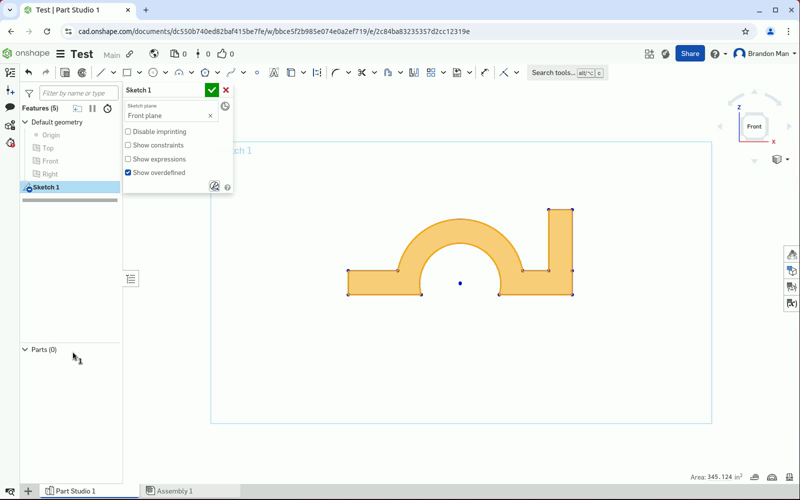
key(shift+y)
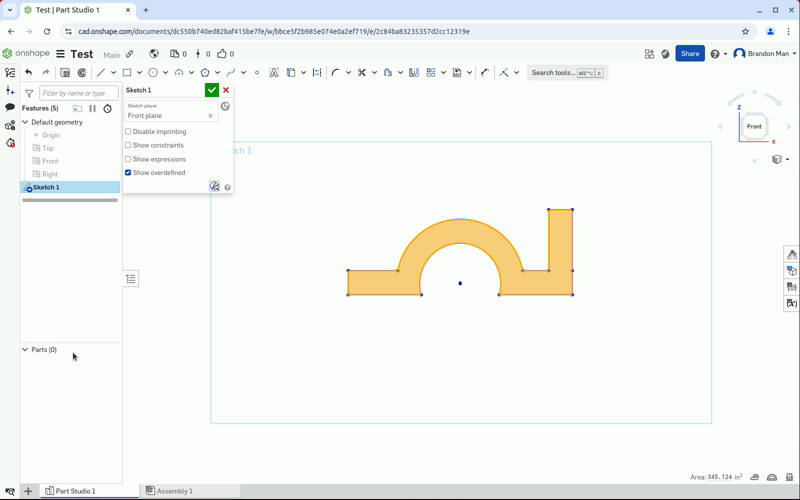
key(shift+e)
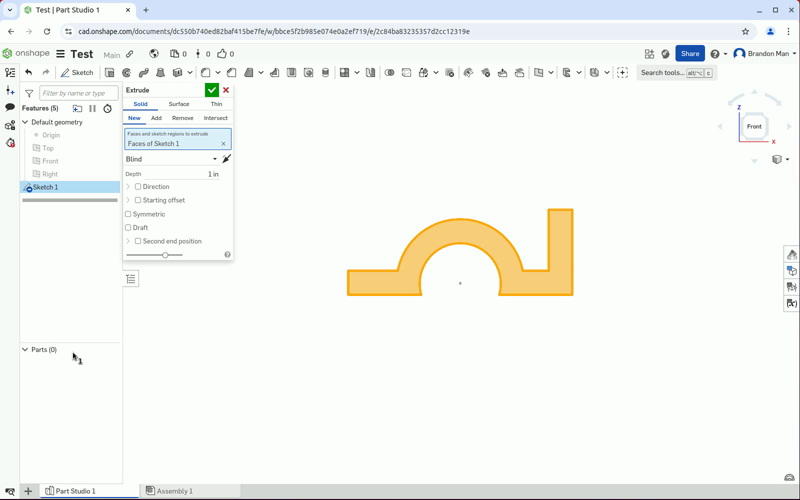
mouse_move(143, 106)
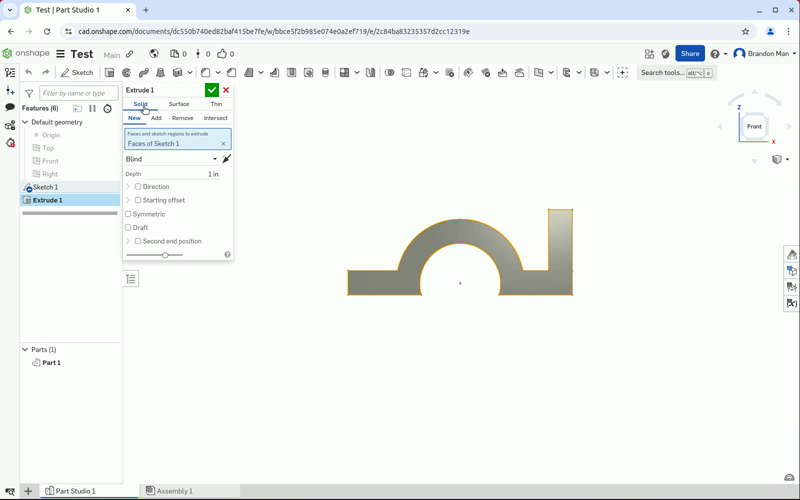
click(143, 106)
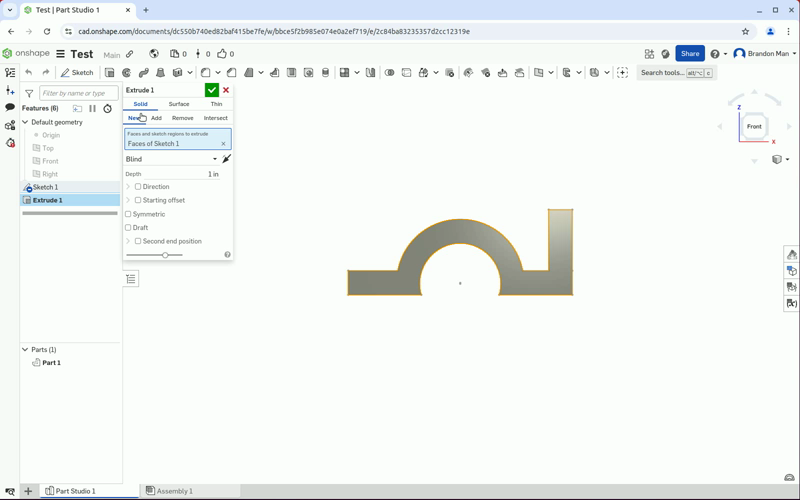
mouse_move(137, 120)
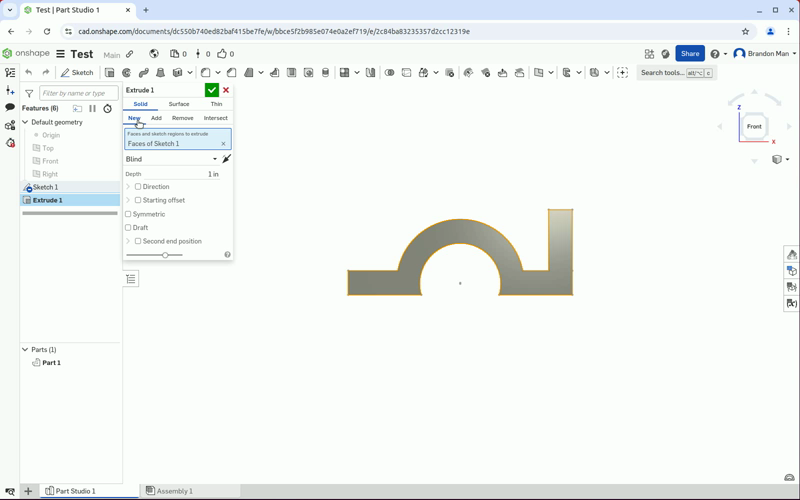
click(137, 120)
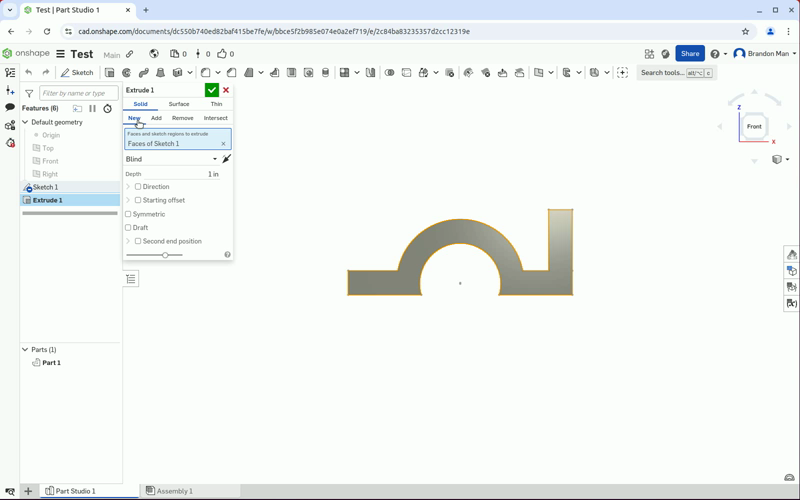
key(tab, 4)
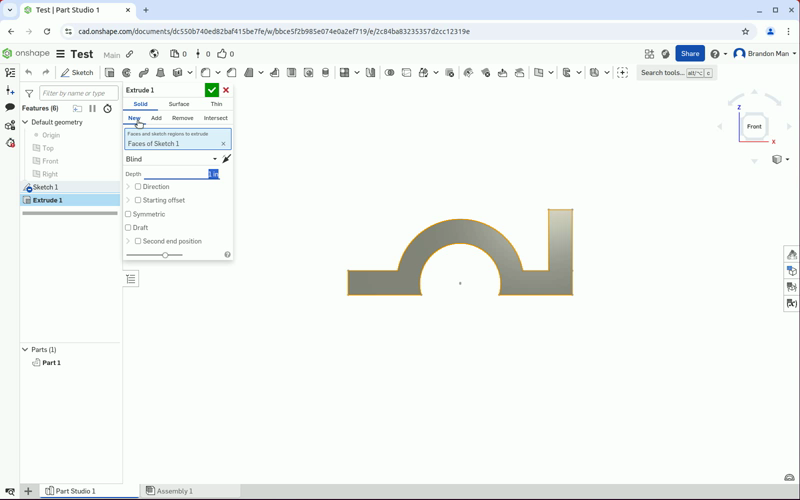
text(20.701)
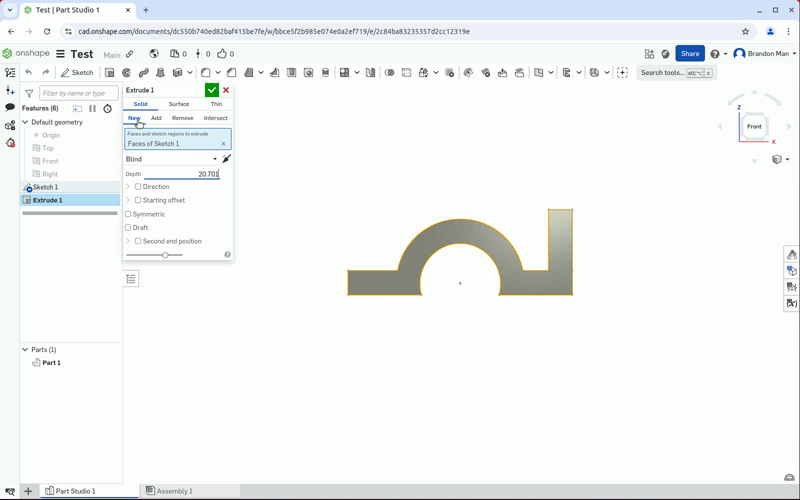
key(enter)
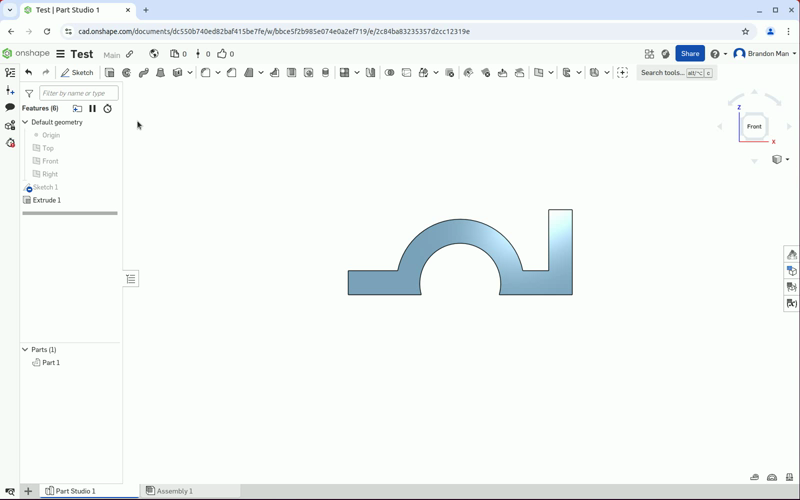
key(shift+h)
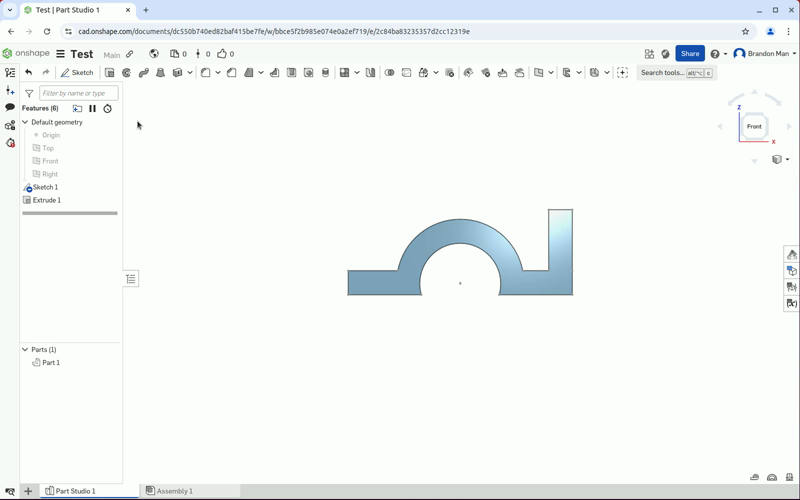
key(shift+h)
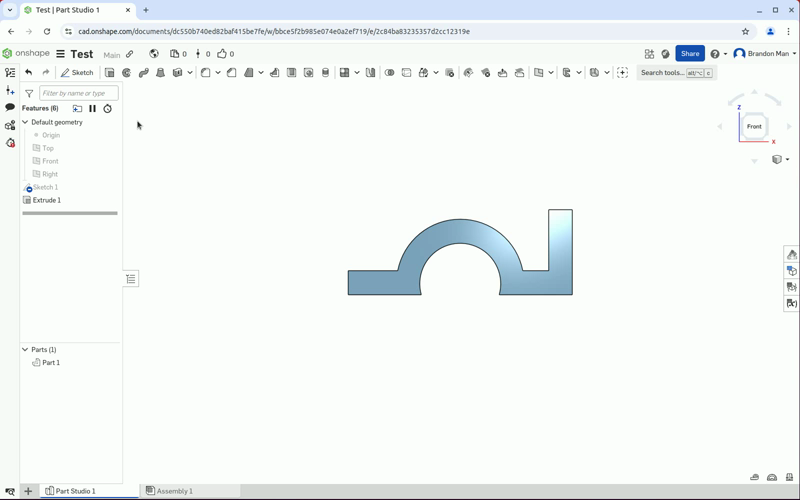
mouse_move(73, 189)
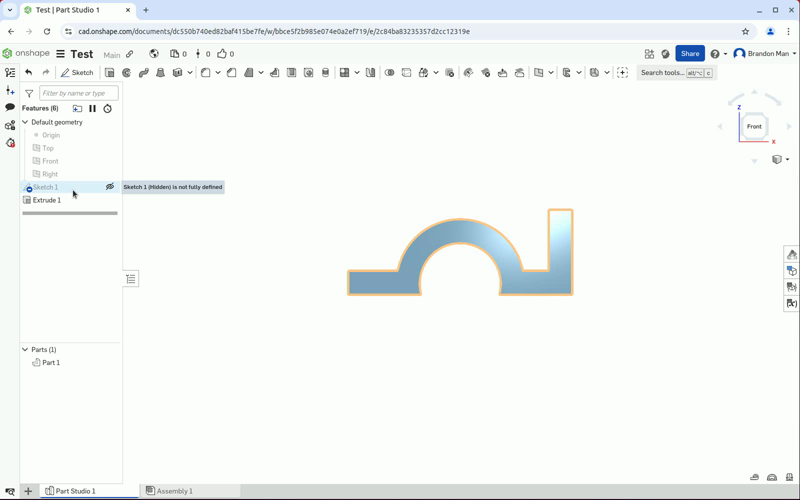
click(73, 189)
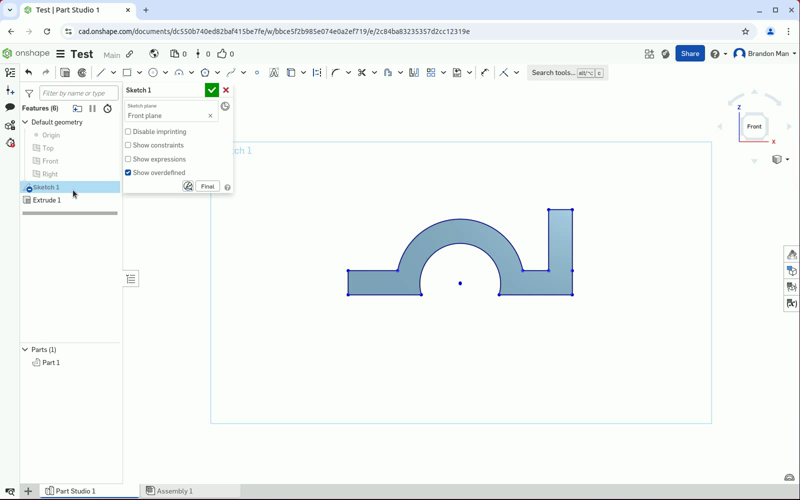
mouse_move(229, 92)
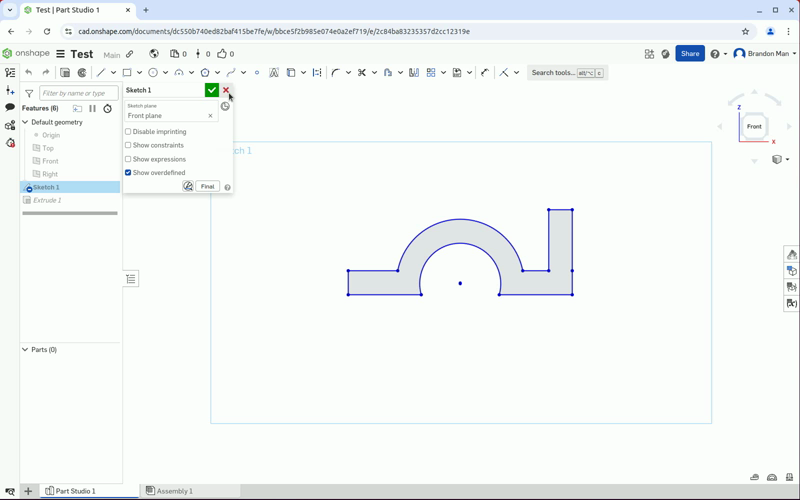
click(229, 92)
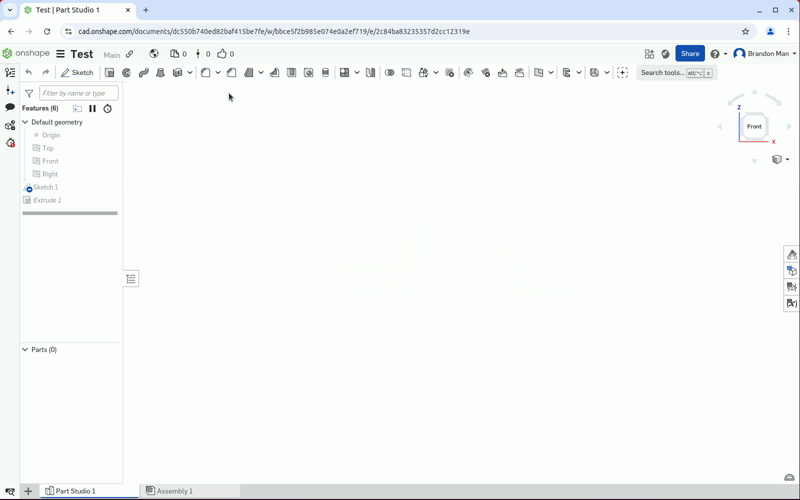
mouse_move(73, 352)
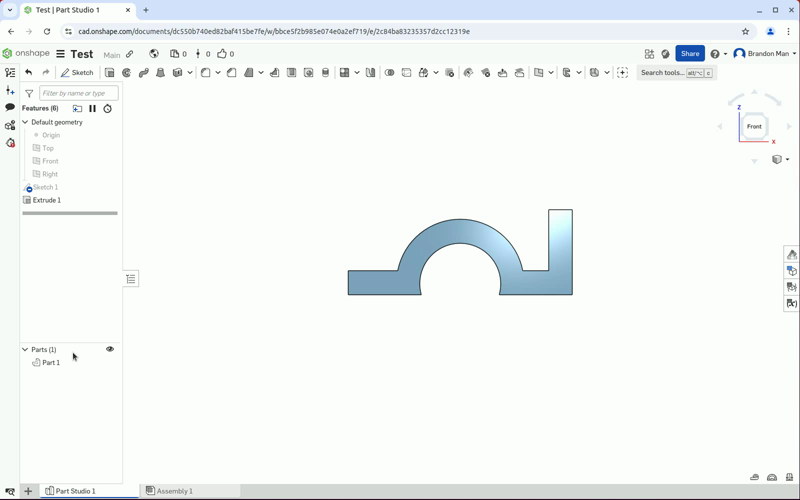
key(y)
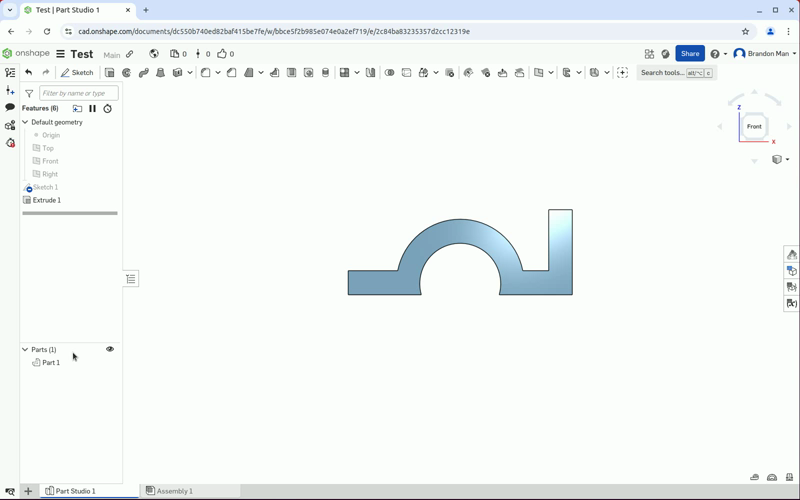
key(shift+p)
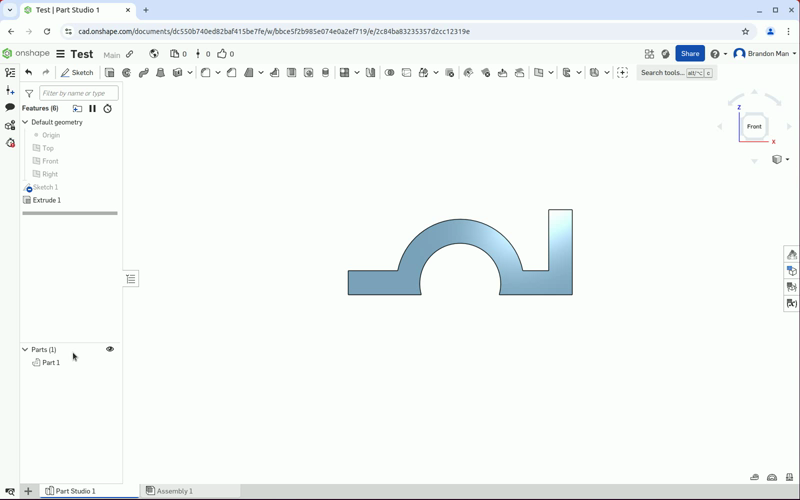
key(space)
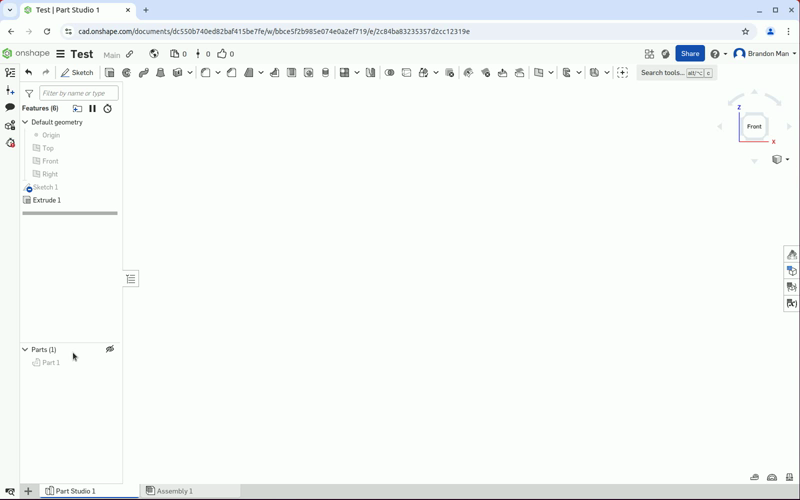
key_down(shift)
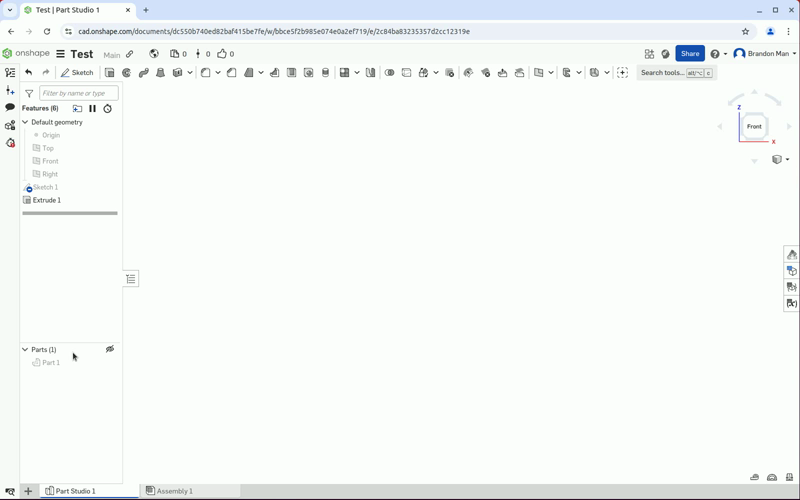
key(down)
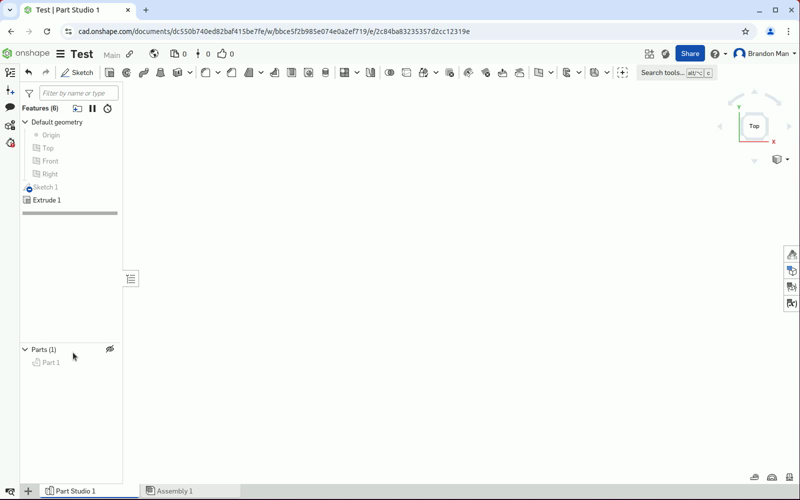
key_up(shift)
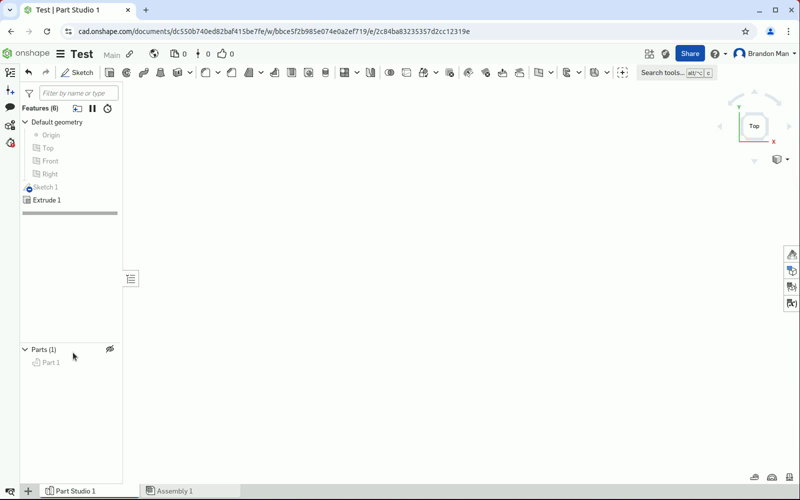
mouse_move(73, 352)
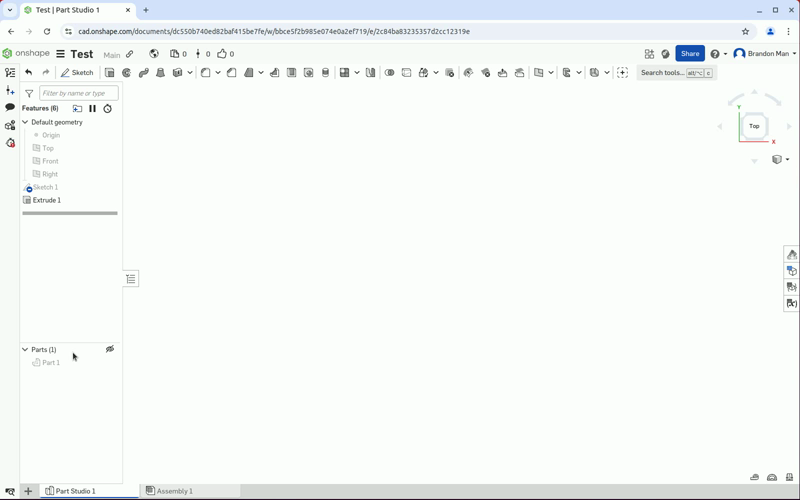
key(shift+y)
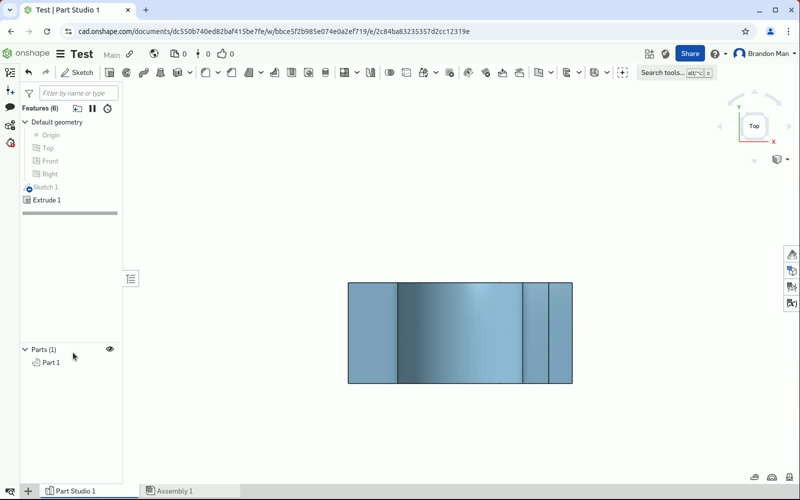
mouse_move(541, 75)
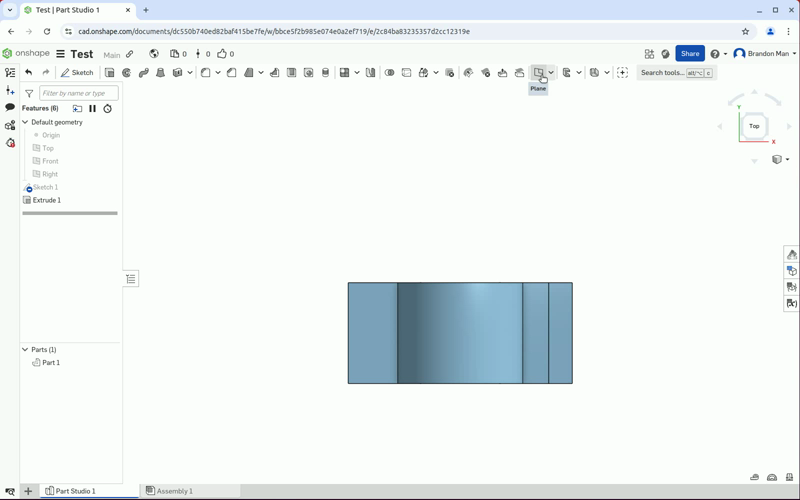
click(541, 75)
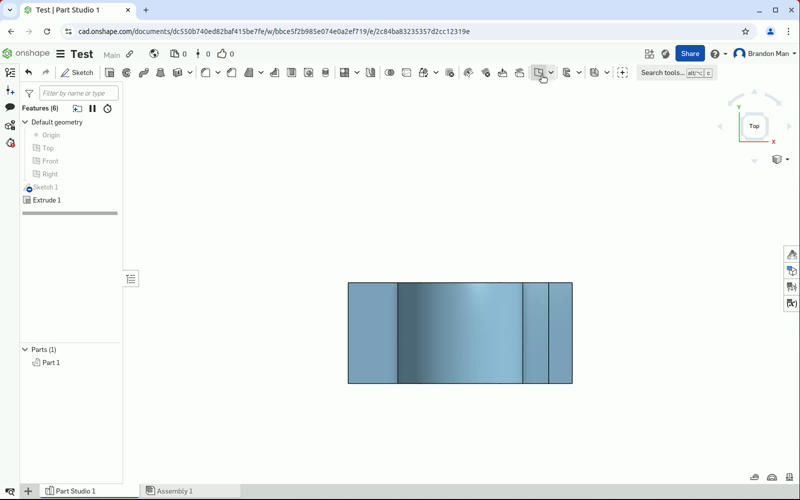
mouse_move(73, 150)
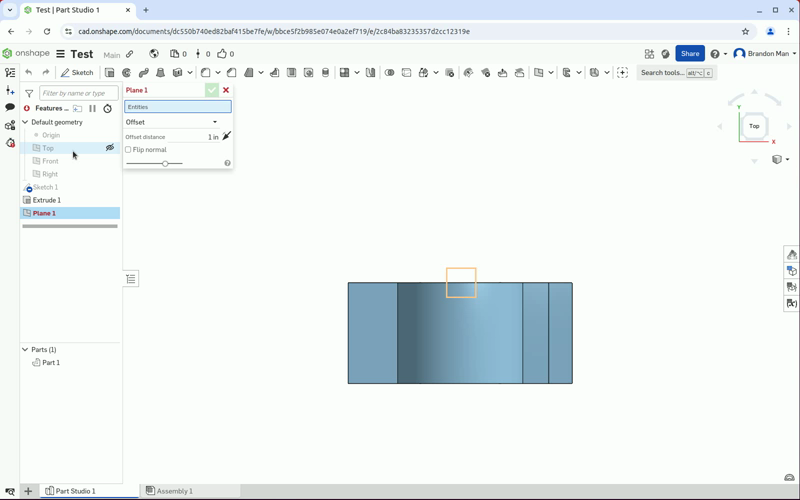
click(73, 150)
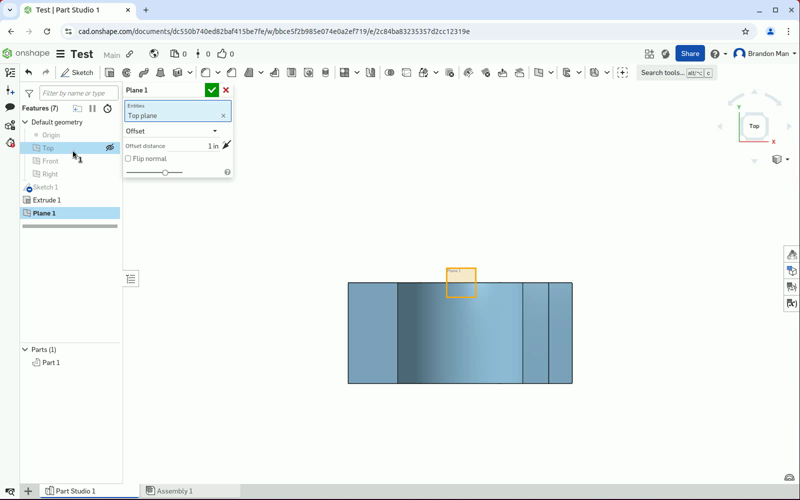
key(tab, 2)
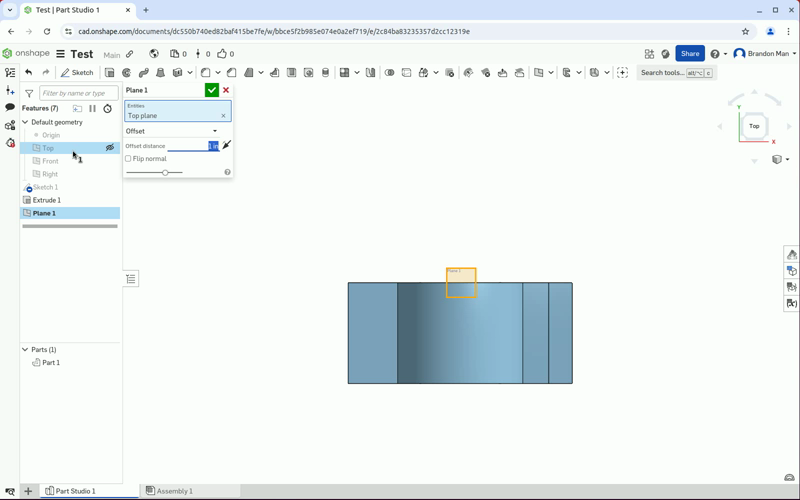
text(2.403)
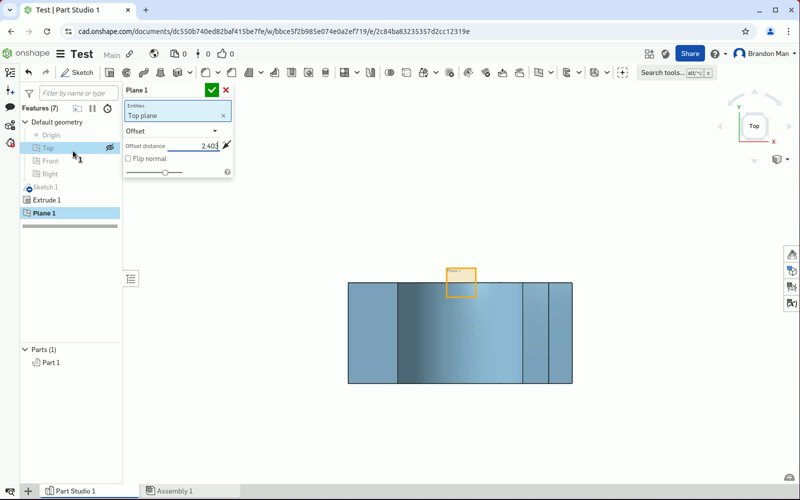
key(enter, 2)
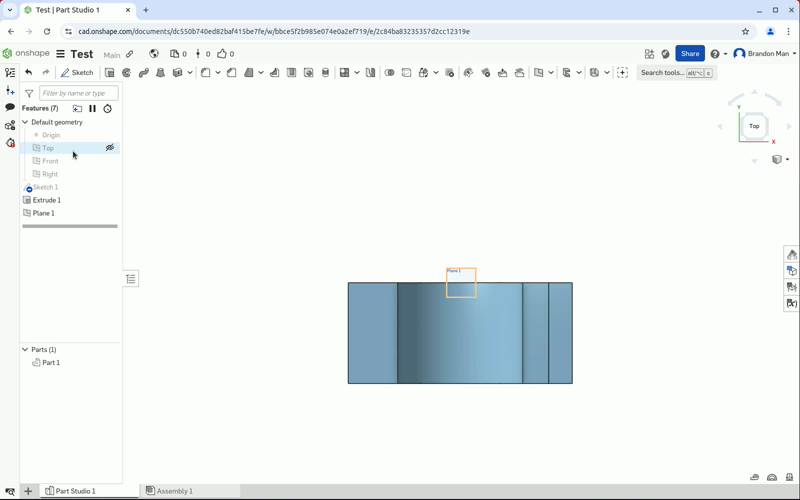
key(shift+s)
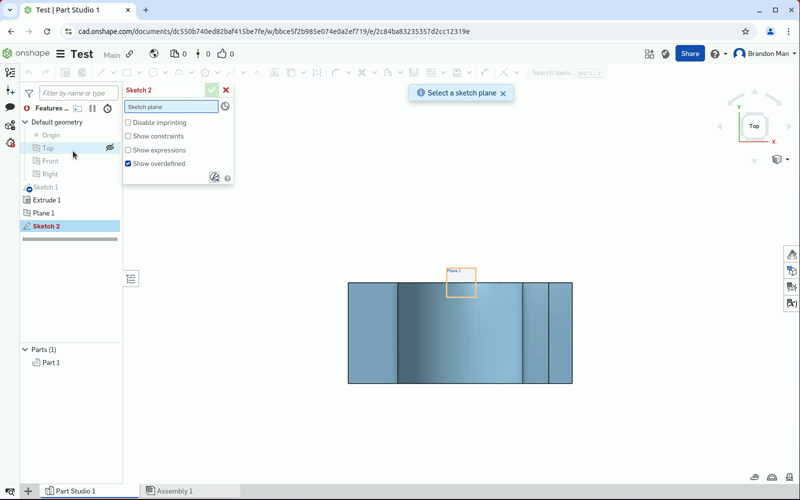
mouse_move(73, 215)
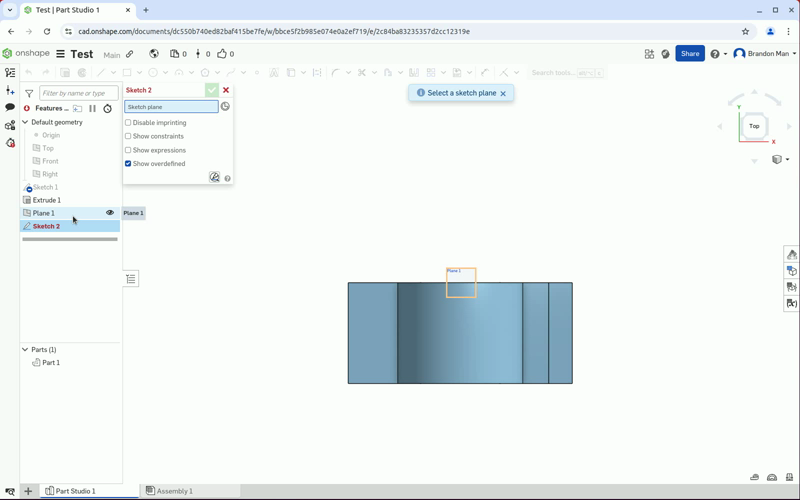
click(73, 215)
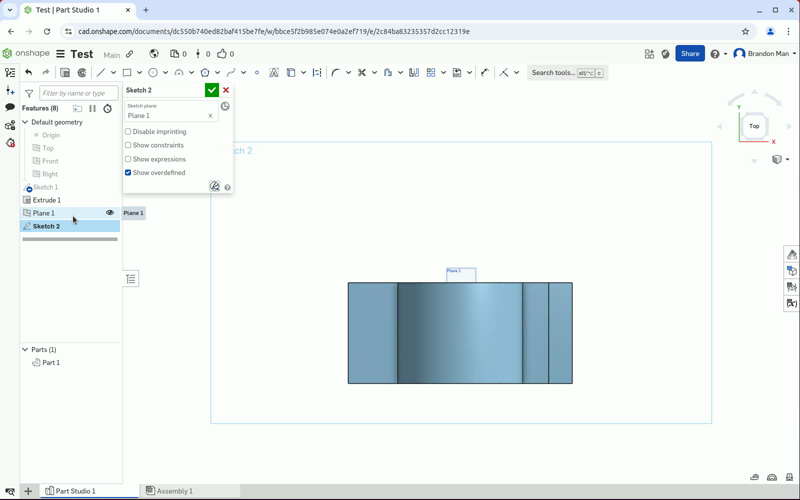
mouse_move(73, 352)
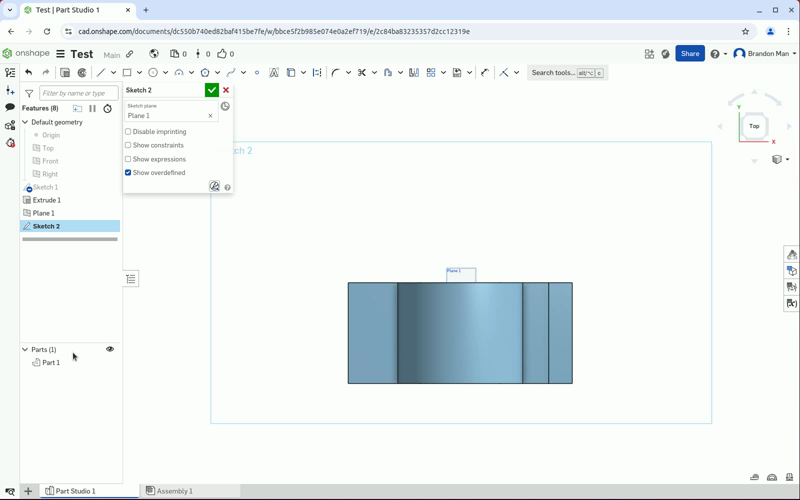
key(y)
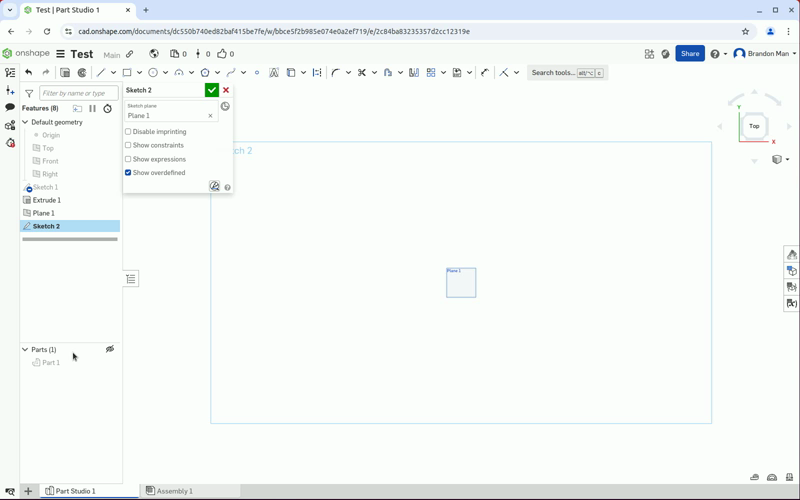
key(c)
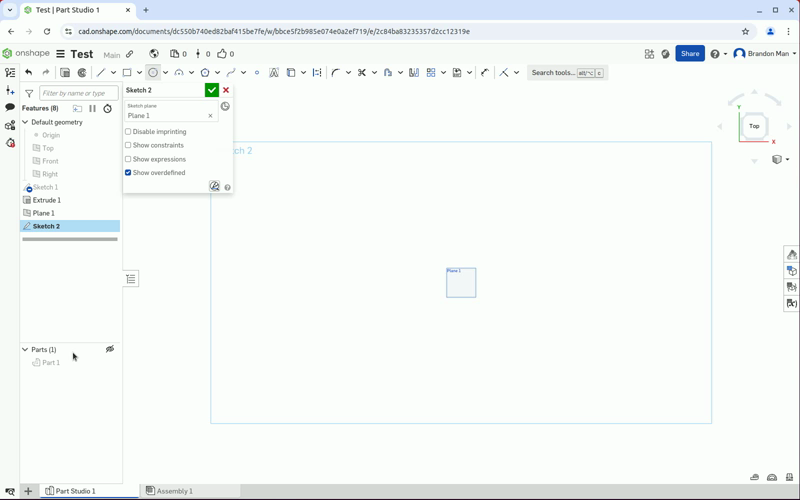
key_down(shift)
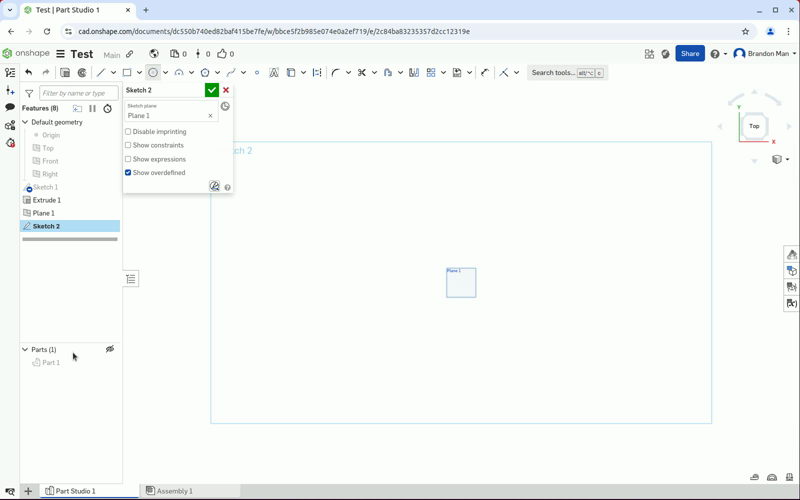
mouse_move(374, 356)
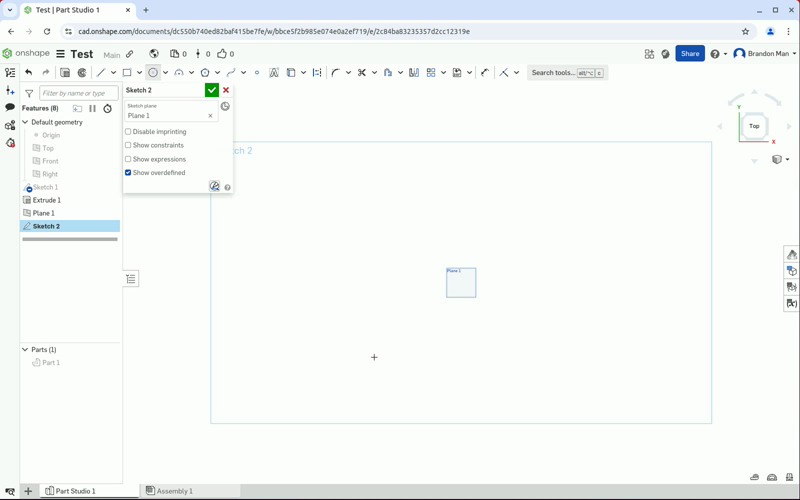
click(374, 356)
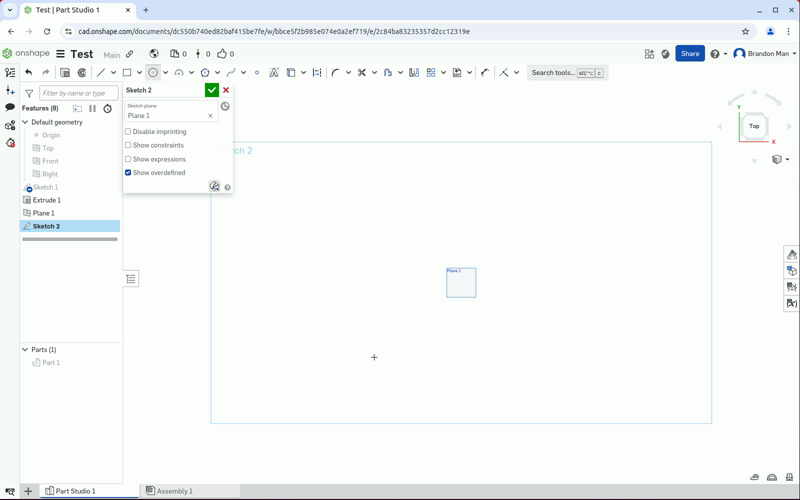
key_up(shift)
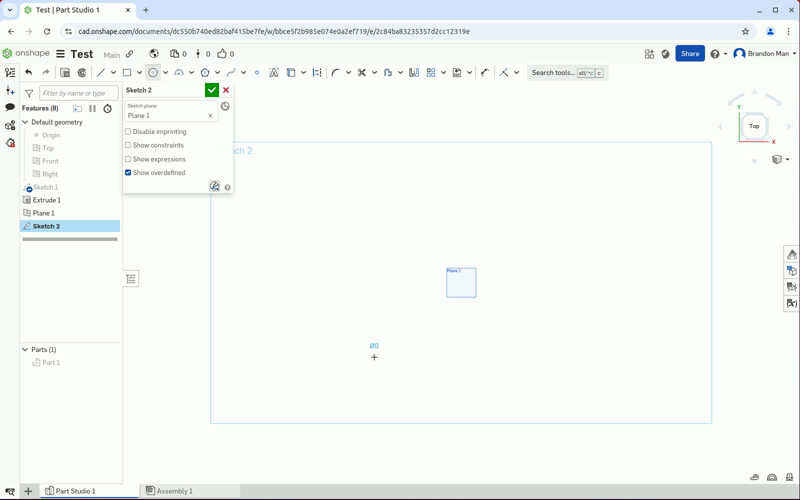
mouse_move(388, 356)
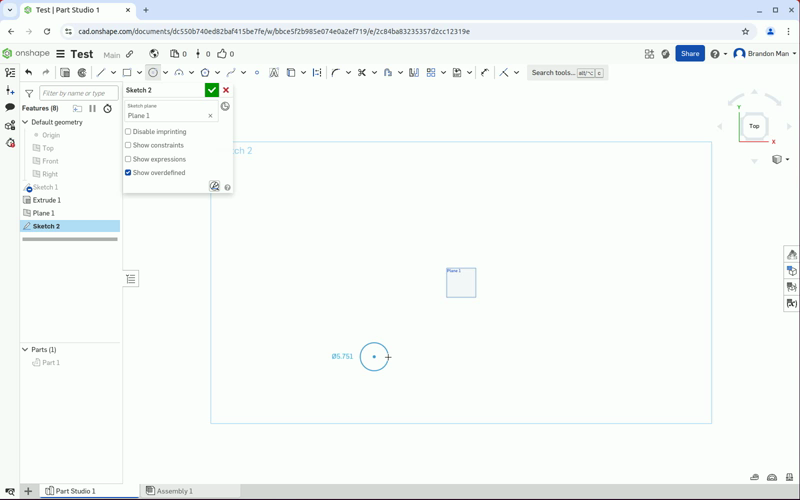
click(388, 356)
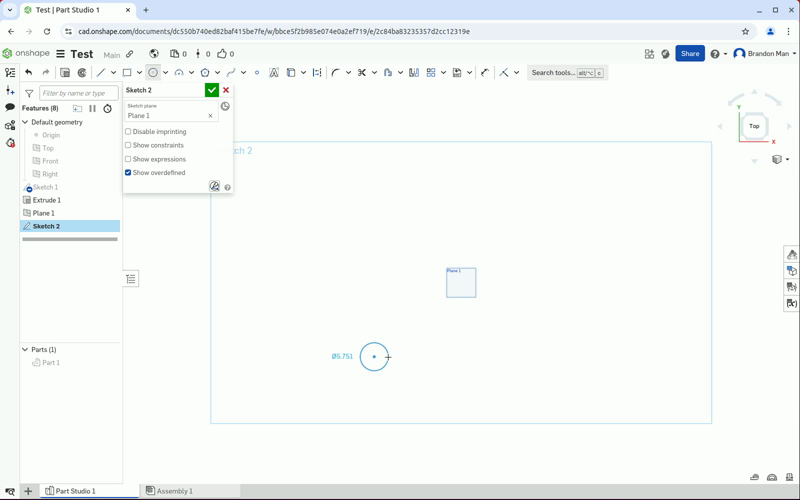
key(esc)
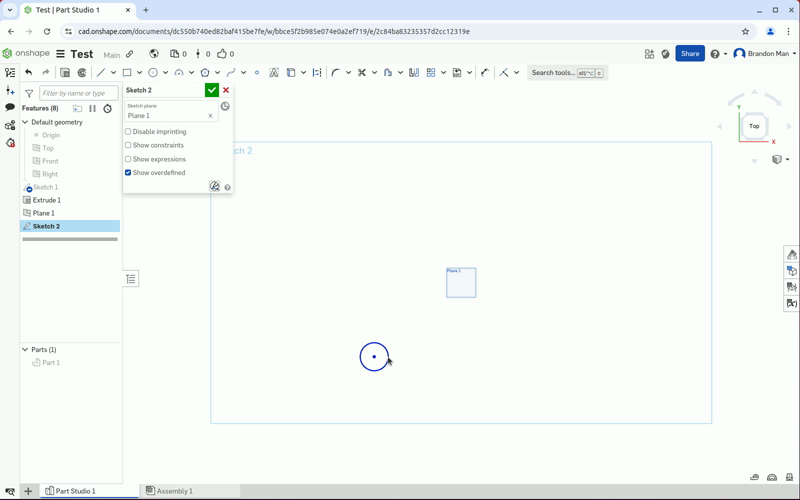
mouse_move(383, 351)
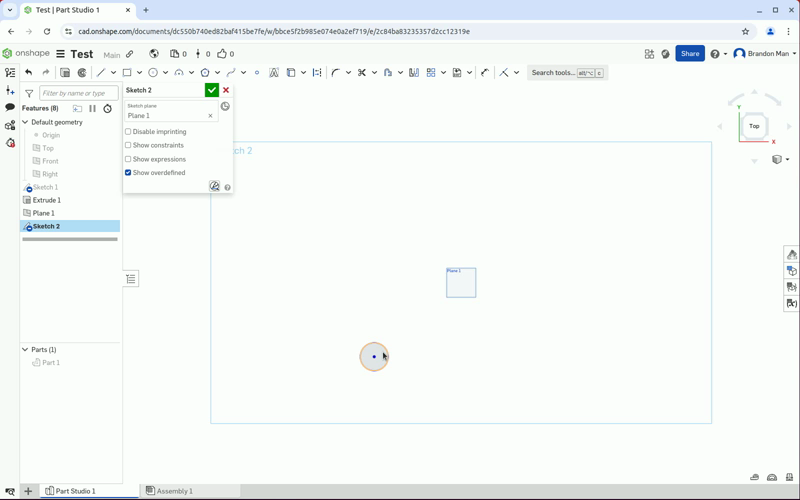
scroll(6)
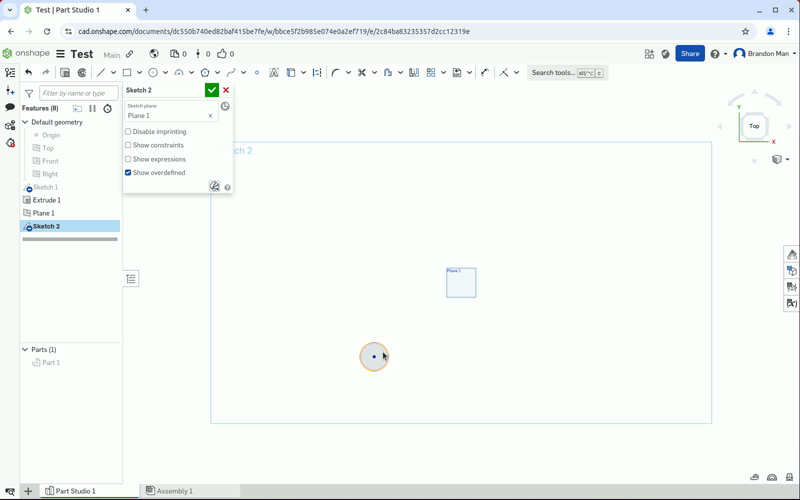
scroll(6)
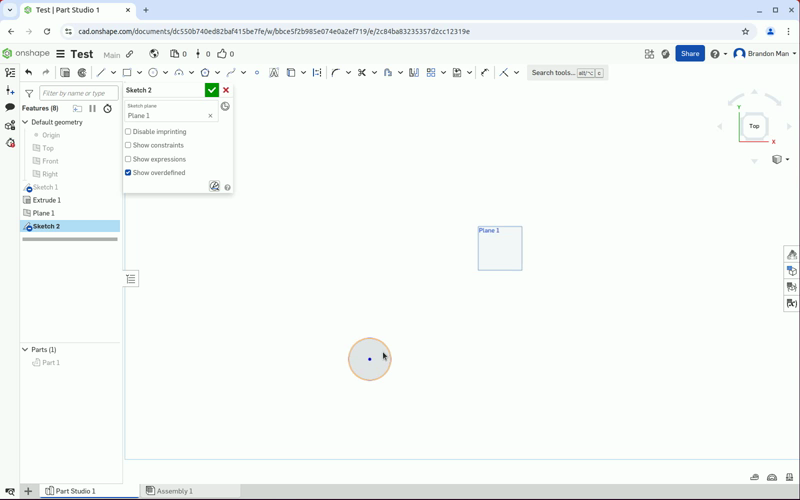
scroll(6)
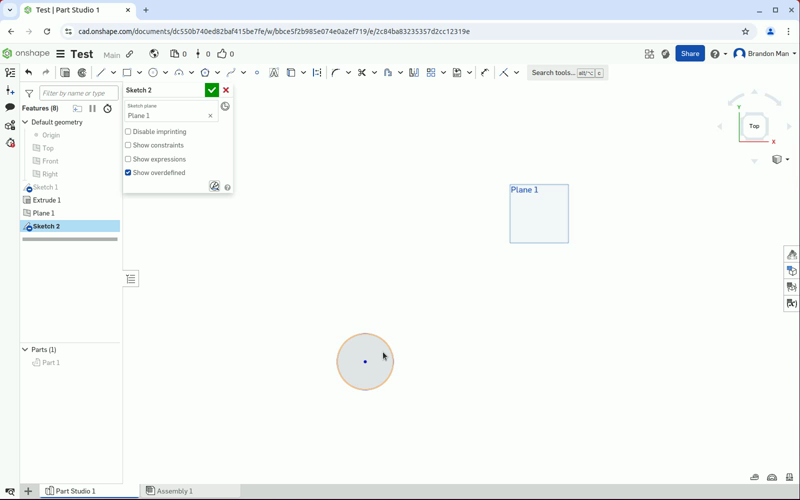
scroll(6)
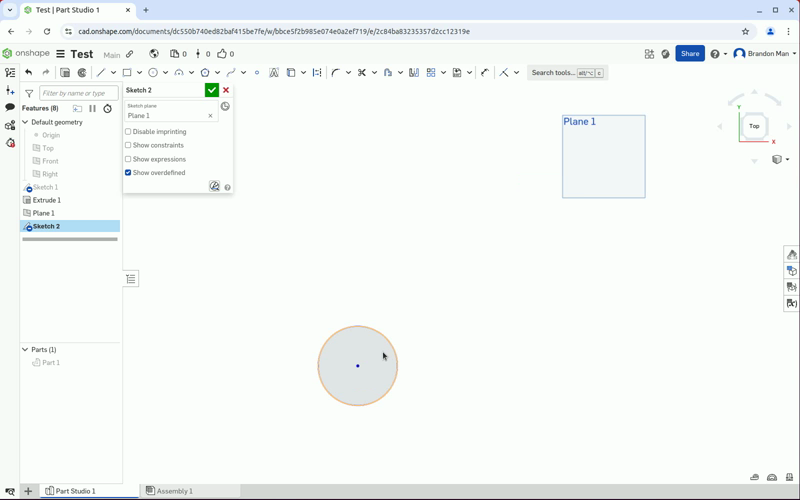
scroll(6)
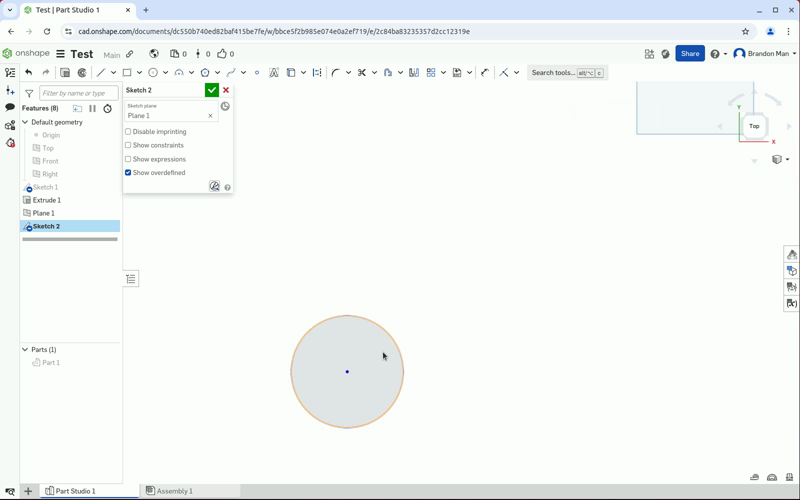
scroll(6)
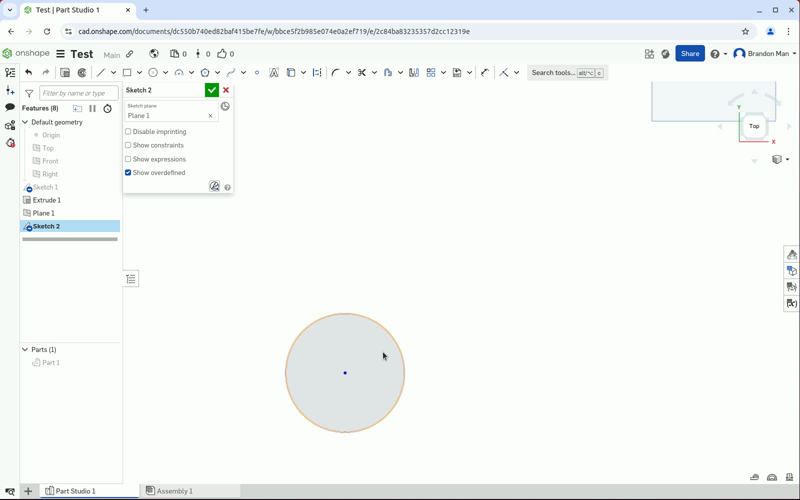
scroll(6)
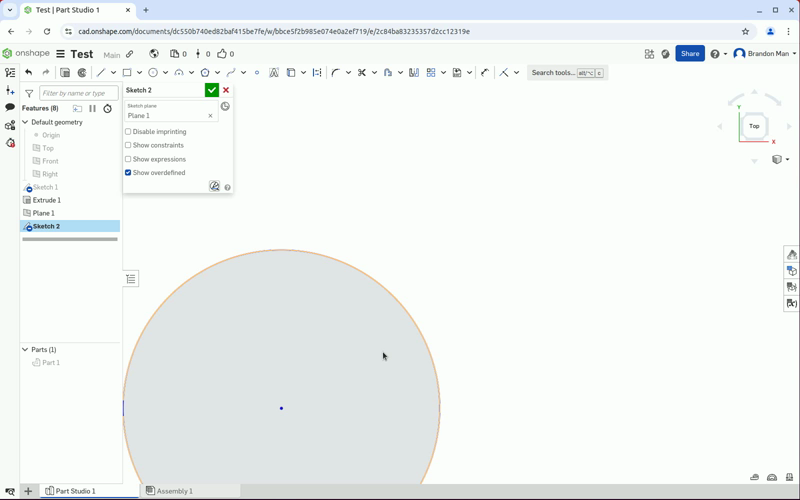
click(383, 351)
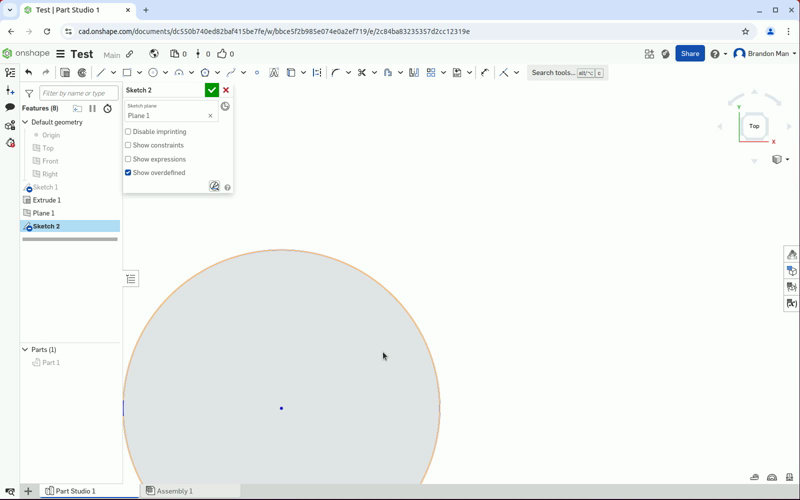
scroll(-6)
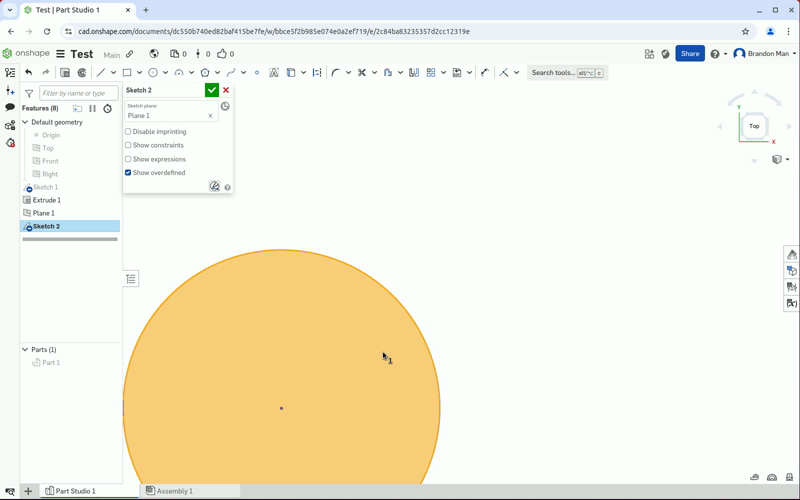
scroll(-6)
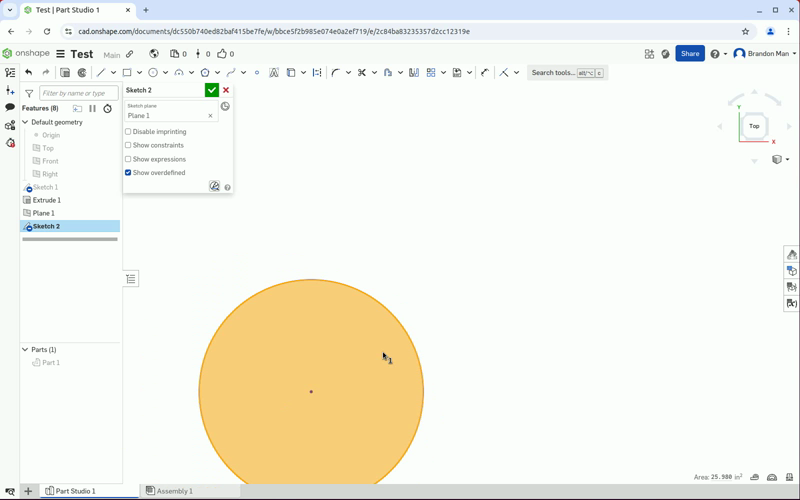
scroll(-6)
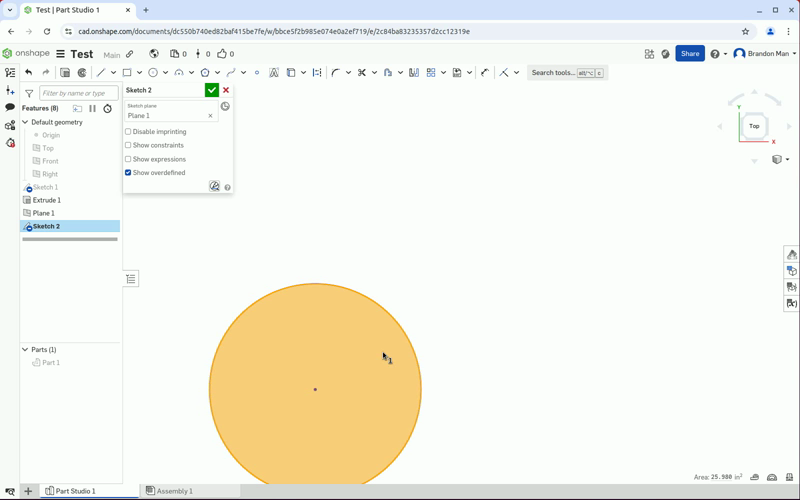
scroll(-6)
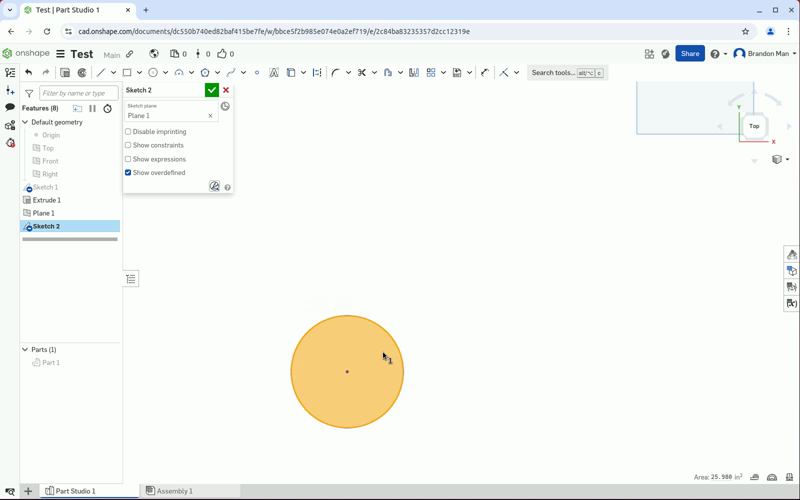
scroll(-6)
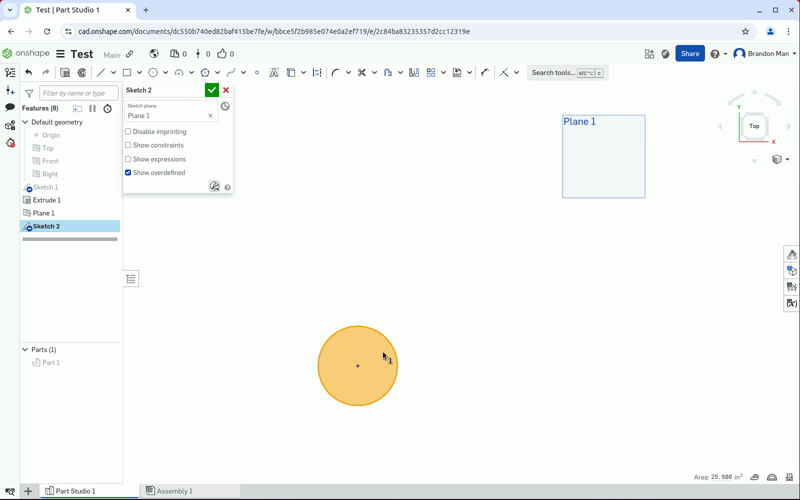
scroll(-6)
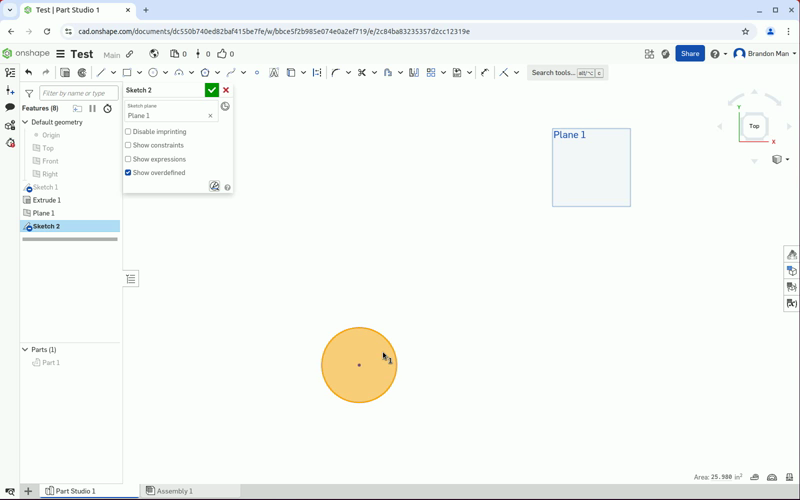
scroll(-6)
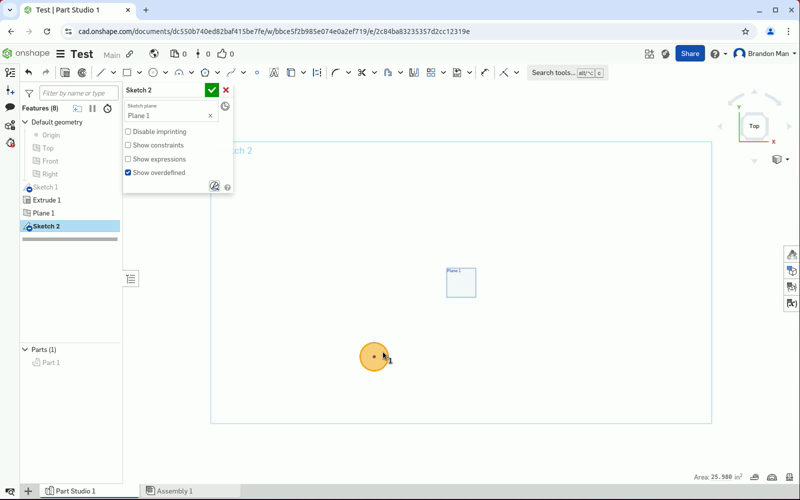
mouse_move(73, 352)
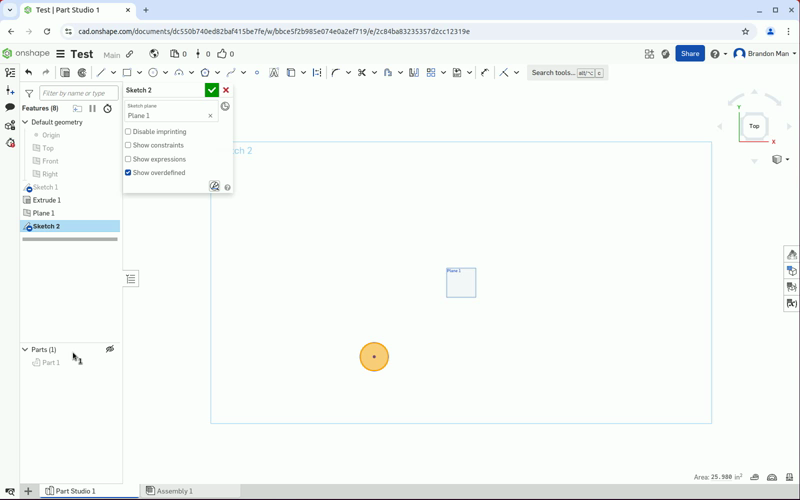
key(shift+y)
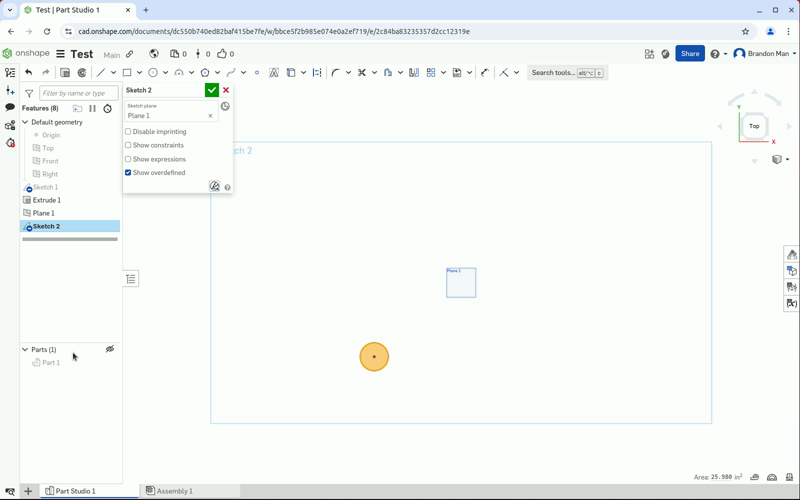
key(shift+e)
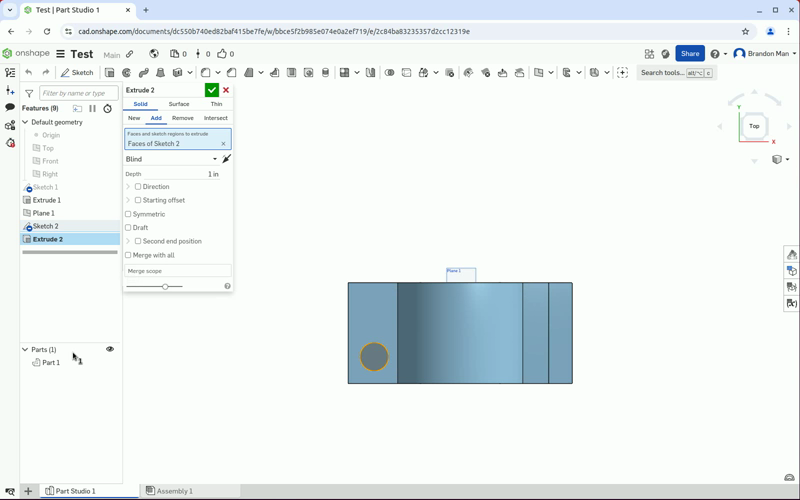
mouse_move(143, 106)
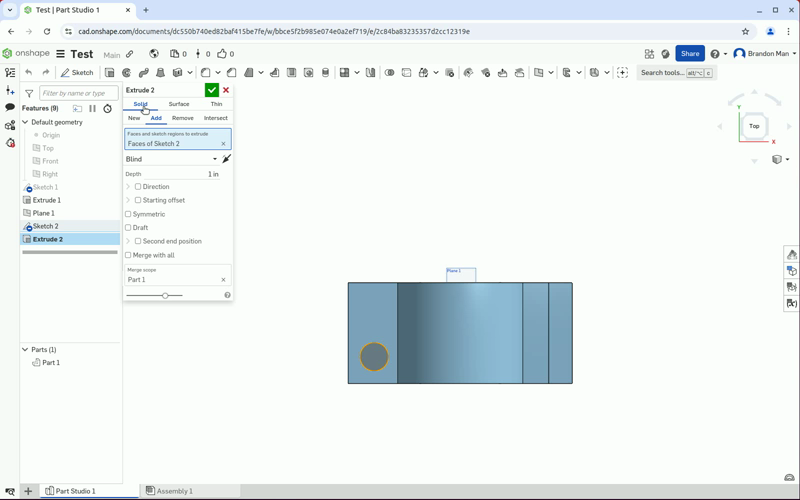
click(143, 106)
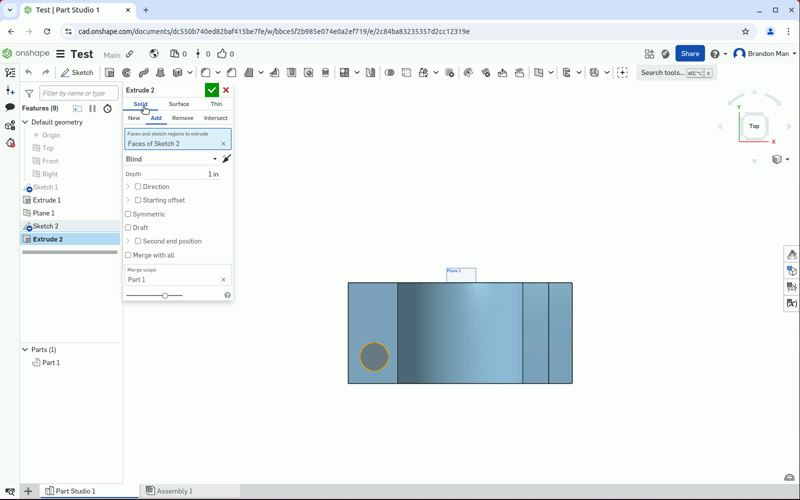
mouse_move(186, 120)
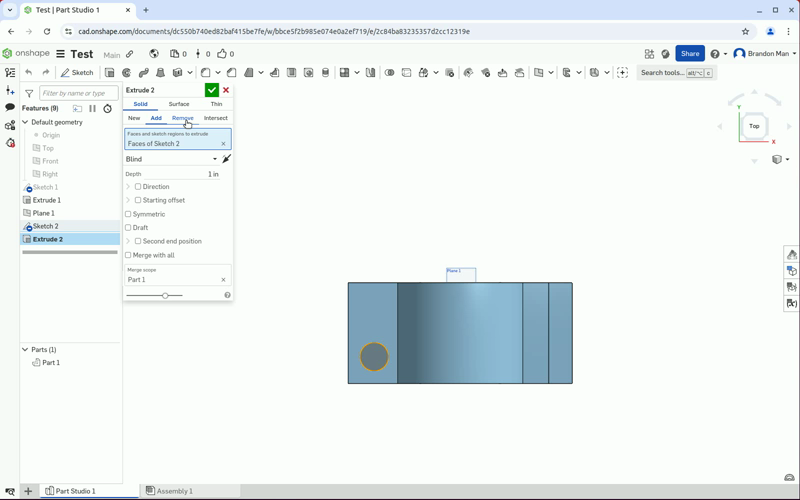
click(186, 120)
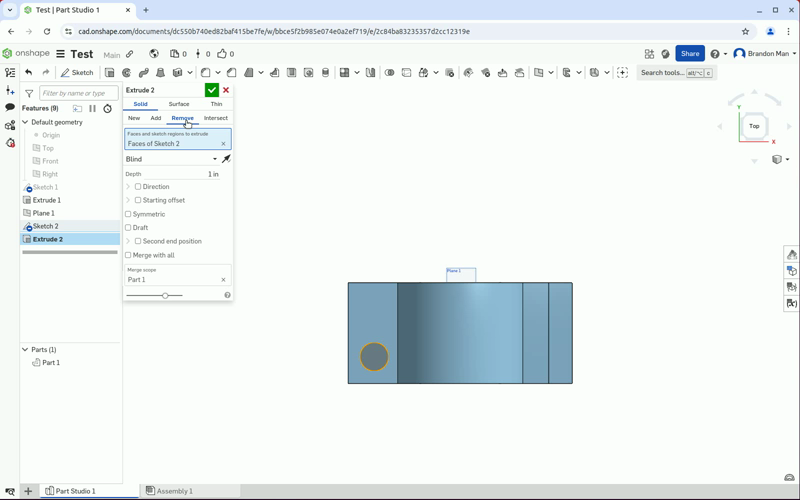
key(tab, 4)
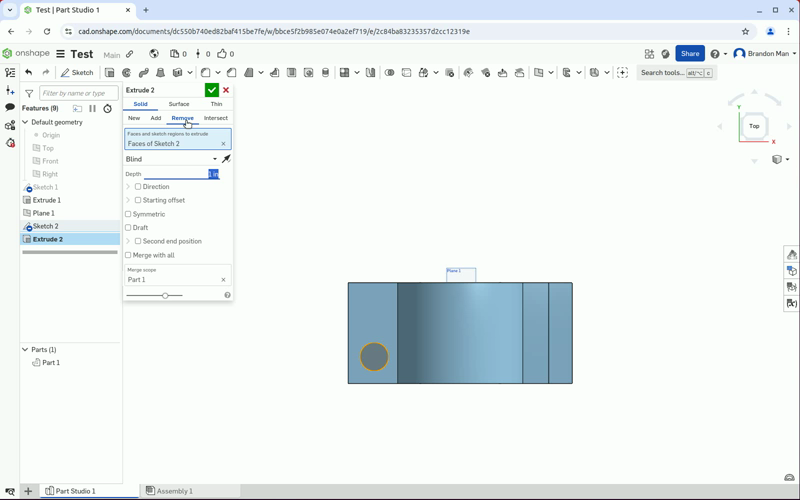
text(4.814)
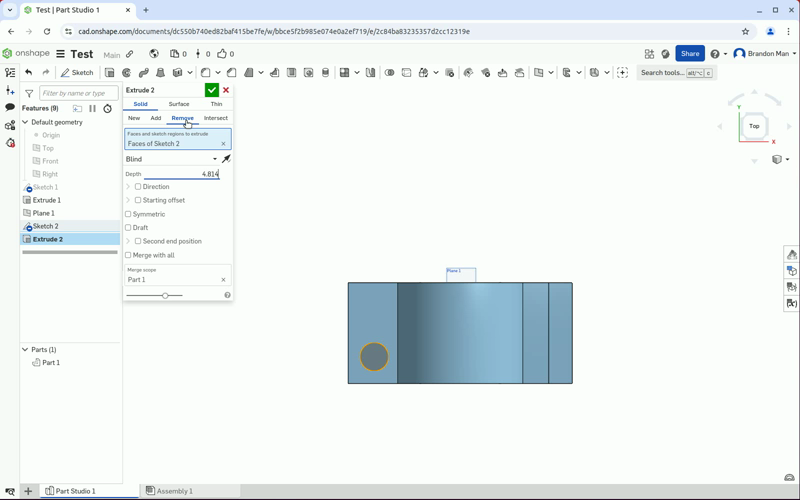
key(tab, 6)
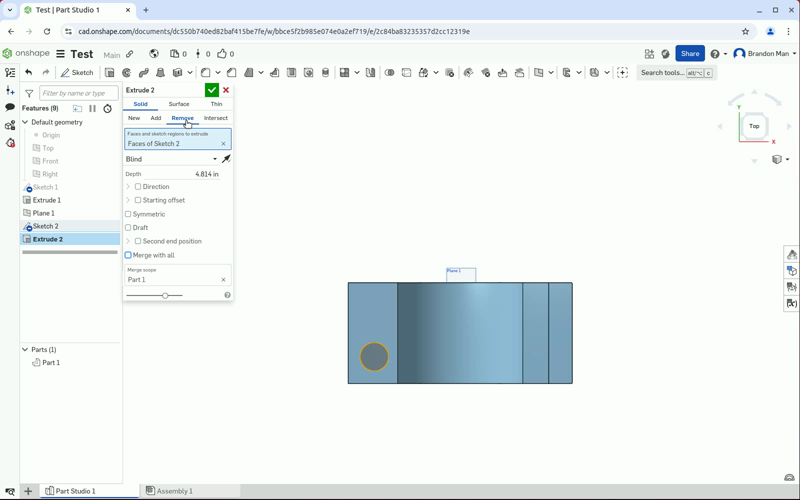
key(space)
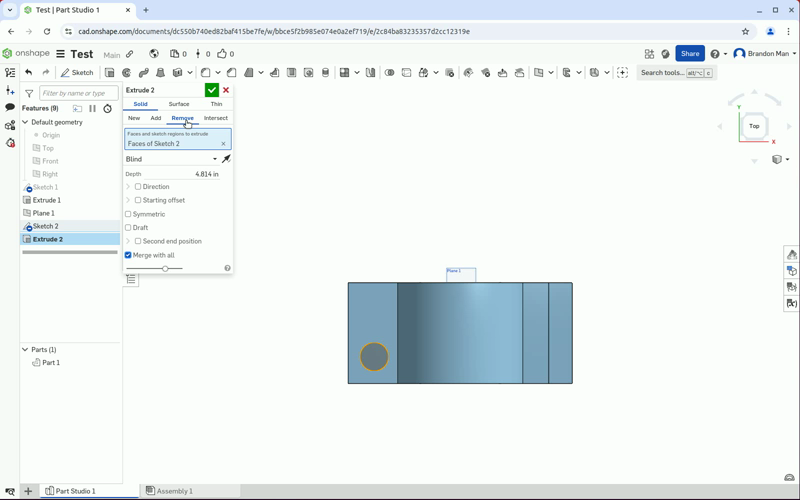
key(enter)
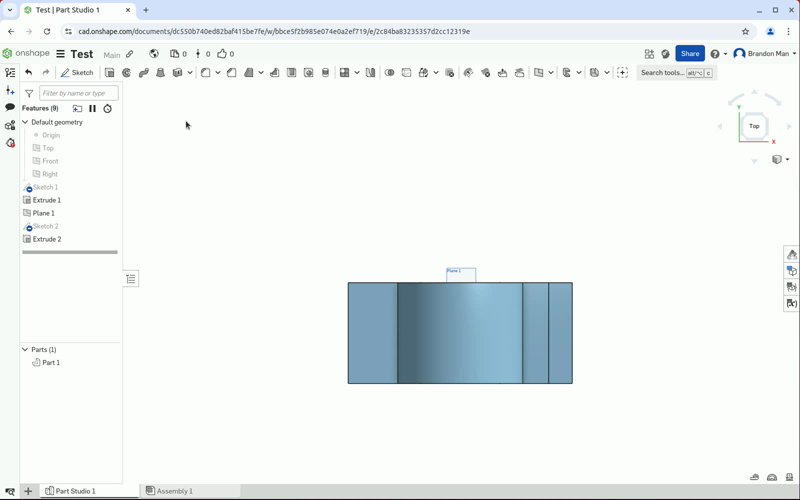
key(shift+h)
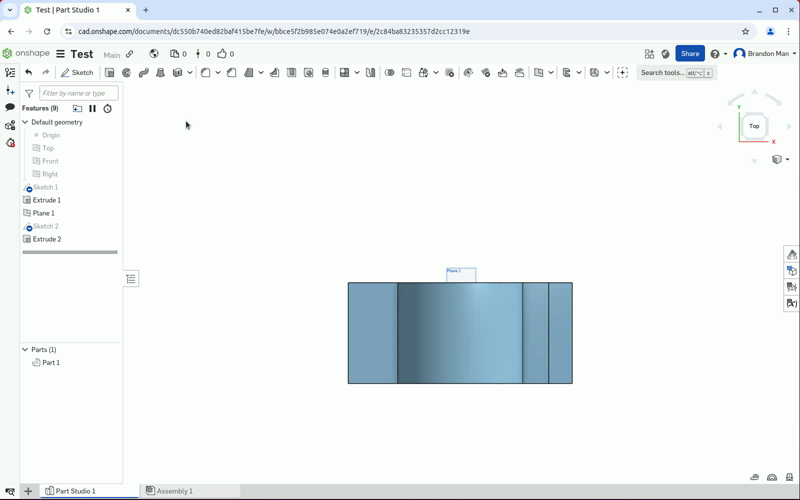
key(shift+h)
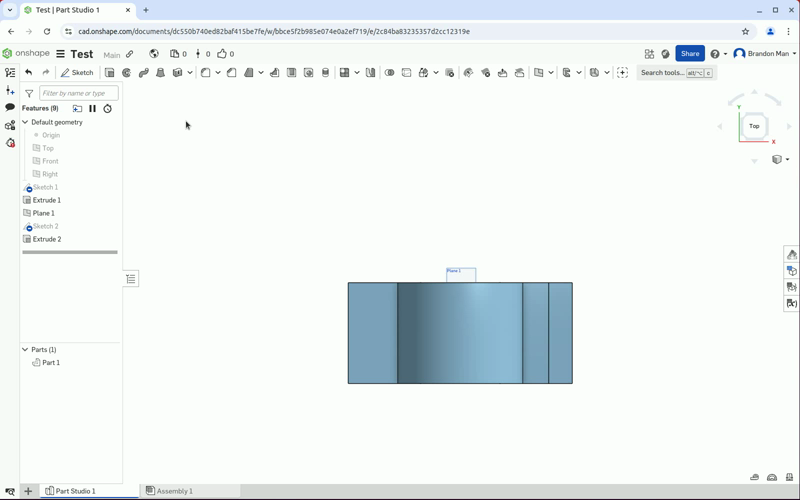
mouse_move(73, 189)
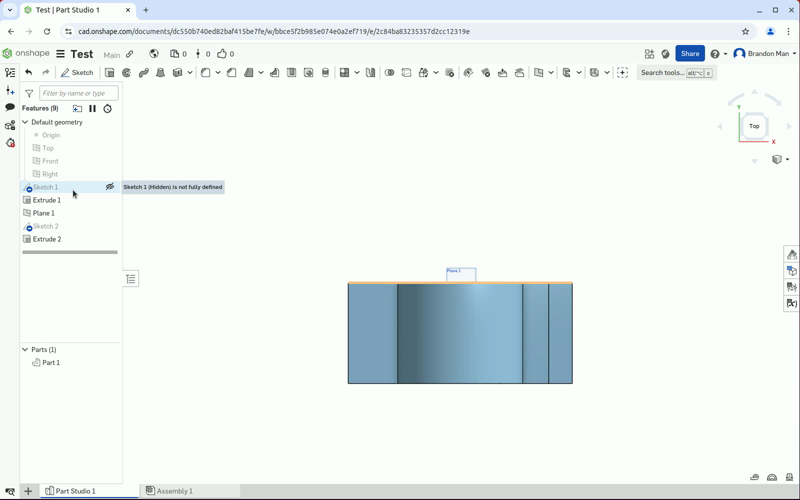
click(73, 189)
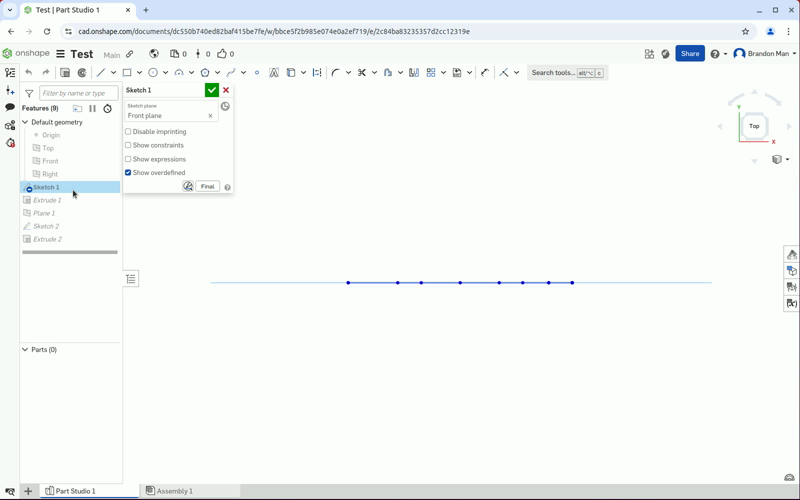
mouse_move(229, 92)
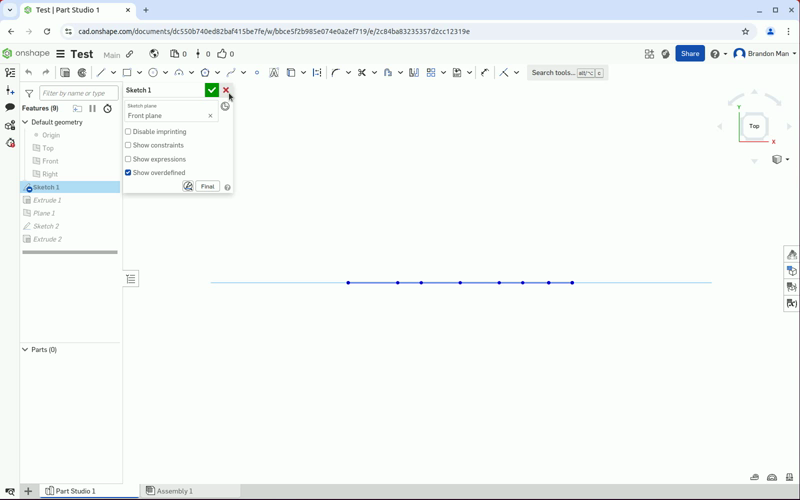
click(229, 92)
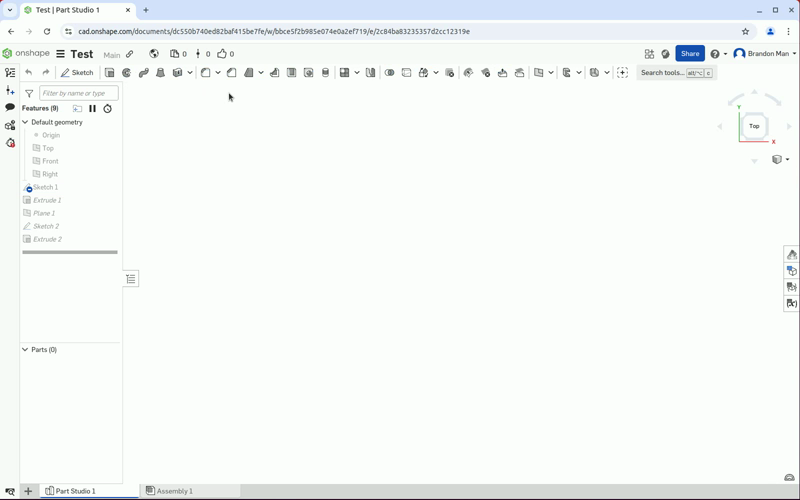
key(shift+s)
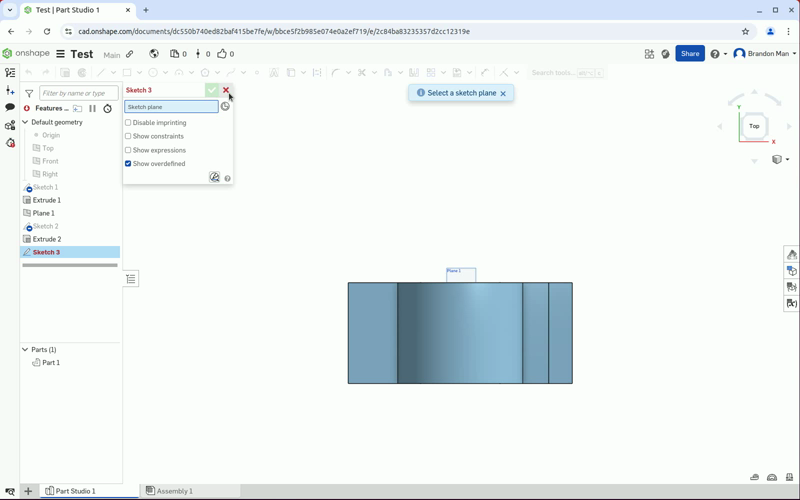
mouse_move(73, 215)
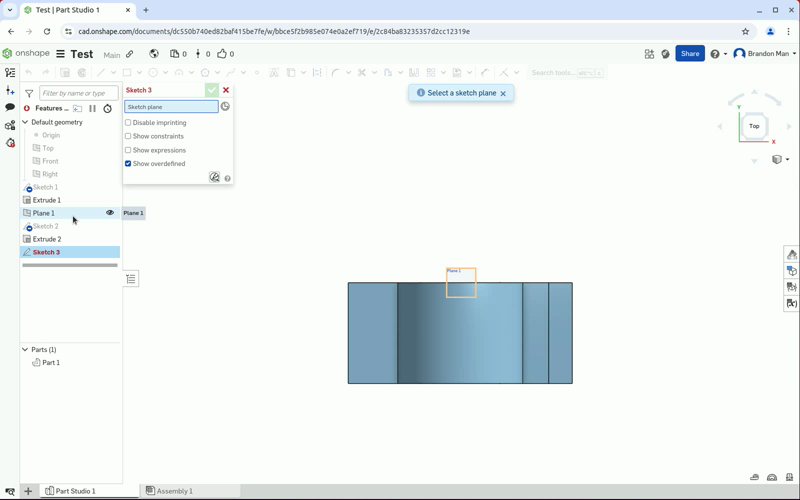
click(73, 215)
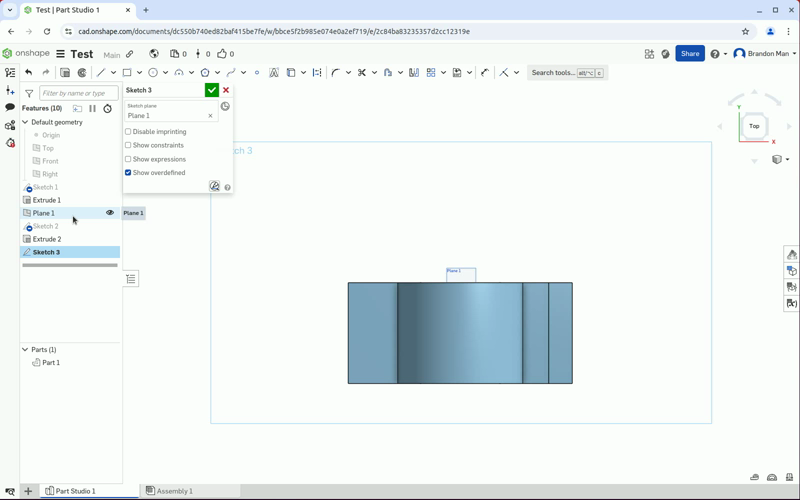
mouse_move(73, 352)
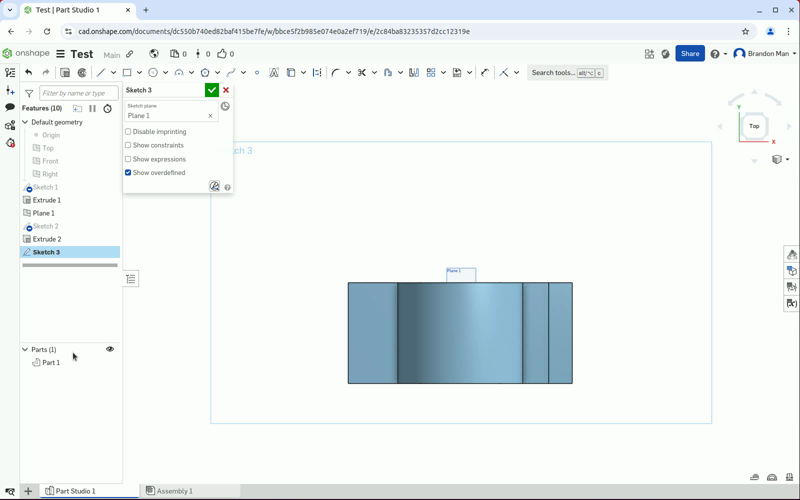
key(y)
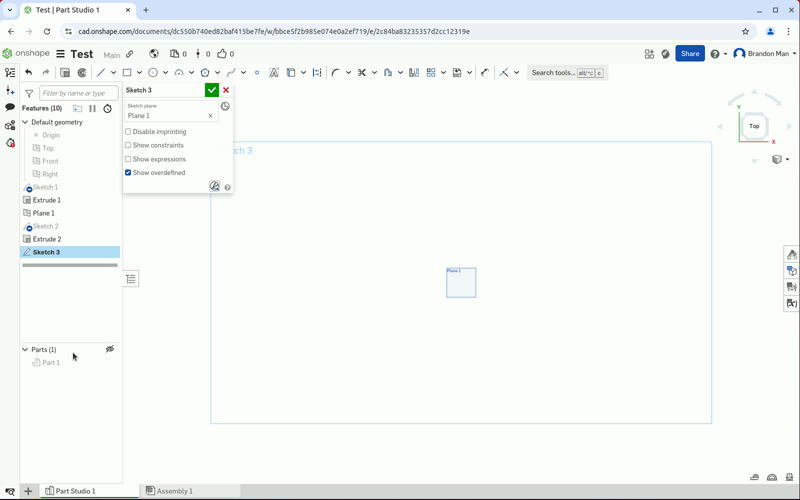
key(c)
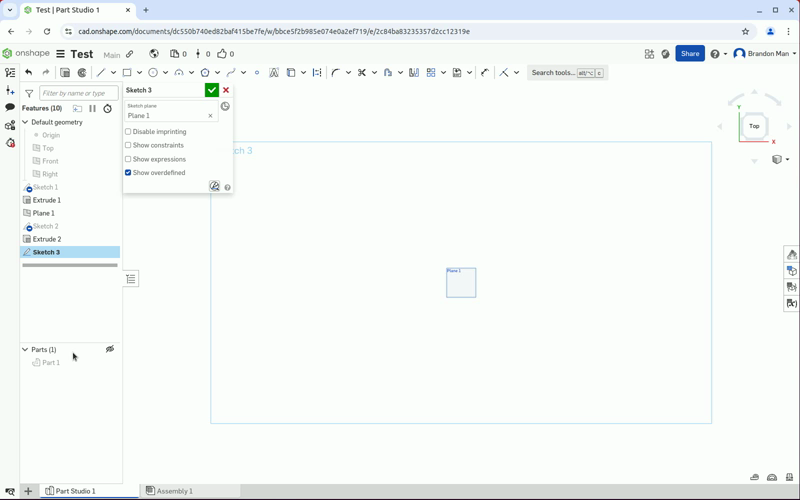
key_down(shift)
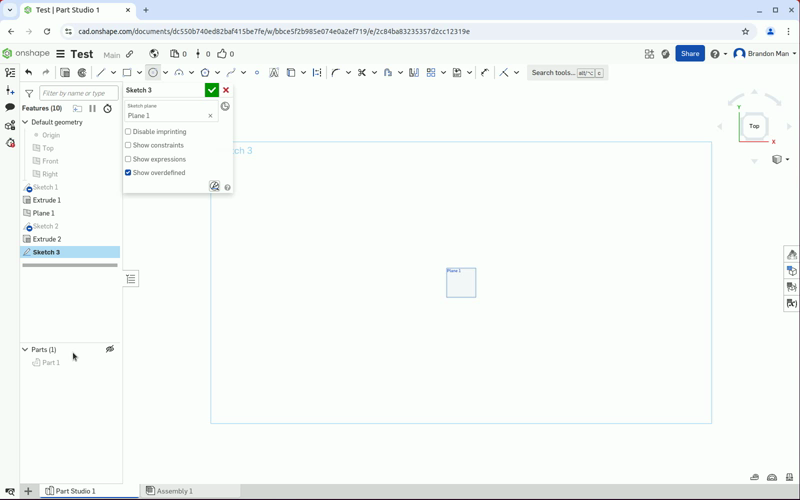
mouse_move(374, 309)
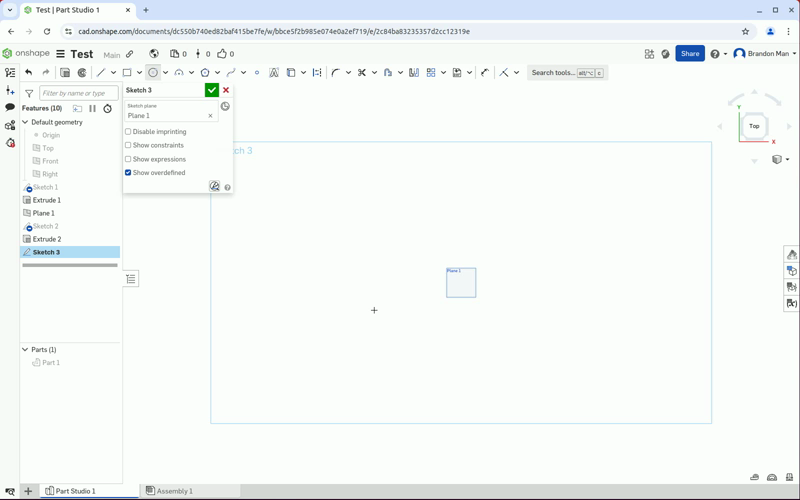
click(374, 309)
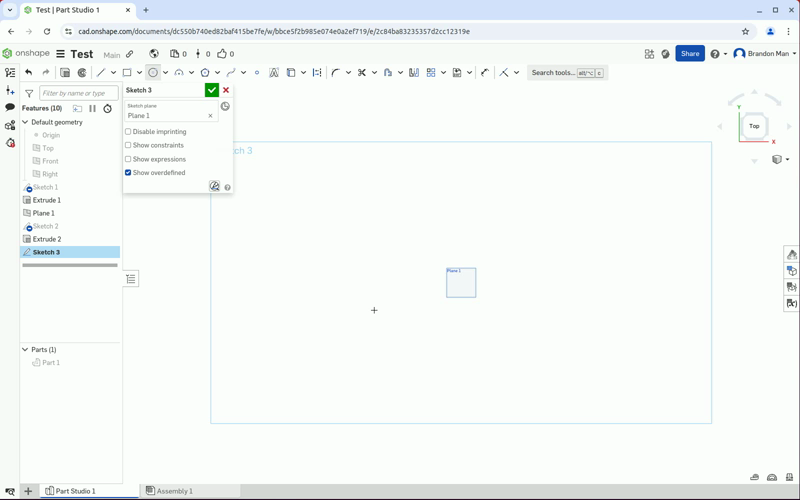
key_up(shift)
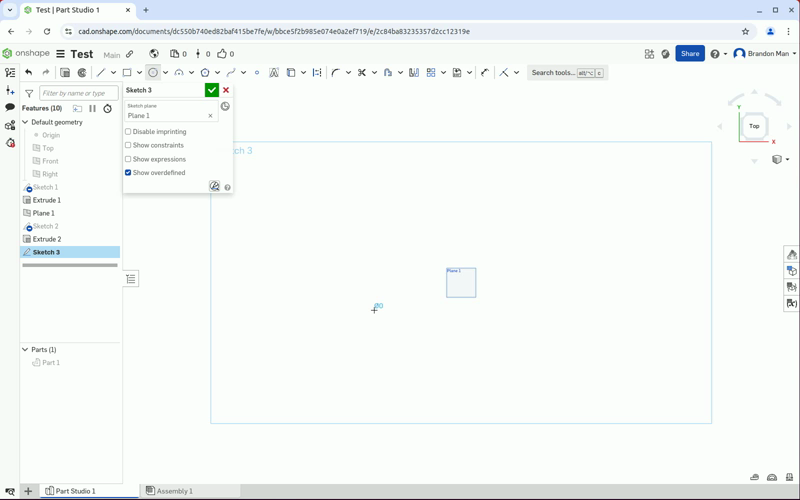
mouse_move(388, 309)
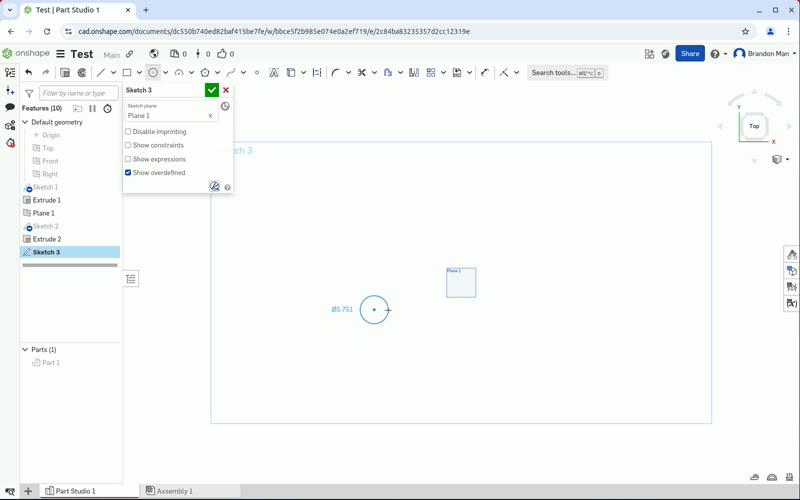
click(388, 309)
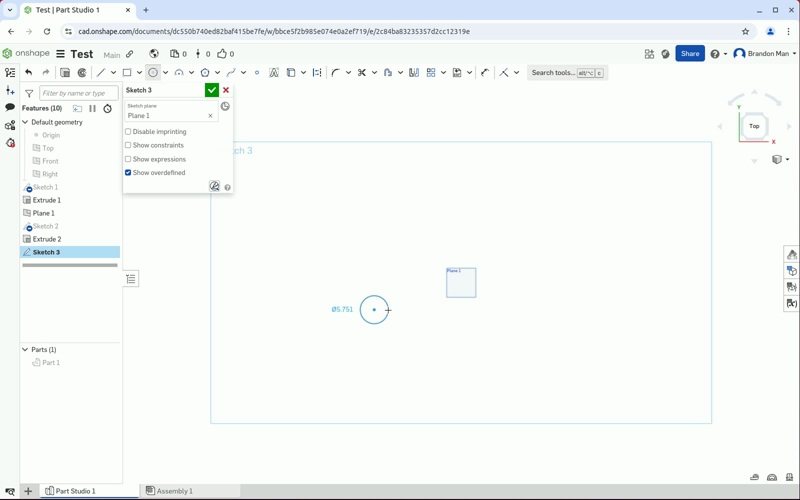
key(esc)
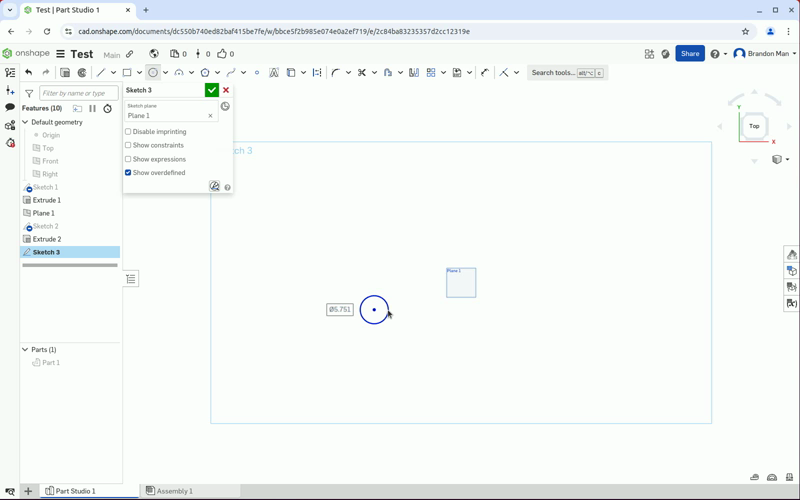
mouse_move(383, 313)
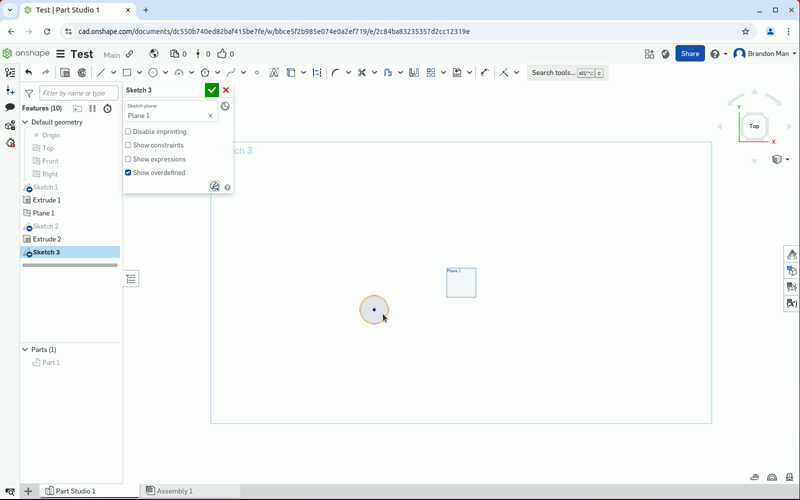
scroll(6)
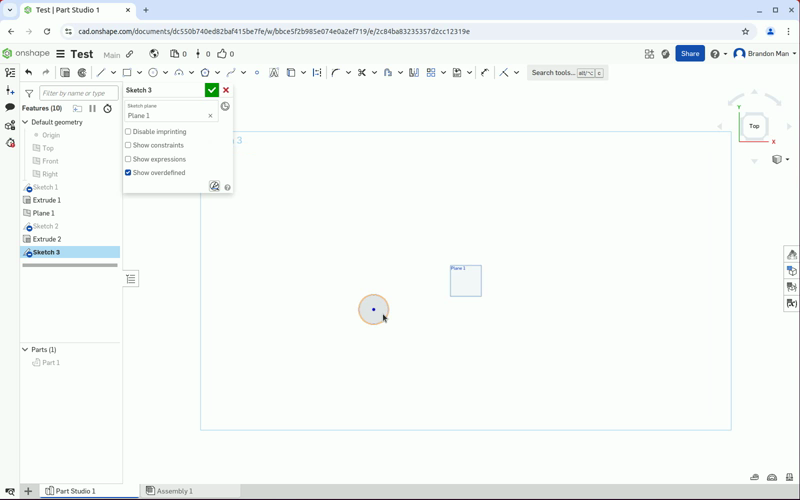
scroll(6)
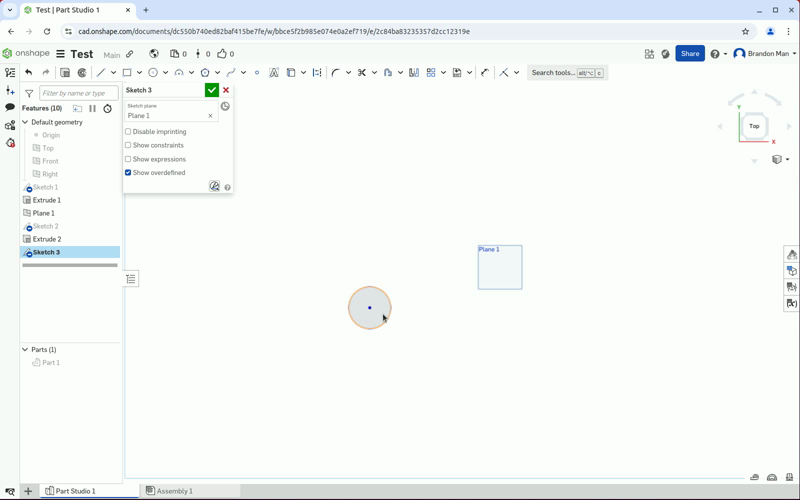
scroll(6)
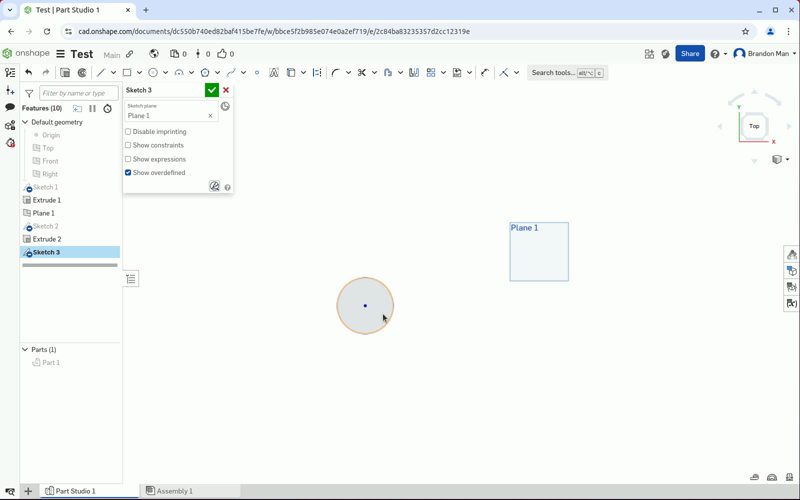
scroll(6)
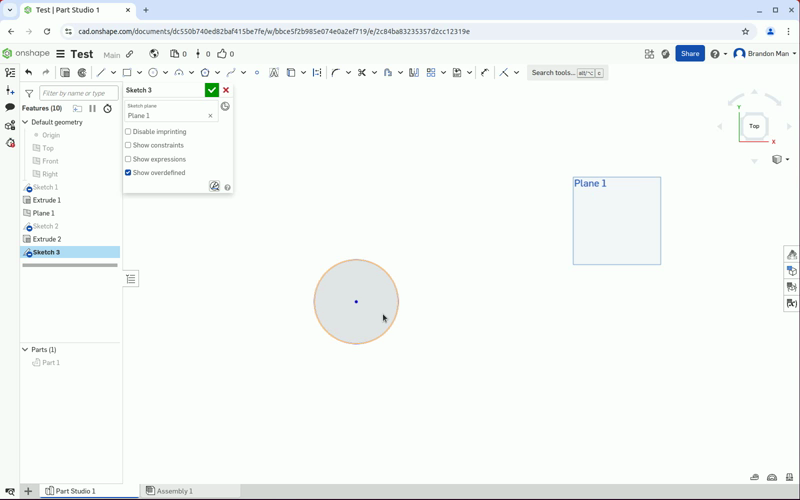
scroll(6)
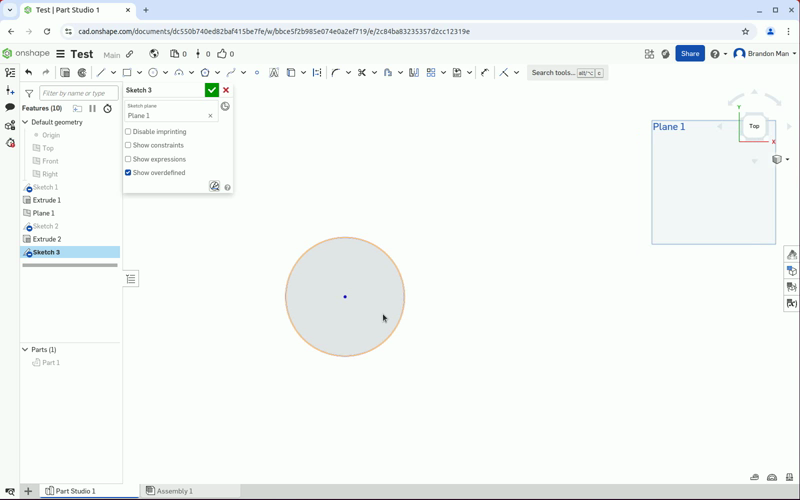
scroll(6)
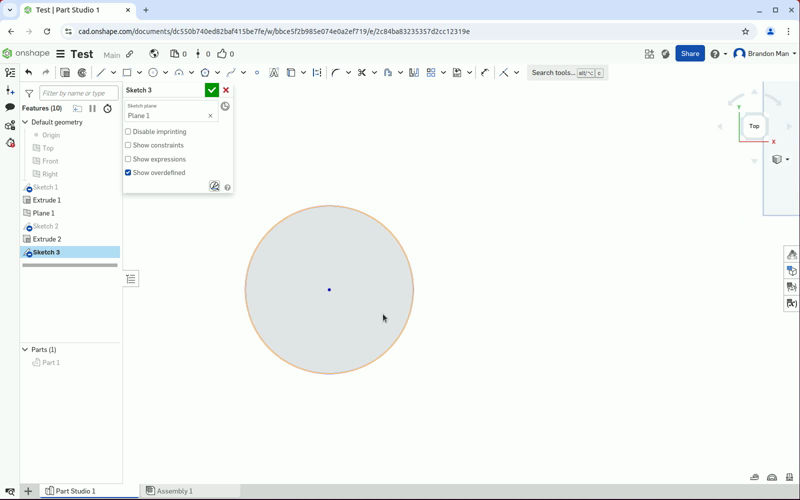
scroll(6)
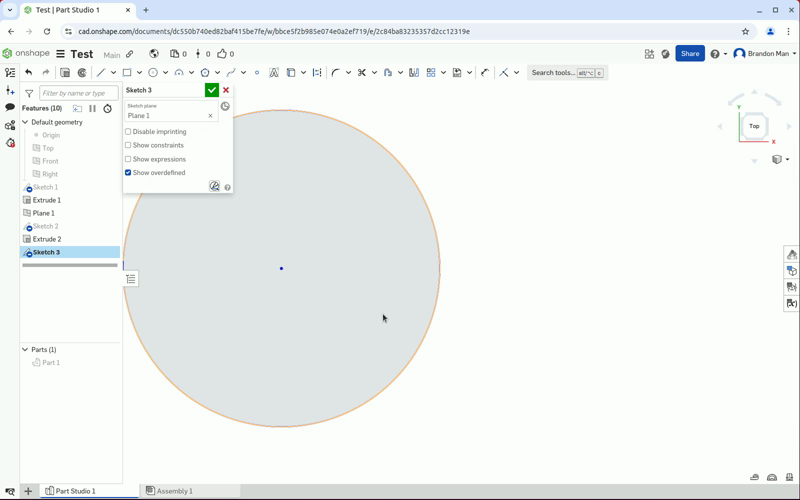
click(383, 313)
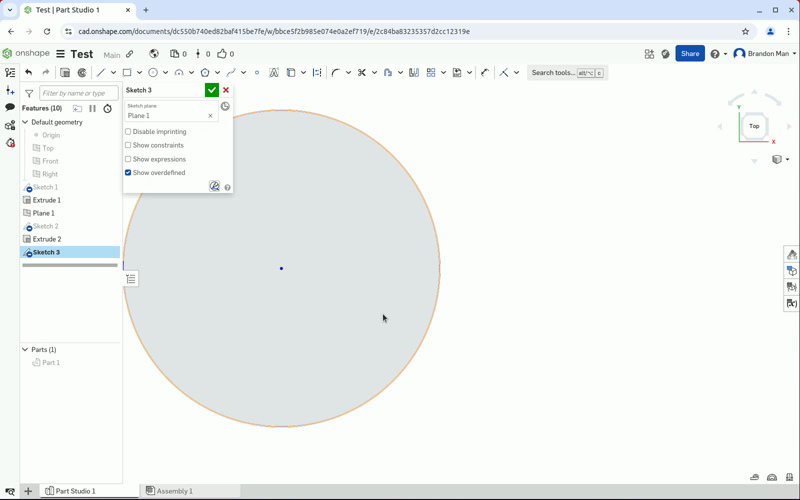
scroll(-6)
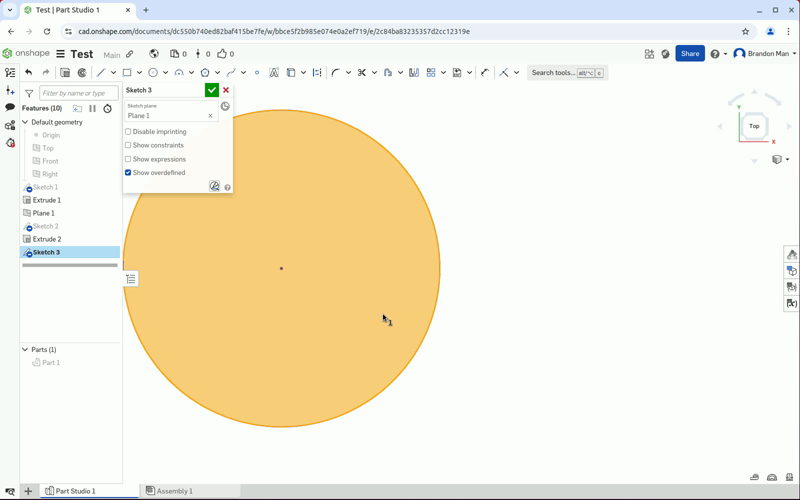
scroll(-6)
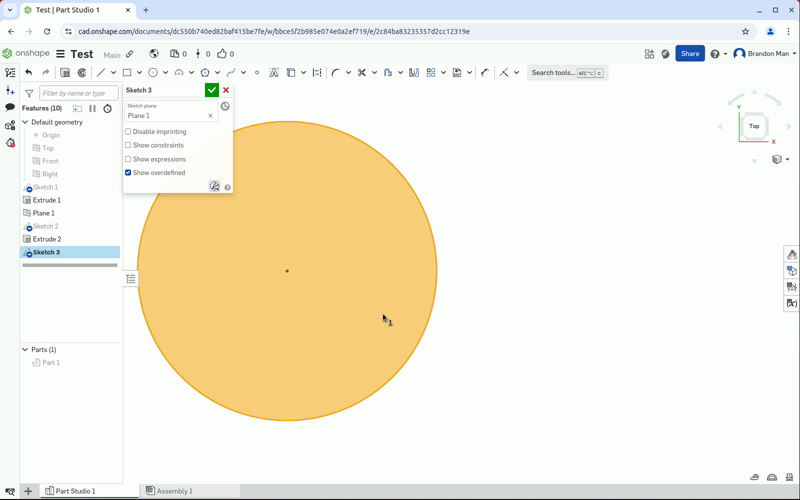
scroll(-6)
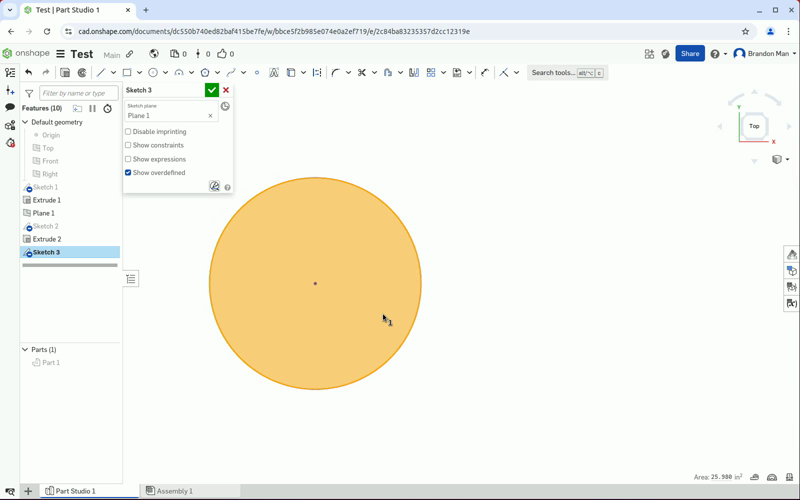
scroll(-6)
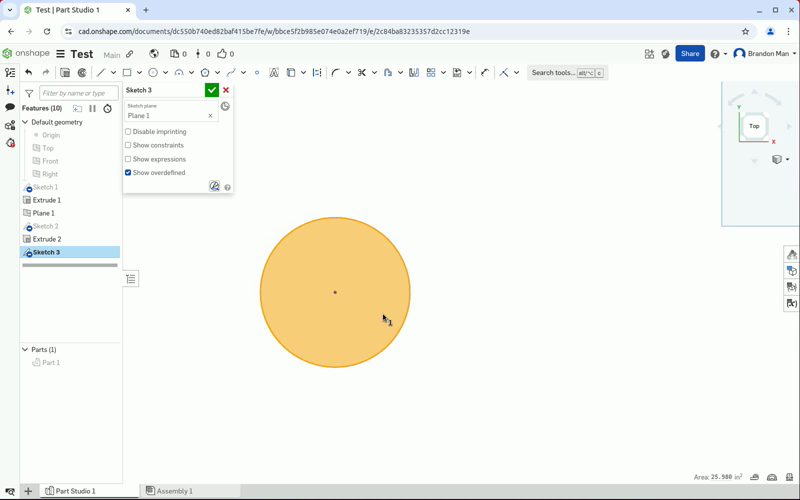
scroll(-6)
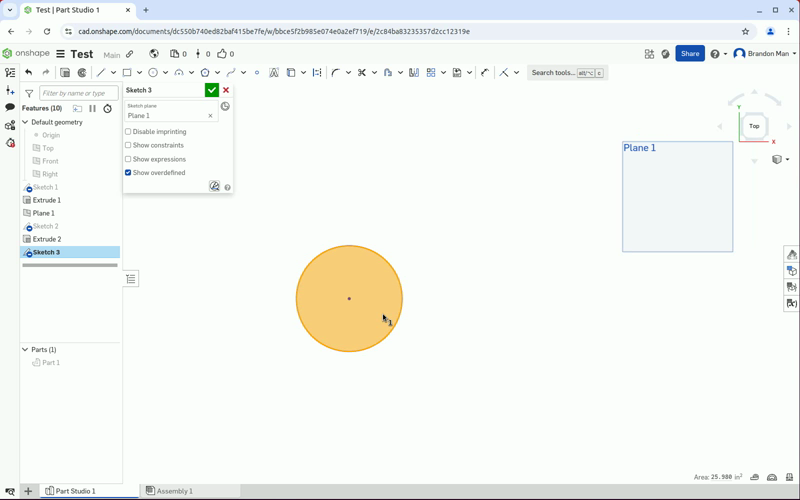
scroll(-6)
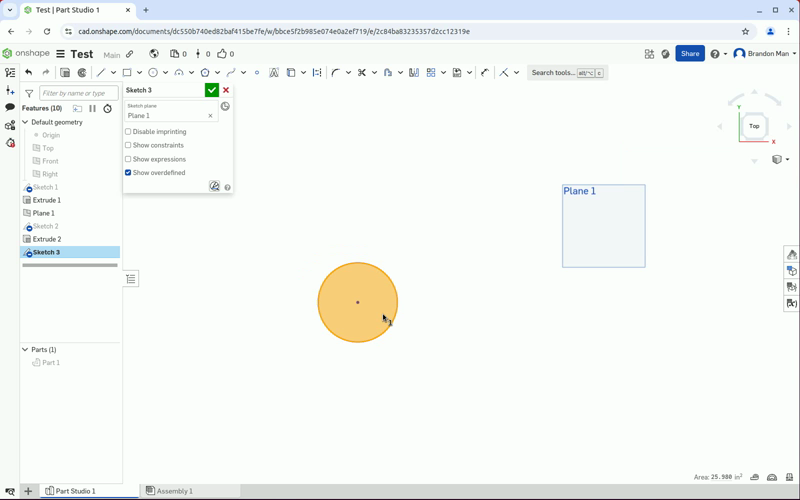
scroll(-6)
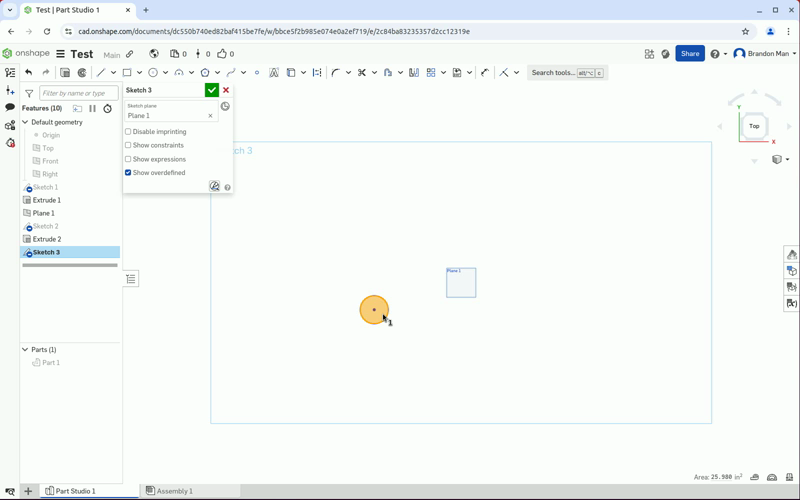
mouse_move(73, 352)
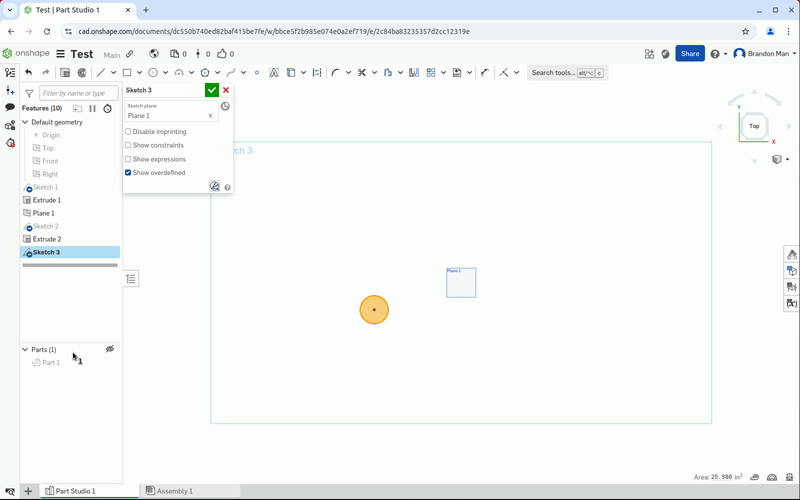
key(shift+y)
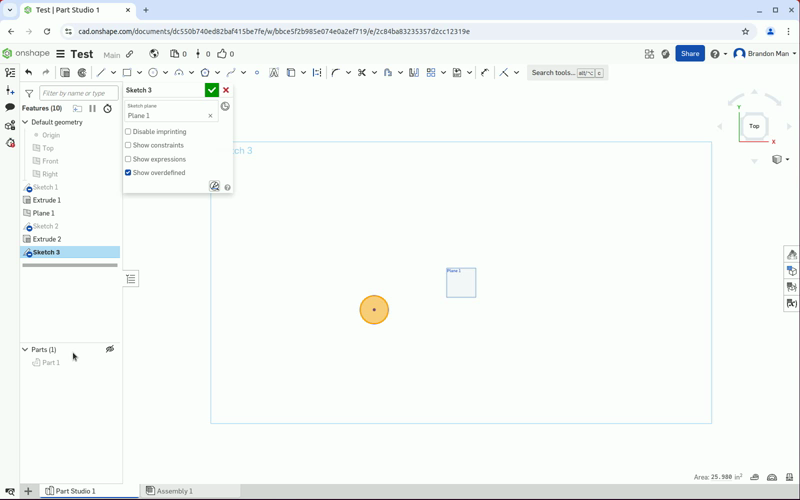
key(shift+e)
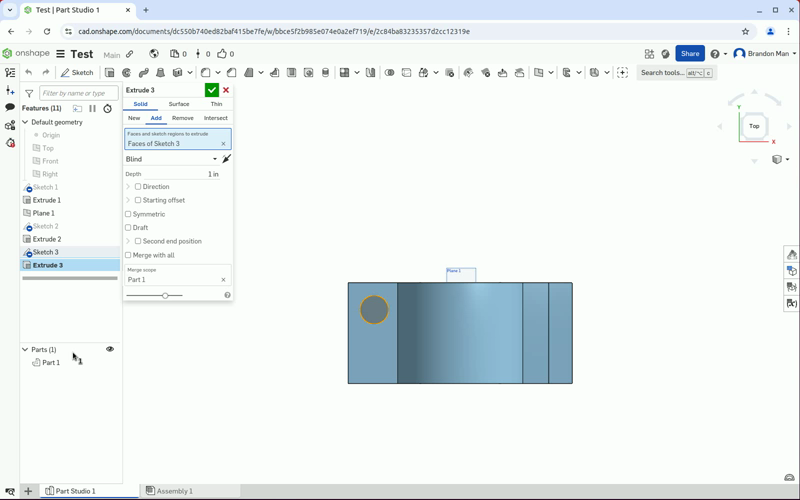
mouse_move(143, 106)
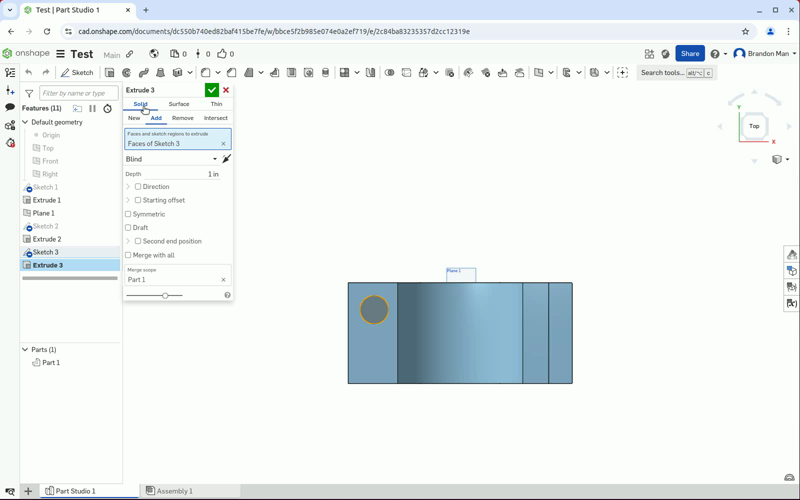
click(143, 106)
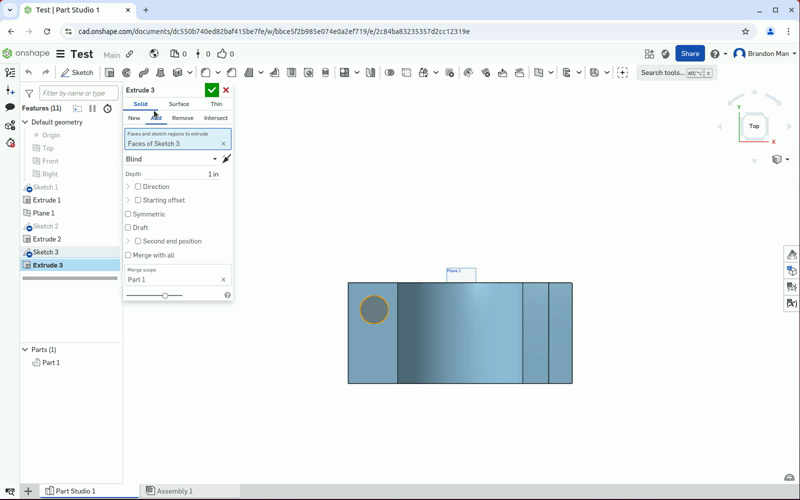
mouse_move(186, 120)
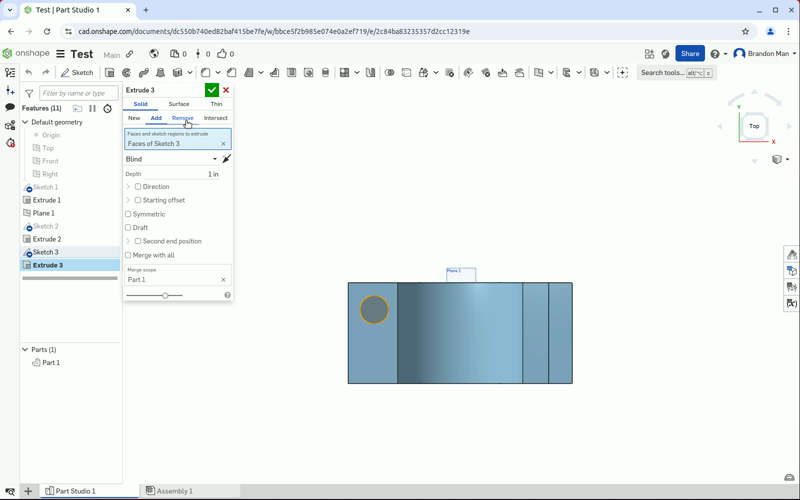
click(186, 120)
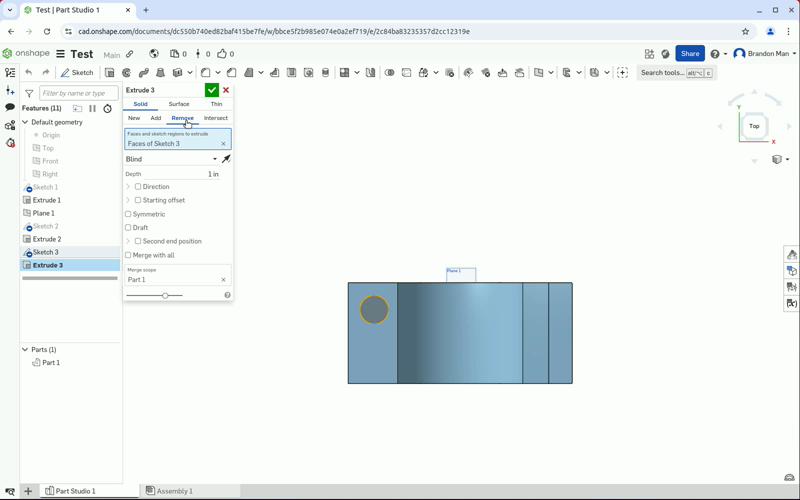
key(tab, 4)
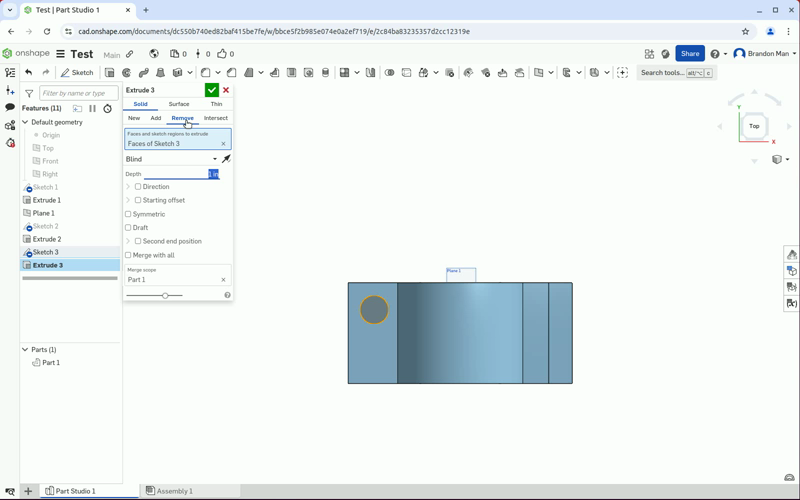
text(4.814)
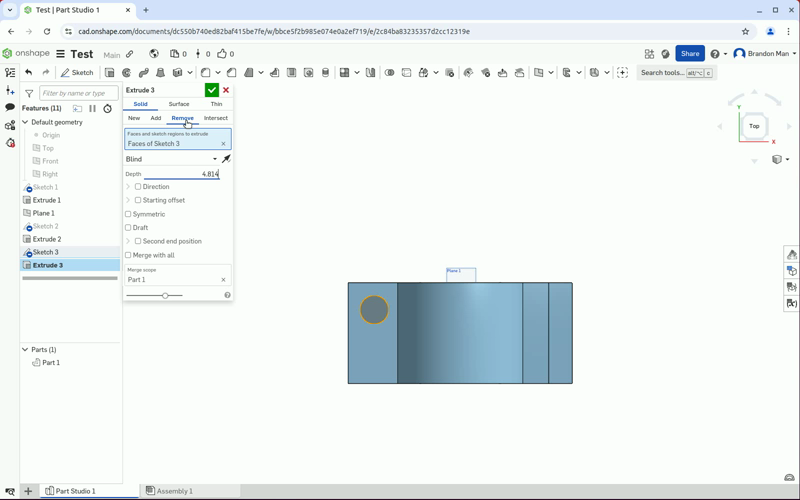
key(tab, 6)
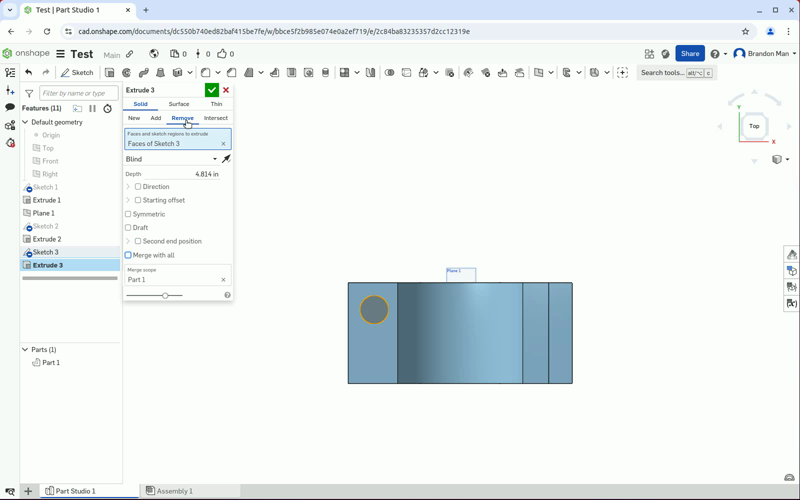
key(space)
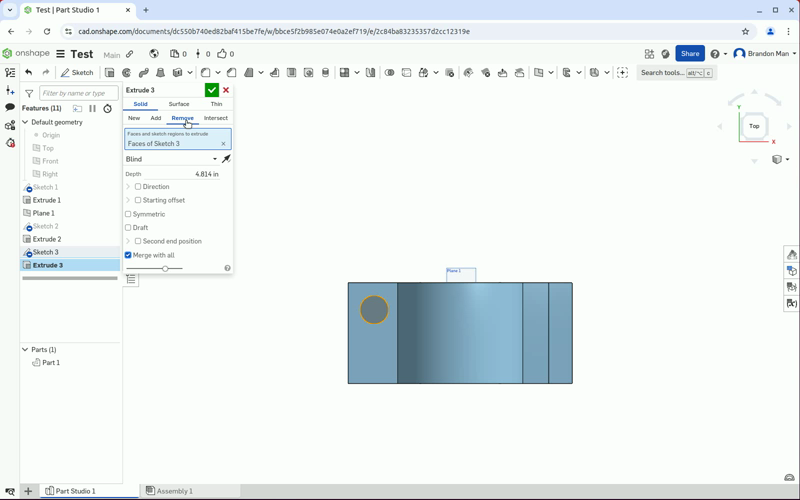
key(enter)
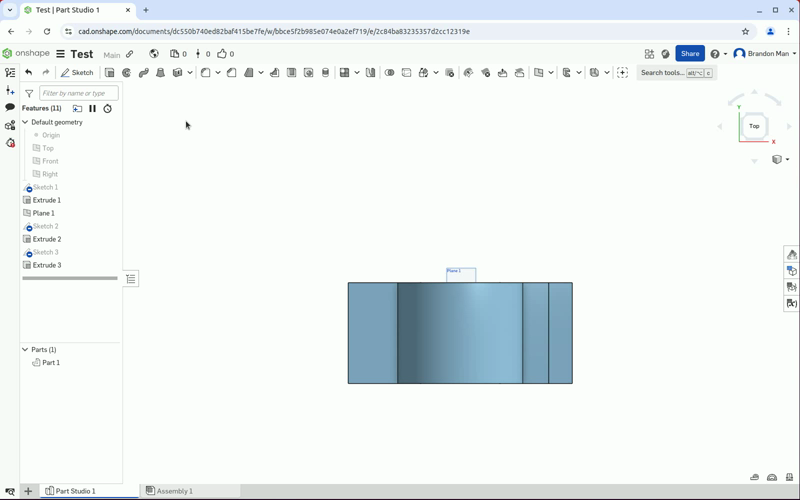
key(shift+h)
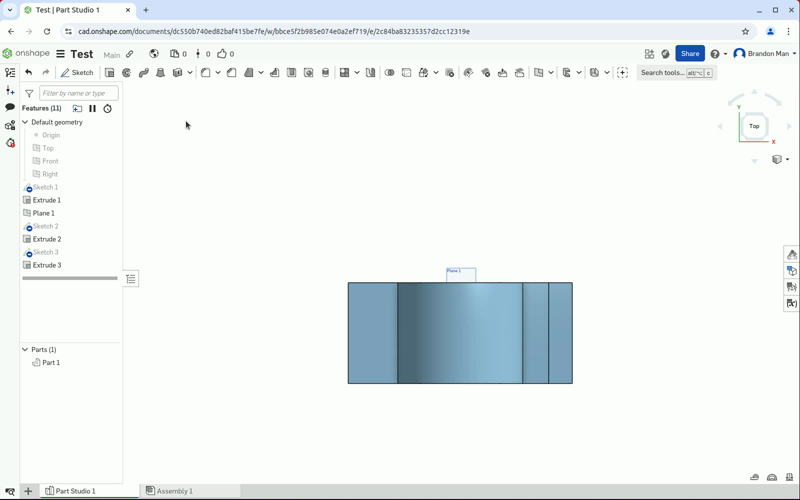
key(shift+h)
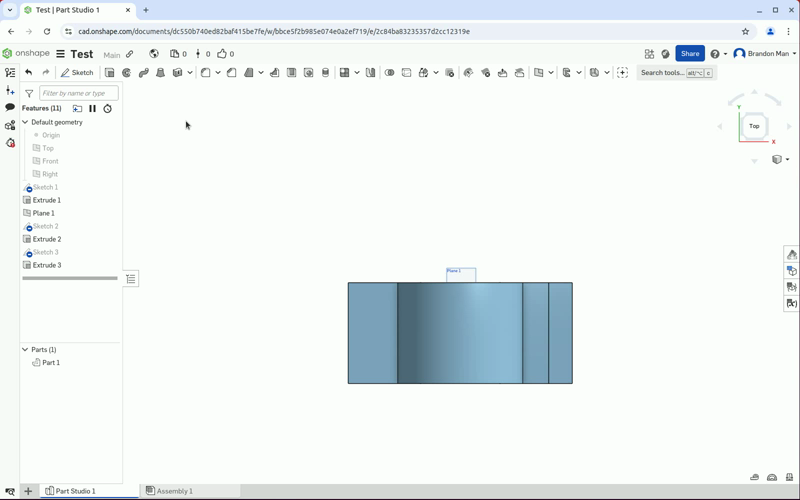
mouse_move(73, 189)
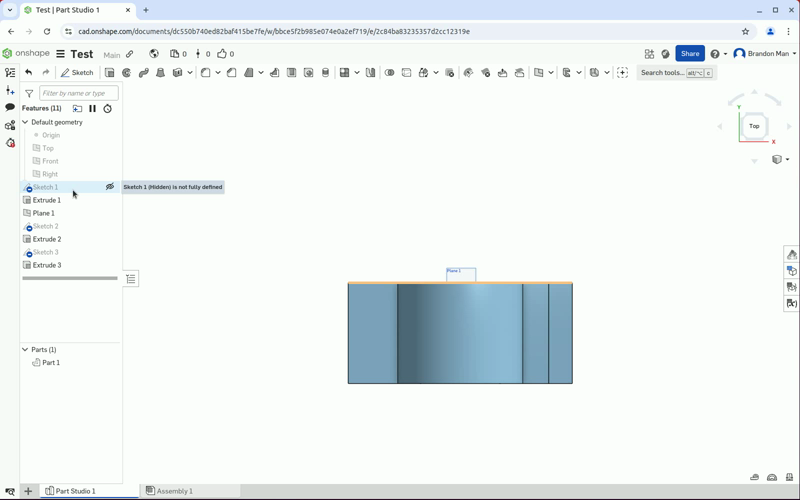
click(73, 189)
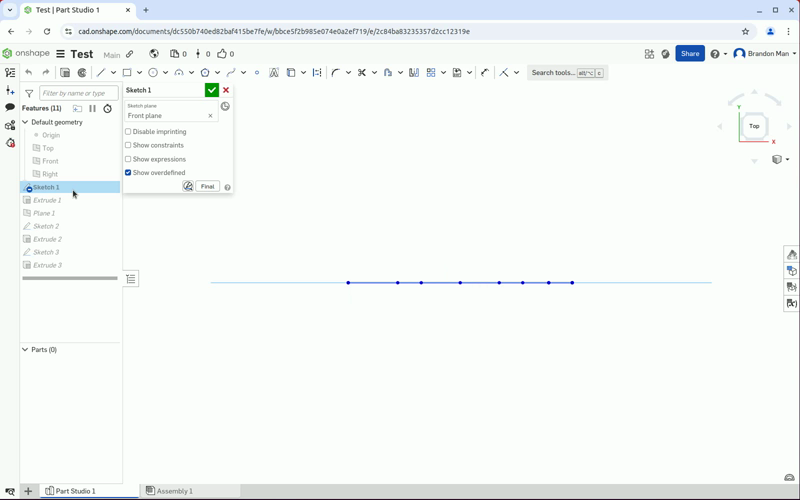
mouse_move(229, 92)
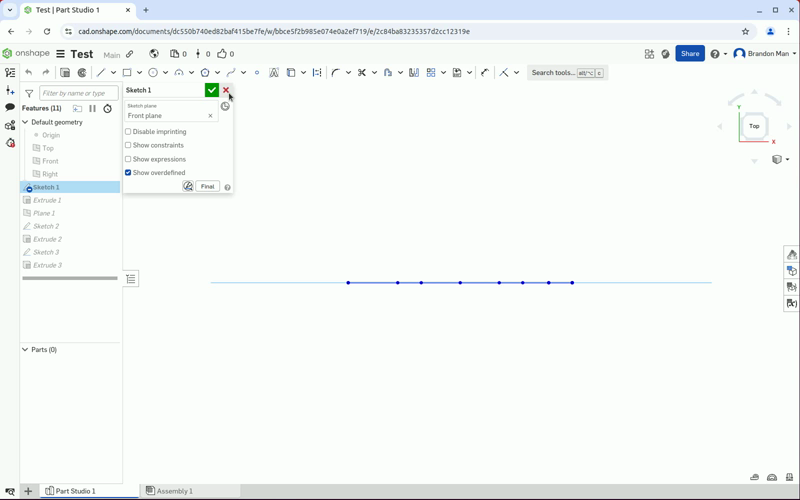
click(229, 92)
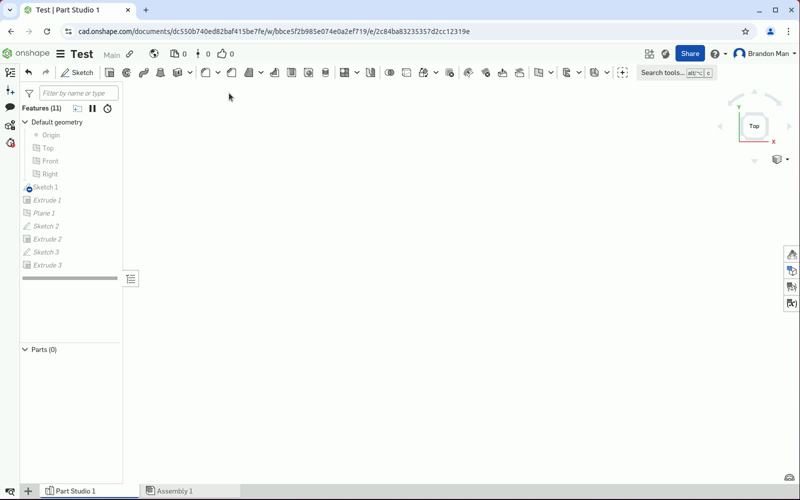
mouse_move(73, 352)
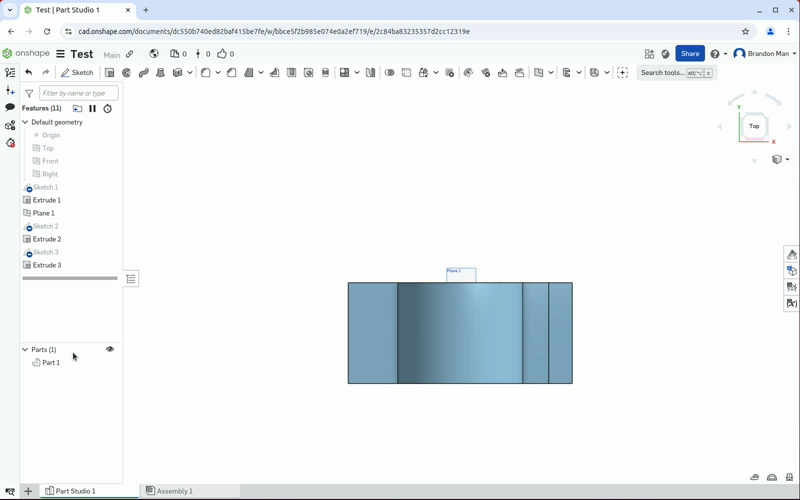
key(y)
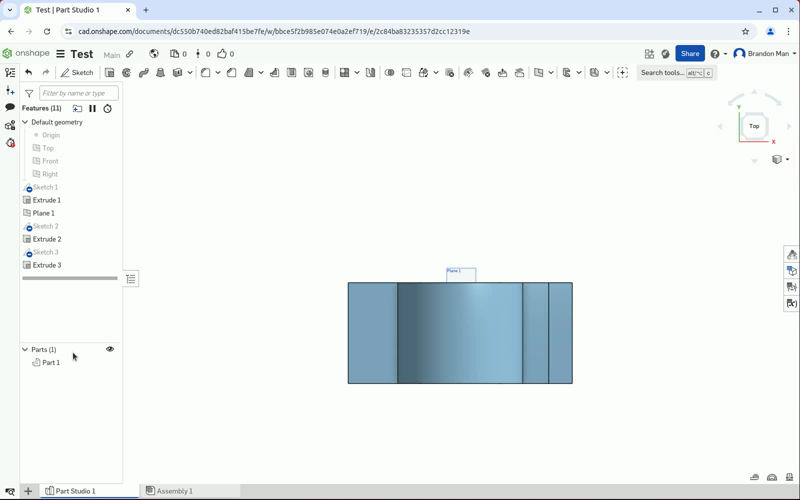
key(shift+p)
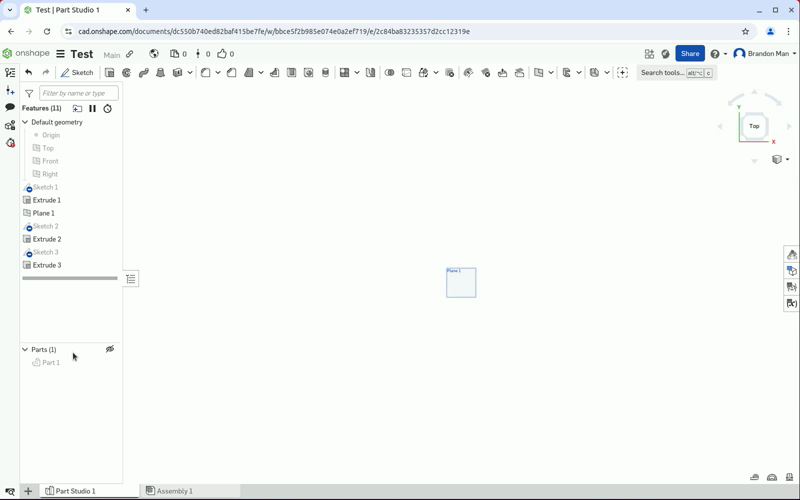
key(space)
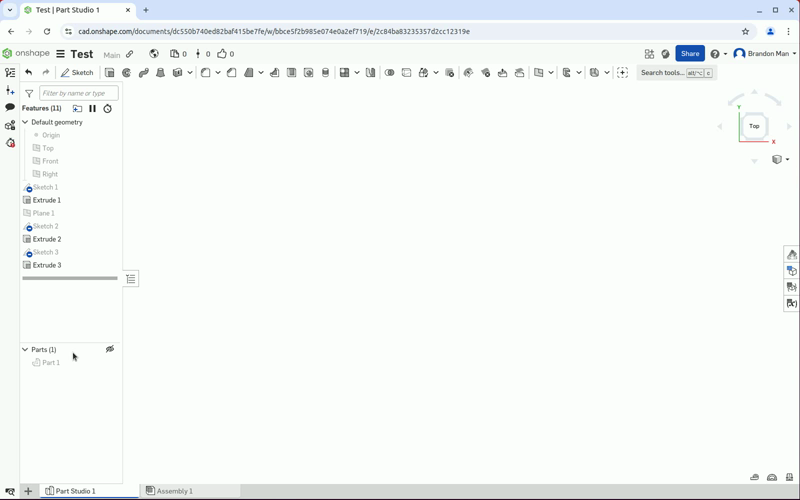
key_down(shift)
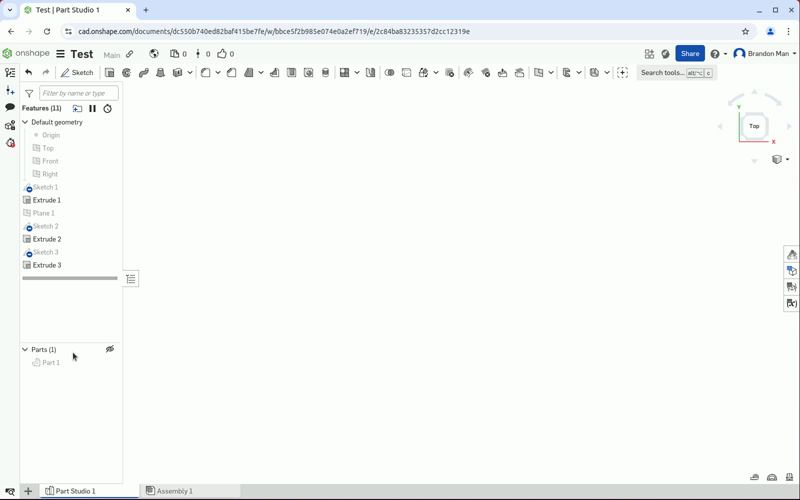
key(up)
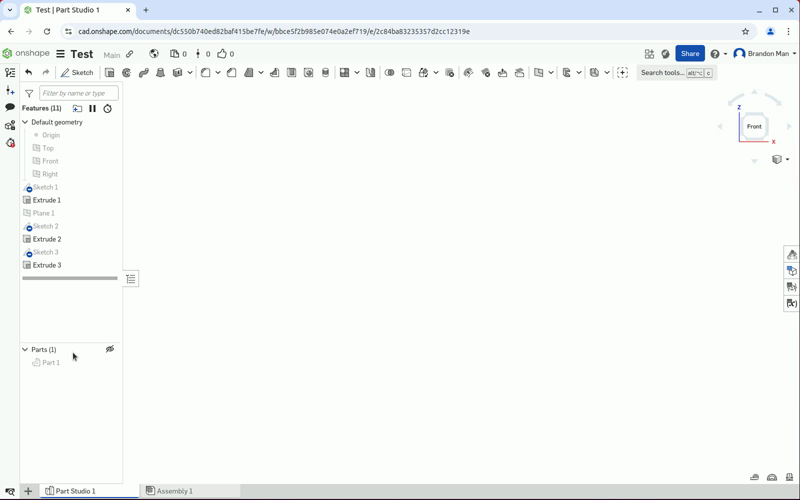
key_up(shift)
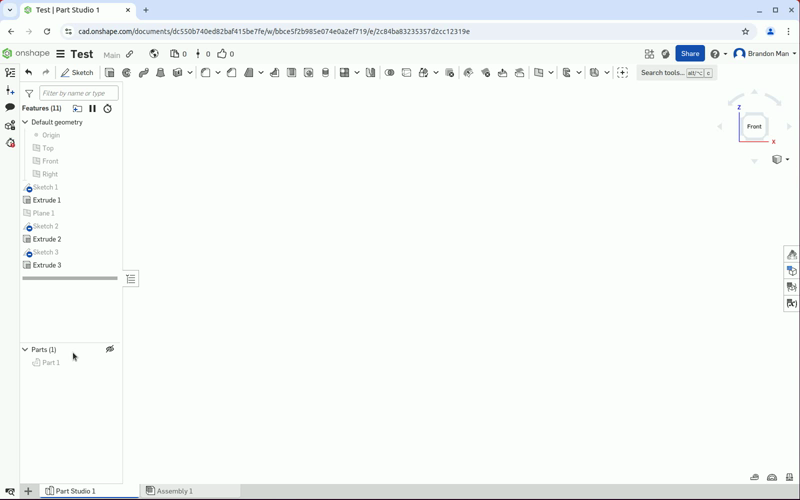
key(space)
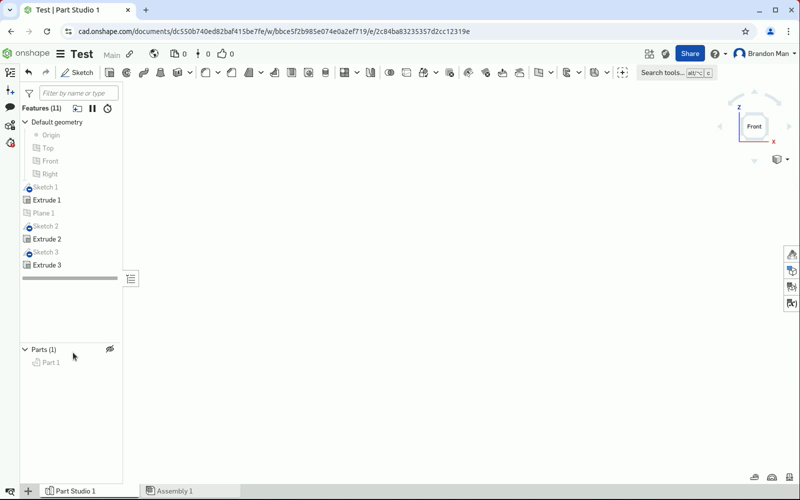
key_down(shift)
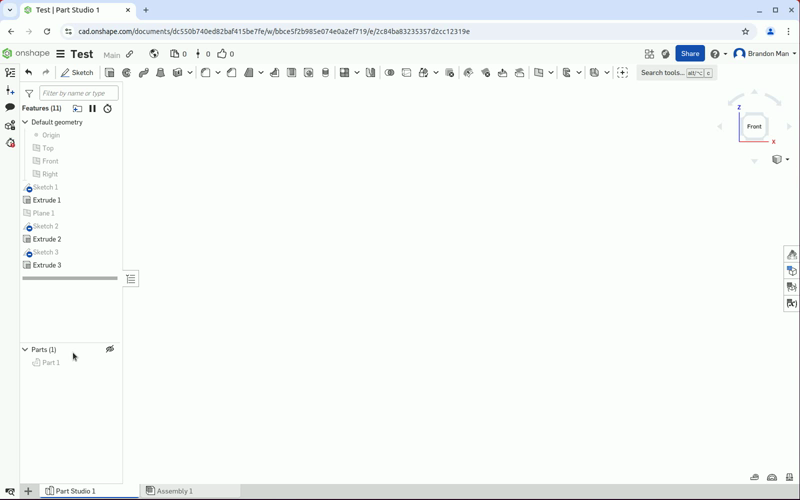
key(left)
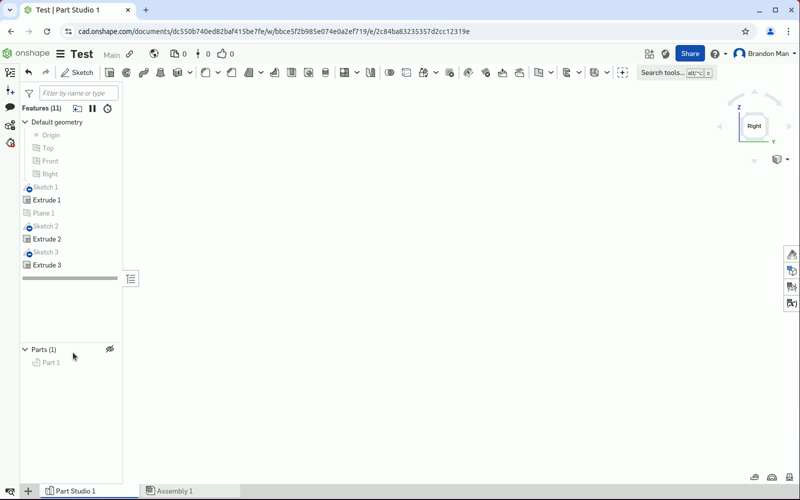
key_up(shift)
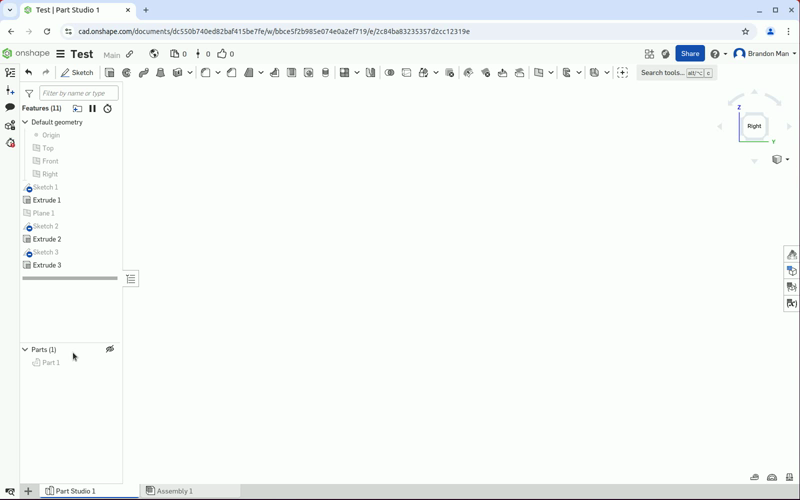
mouse_move(73, 352)
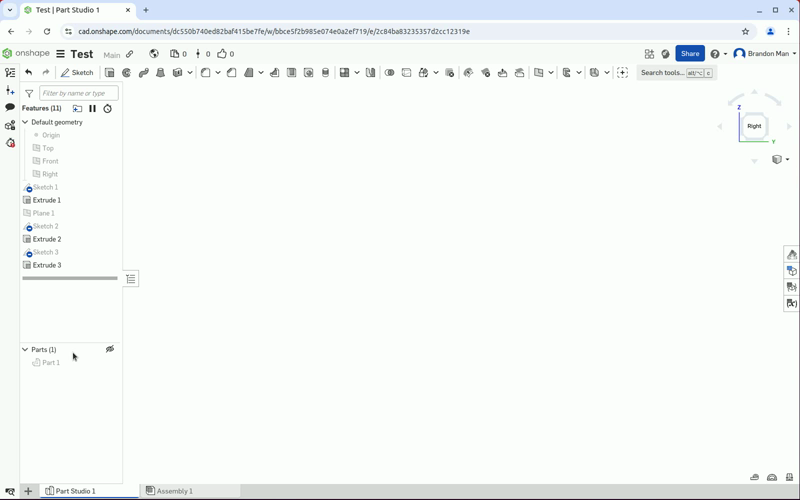
key(shift+y)
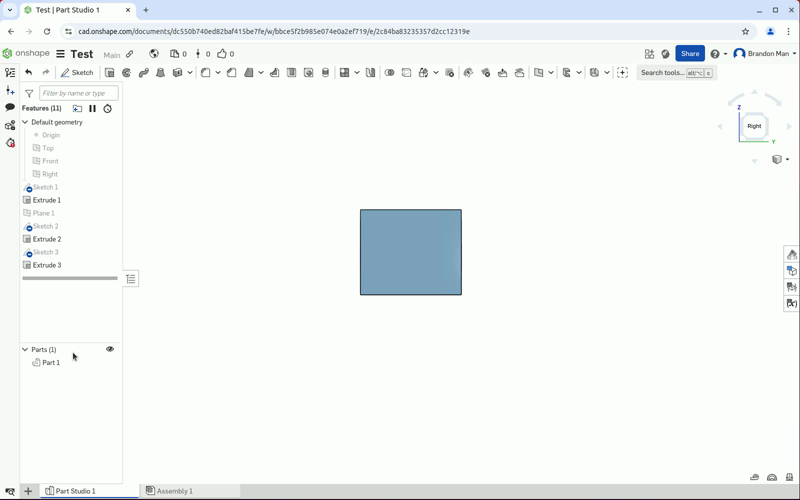
mouse_move(541, 75)
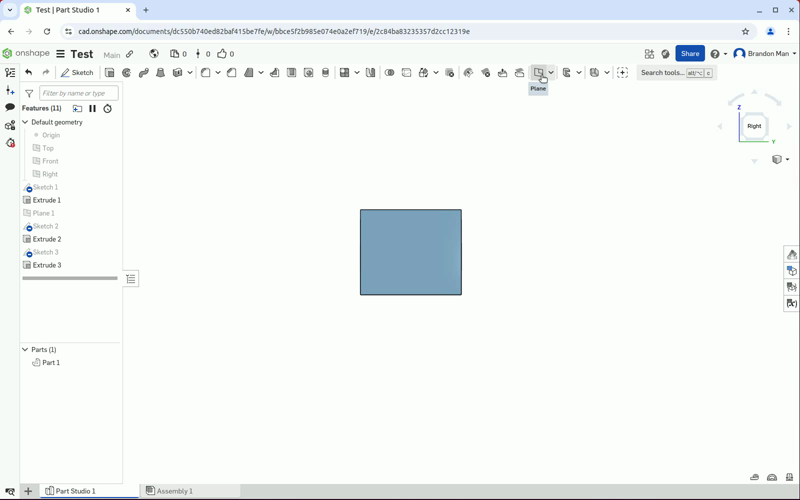
click(541, 75)
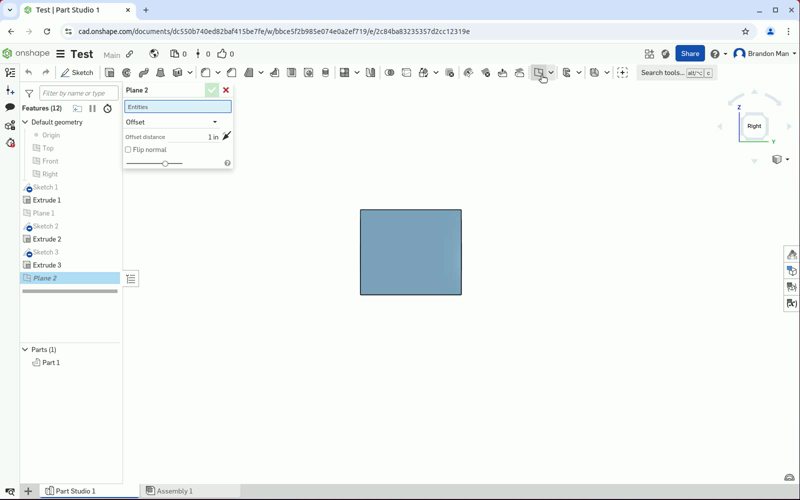
mouse_move(73, 176)
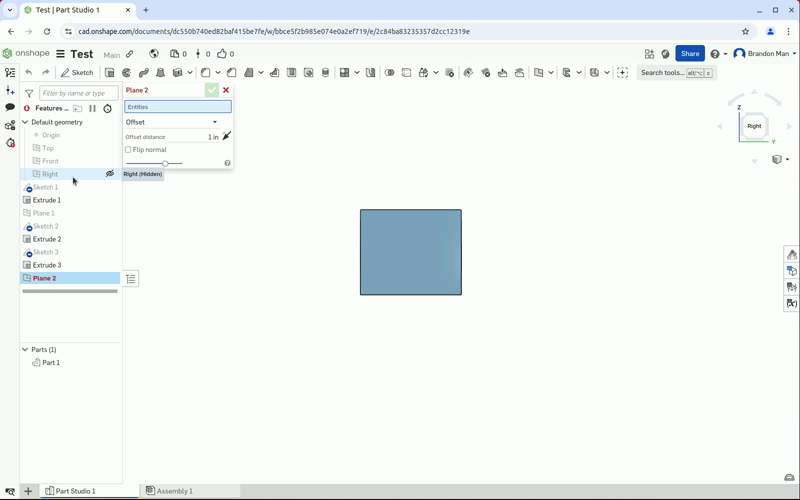
click(73, 176)
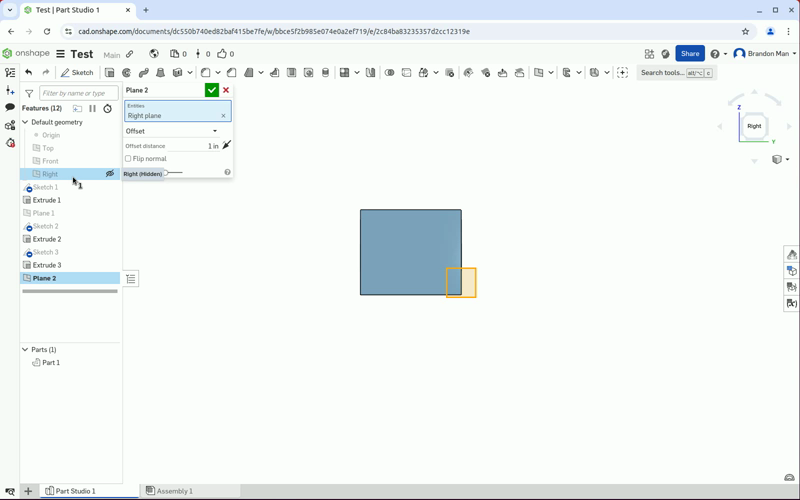
key(tab, 2)
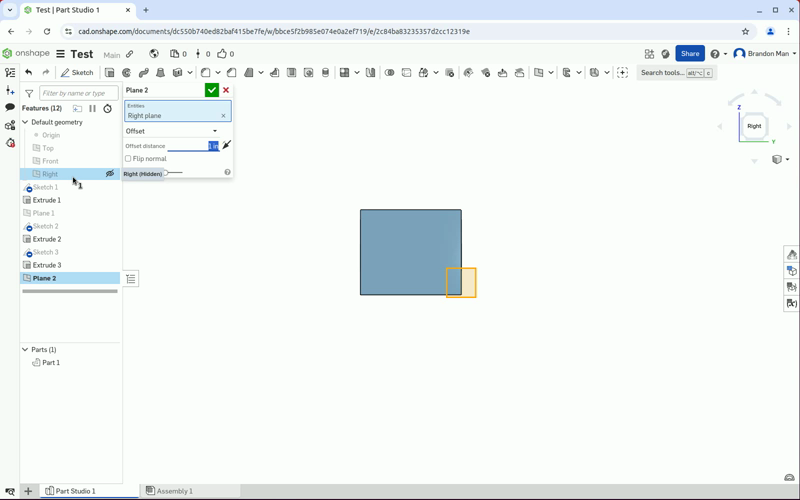
text(23.108)
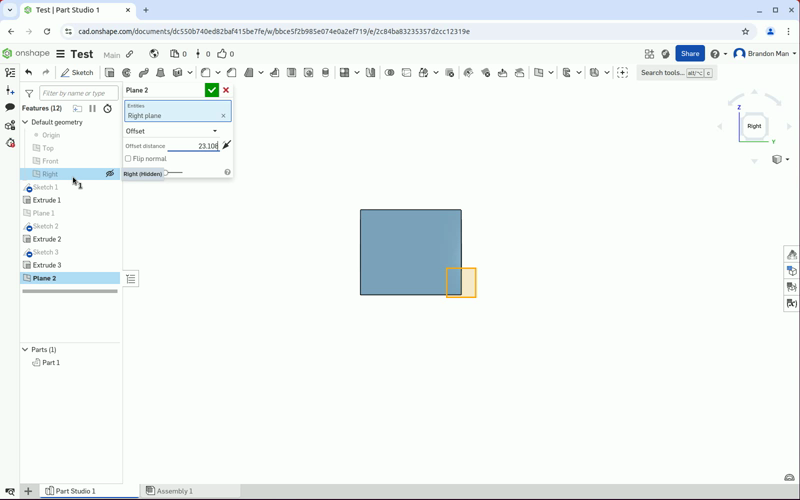
key(enter, 2)
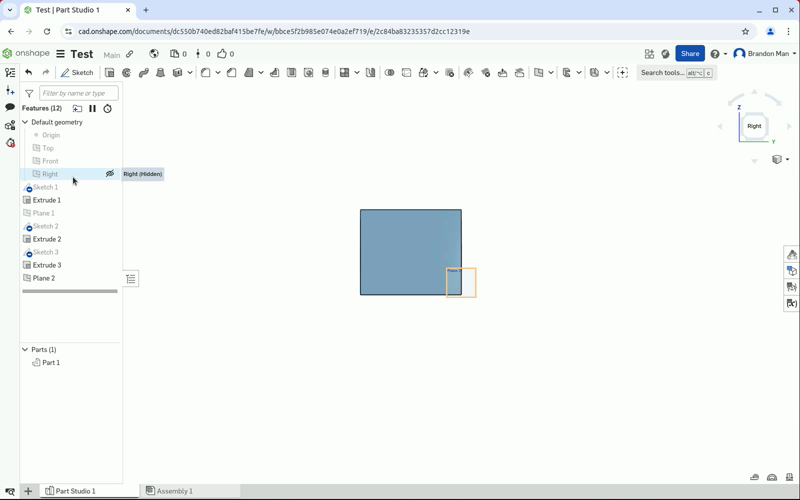
key(shift+s)
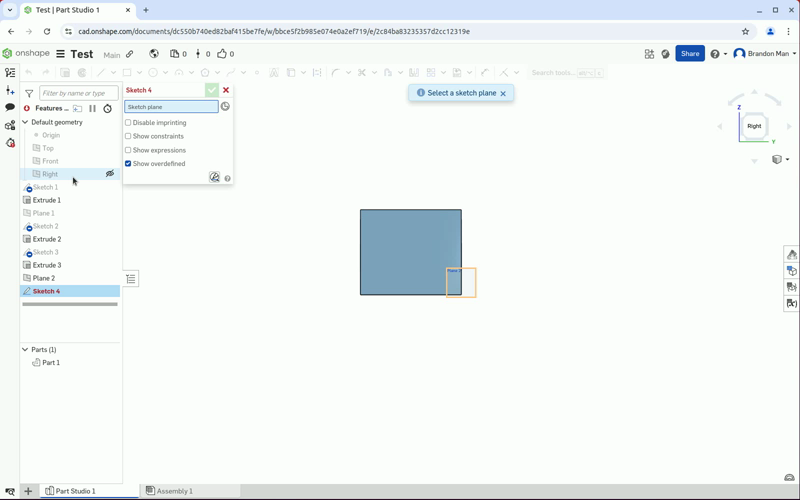
mouse_move(73, 280)
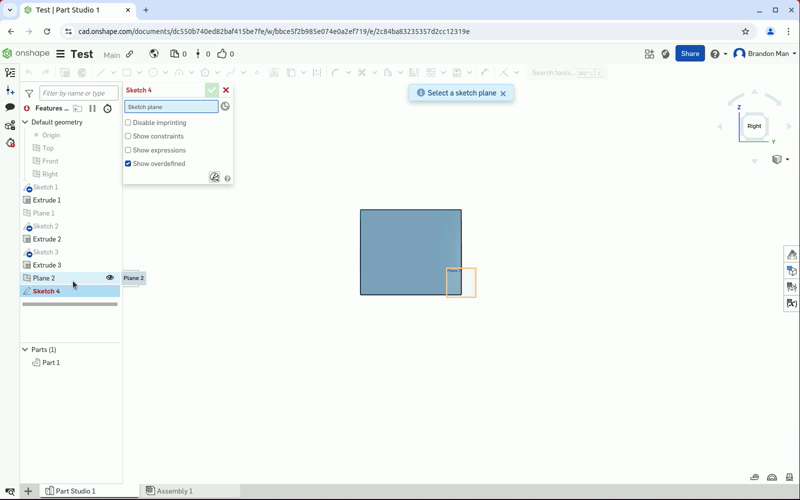
click(73, 280)
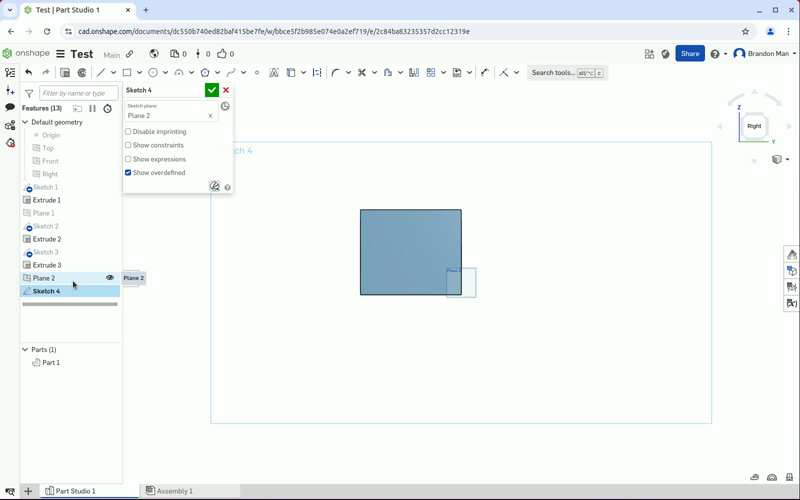
mouse_move(73, 352)
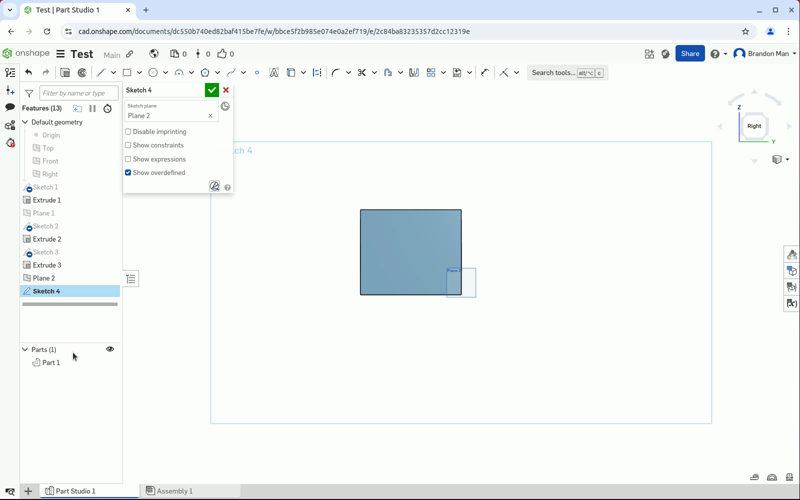
key(y)
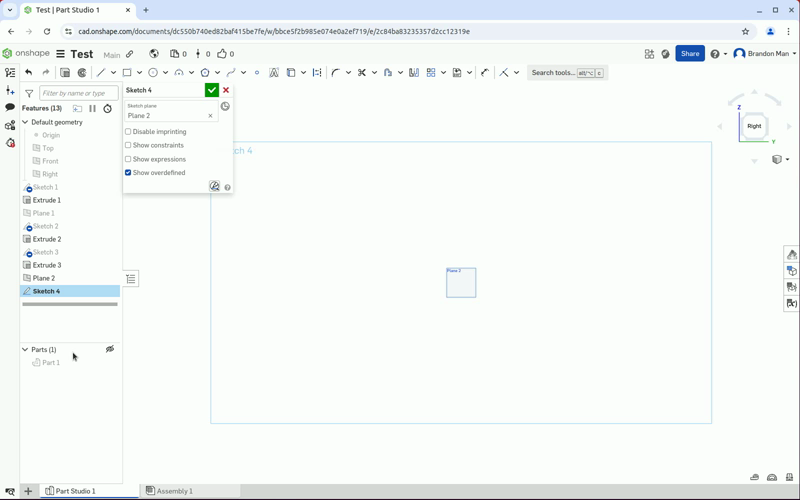
key(a)
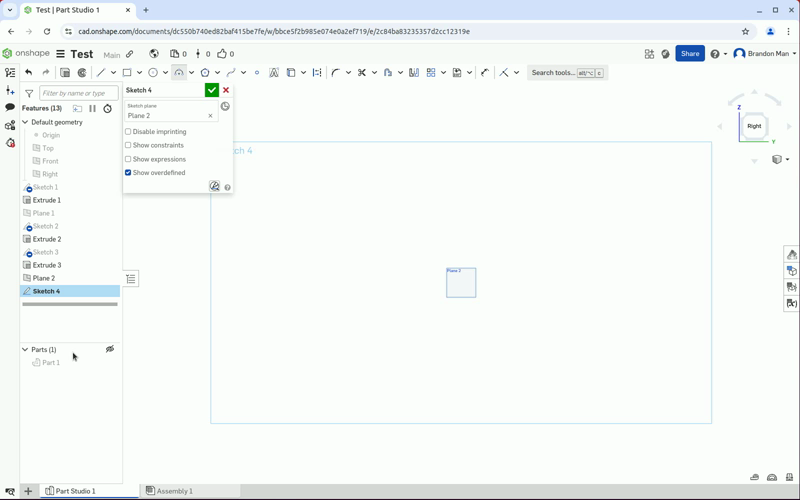
key_down(shift)
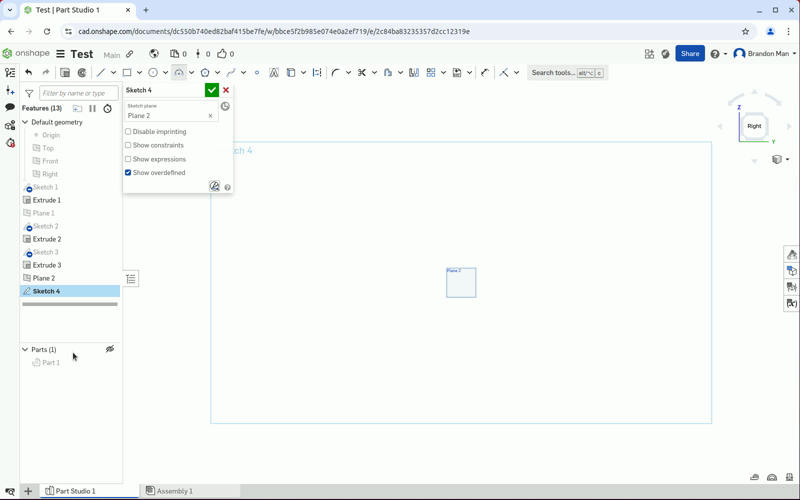
mouse_move(396, 241)
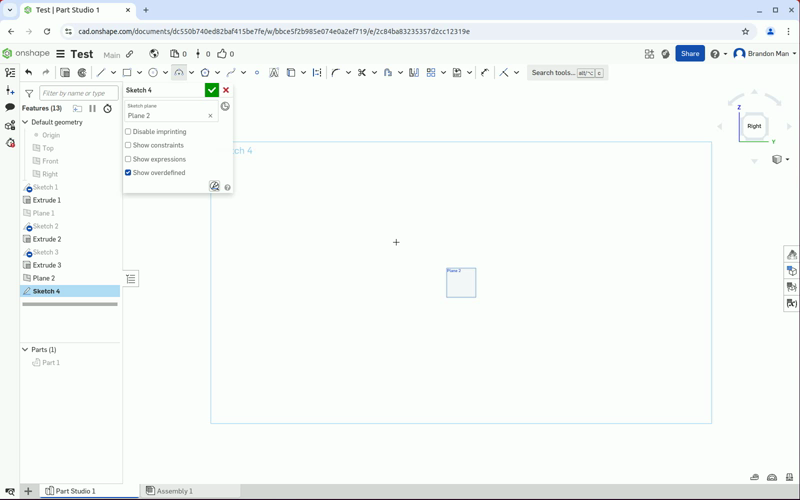
click(396, 241)
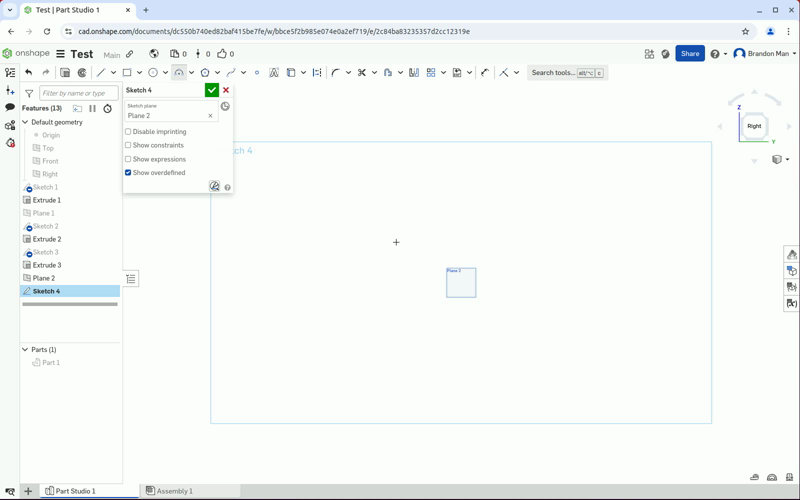
key_up(shift)
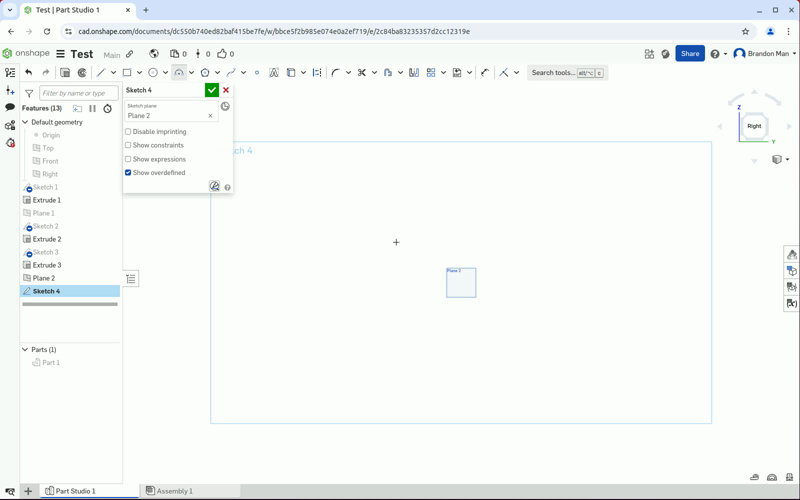
key_down(shift)
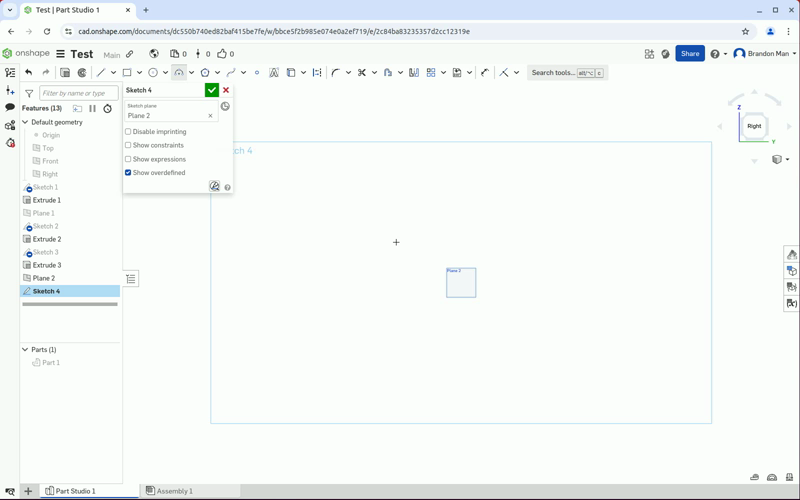
mouse_move(424, 241)
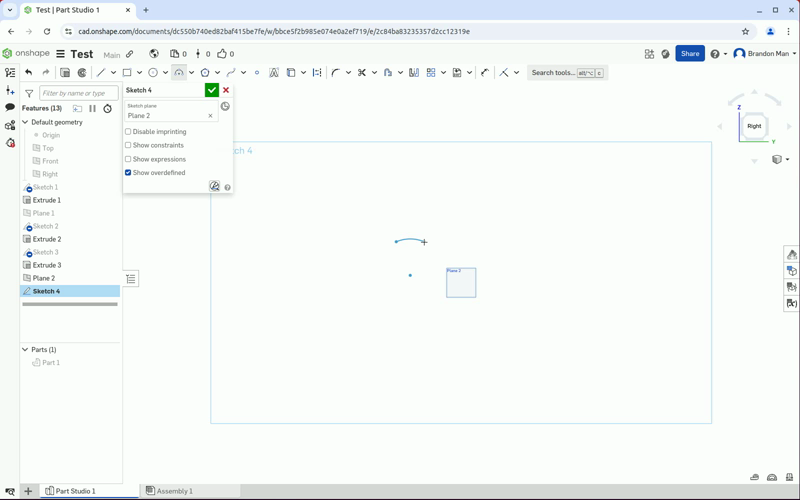
click(424, 241)
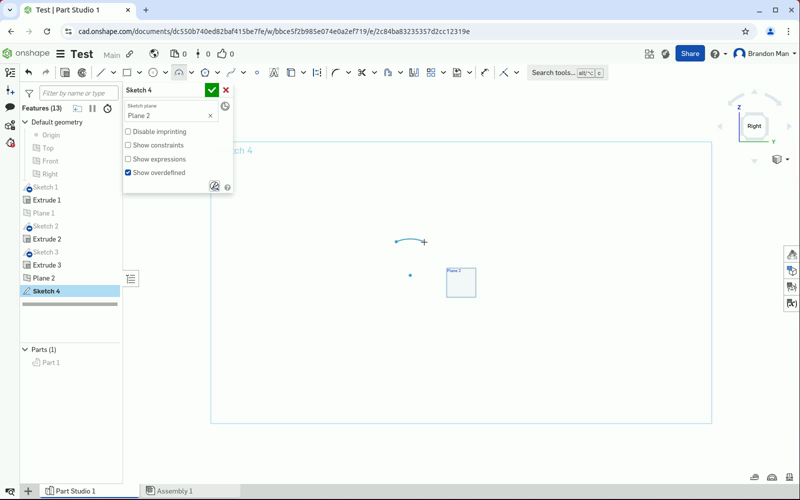
mouse_move(410, 255)
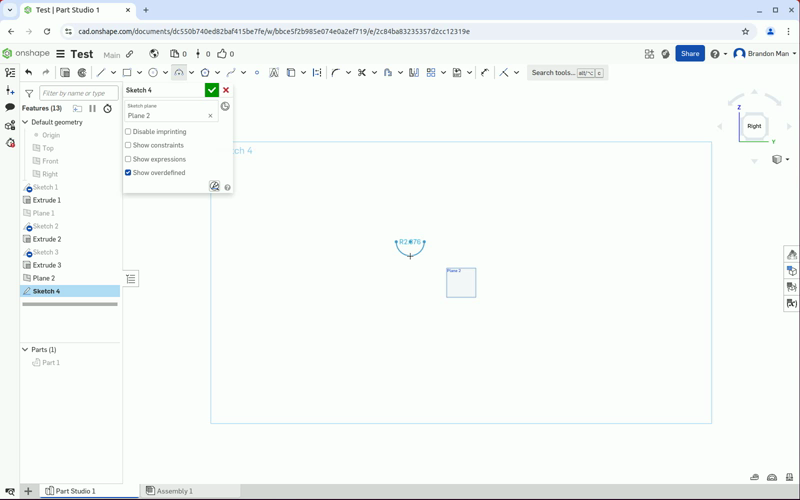
click(410, 255)
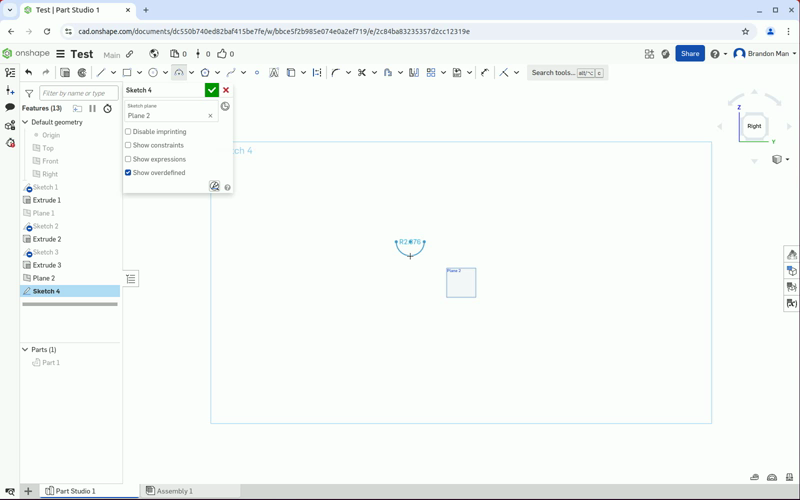
key_up(shift)
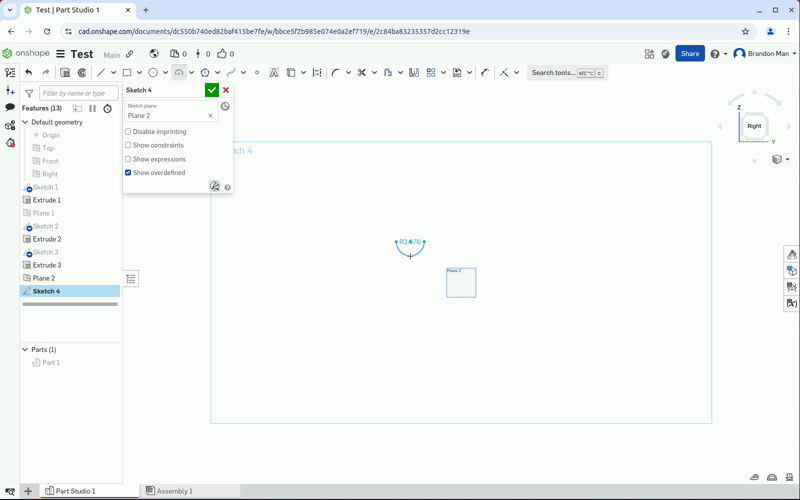
key(esc)
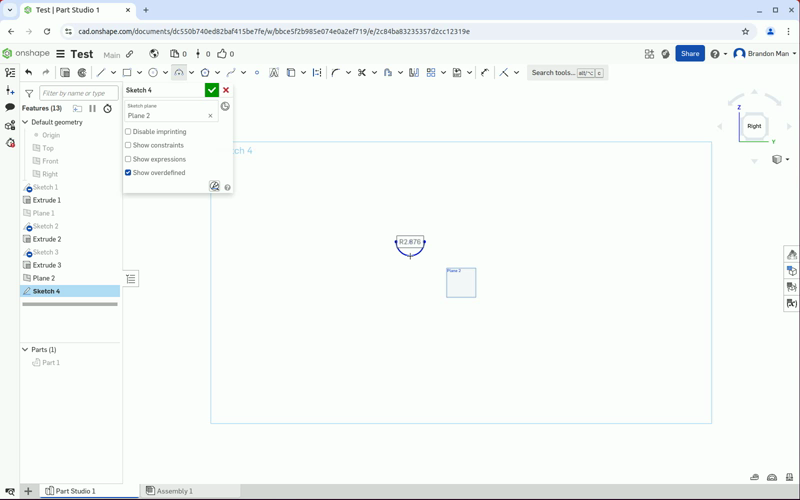
key(l)
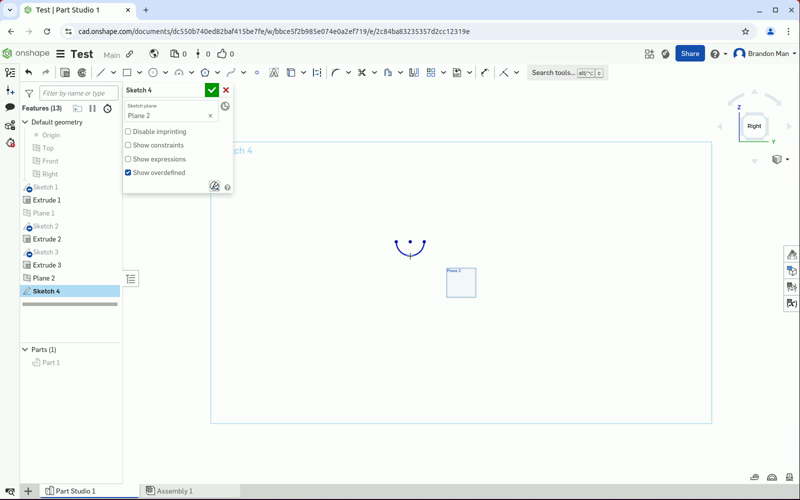
mouse_move(424, 241)
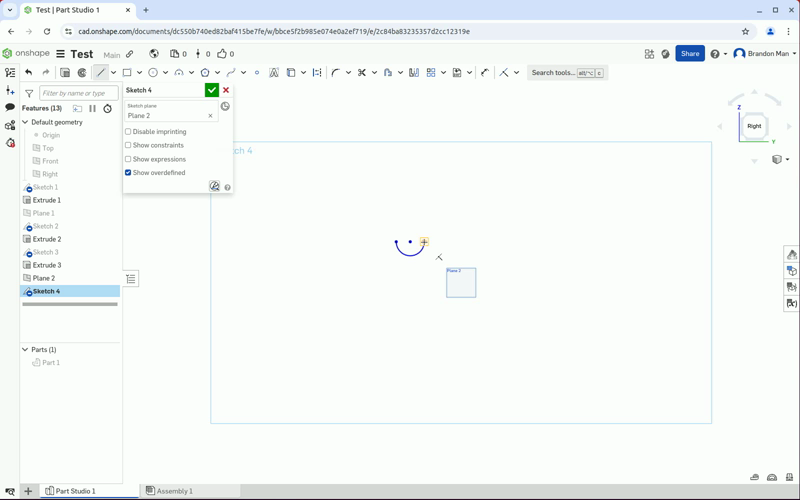
click(424, 241)
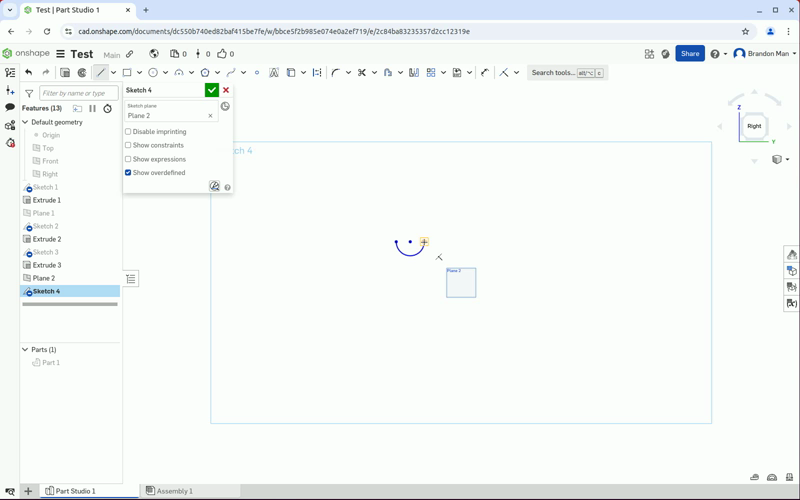
mouse_move(454, 241)
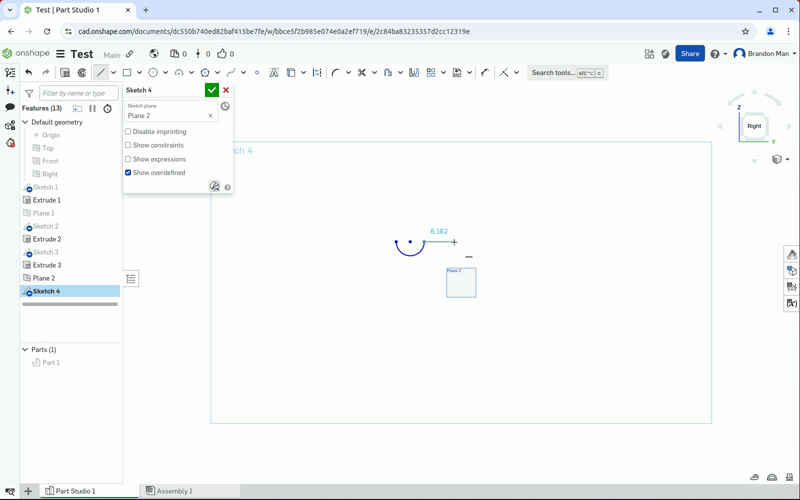
key_down(shift)
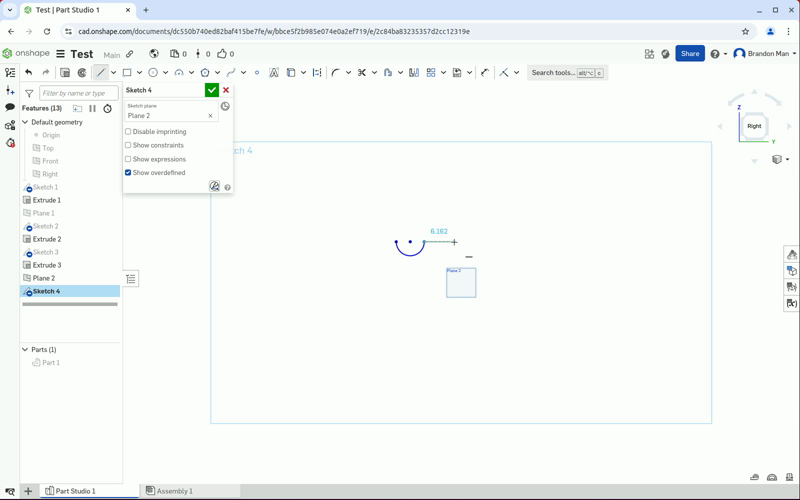
mouse_move(396, 241)
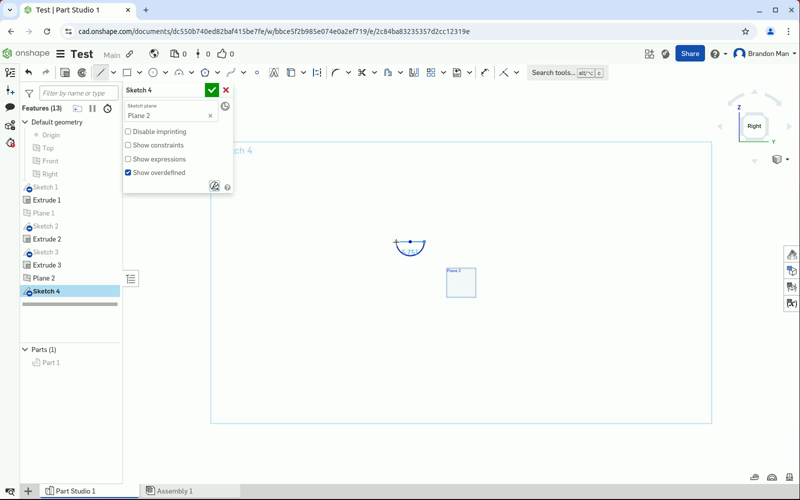
key_up(shift)
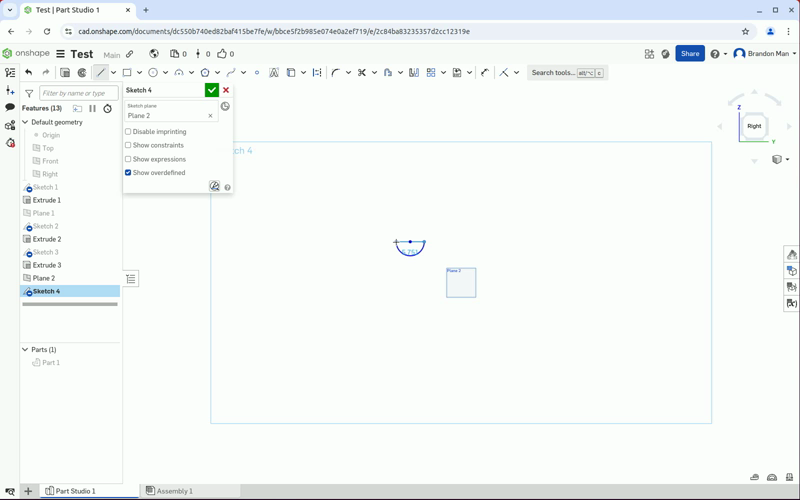
click(396, 241)
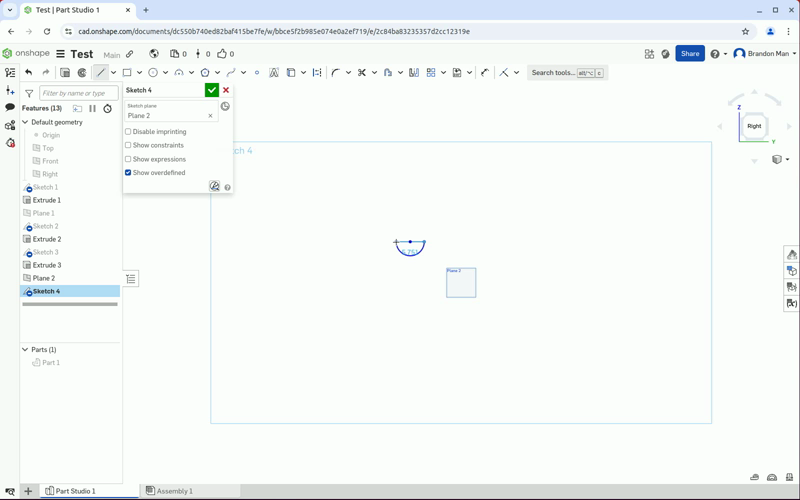
key(esc)
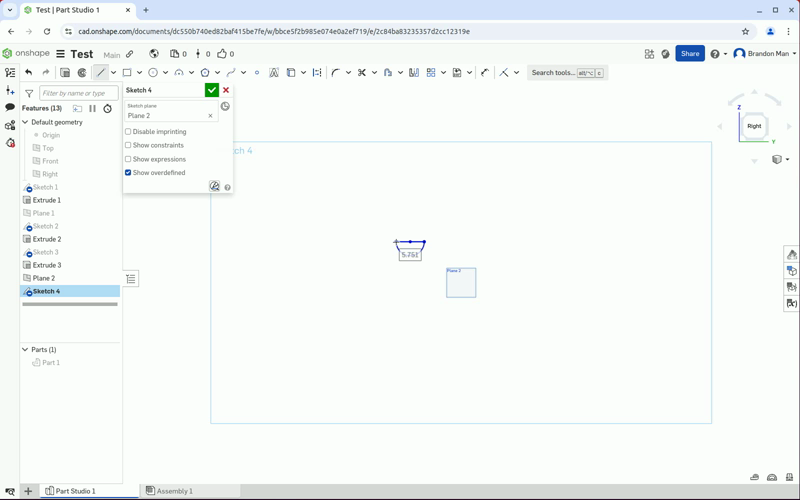
mouse_move(412, 243)
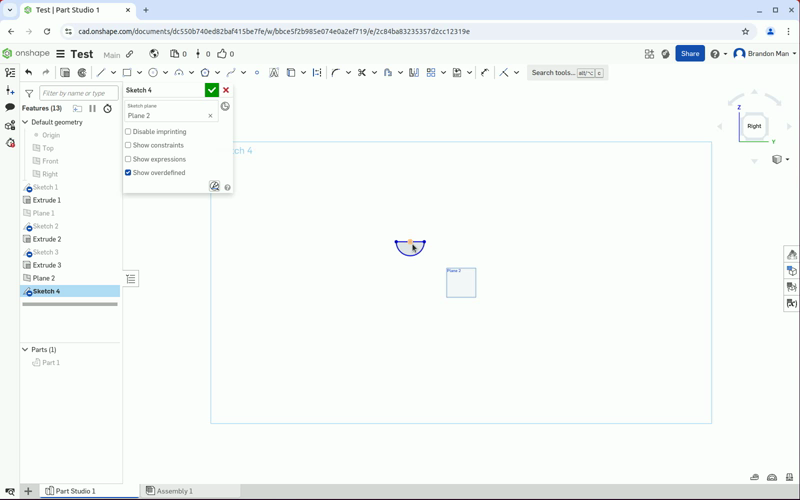
scroll(6)
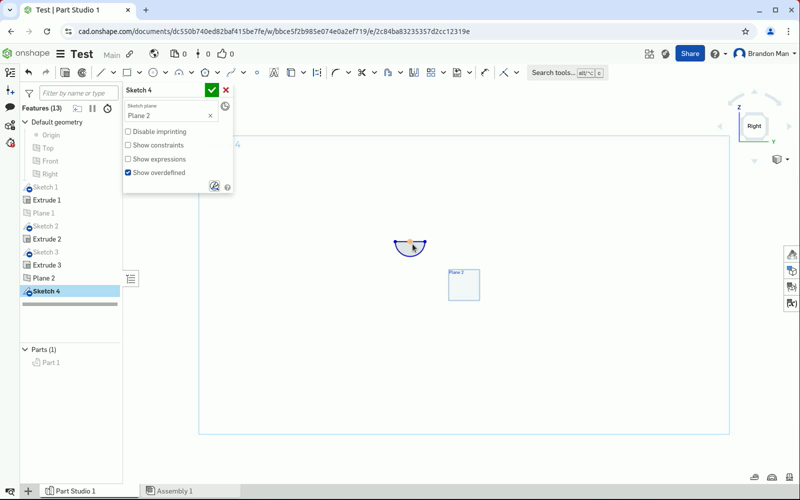
scroll(6)
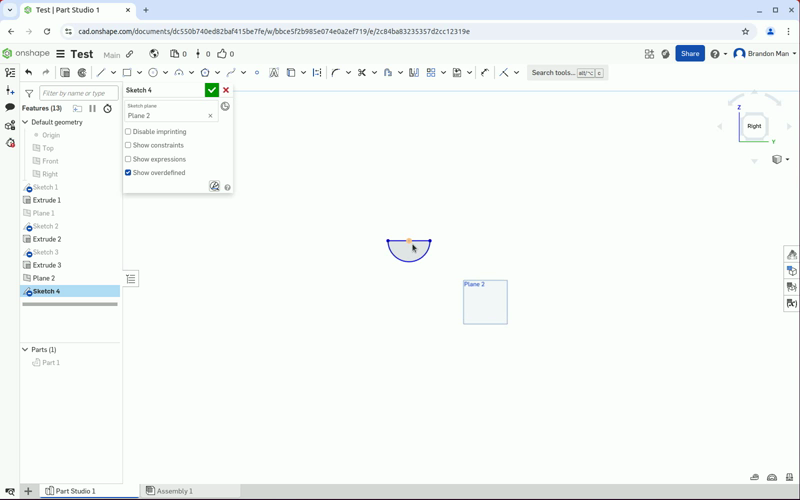
scroll(6)
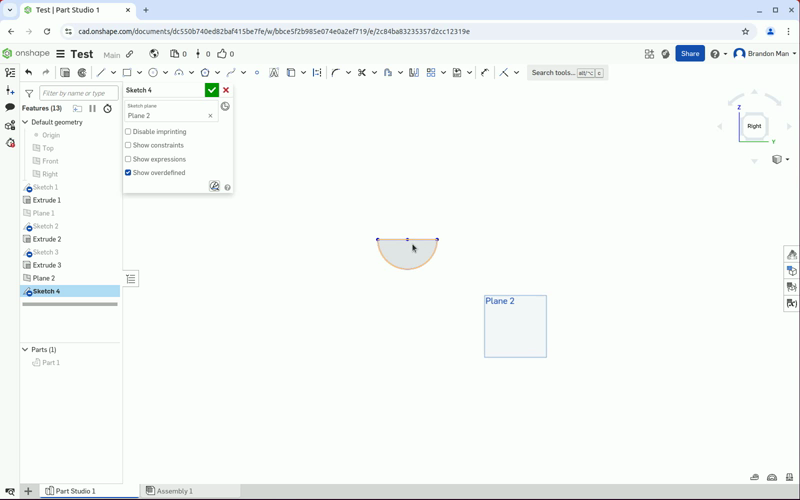
scroll(6)
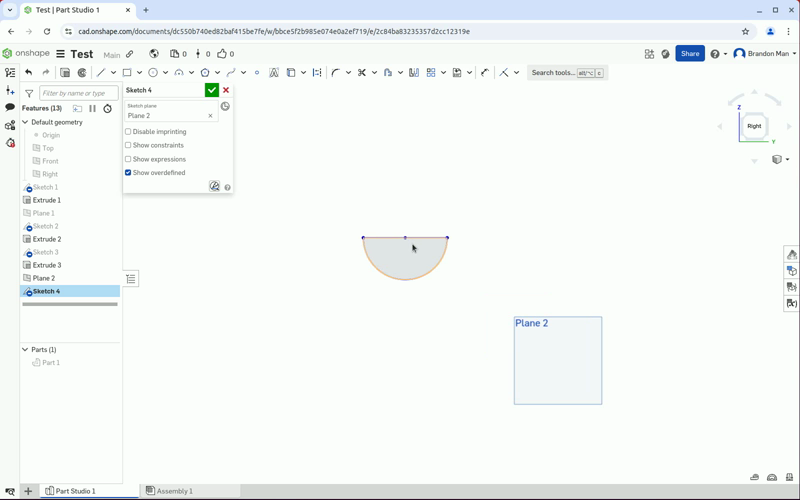
scroll(6)
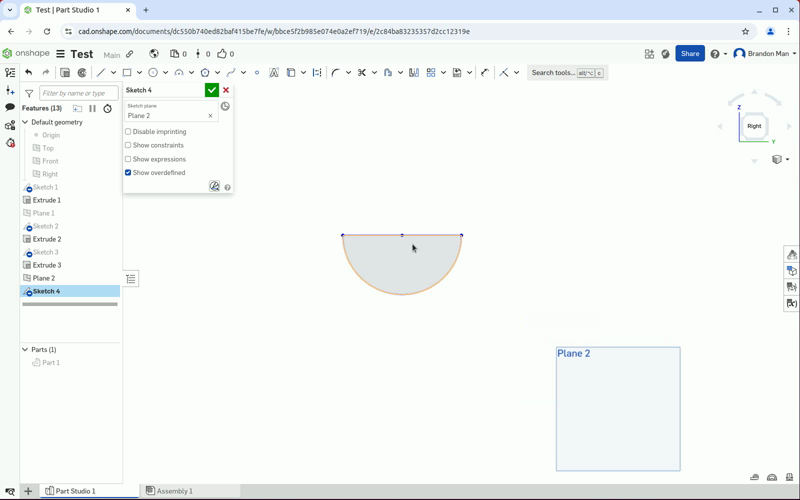
scroll(6)
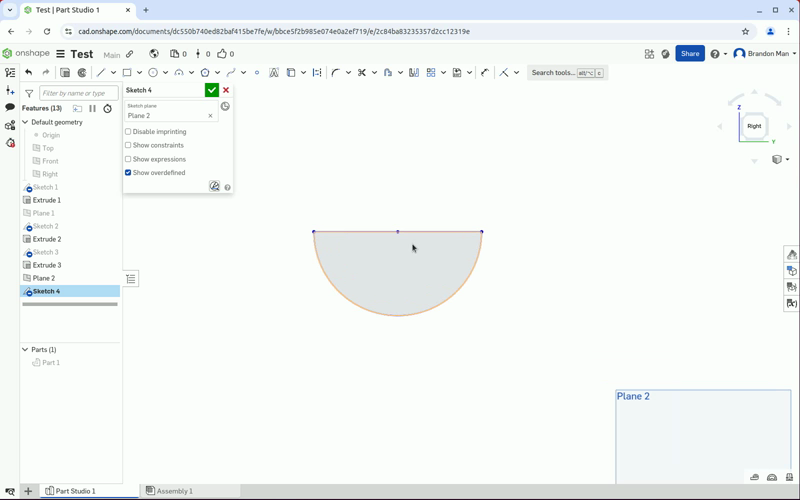
scroll(6)
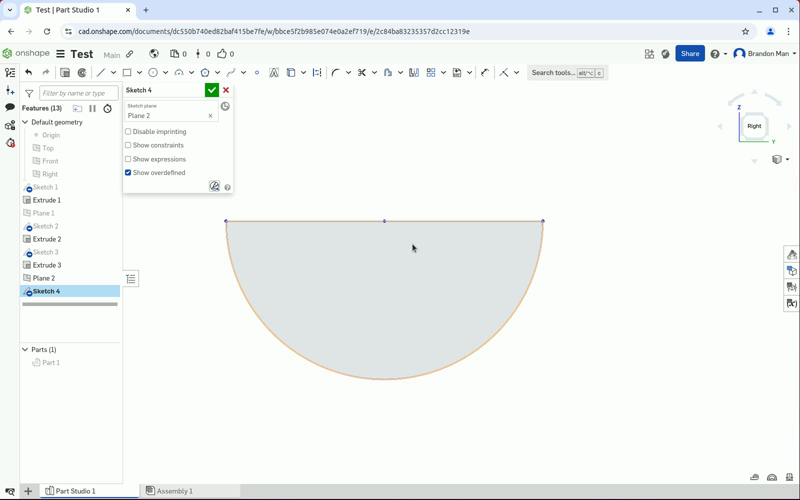
click(412, 243)
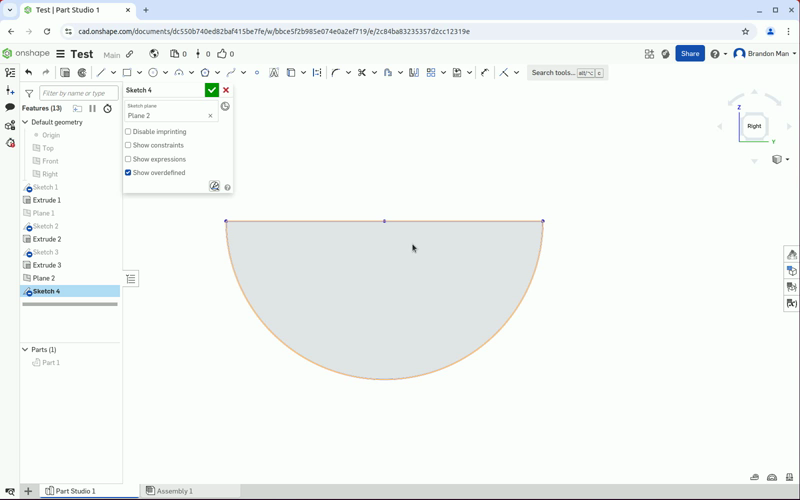
scroll(-6)
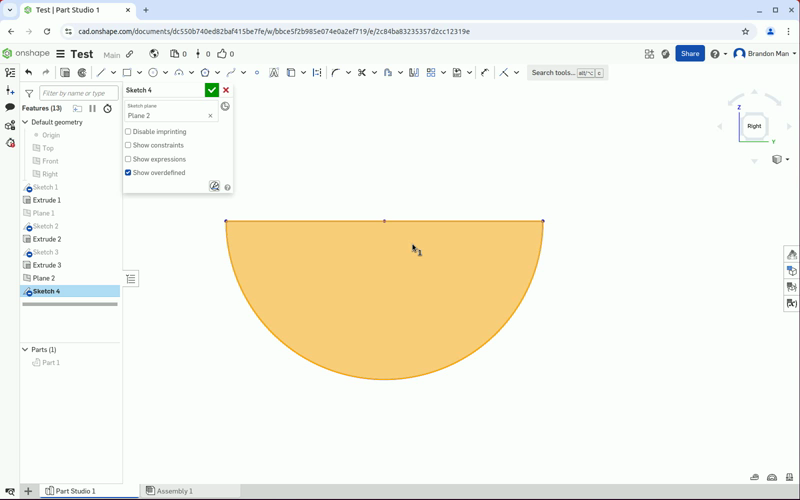
scroll(-6)
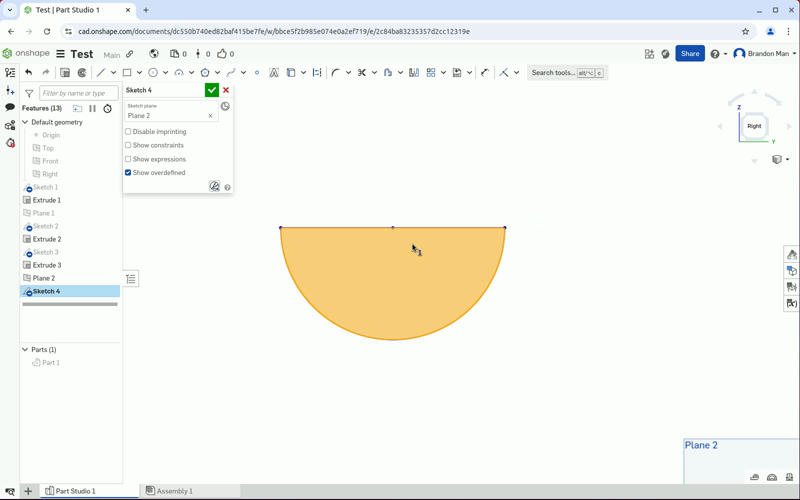
scroll(-6)
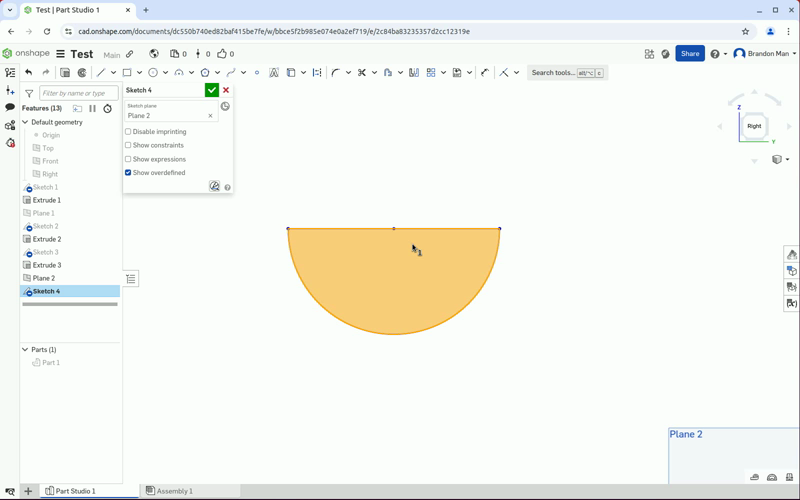
scroll(-6)
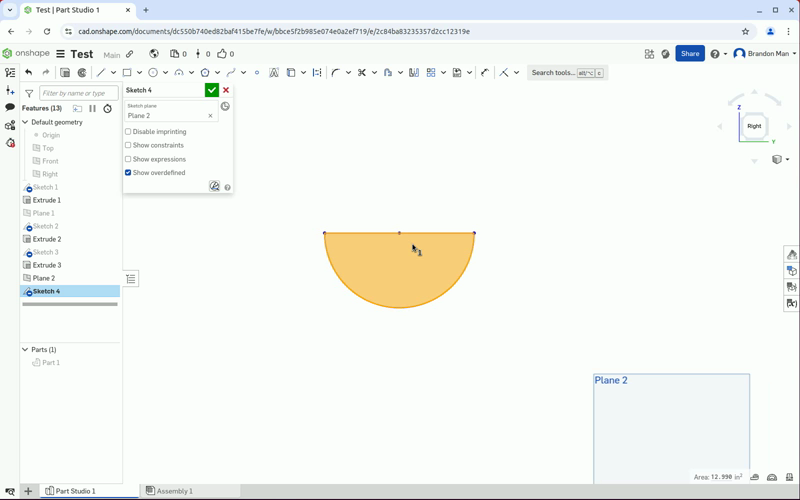
scroll(-6)
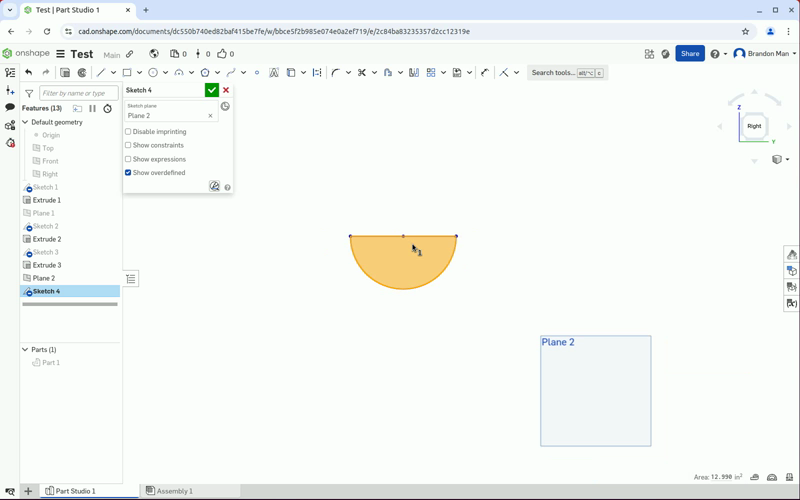
scroll(-6)
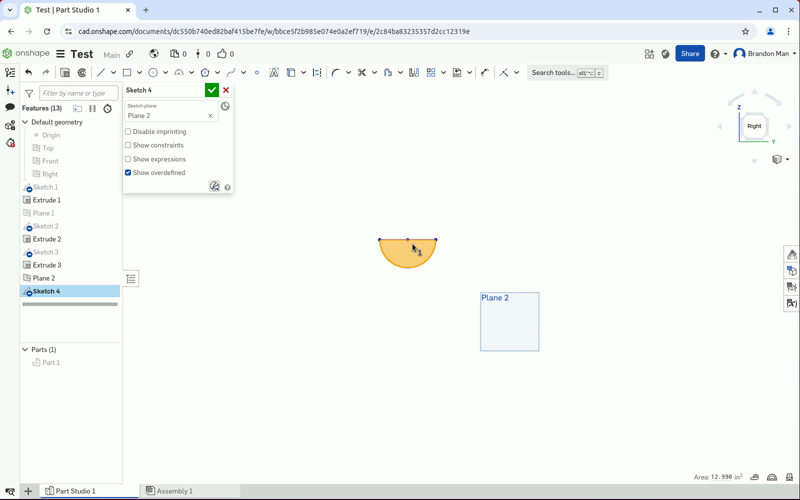
scroll(-6)
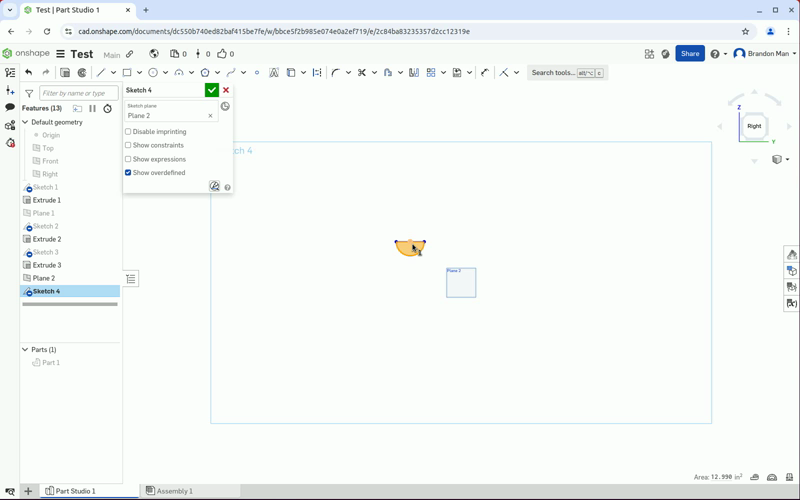
mouse_move(73, 352)
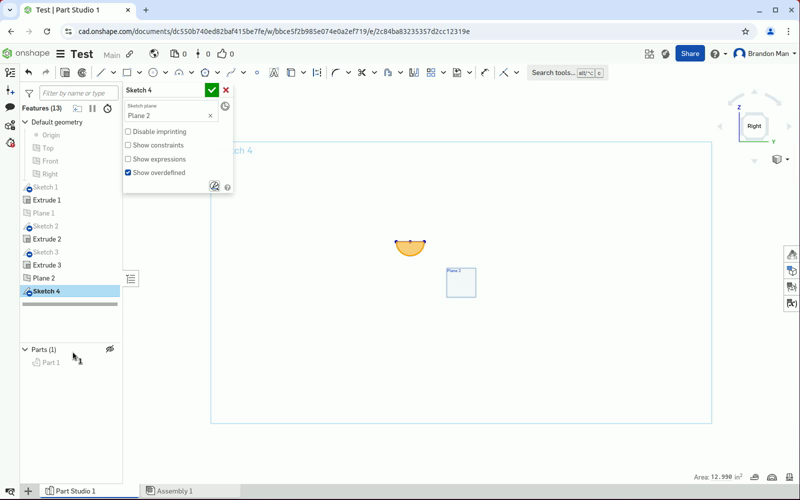
key(shift+y)
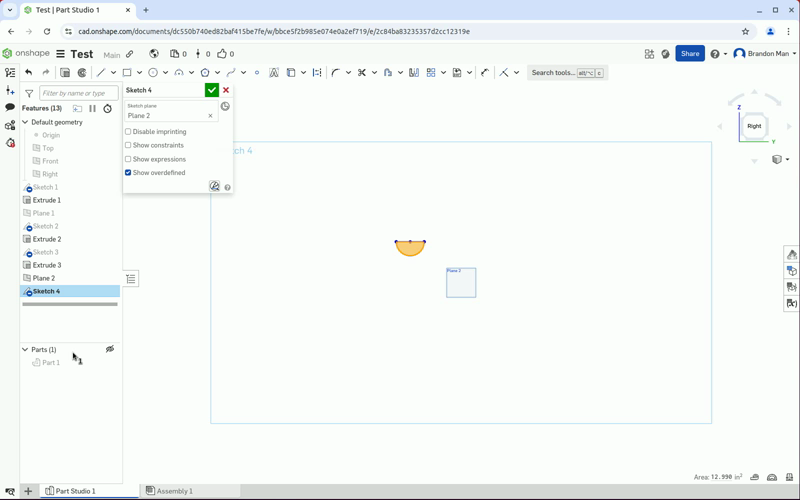
key(shift+e)
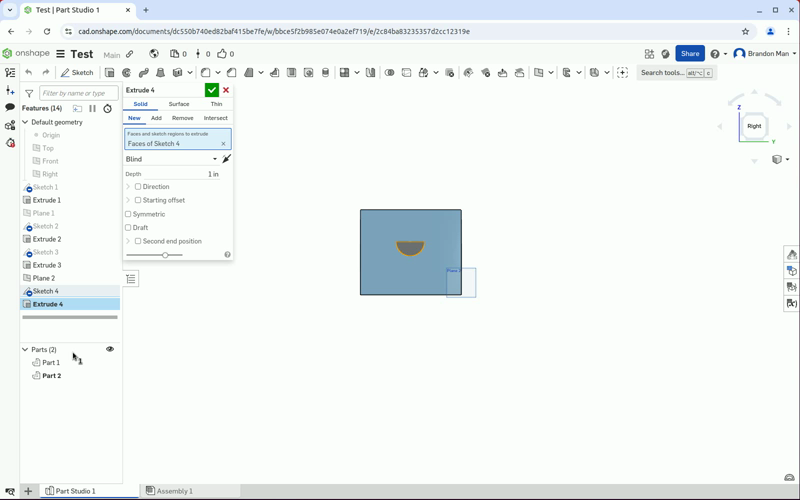
mouse_move(143, 106)
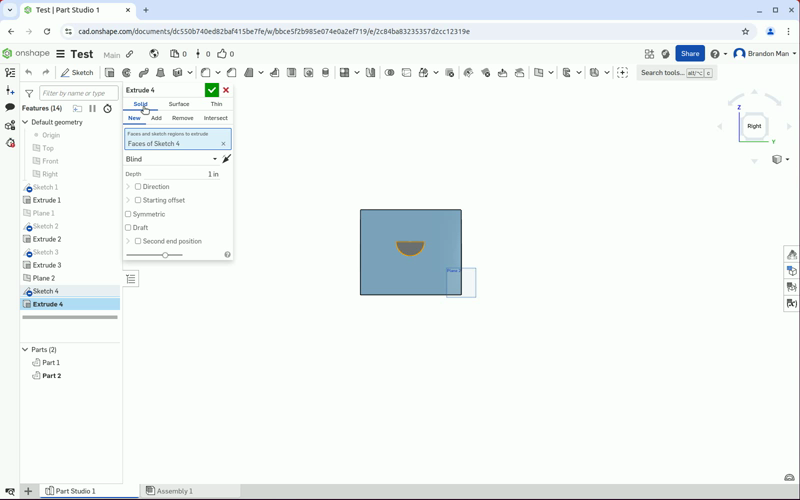
click(143, 106)
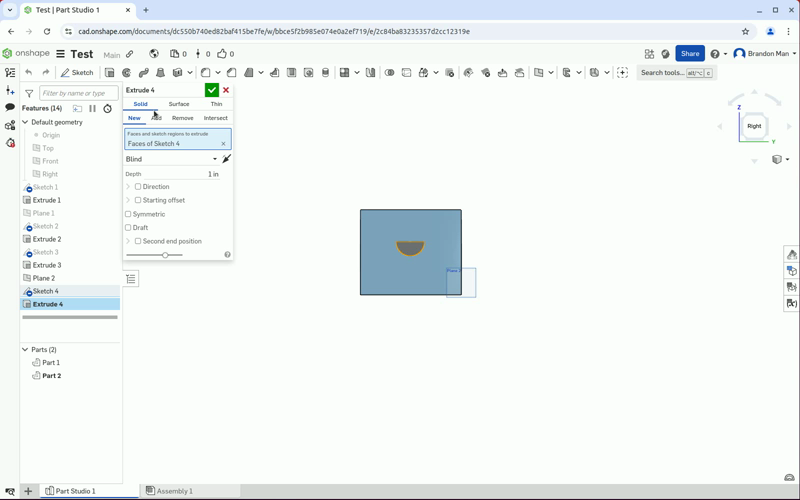
mouse_move(186, 120)
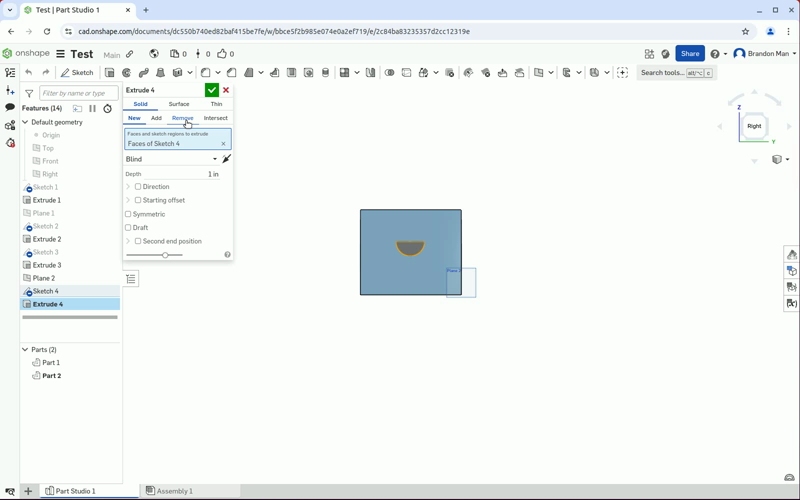
click(186, 120)
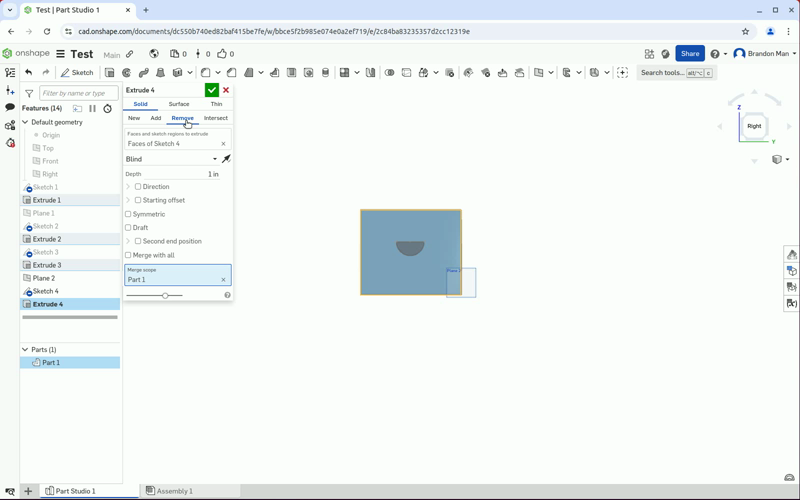
key(tab, 4)
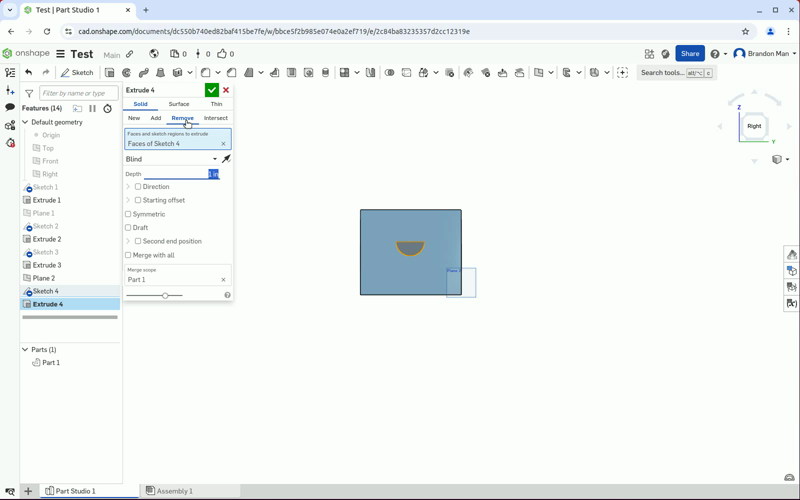
text(5.296)
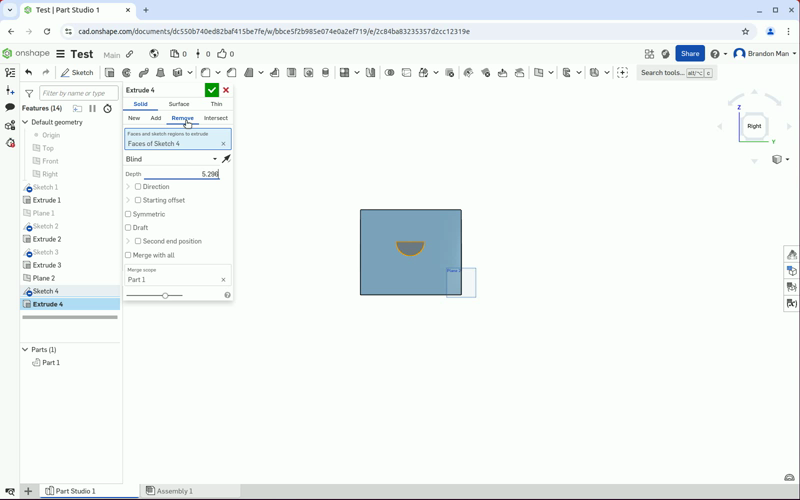
key(tab, 6)
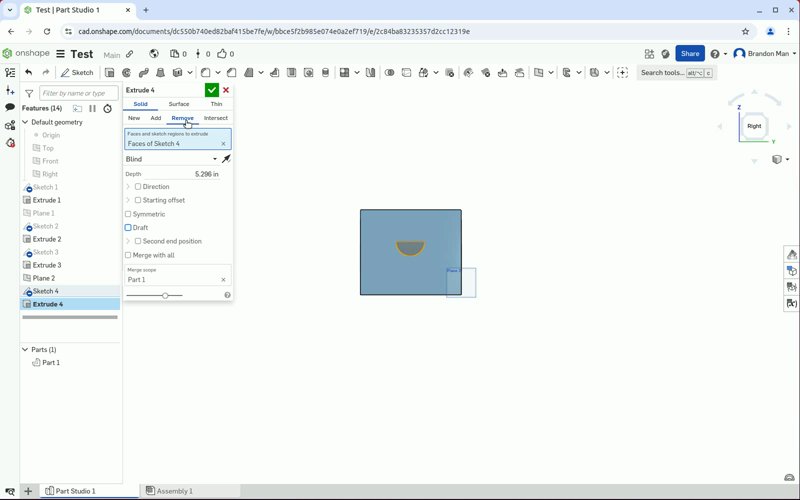
key(space)
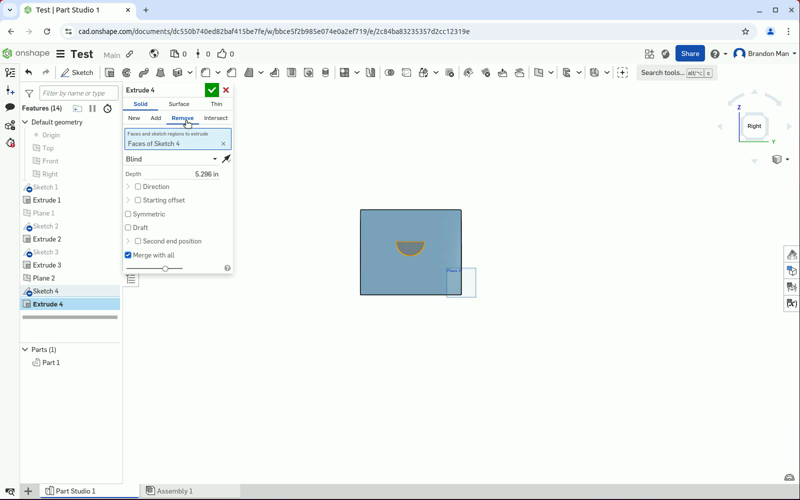
key(enter)
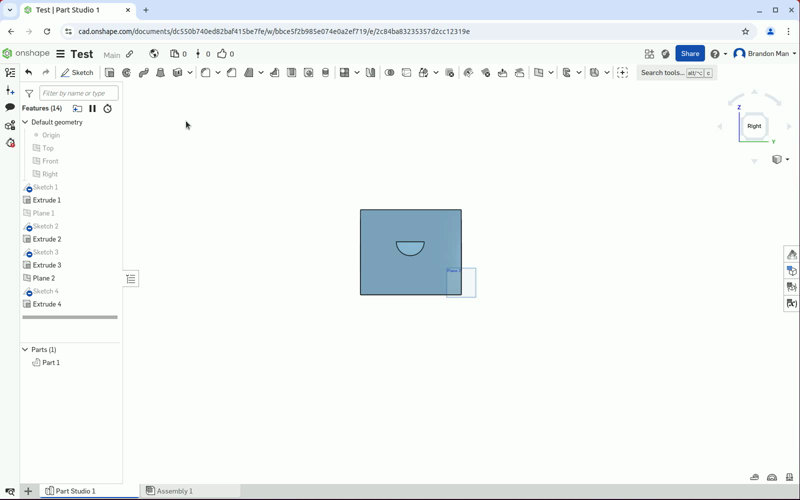
key(shift+h)
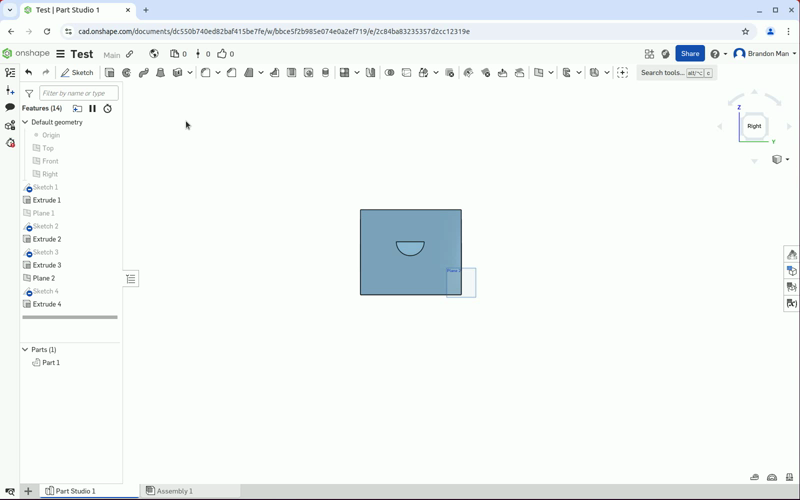
key(shift+h)
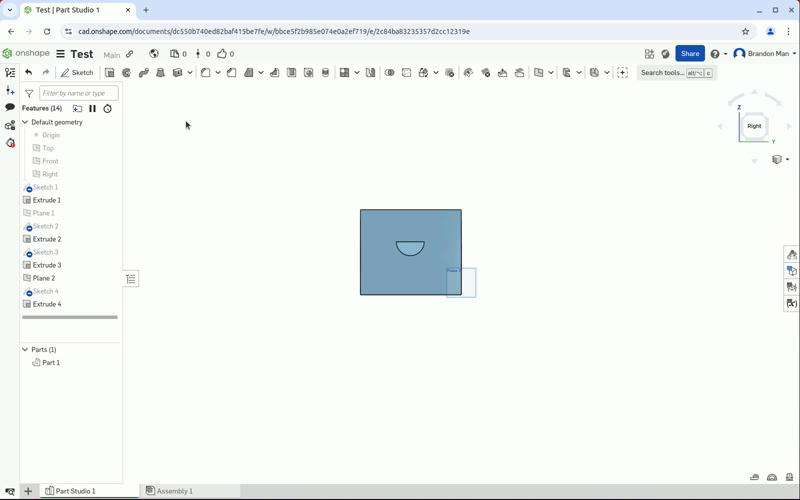
mouse_move(73, 189)
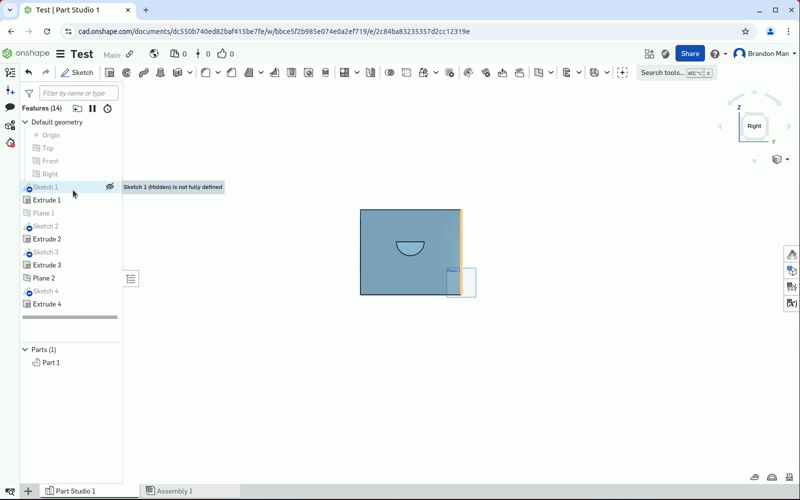
click(73, 189)
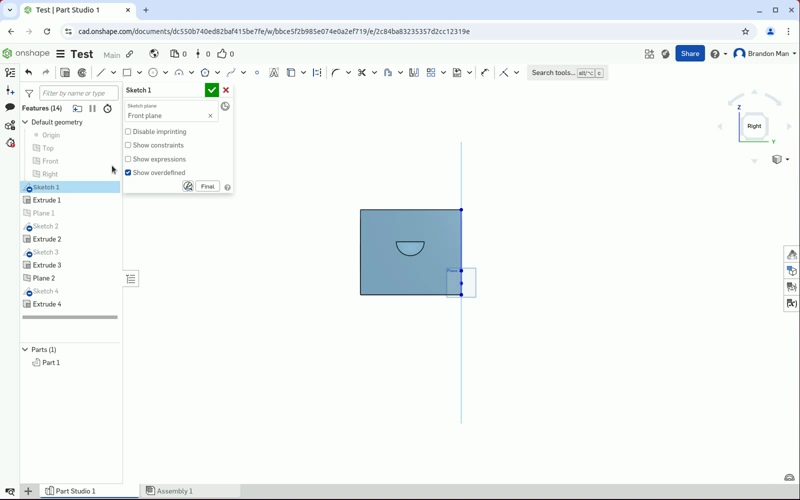
mouse_move(229, 92)
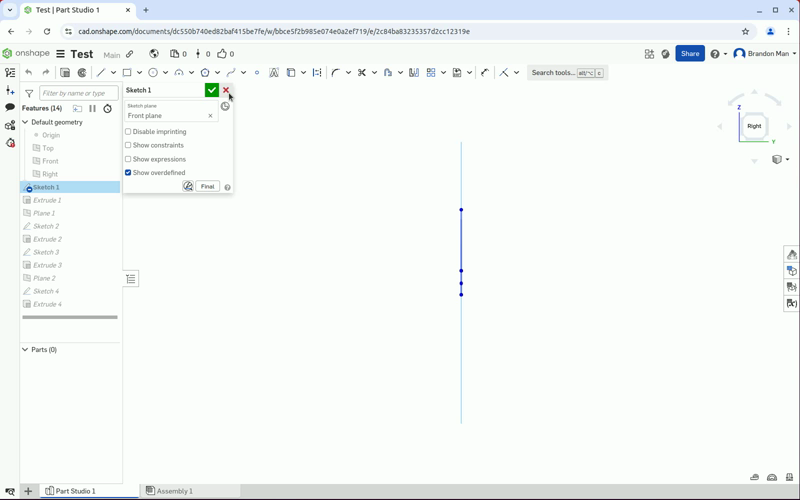
click(229, 92)
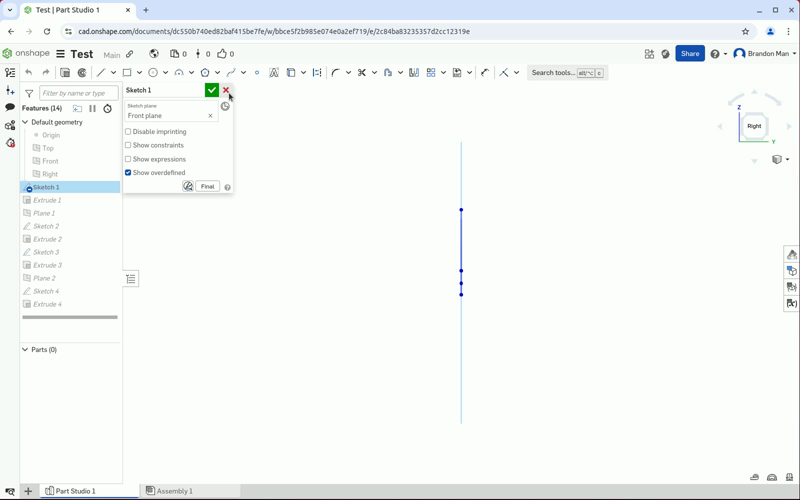
key(shift+s)
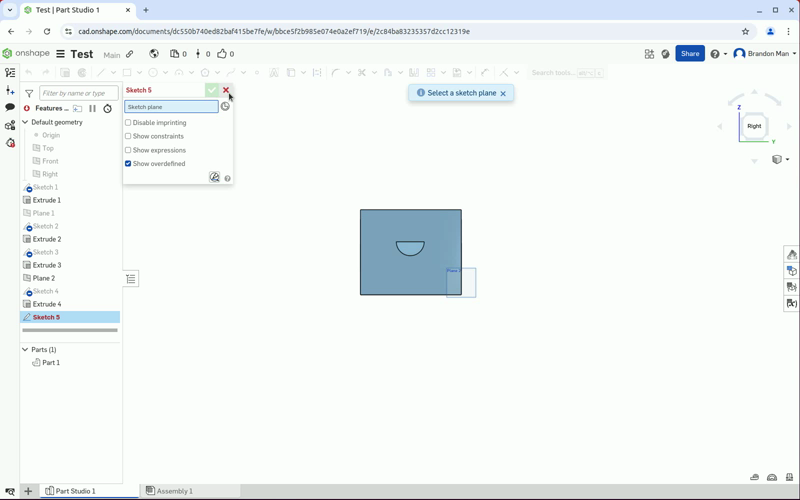
mouse_move(73, 280)
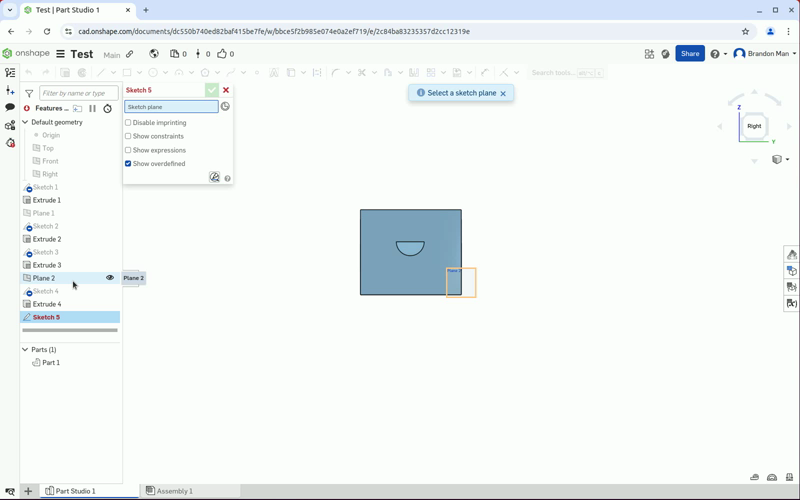
click(73, 280)
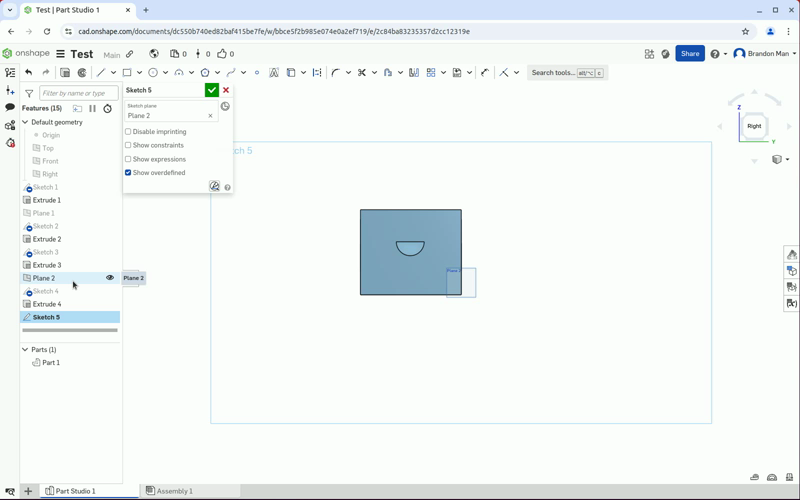
mouse_move(73, 352)
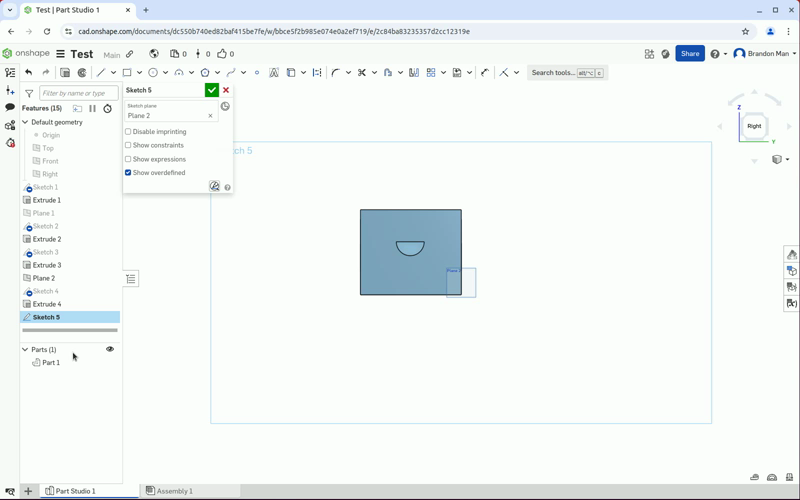
key(y)
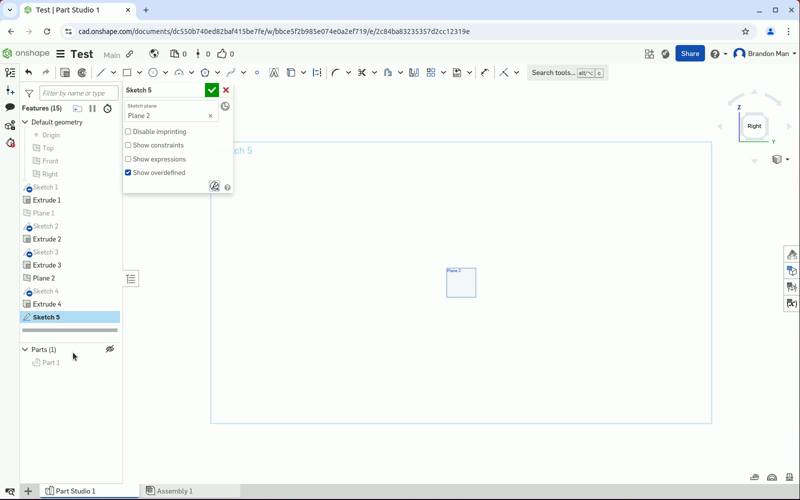
key(l)
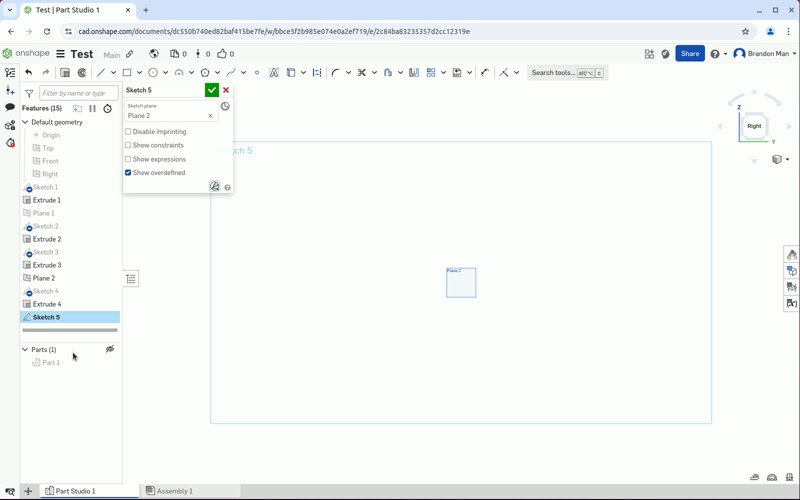
key_down(shift)
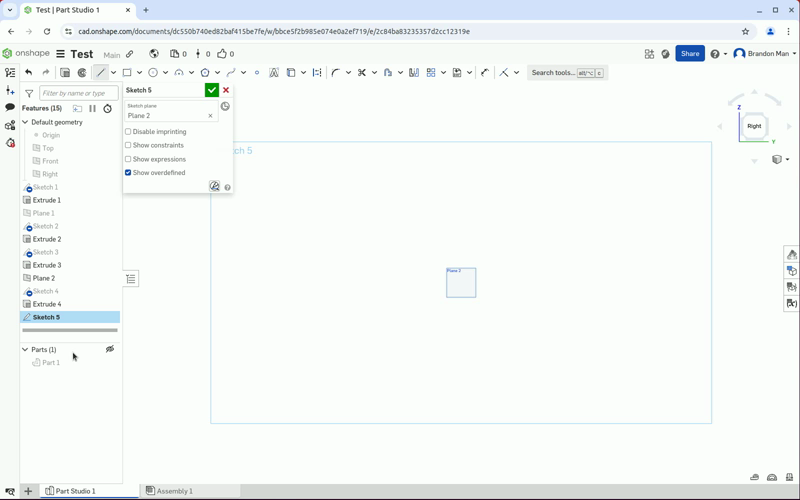
mouse_move(396, 241)
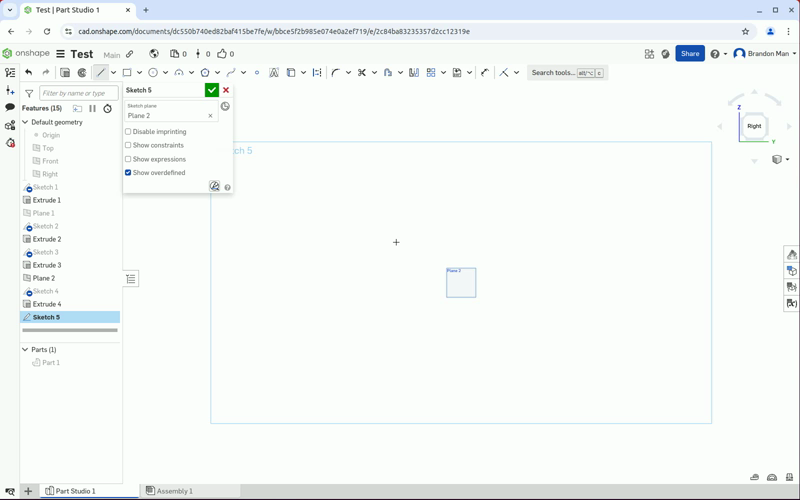
click(396, 241)
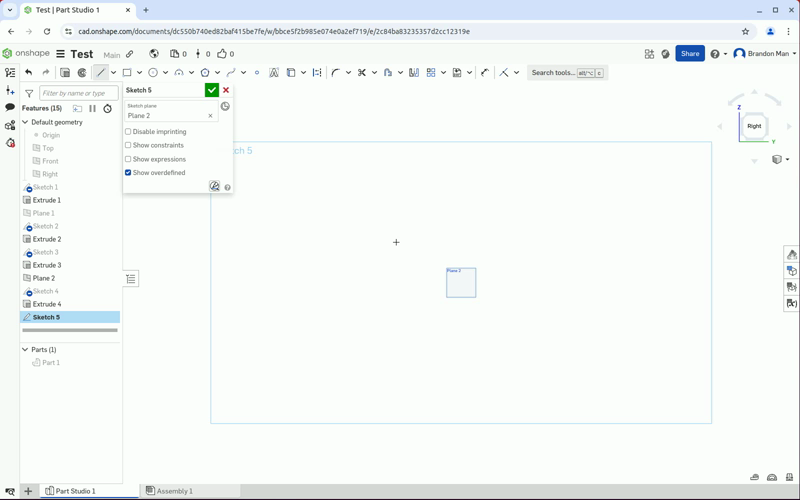
key_up(shift)
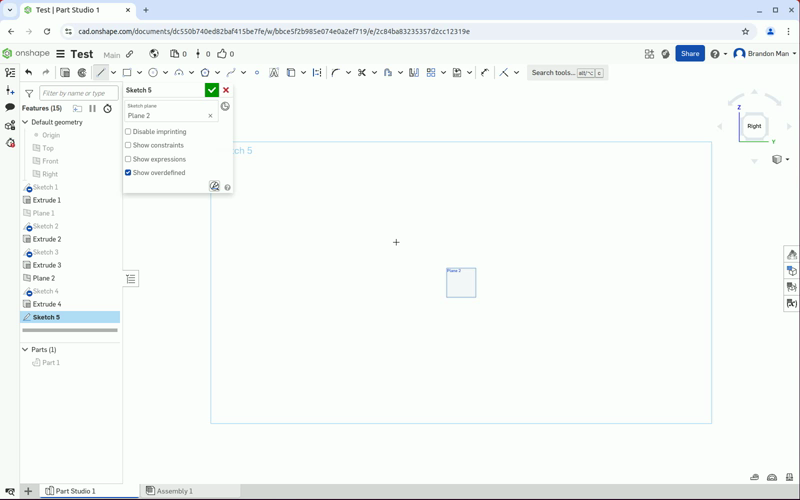
key_down(shift)
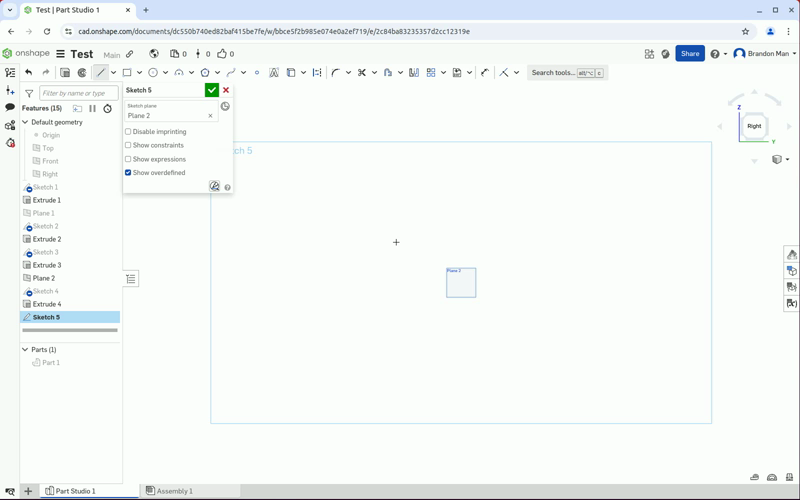
mouse_move(426, 241)
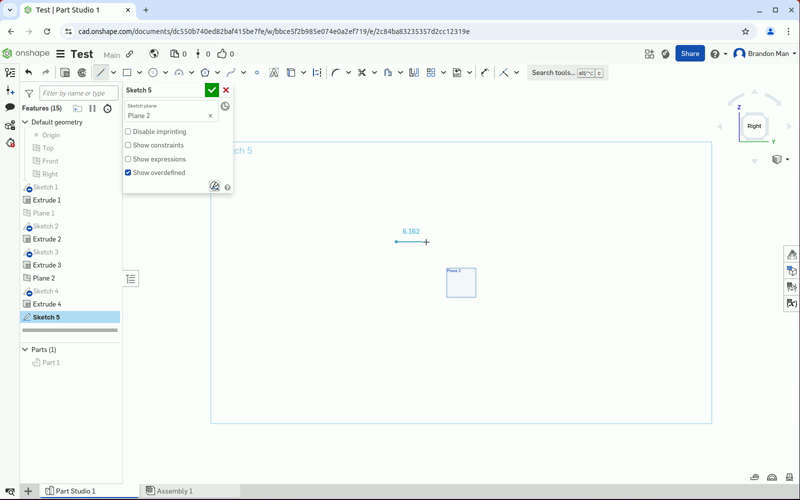
mouse_move(424, 241)
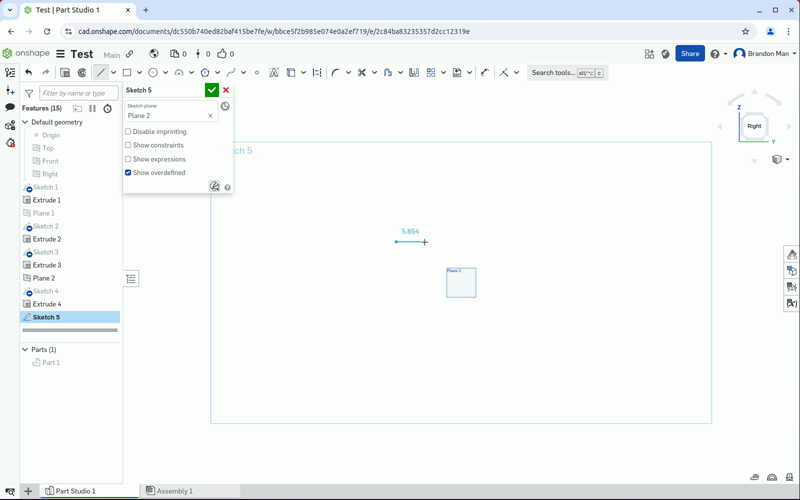
click(424, 241)
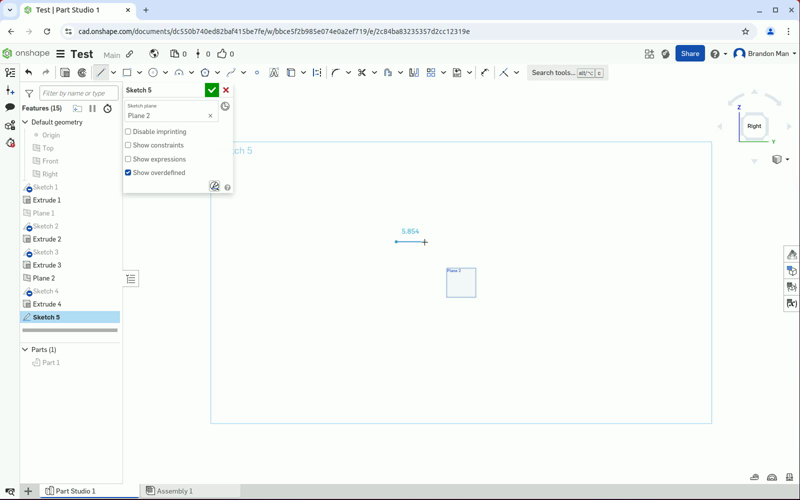
key_up(shift)
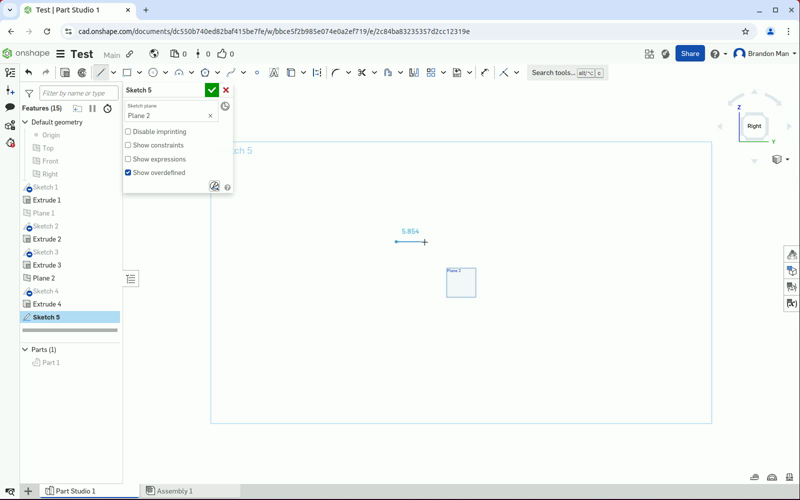
key_down(shift)
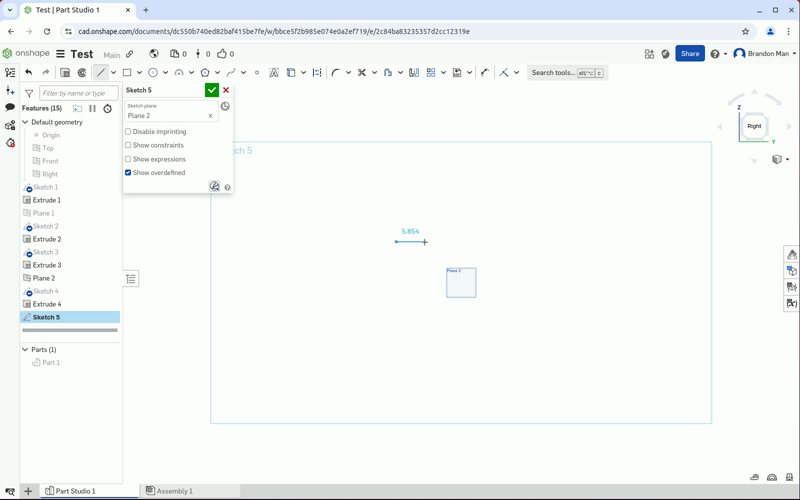
mouse_move(454, 241)
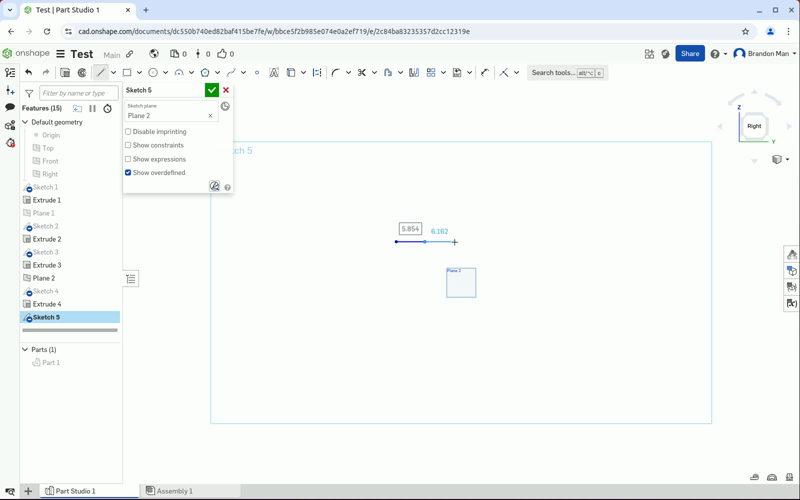
mouse_move(424, 207)
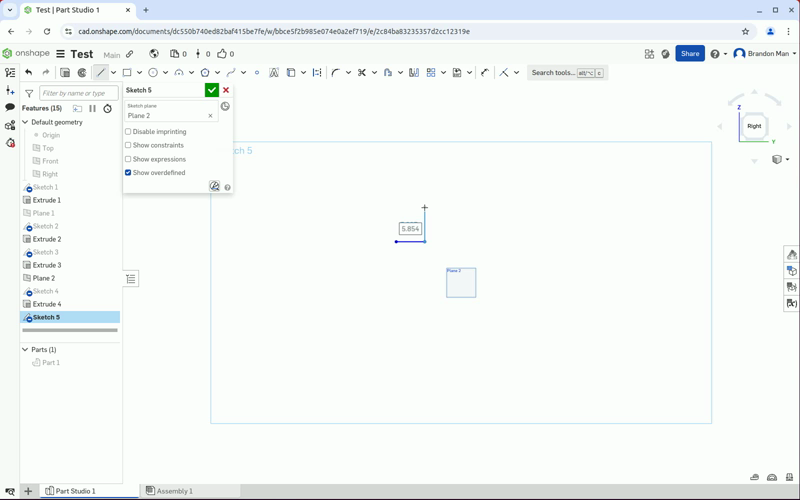
click(424, 207)
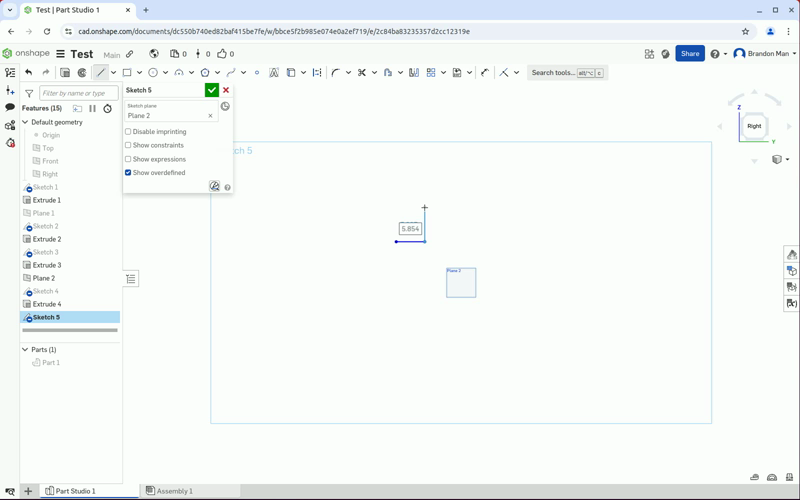
key_up(shift)
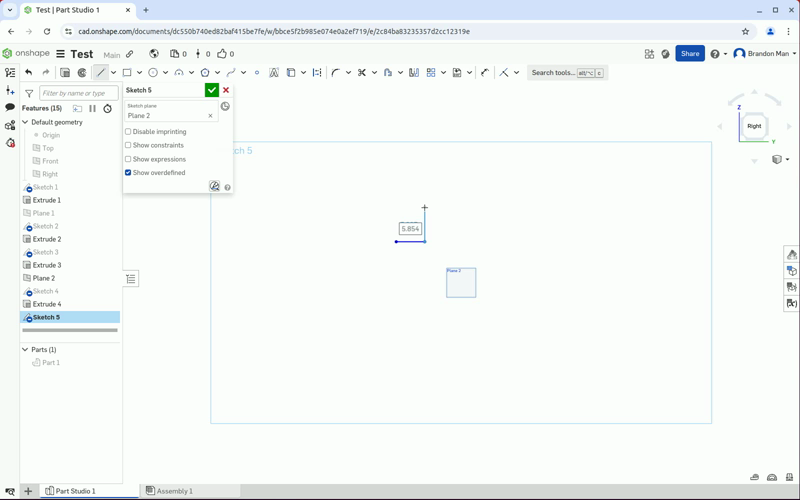
key_down(shift)
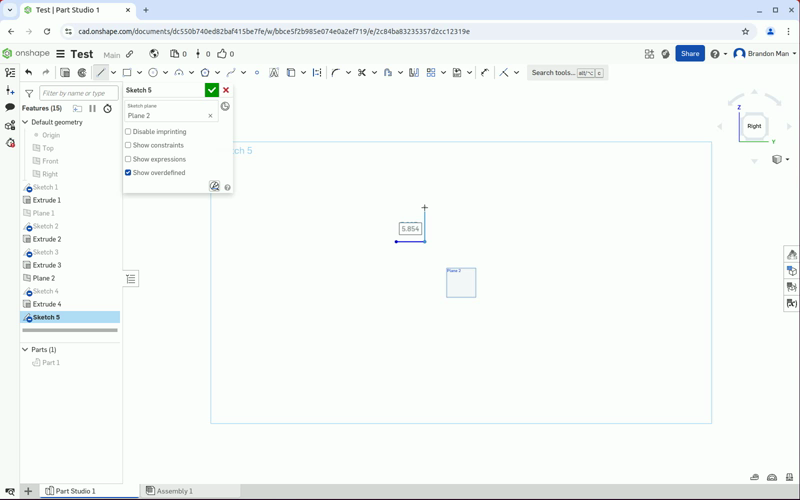
mouse_move(454, 207)
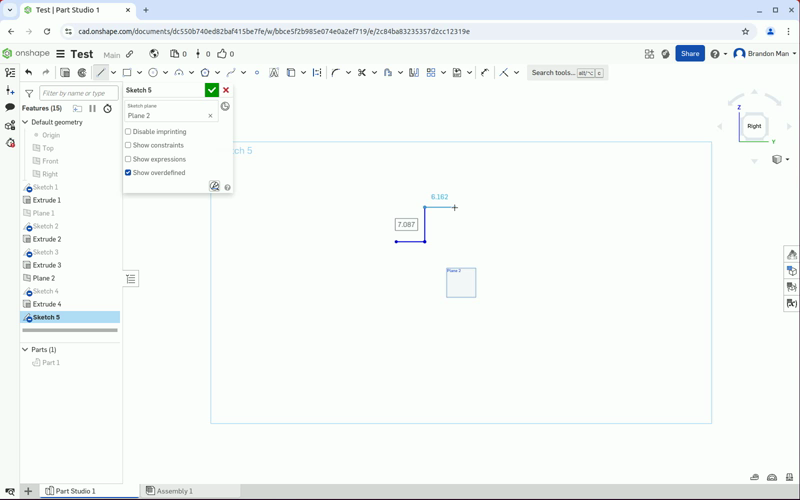
mouse_move(396, 207)
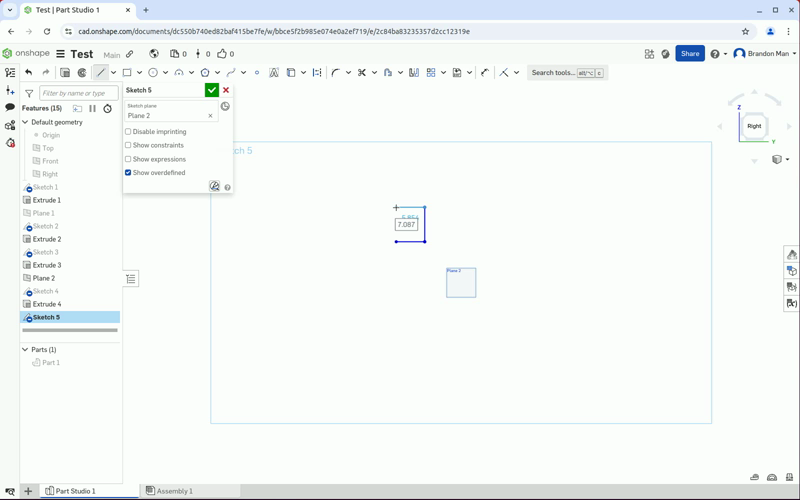
click(396, 207)
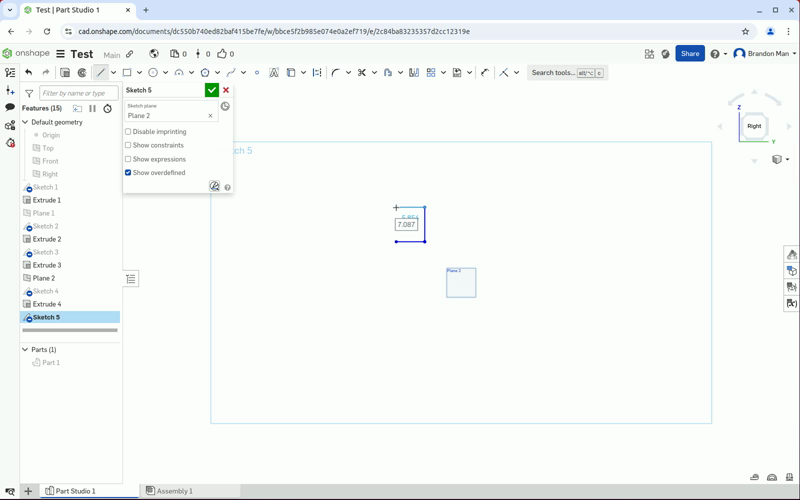
key_up(shift)
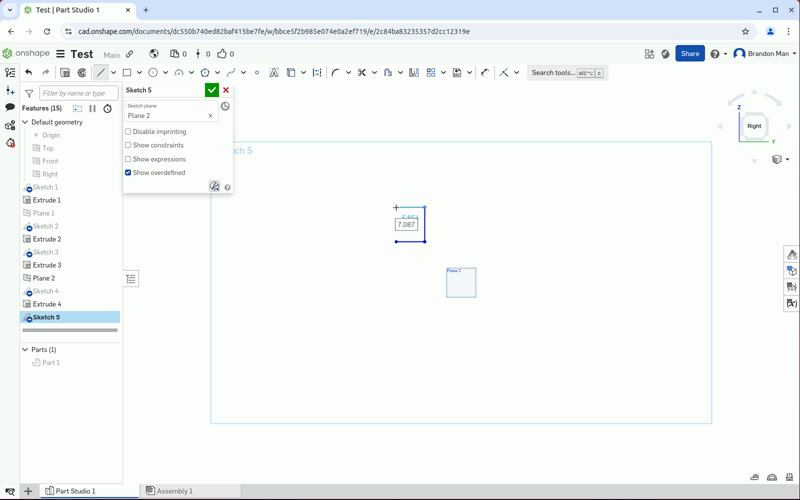
mouse_move(426, 207)
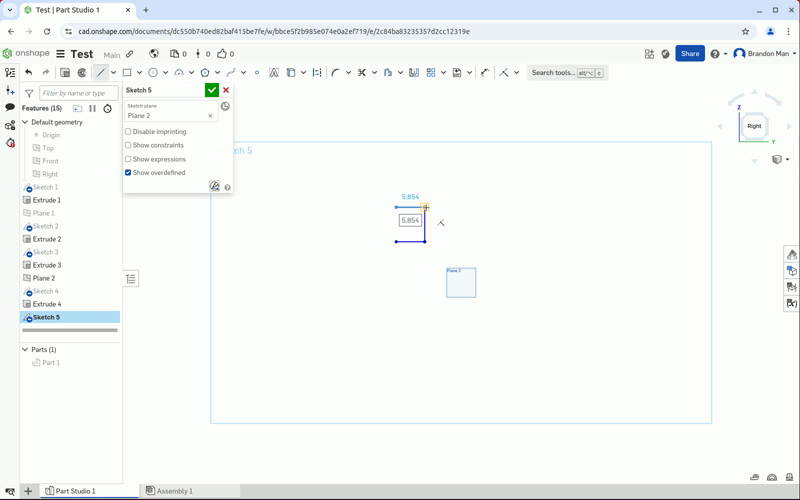
key_down(shift)
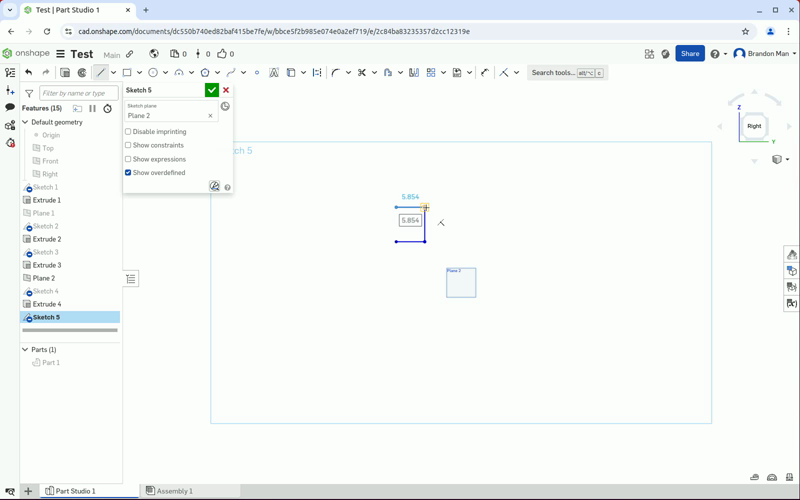
mouse_move(396, 241)
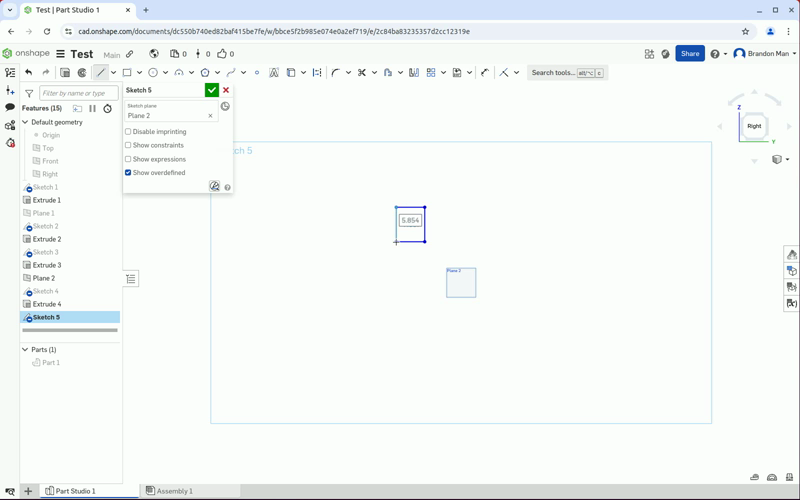
key_up(shift)
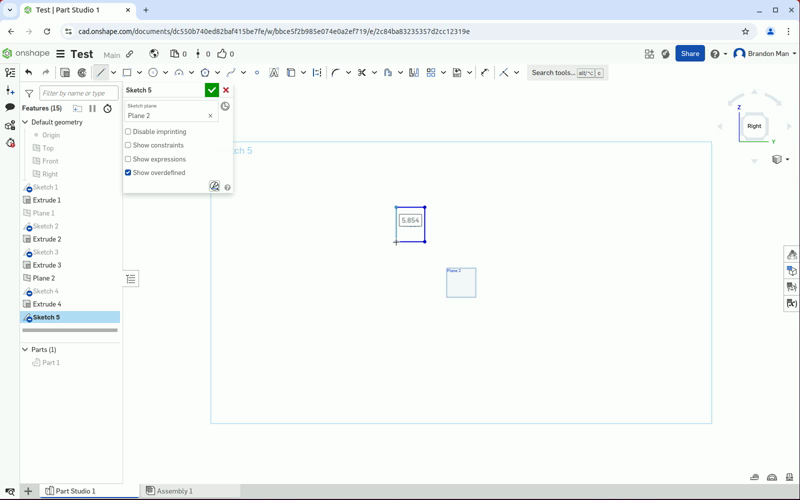
click(396, 241)
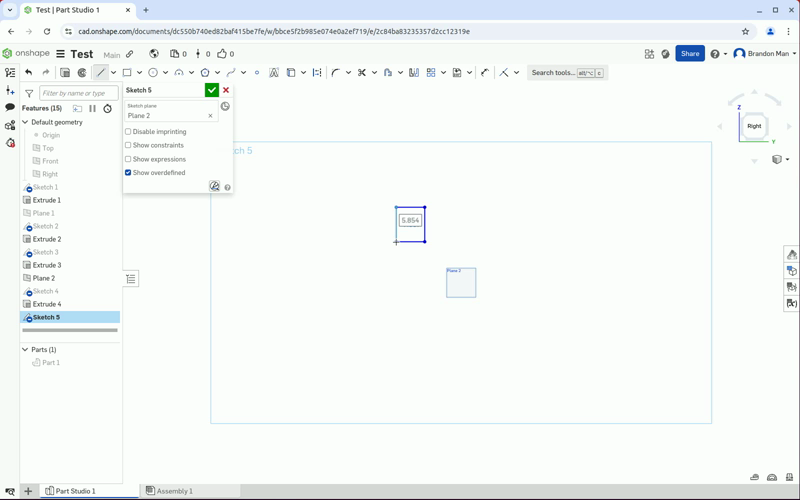
key(esc)
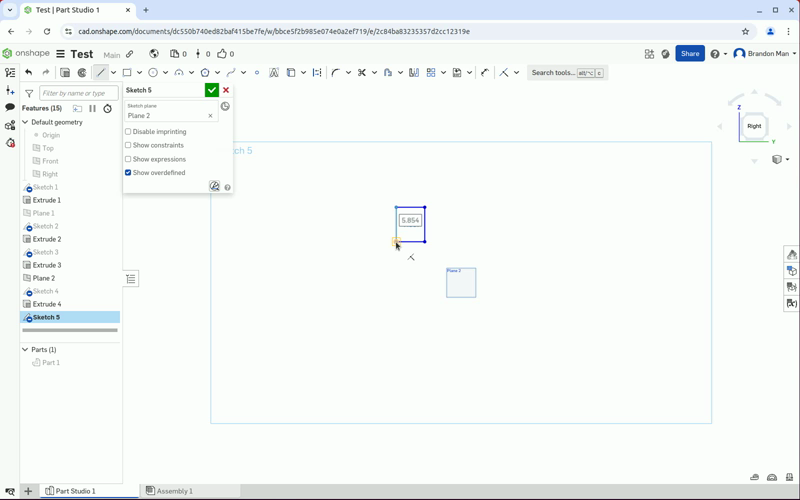
mouse_move(419, 225)
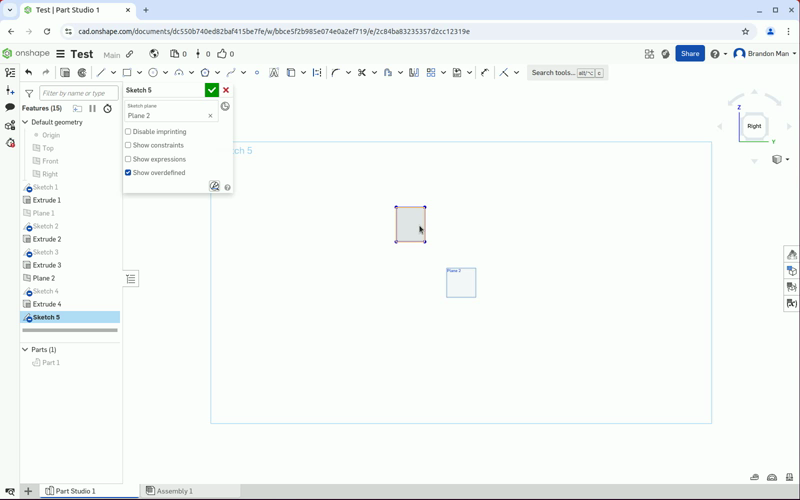
scroll(6)
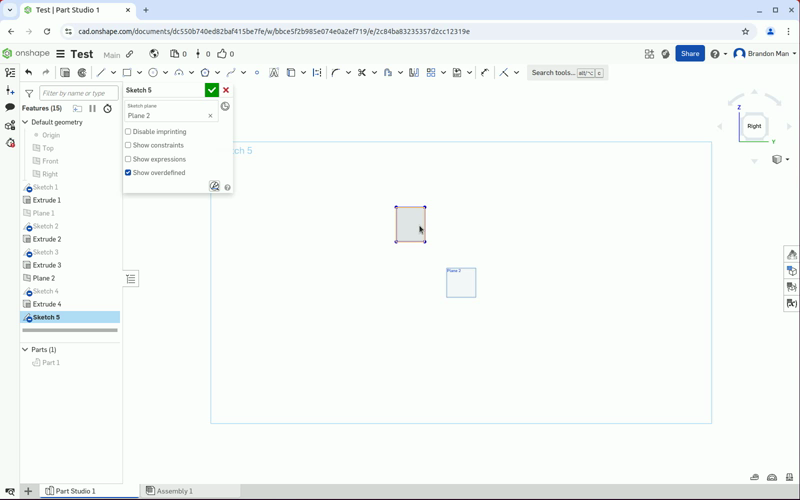
scroll(6)
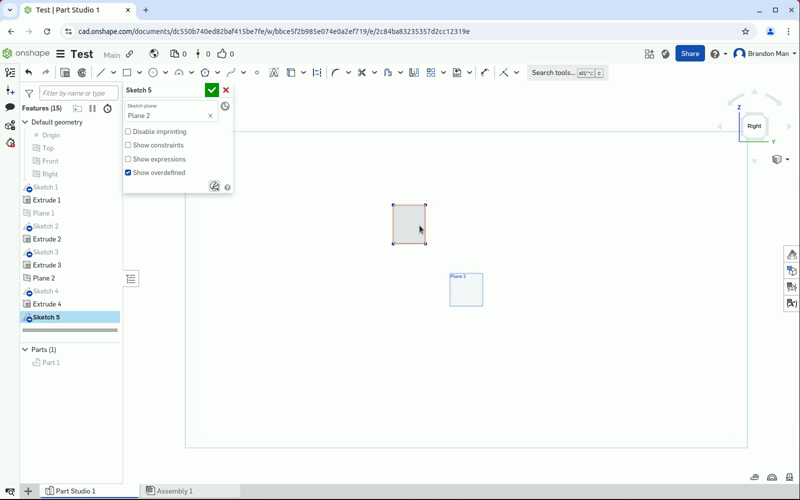
scroll(6)
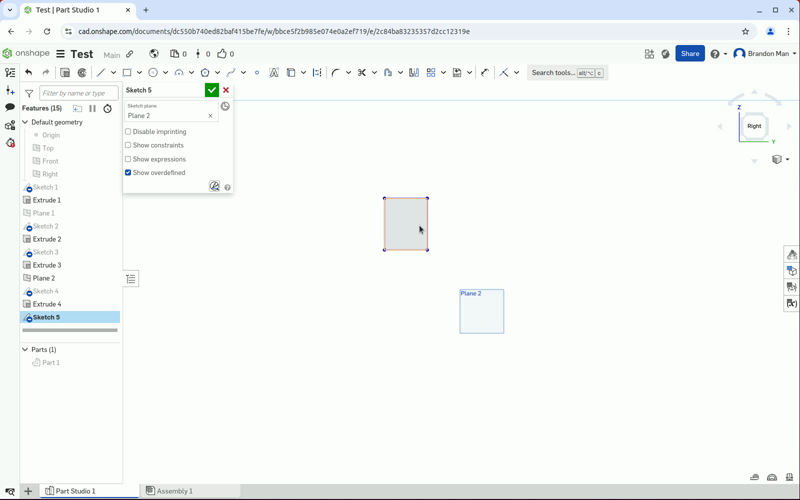
scroll(6)
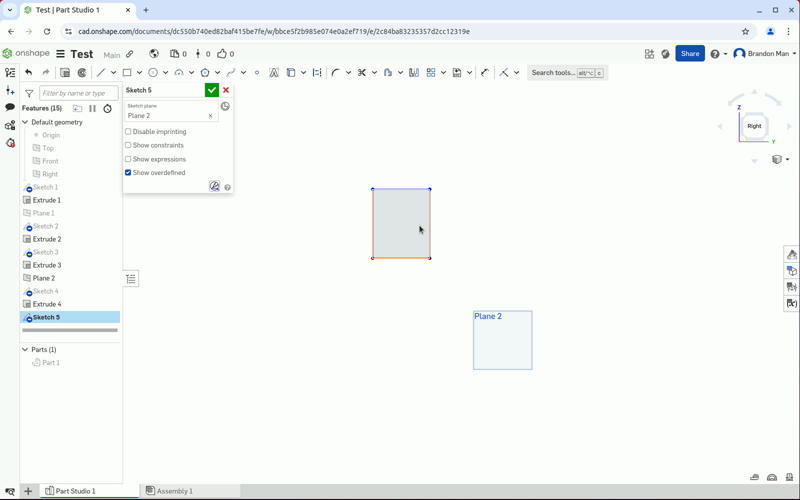
scroll(6)
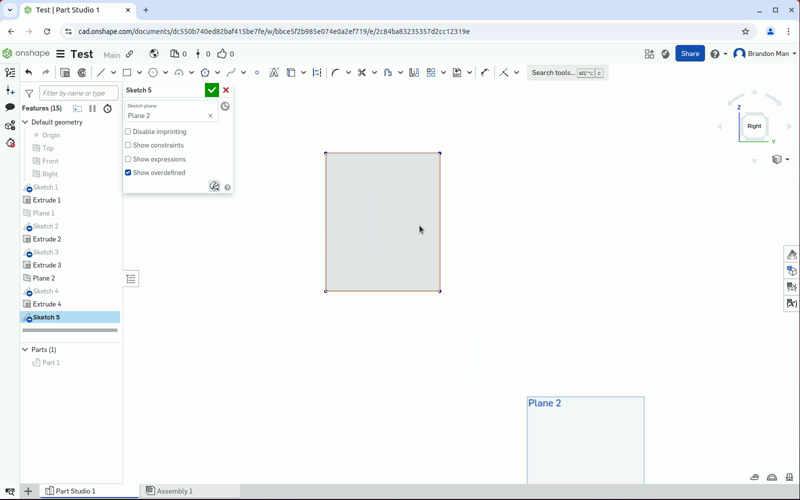
scroll(6)
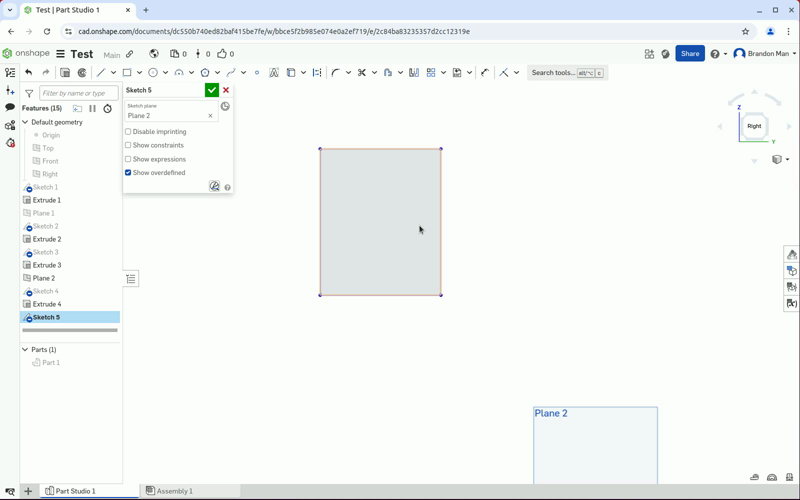
scroll(6)
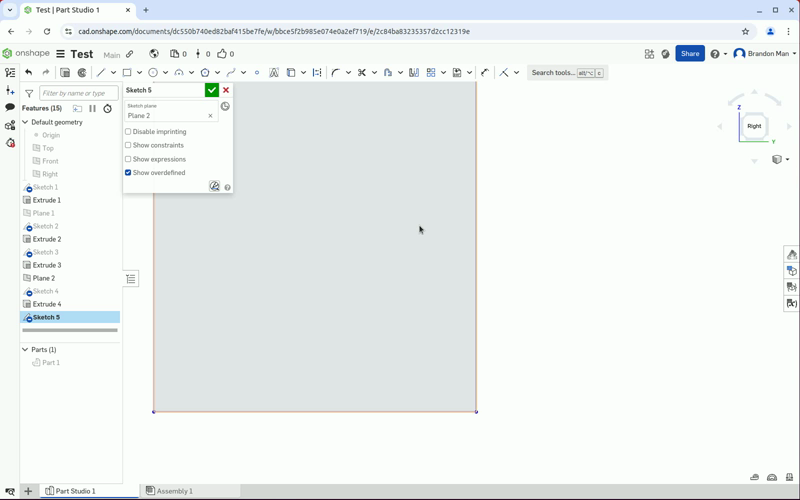
click(419, 225)
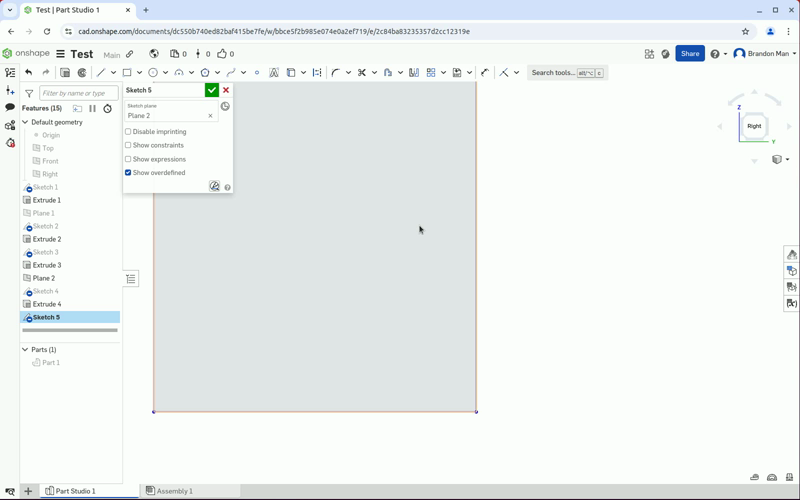
scroll(-6)
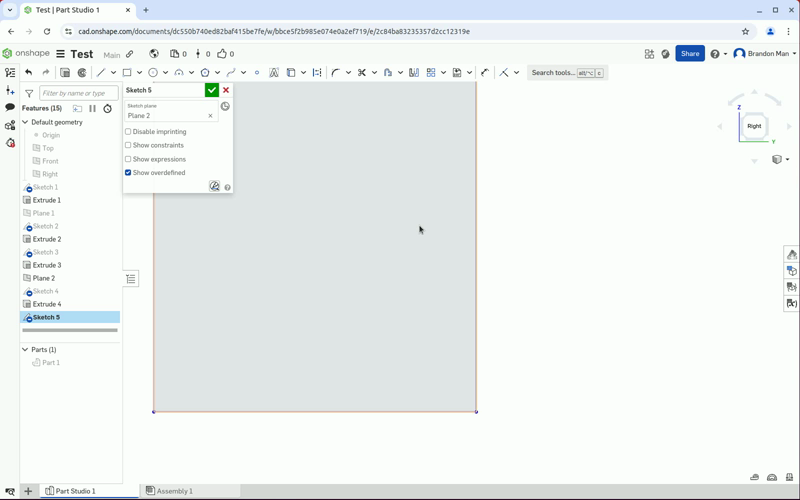
scroll(-6)
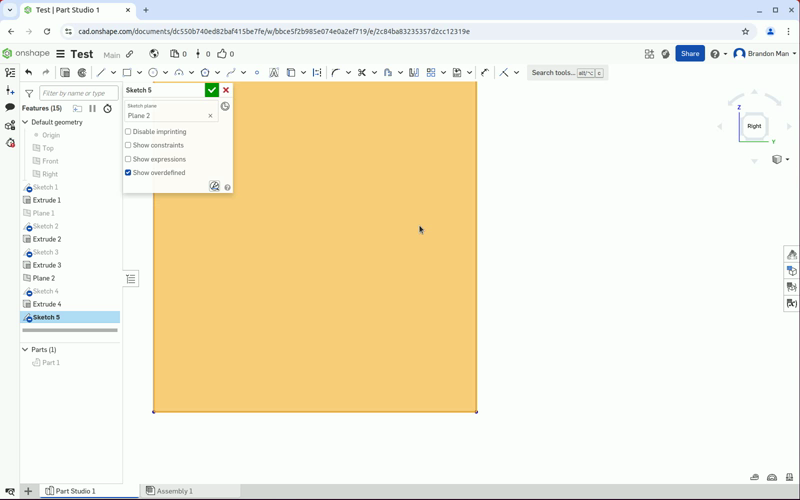
scroll(-6)
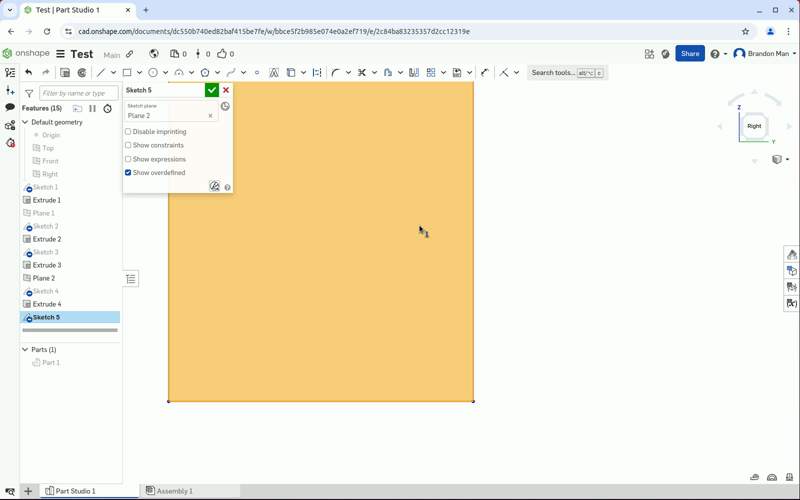
scroll(-6)
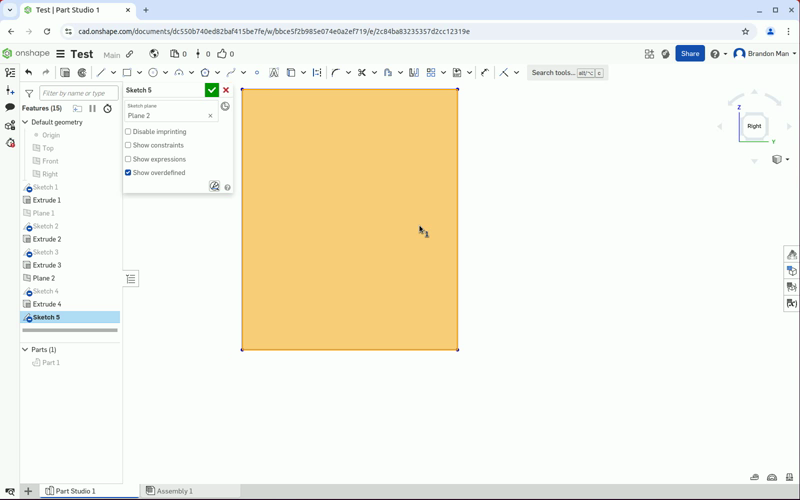
scroll(-6)
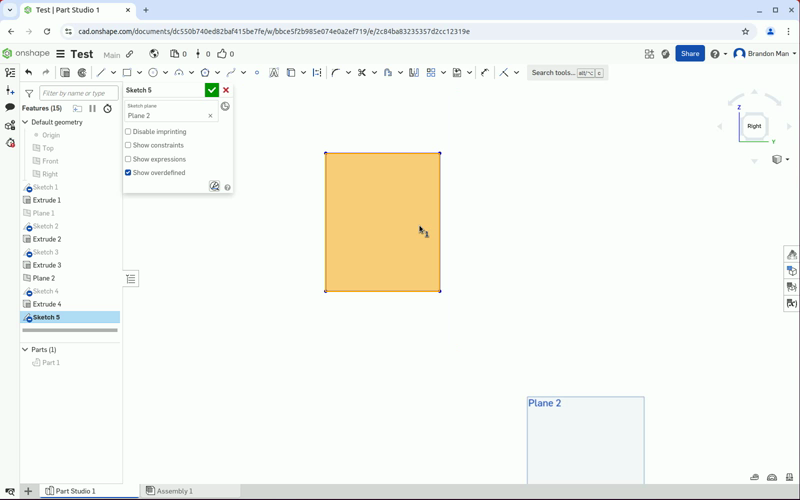
scroll(-6)
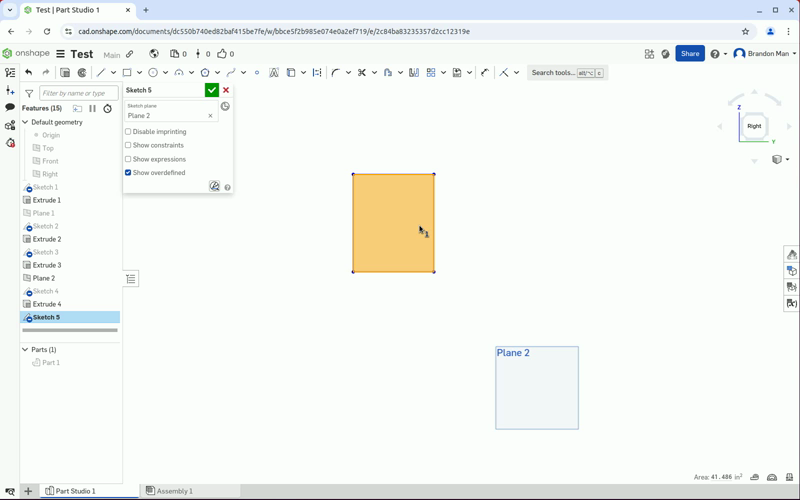
scroll(-6)
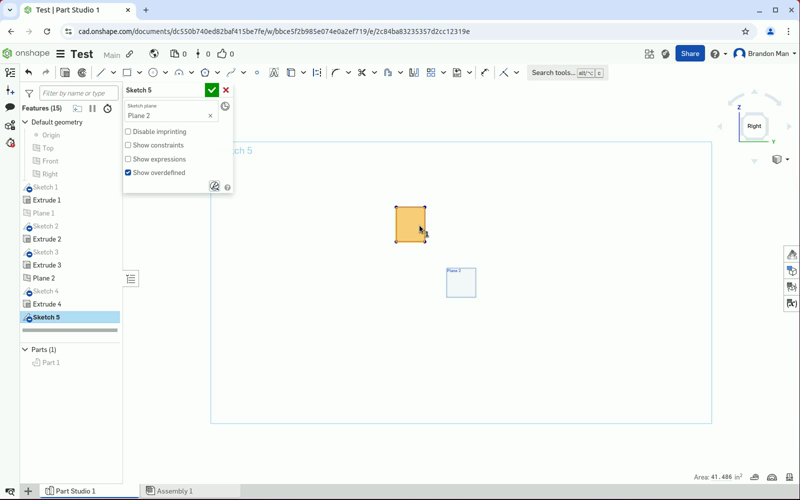
mouse_move(73, 352)
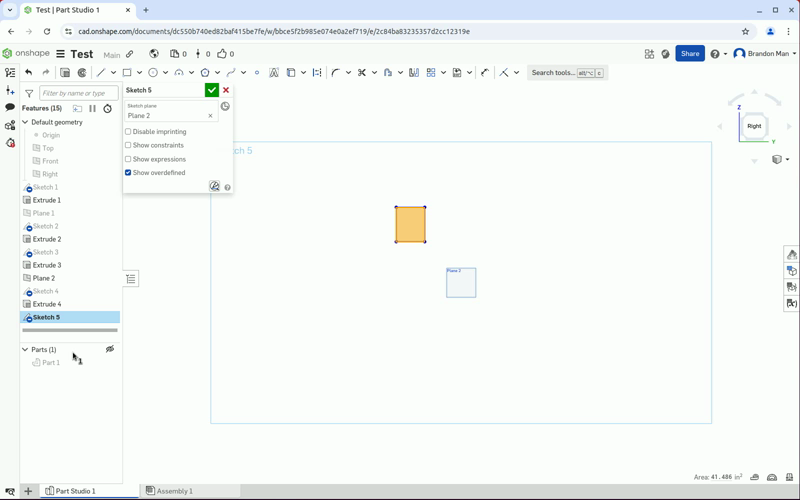
key(shift+y)
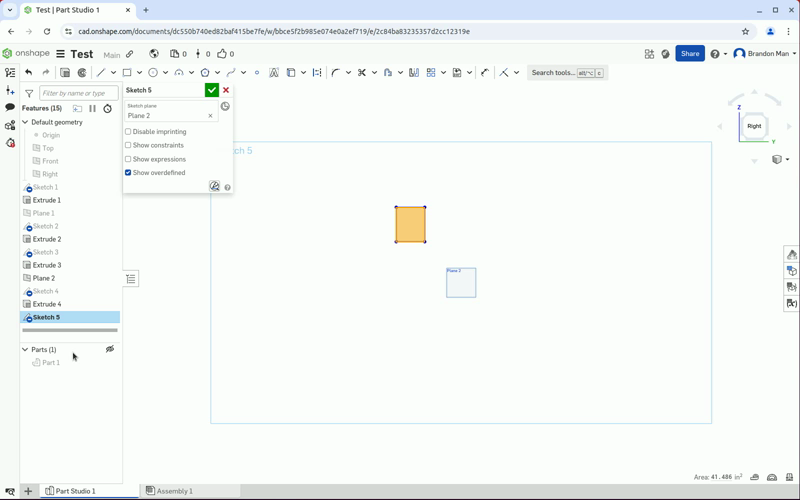
key(shift+e)
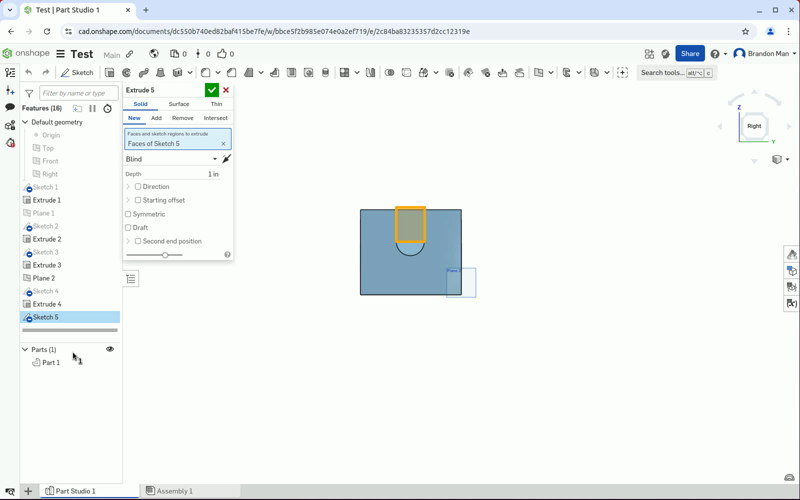
mouse_move(143, 106)
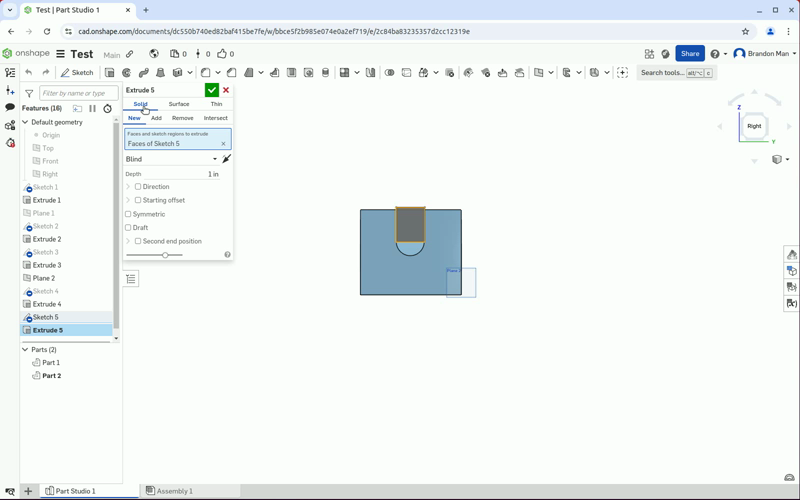
click(143, 106)
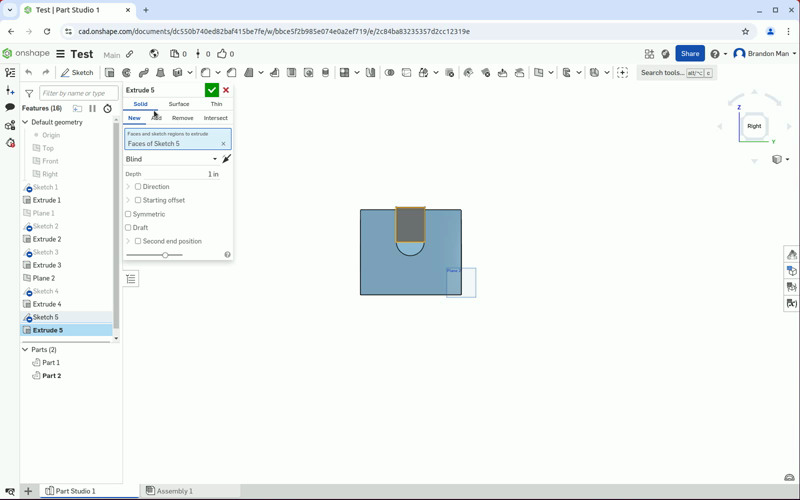
mouse_move(186, 120)
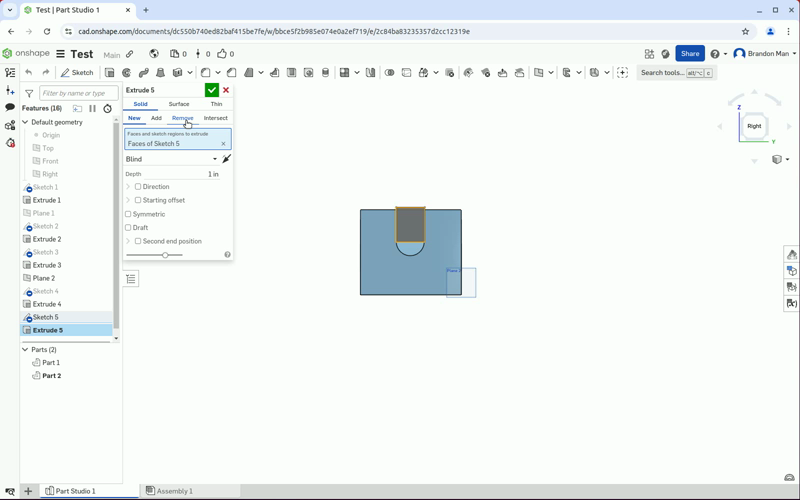
click(186, 120)
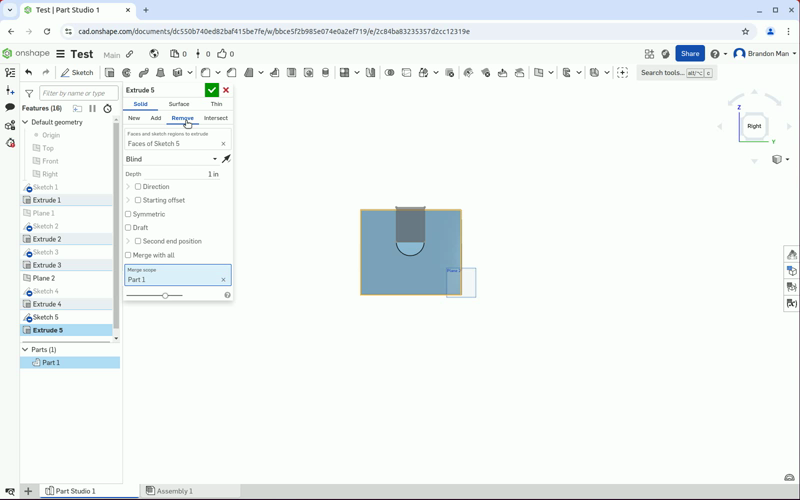
key(tab, 4)
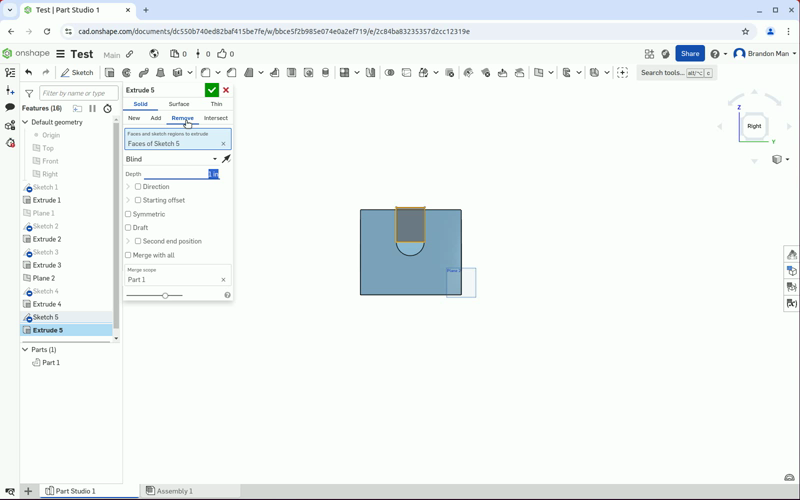
text(5.296)
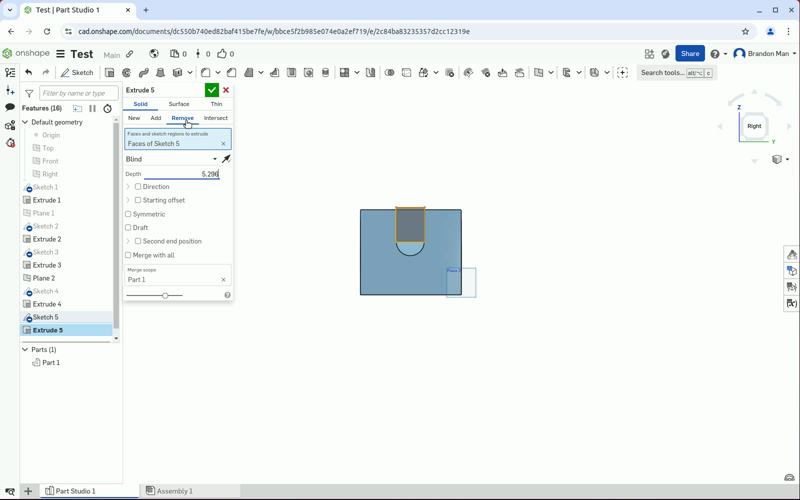
key(tab, 6)
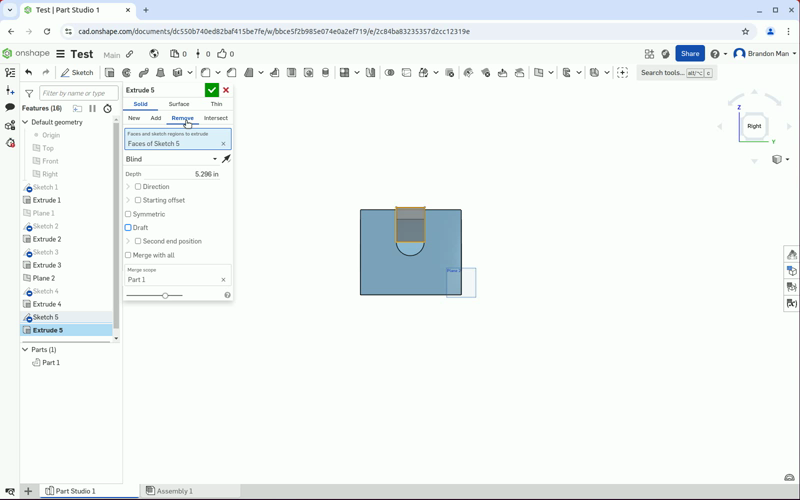
key(space)
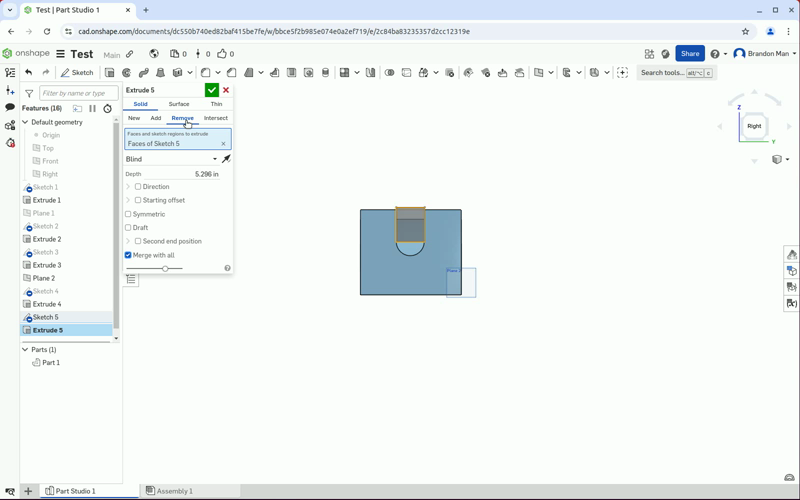
key(enter)
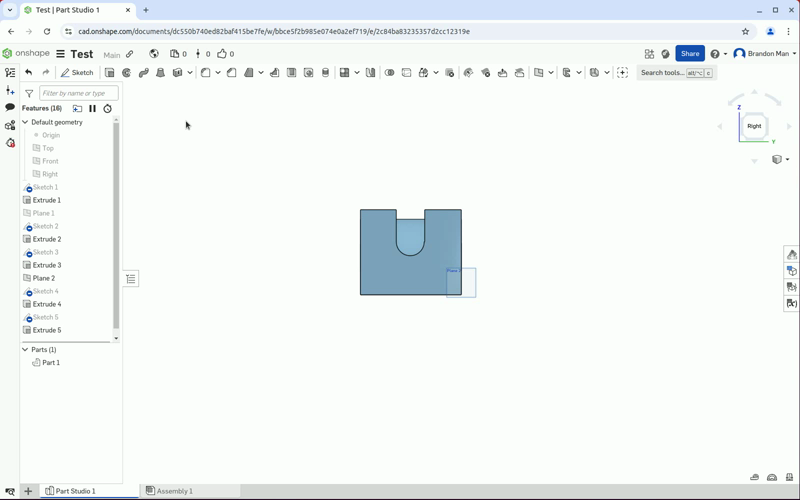
key(shift+h)
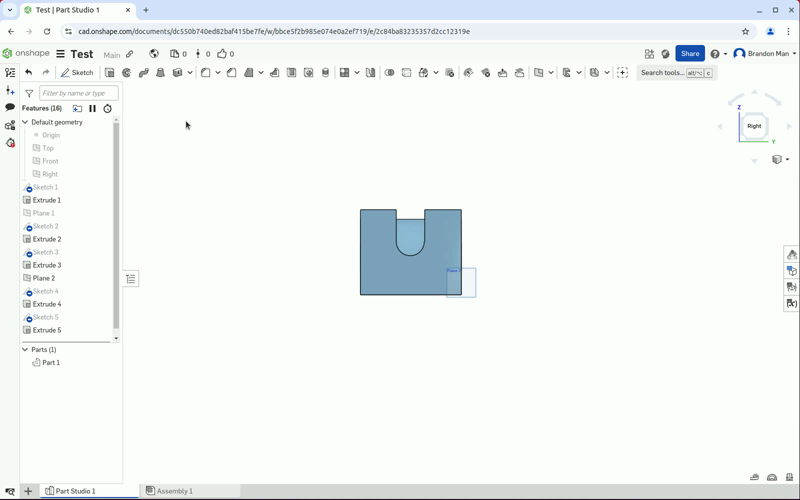
key(shift+h)
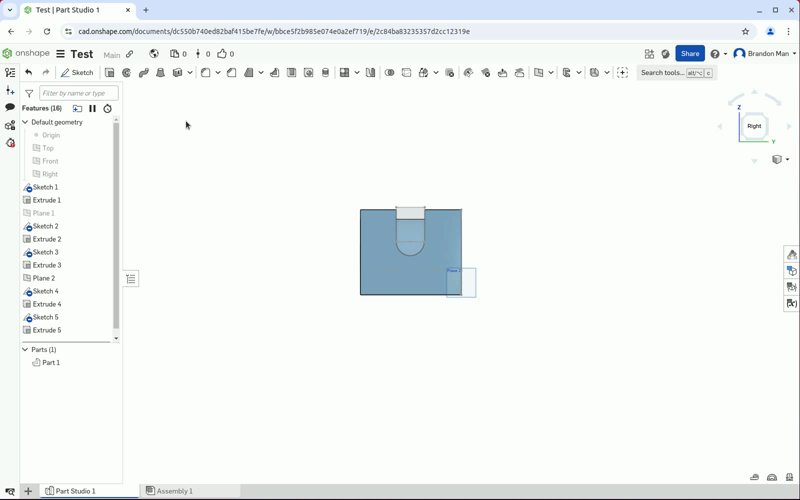
key(shift+7)
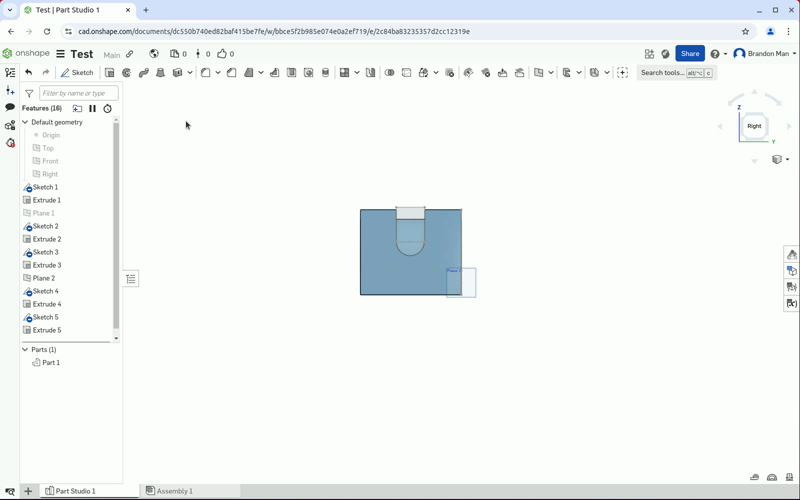
key(right, 2)
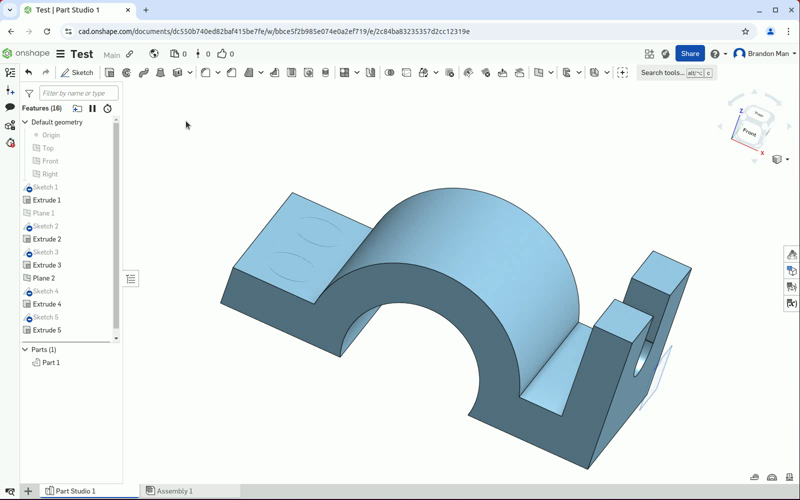
key(down, 2)
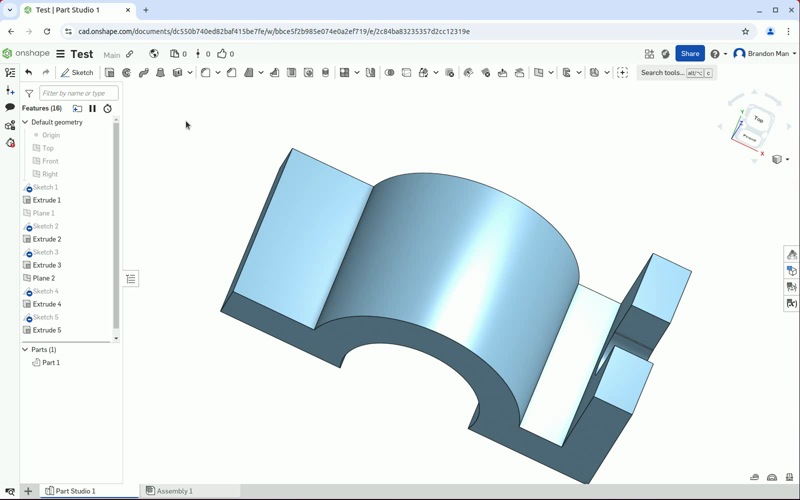
key(up, 2)
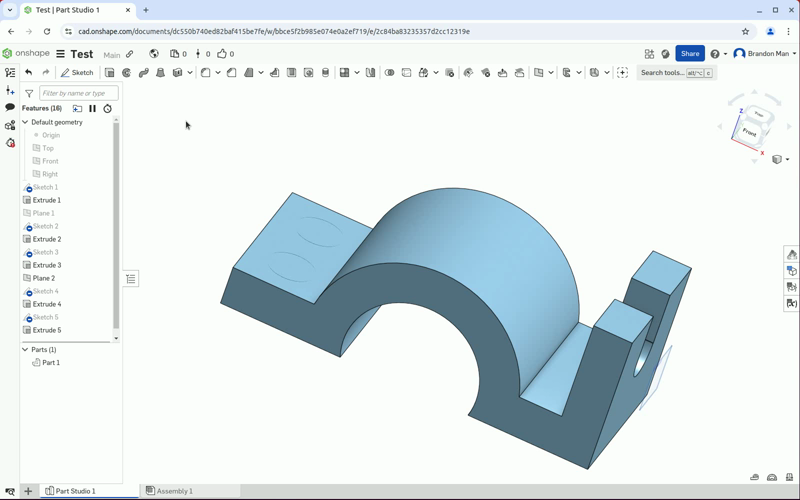
key(left, 2)
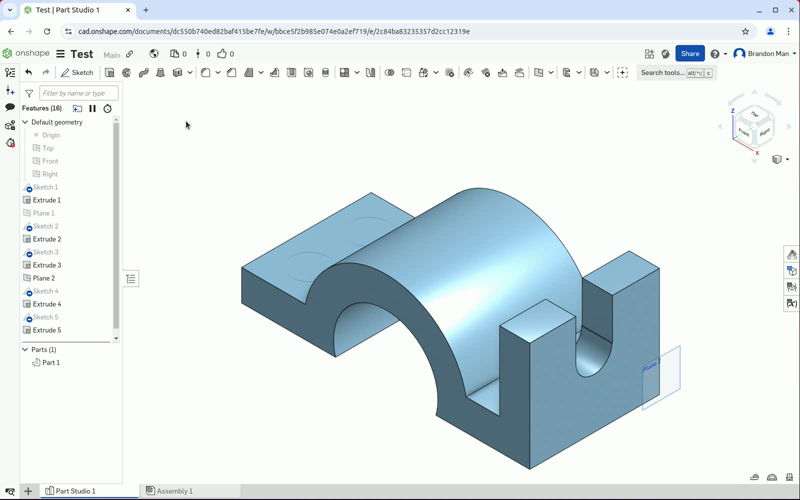
mouse_move(69, 189)
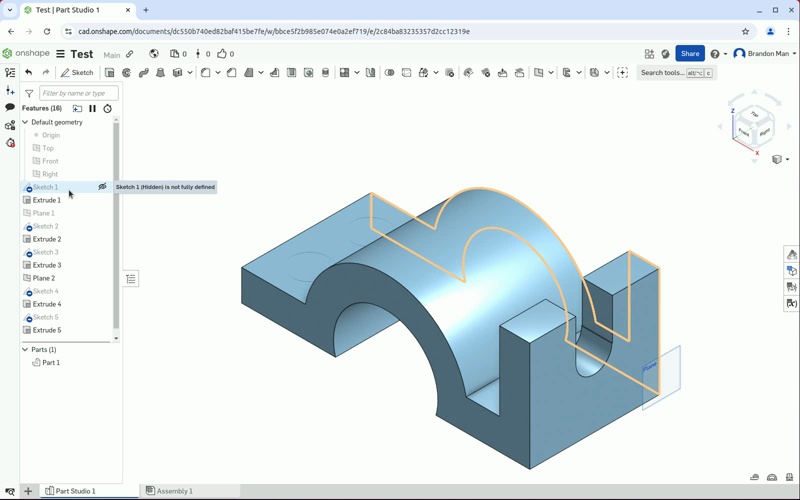
click(69, 189)